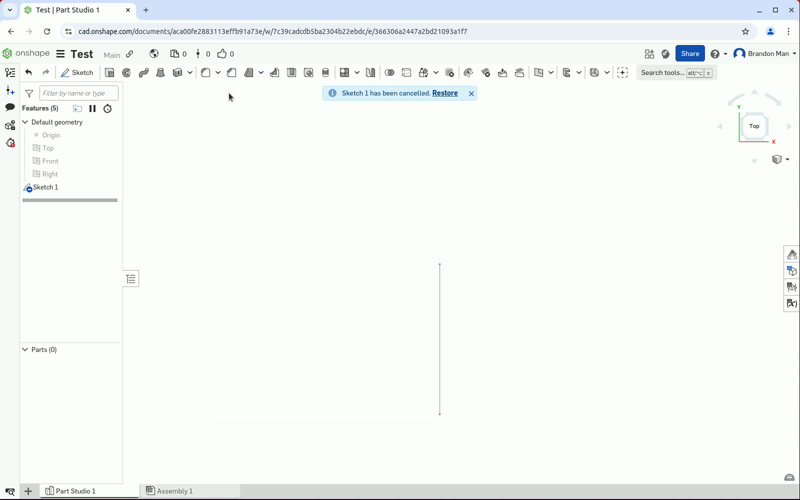
key(shift+h)
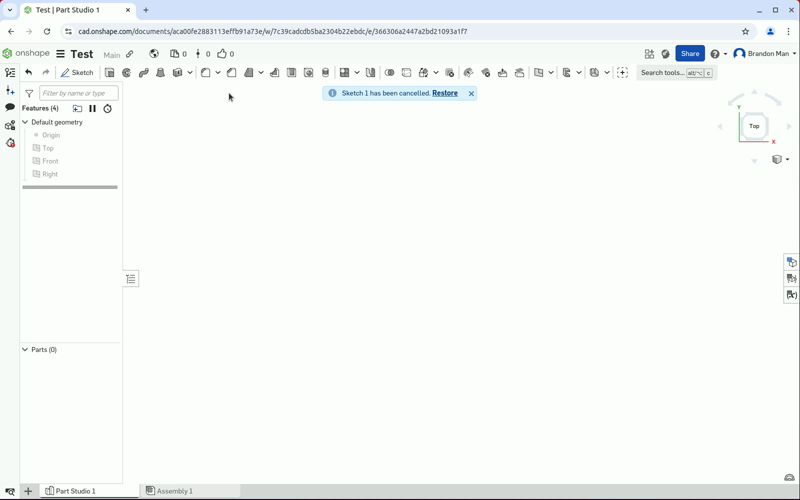
key(shift+s)
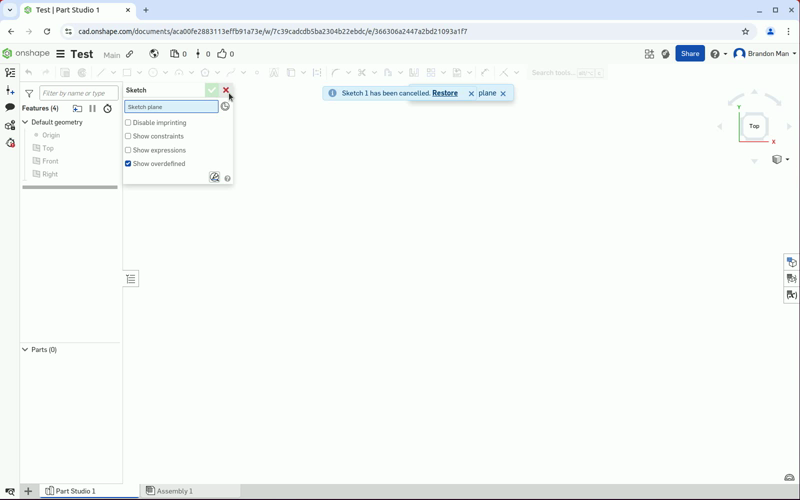
mouse_move(73, 150)
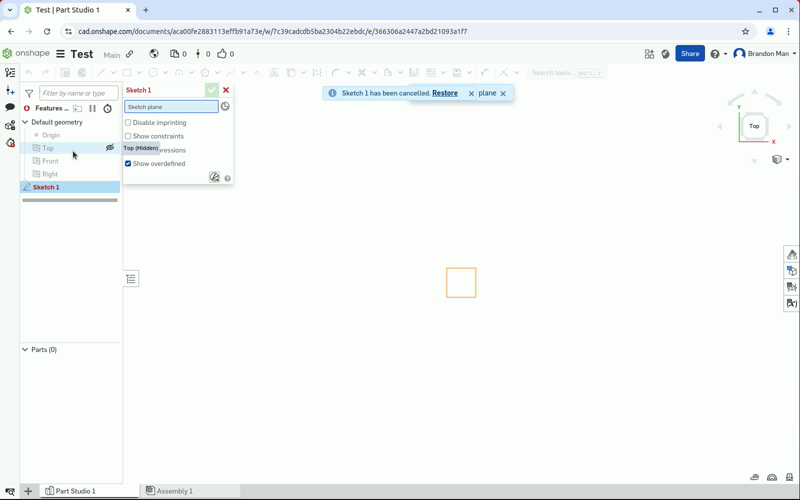
click(73, 150)
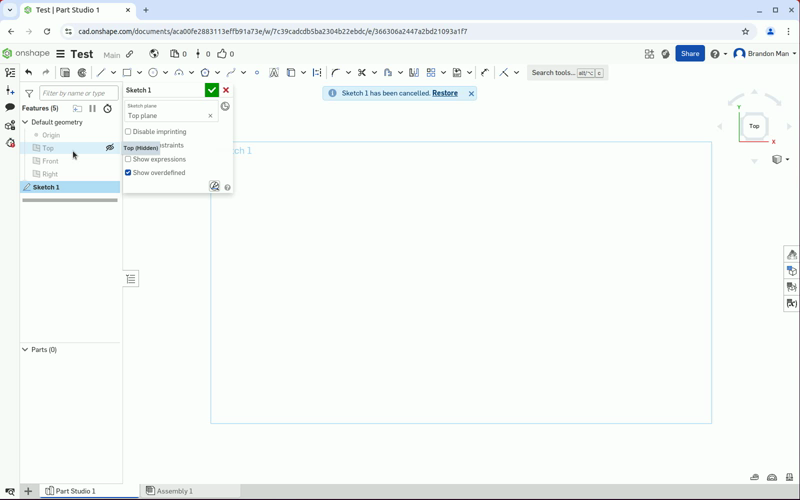
mouse_move(73, 352)
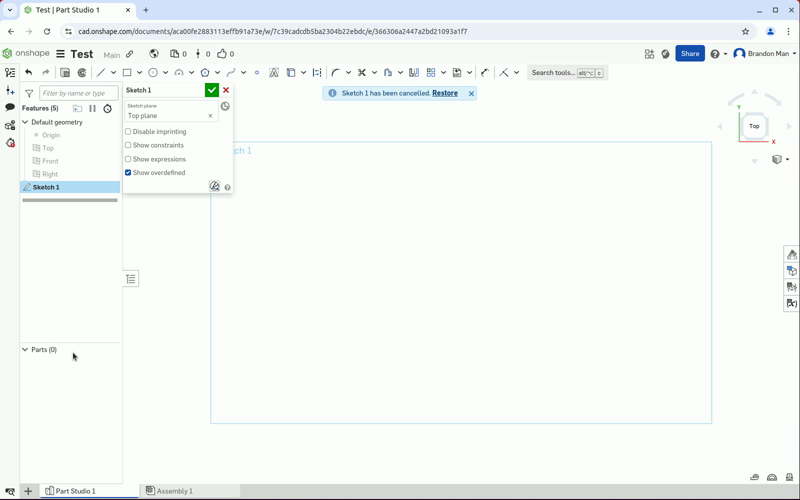
key(y)
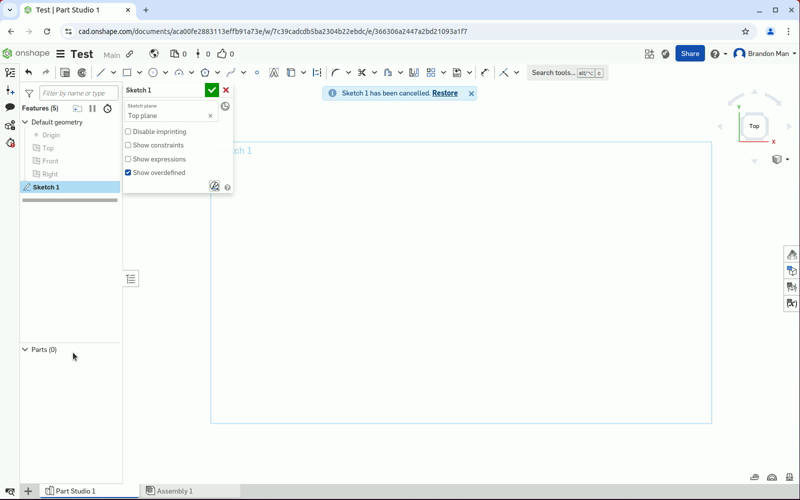
key(l)
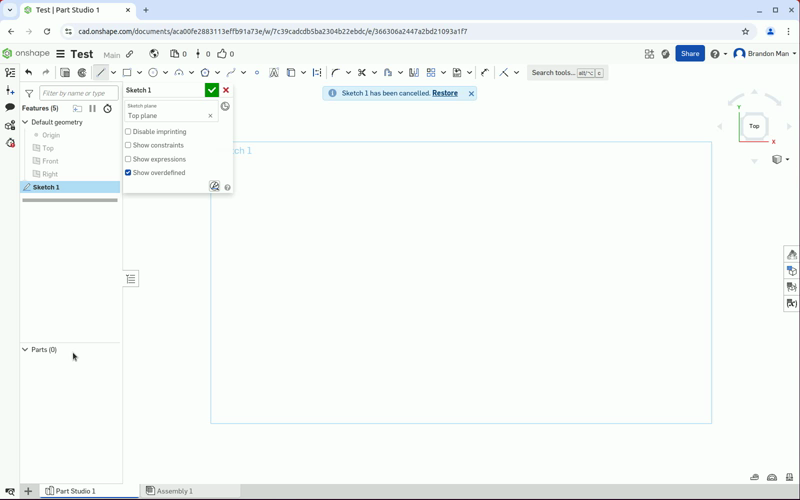
key_down(shift)
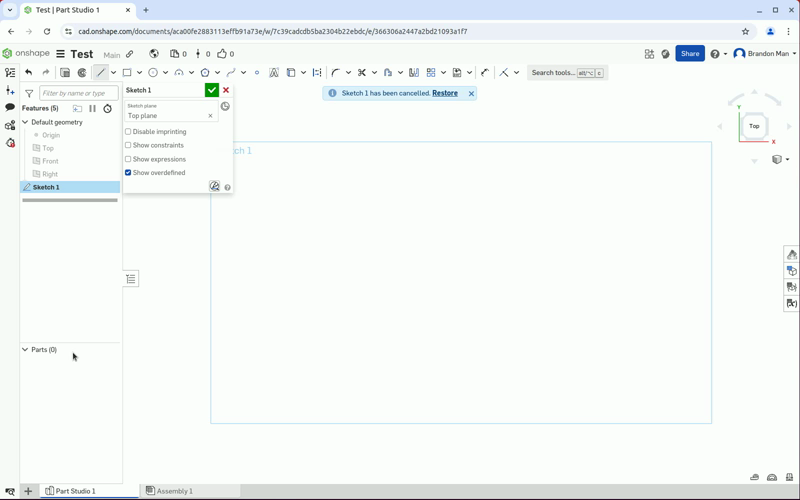
mouse_move(348, 337)
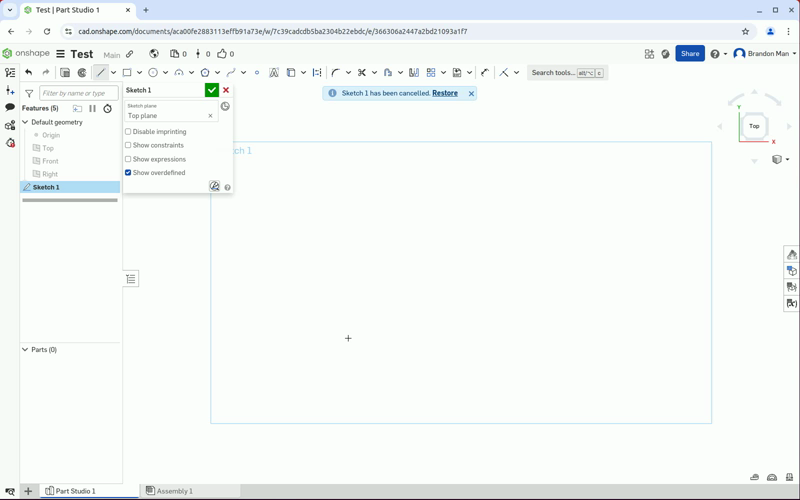
click(348, 337)
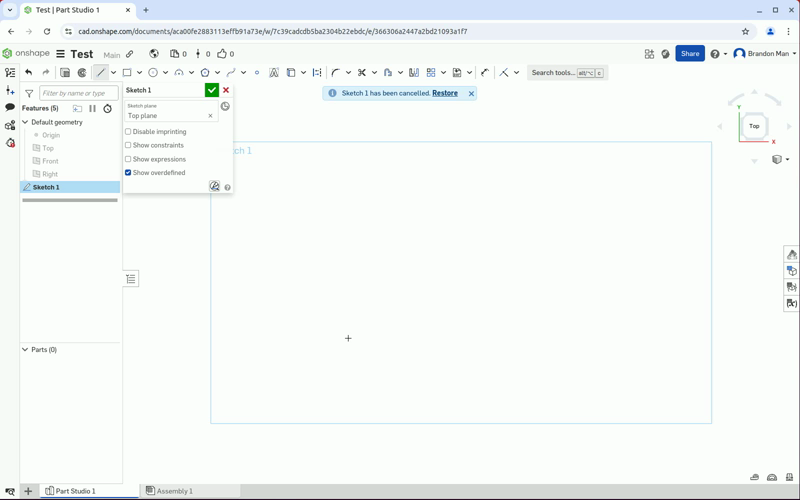
key_up(shift)
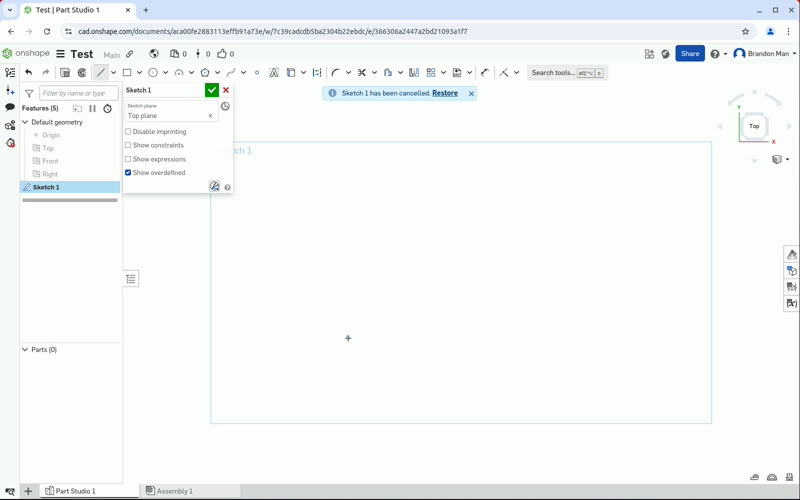
key_down(shift)
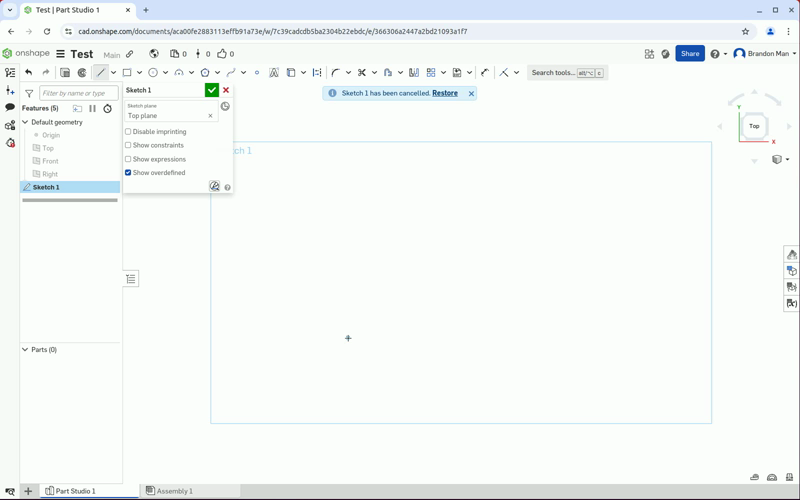
mouse_move(572, 337)
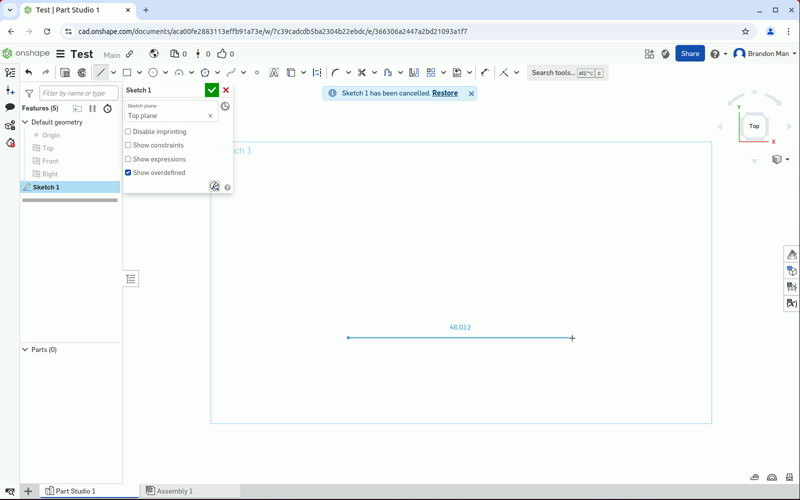
click(572, 337)
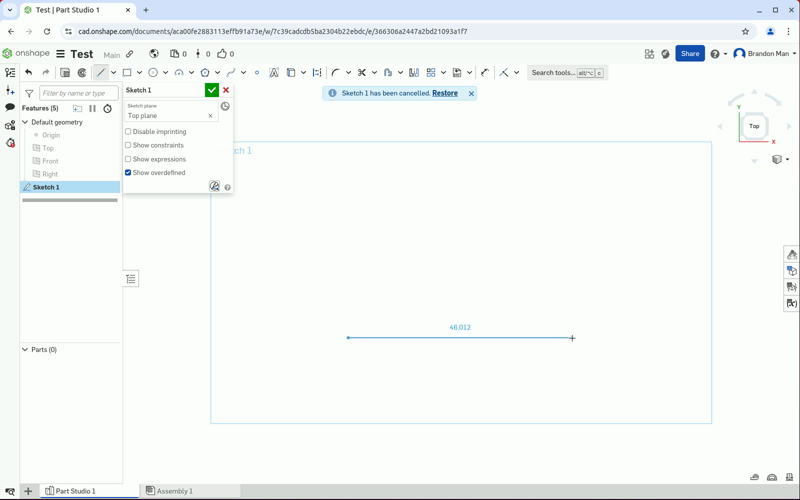
key_up(shift)
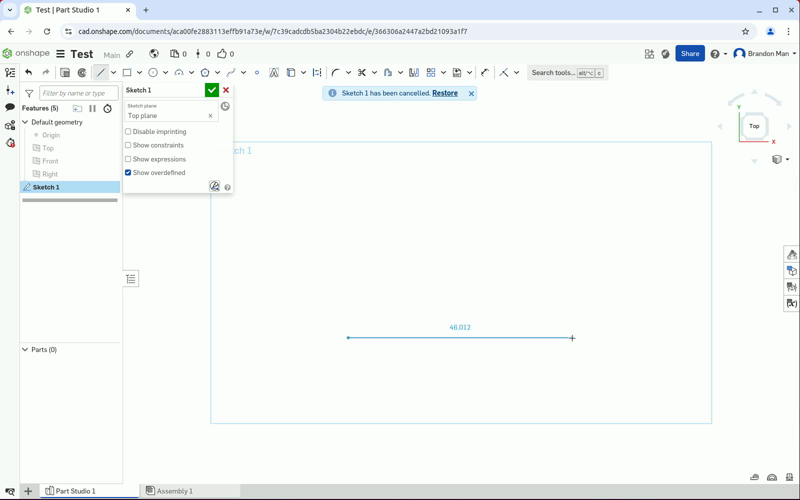
key_down(shift)
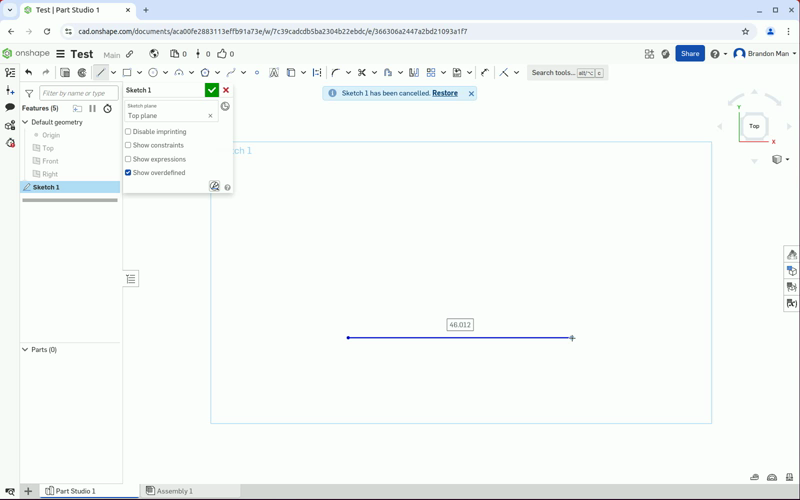
mouse_move(572, 227)
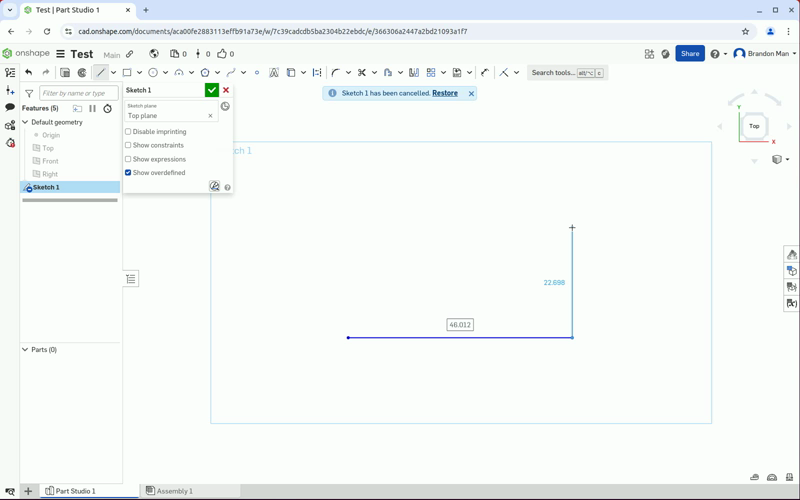
click(572, 227)
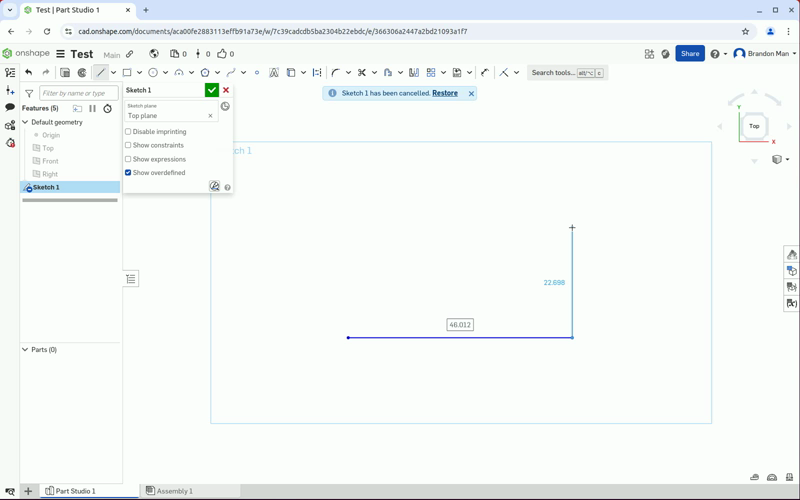
key_up(shift)
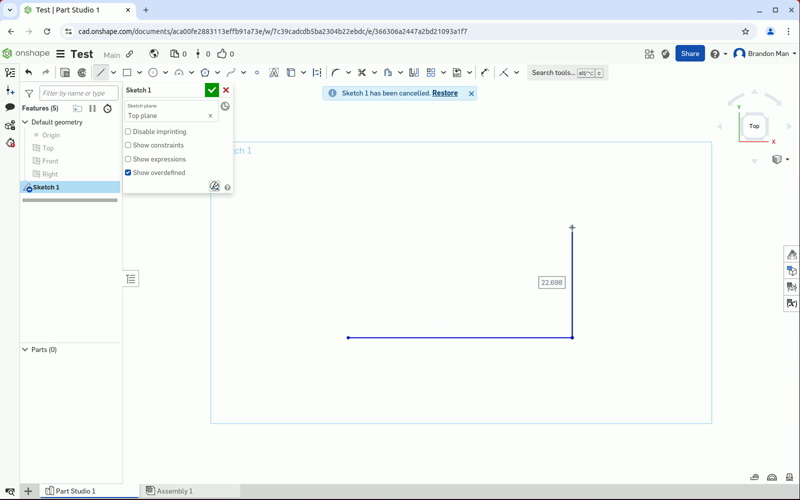
key_down(shift)
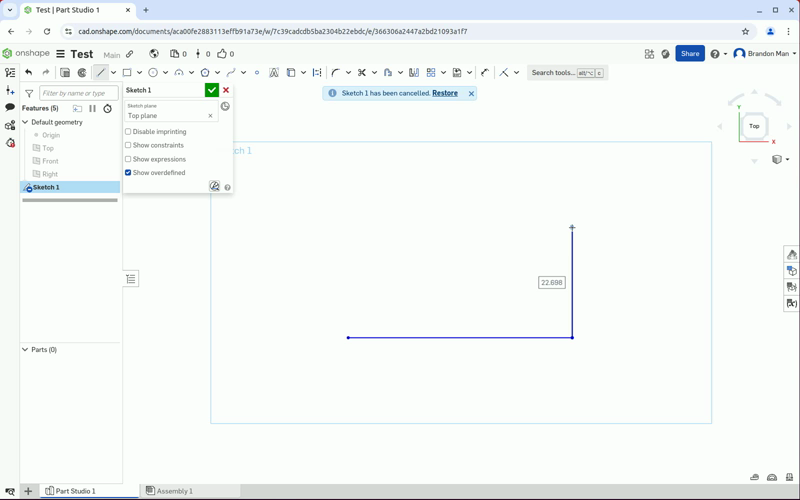
mouse_move(348, 227)
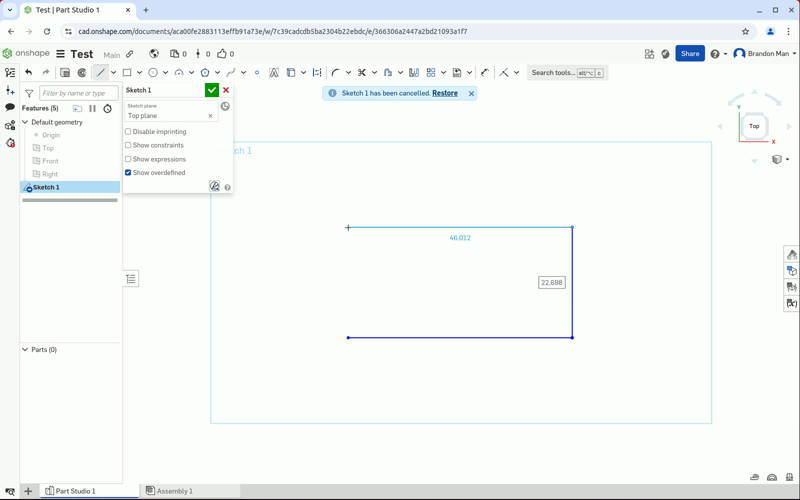
click(348, 227)
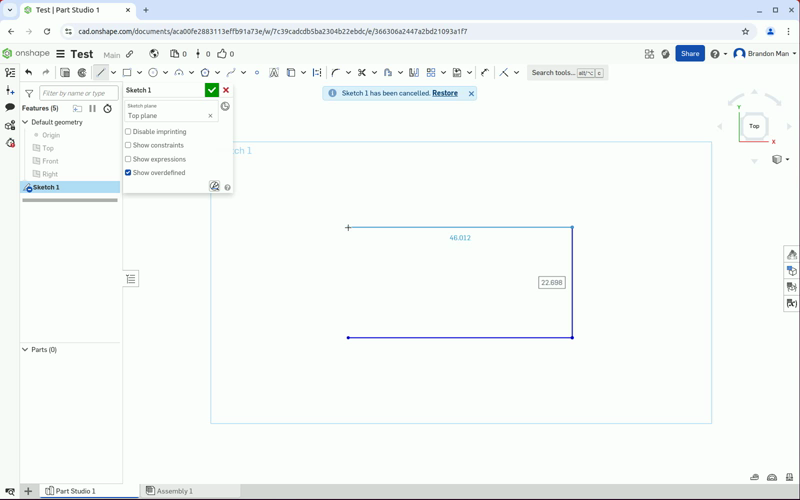
key_up(shift)
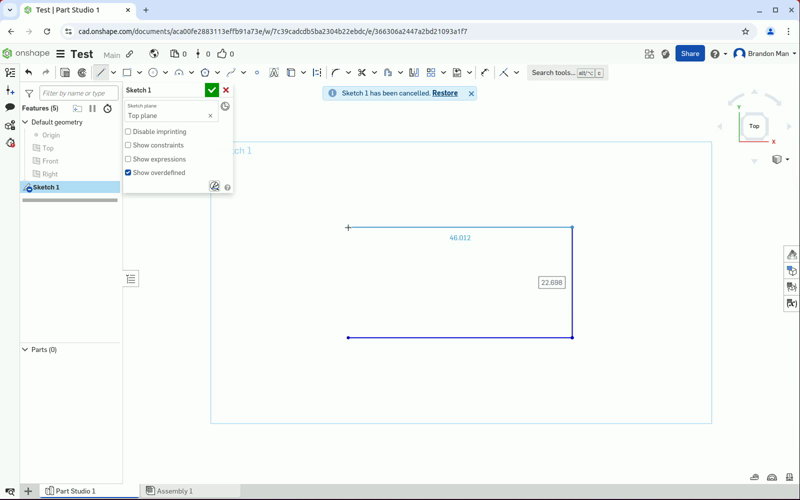
key_down(shift)
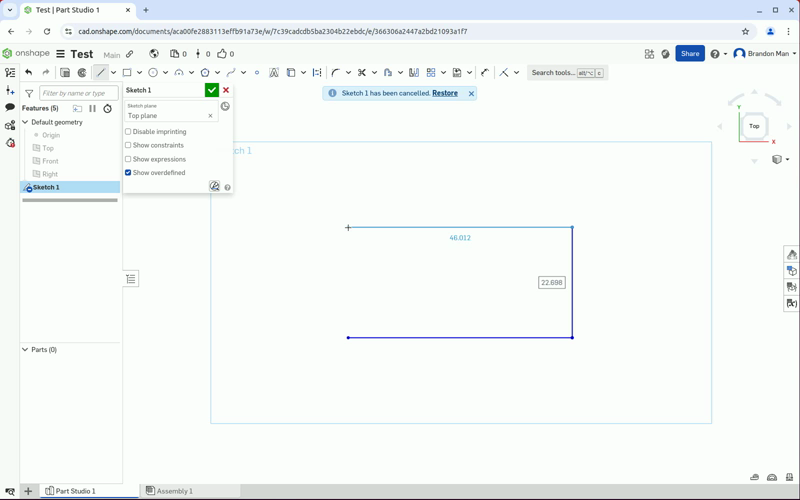
mouse_move(348, 337)
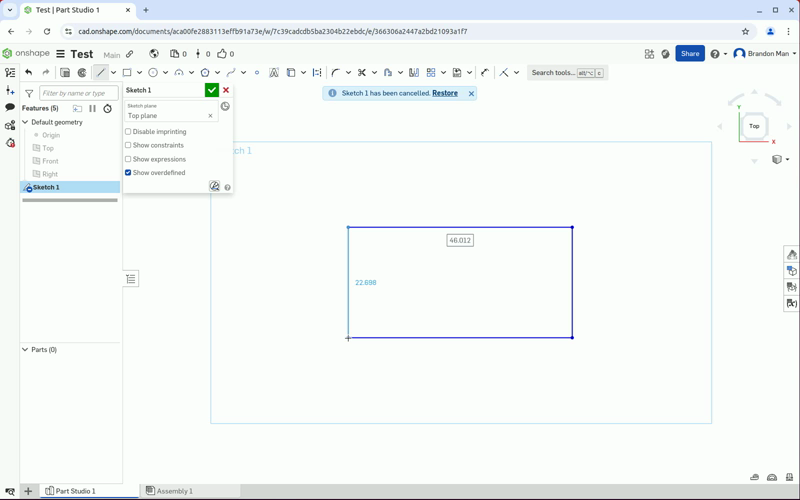
key_up(shift)
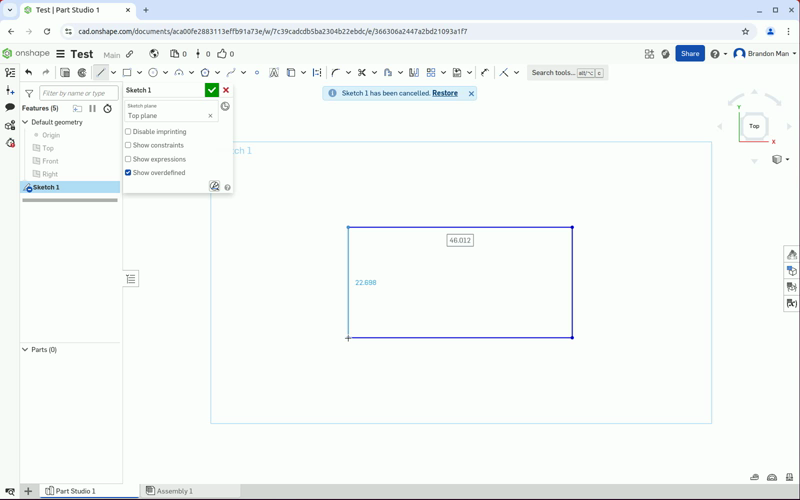
click(348, 337)
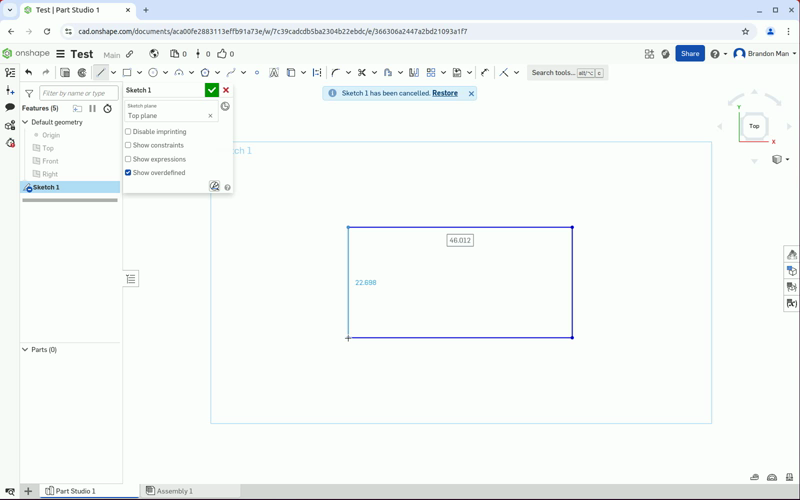
key(esc)
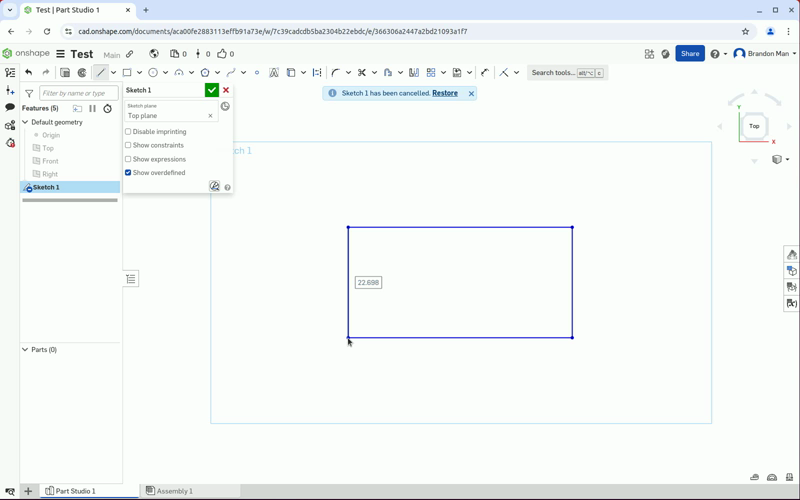
mouse_move(382, 294)
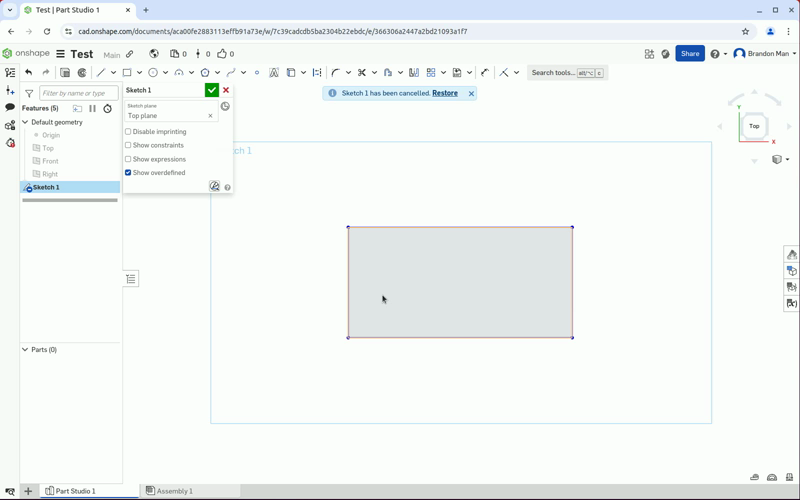
click(382, 294)
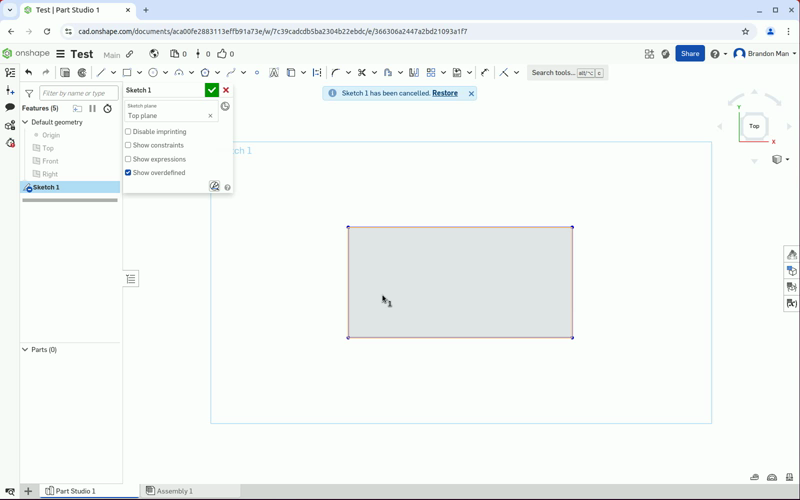
mouse_move(73, 352)
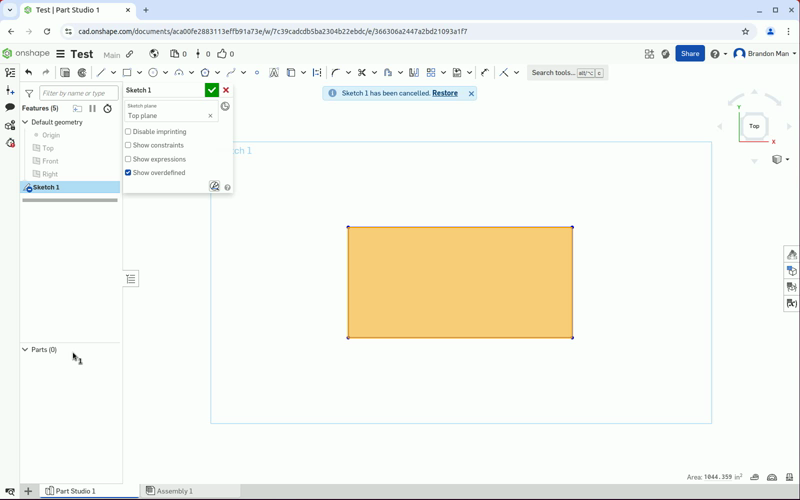
key(shift+y)
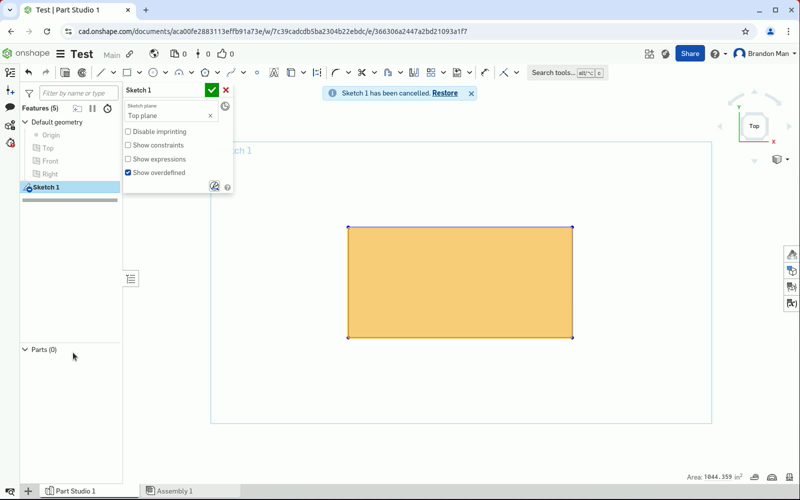
key(shift+e)
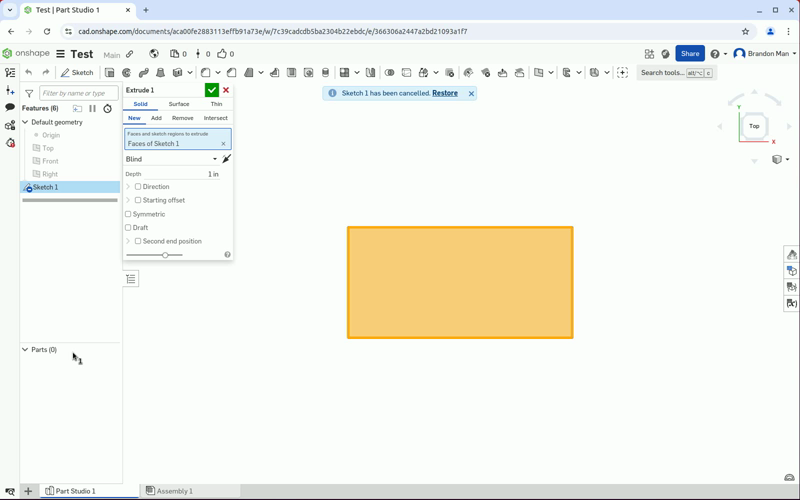
mouse_move(143, 106)
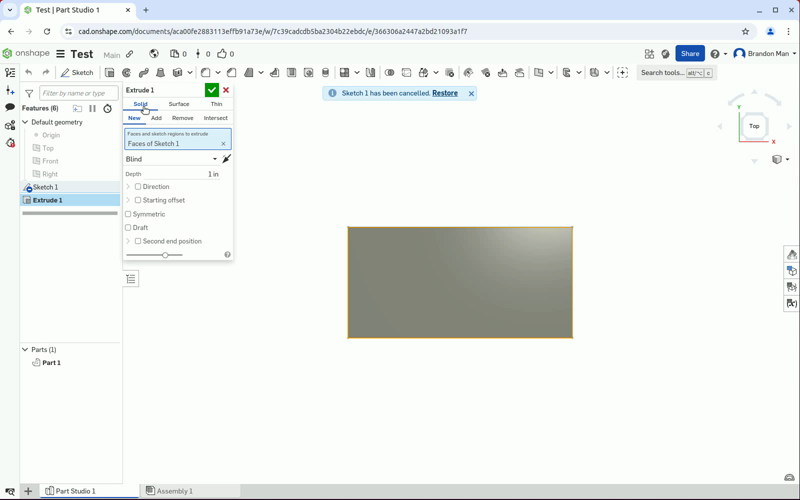
click(143, 106)
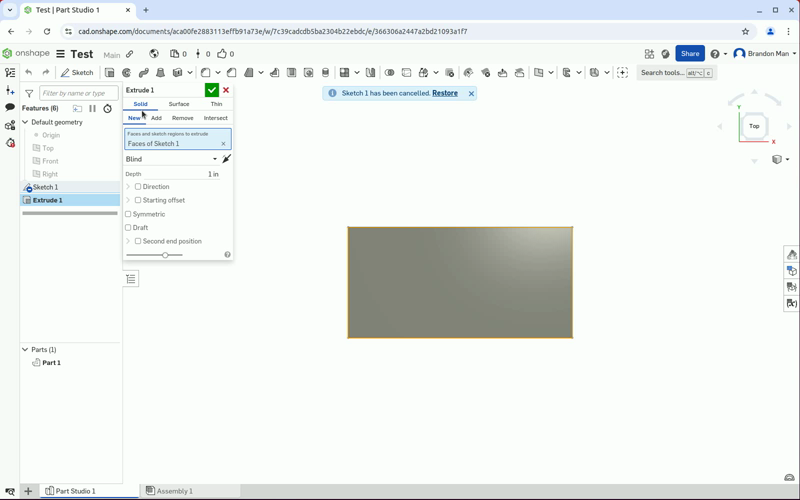
mouse_move(137, 120)
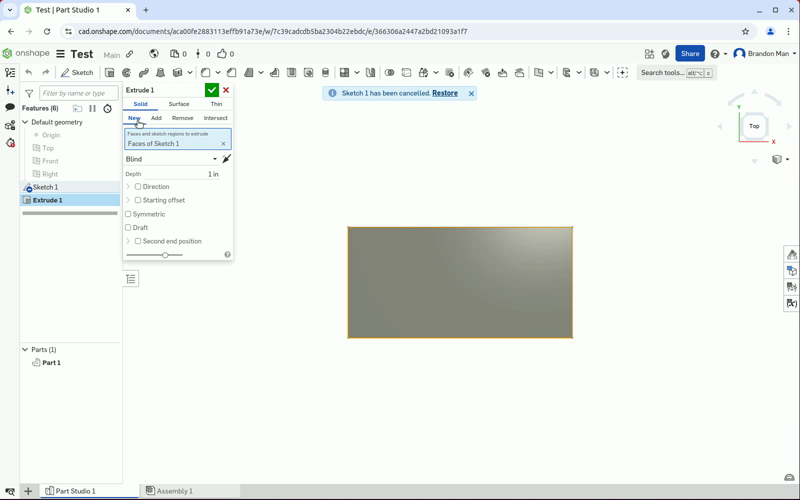
click(137, 120)
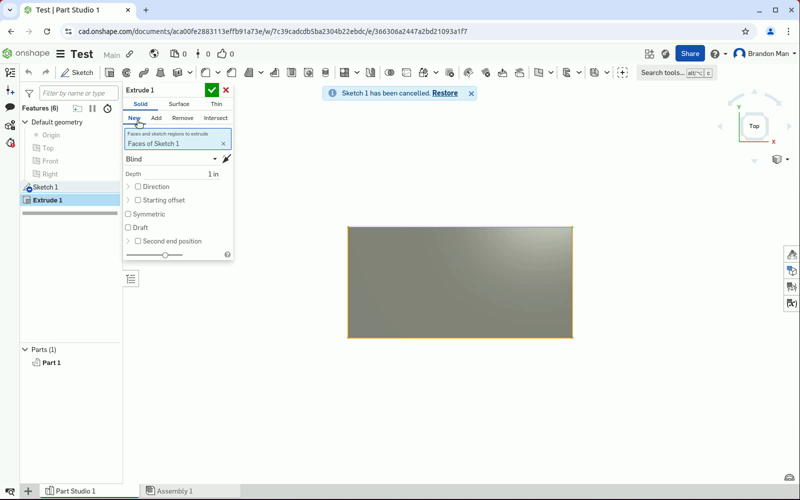
key(tab, 4)
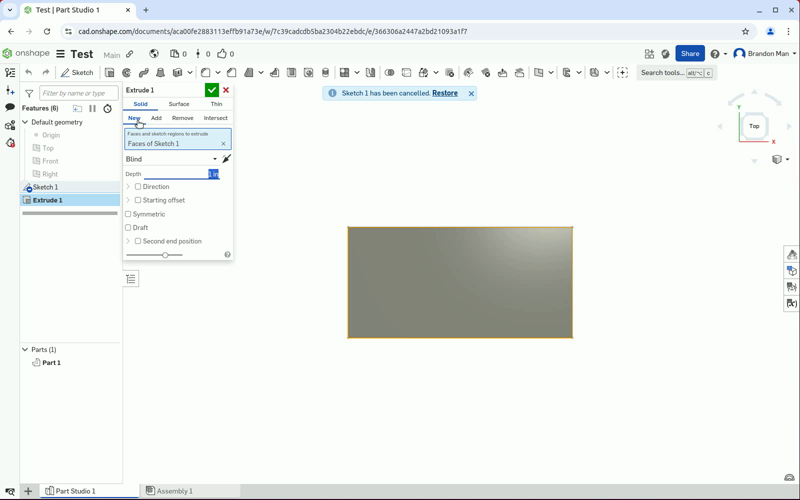
text(0.722)
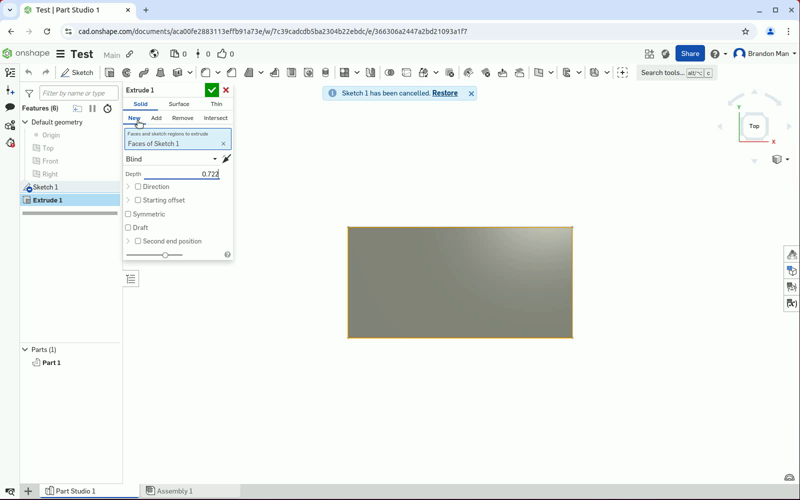
key(enter)
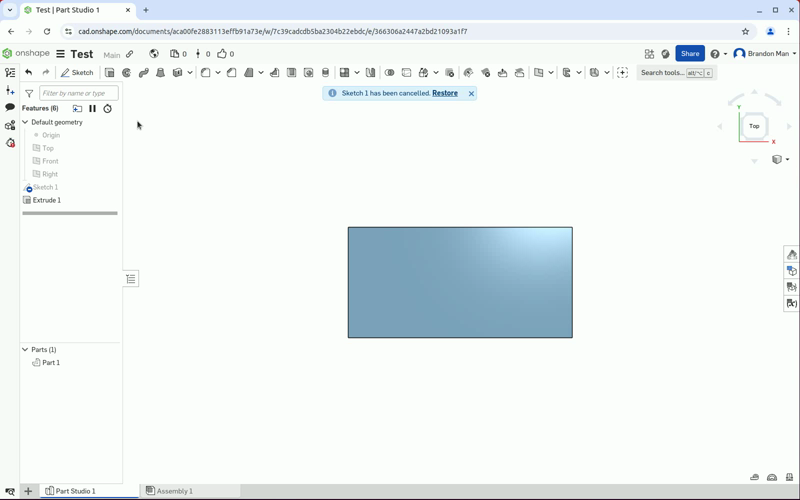
key(shift+h)
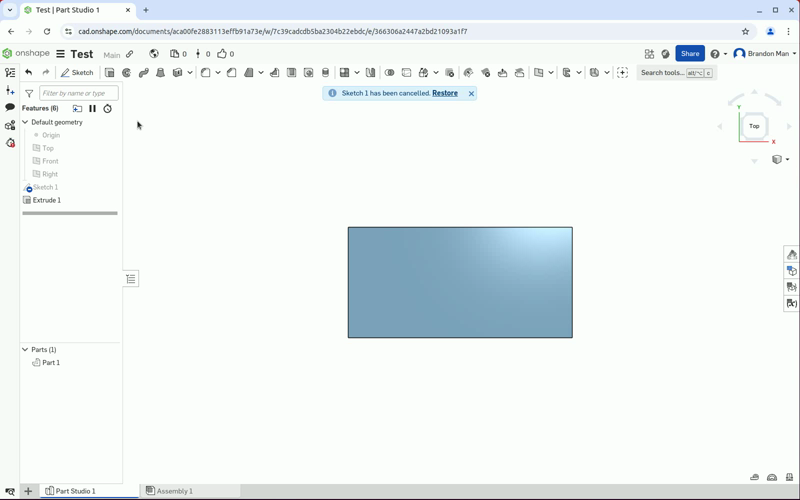
key(shift+h)
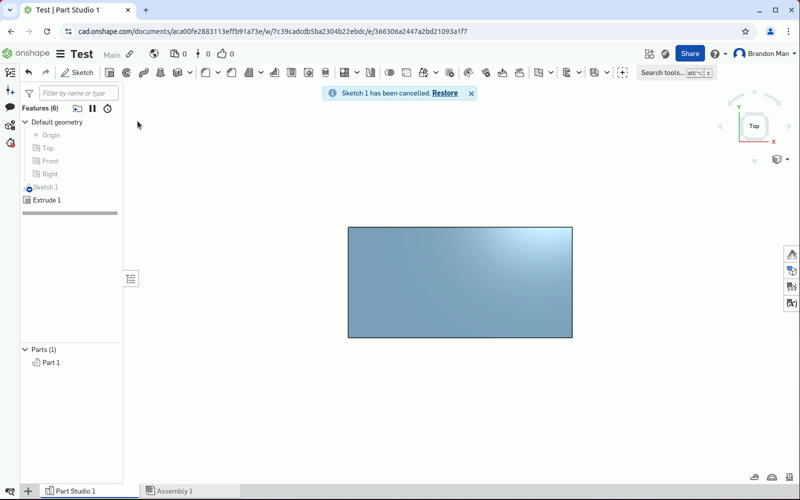
mouse_move(73, 189)
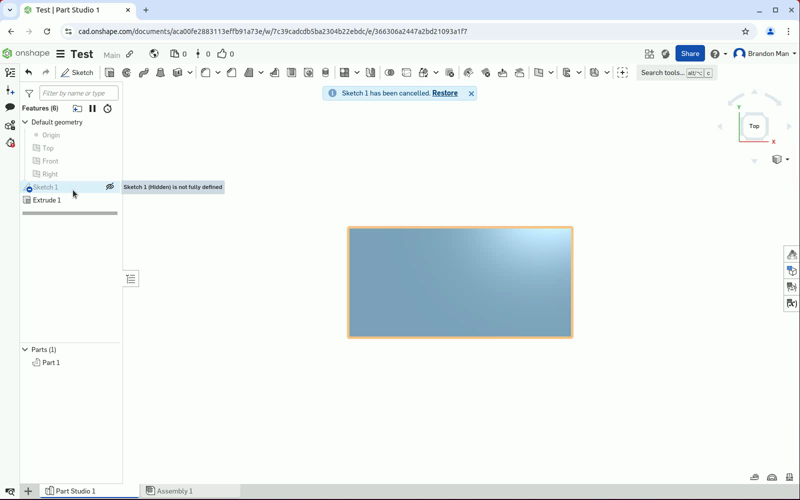
click(73, 189)
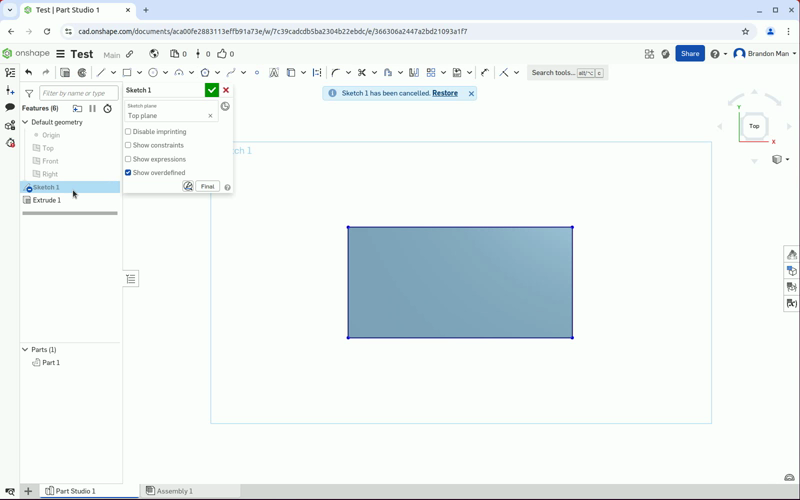
mouse_move(229, 92)
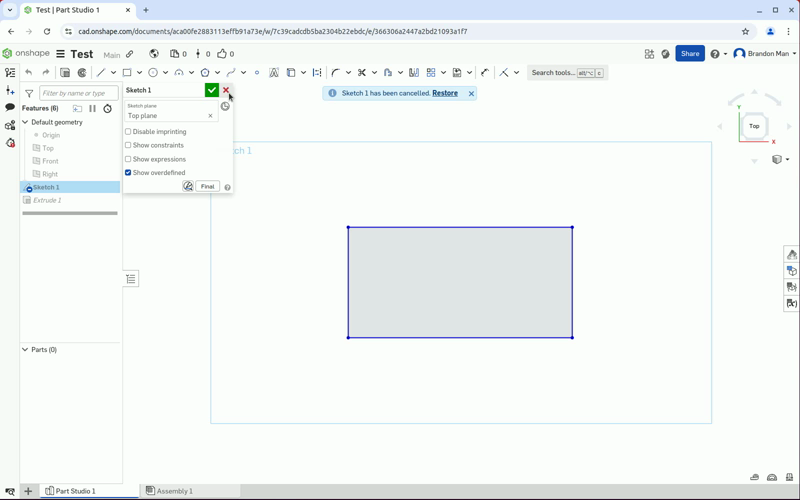
click(229, 92)
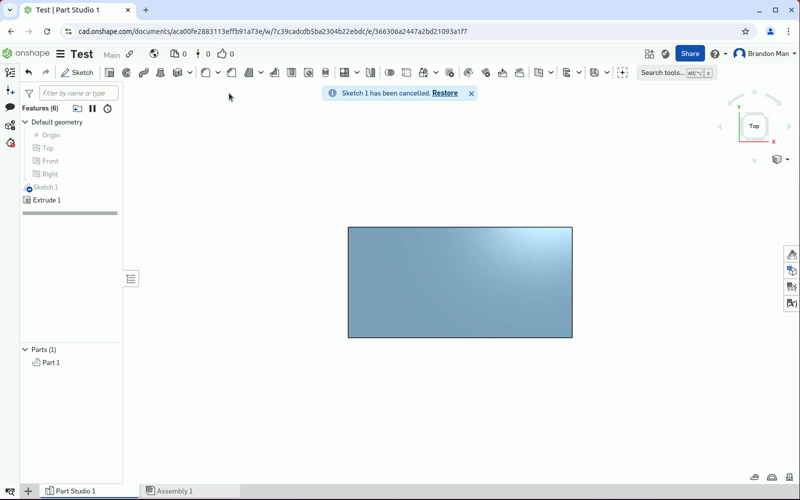
mouse_move(541, 75)
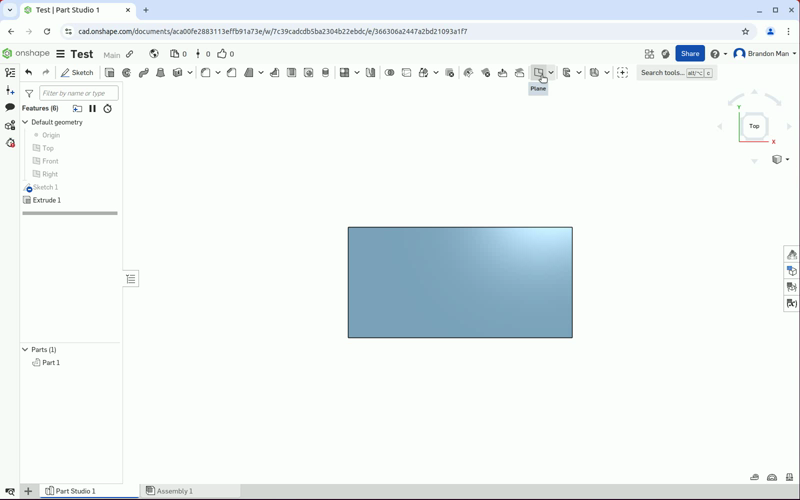
click(541, 75)
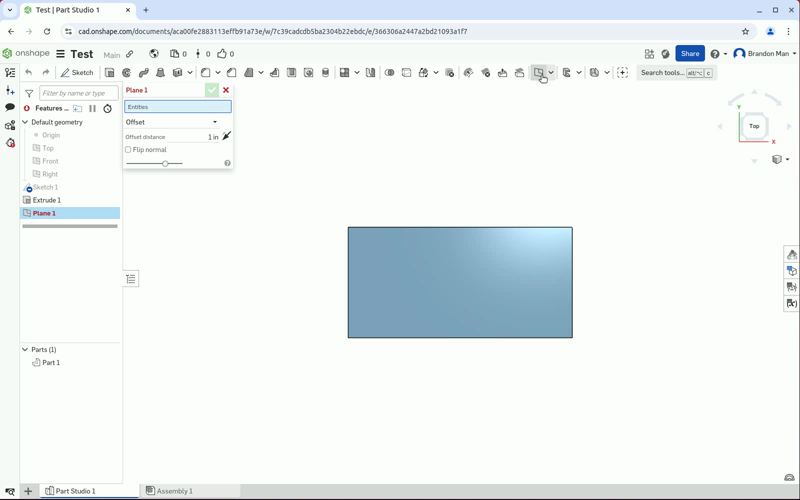
mouse_move(73, 150)
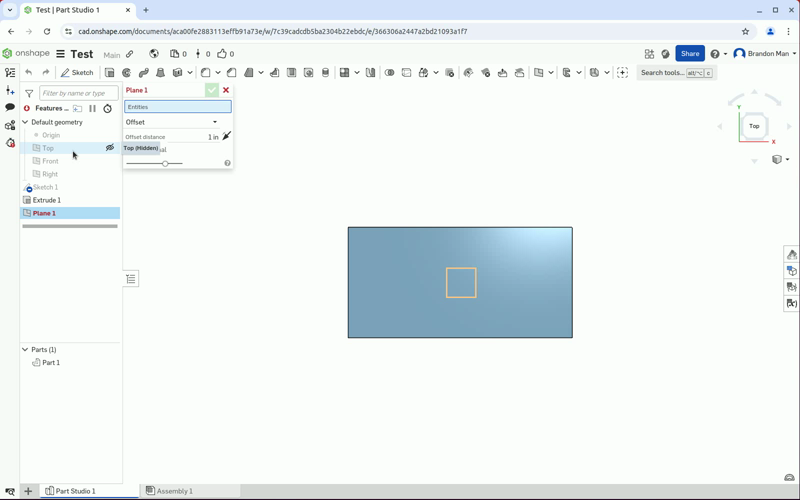
click(73, 150)
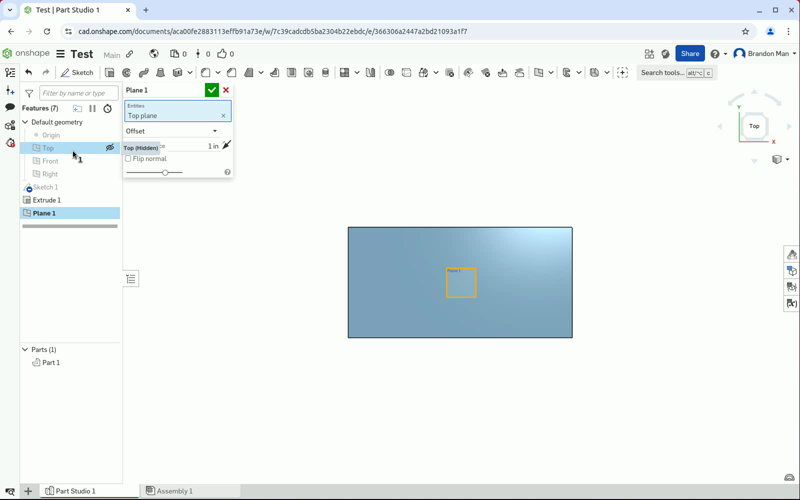
key(tab, 2)
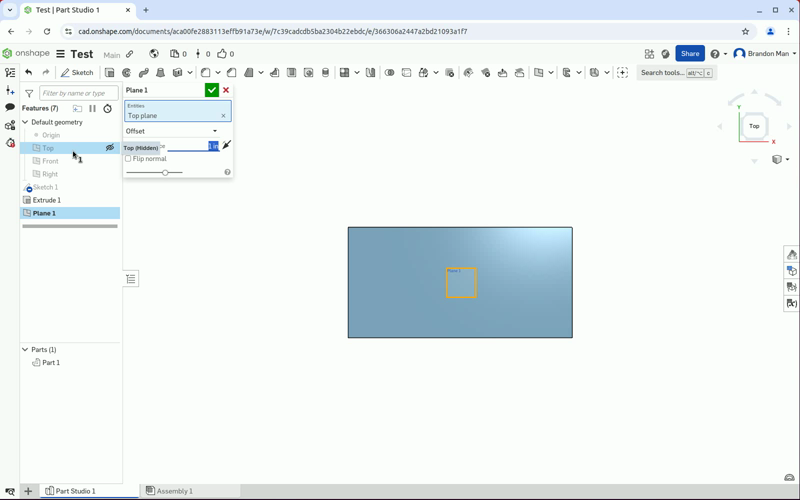
text(0.709)
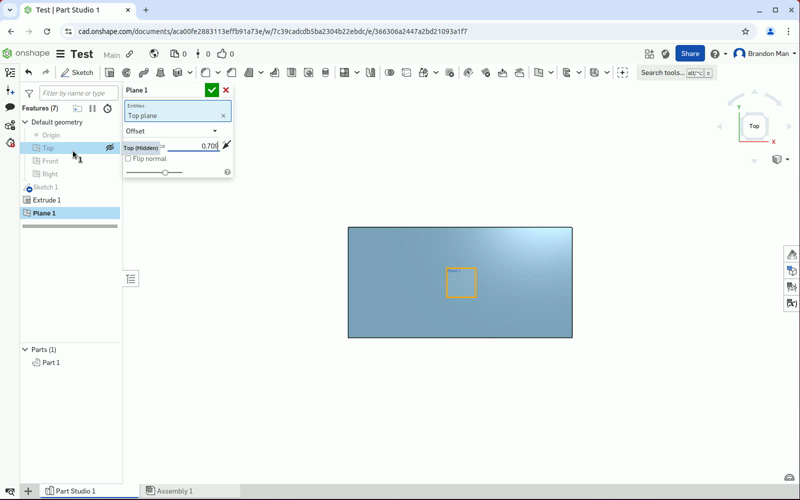
key(enter, 2)
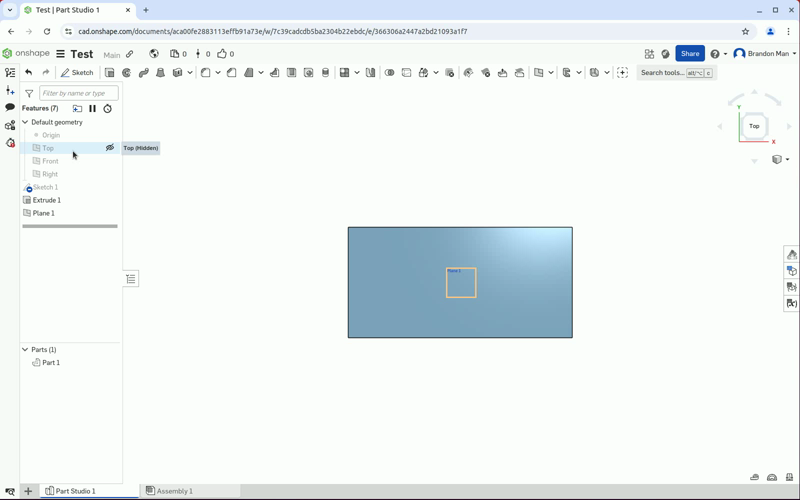
key(shift+s)
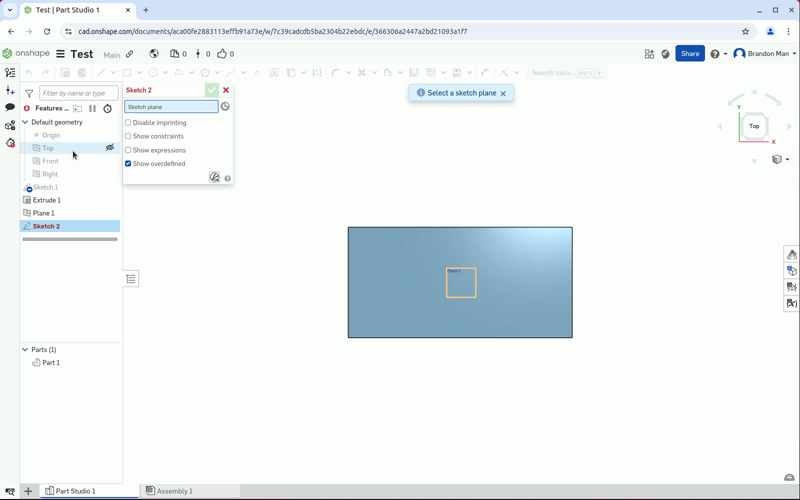
mouse_move(73, 215)
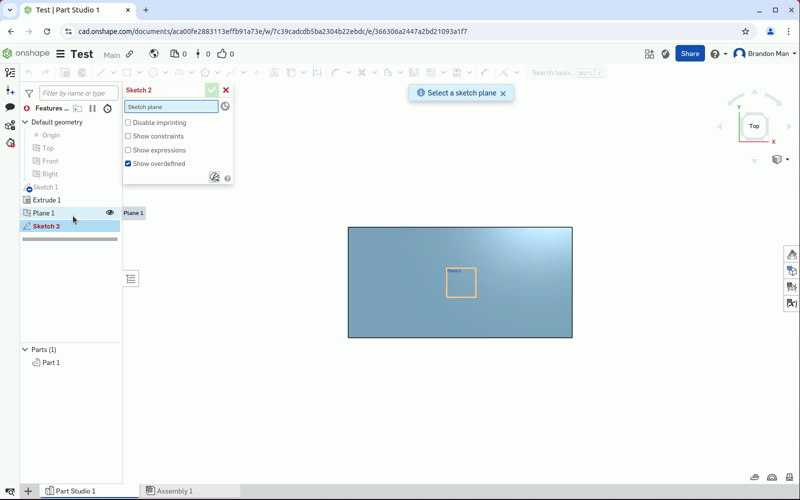
click(73, 215)
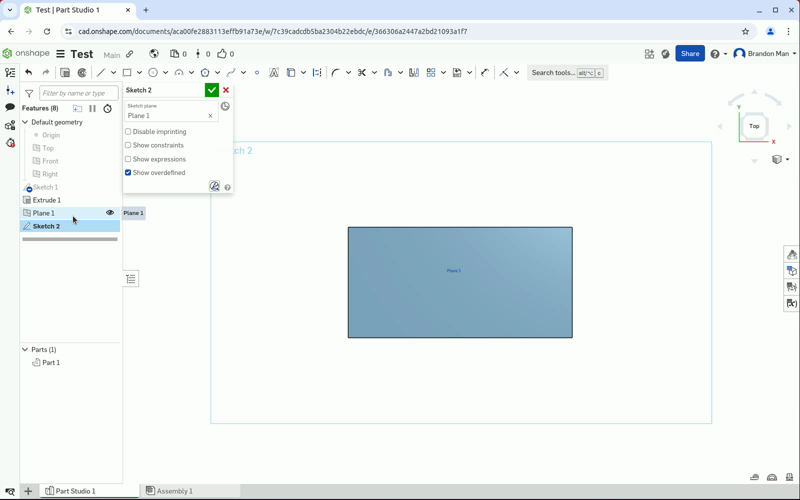
mouse_move(73, 352)
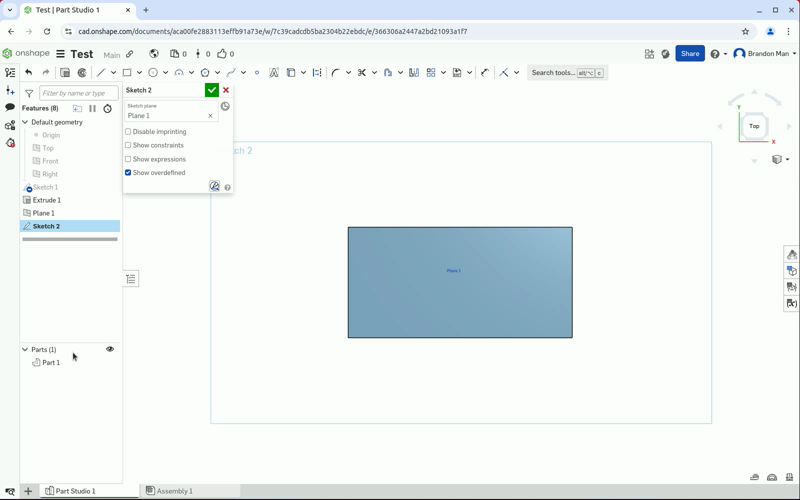
key(y)
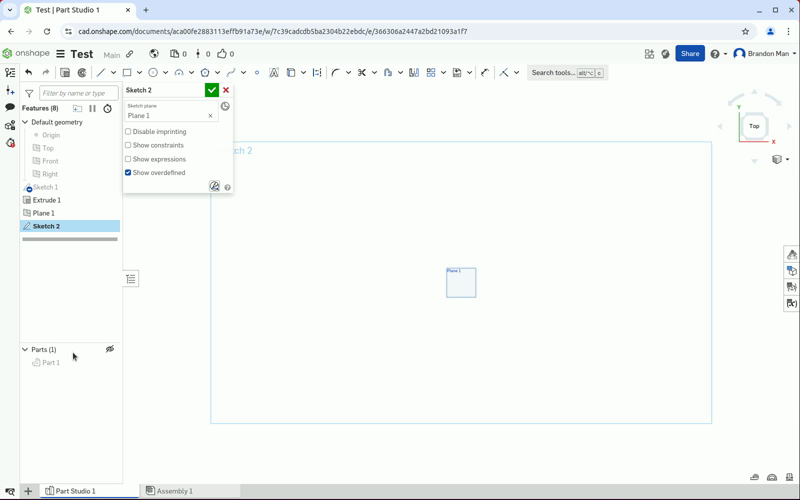
key(l)
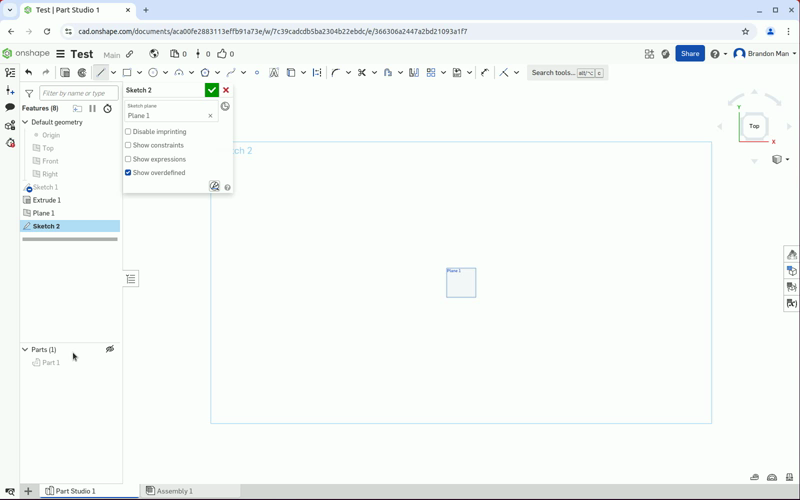
key_down(shift)
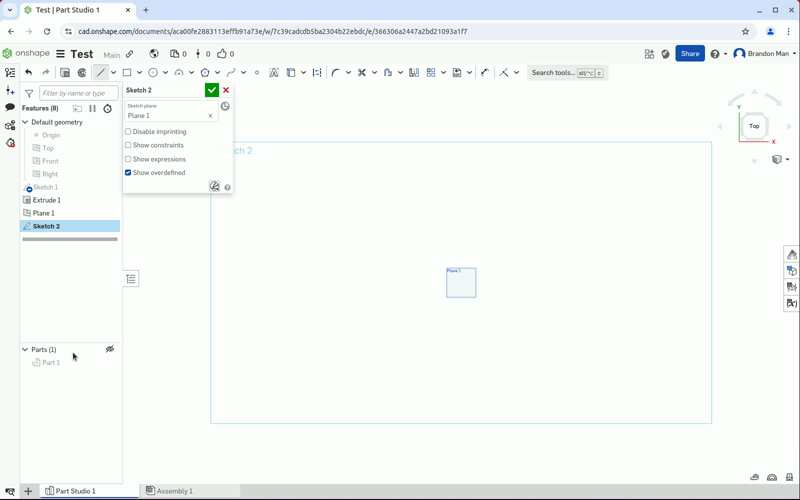
mouse_move(384, 313)
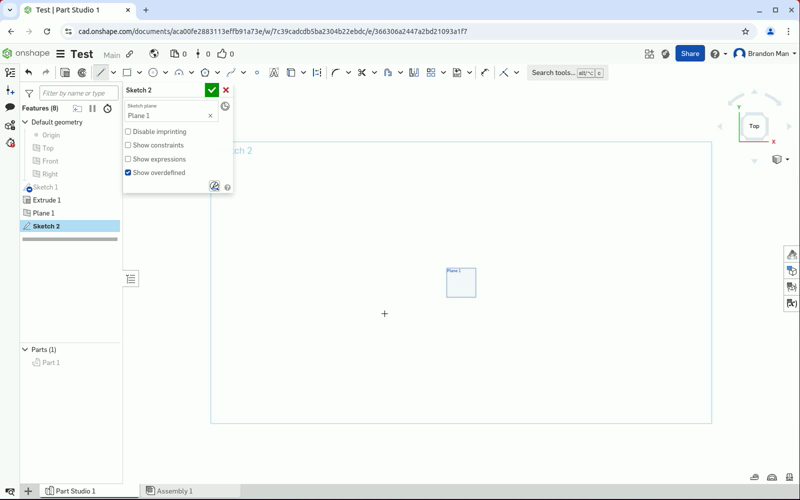
click(384, 313)
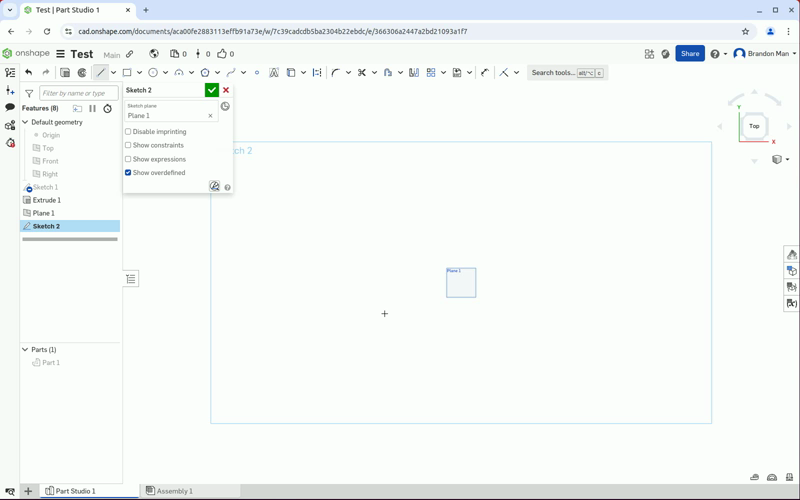
key_up(shift)
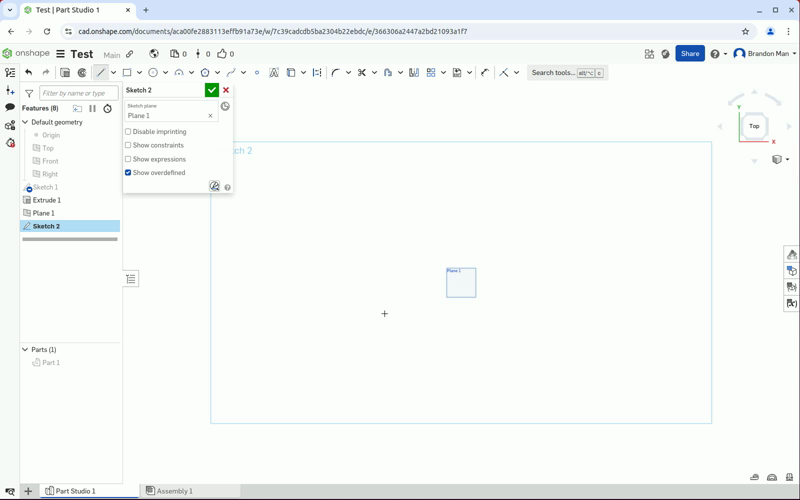
key_down(shift)
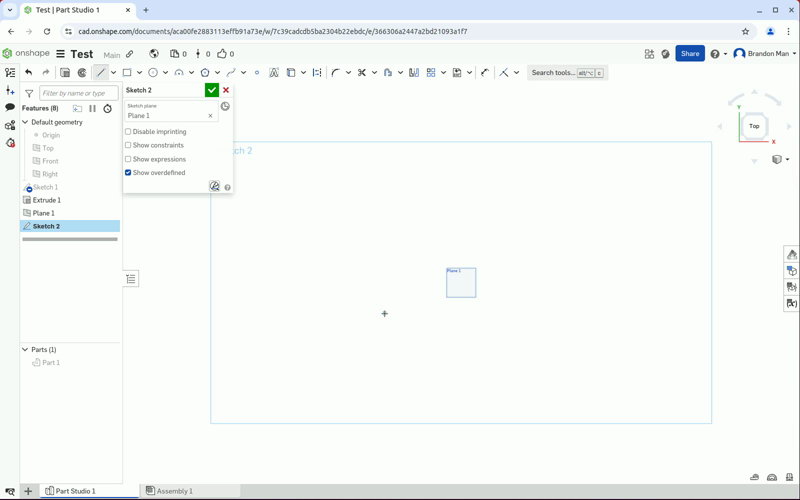
mouse_move(414, 313)
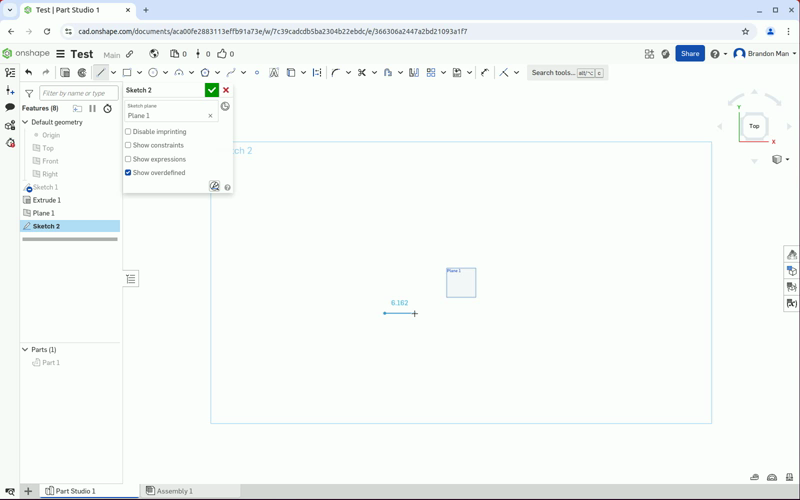
mouse_move(415, 334)
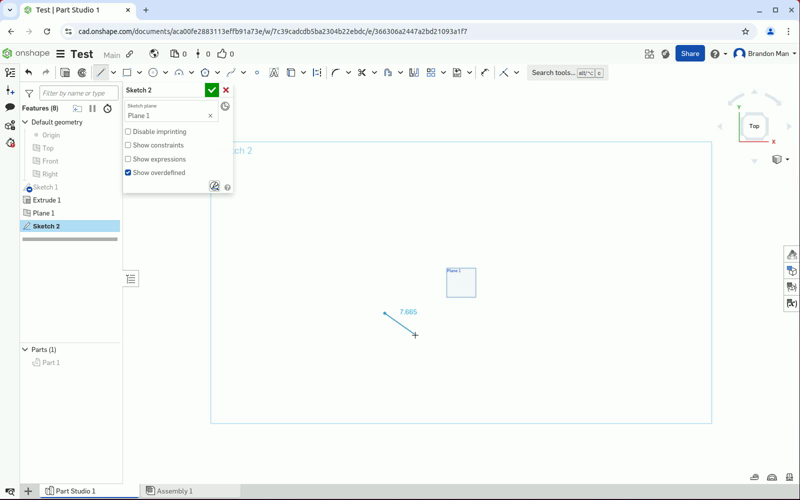
click(415, 334)
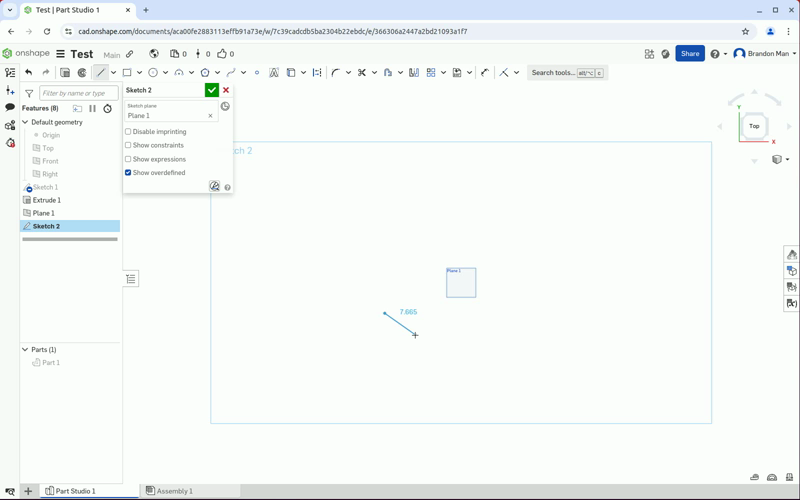
key_up(shift)
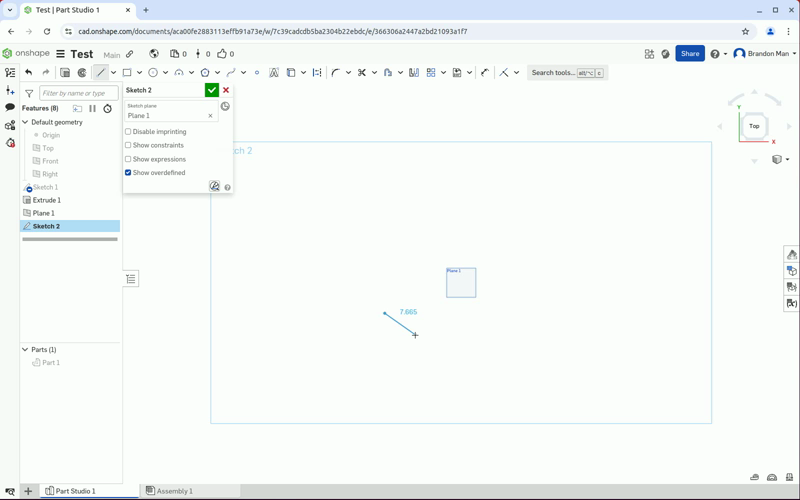
key_down(shift)
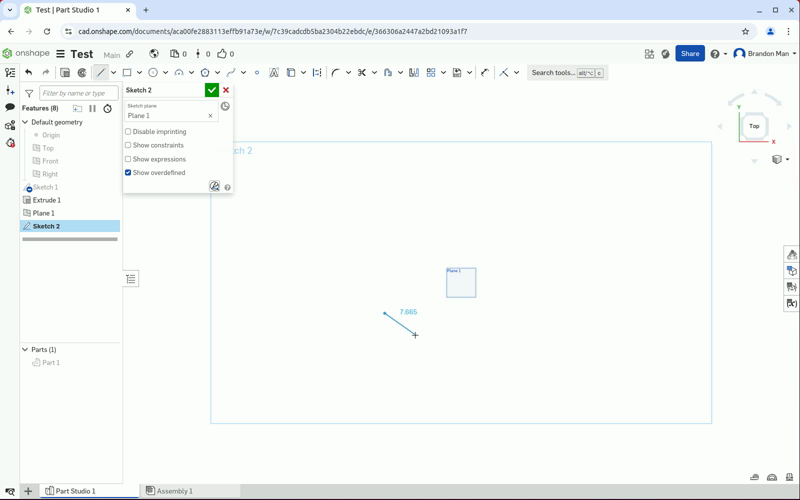
mouse_move(445, 334)
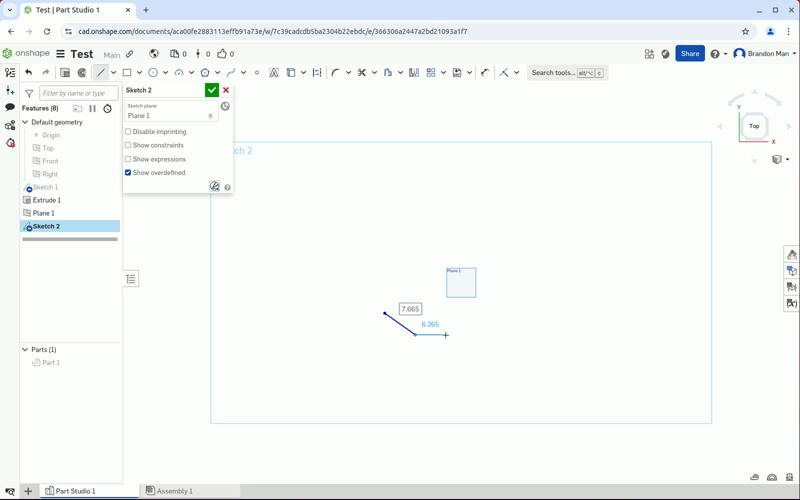
mouse_move(429, 313)
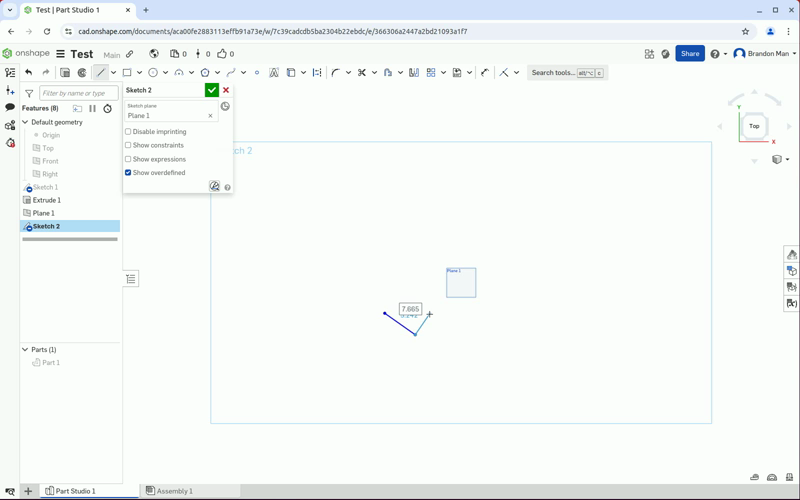
click(429, 313)
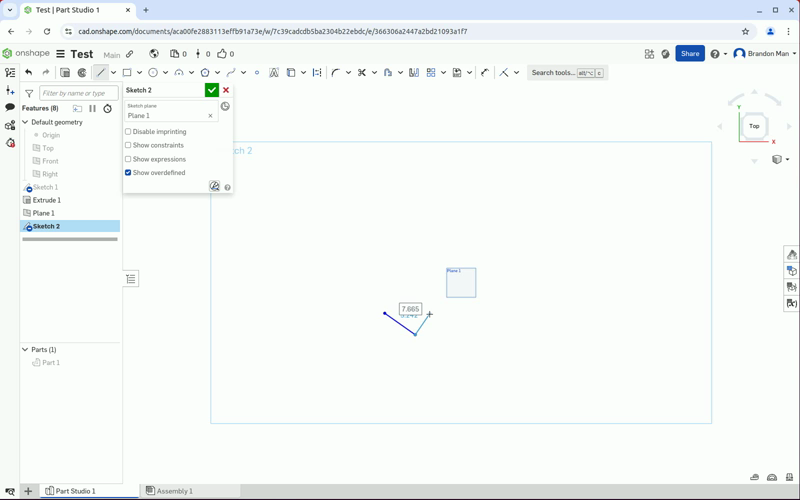
key_up(shift)
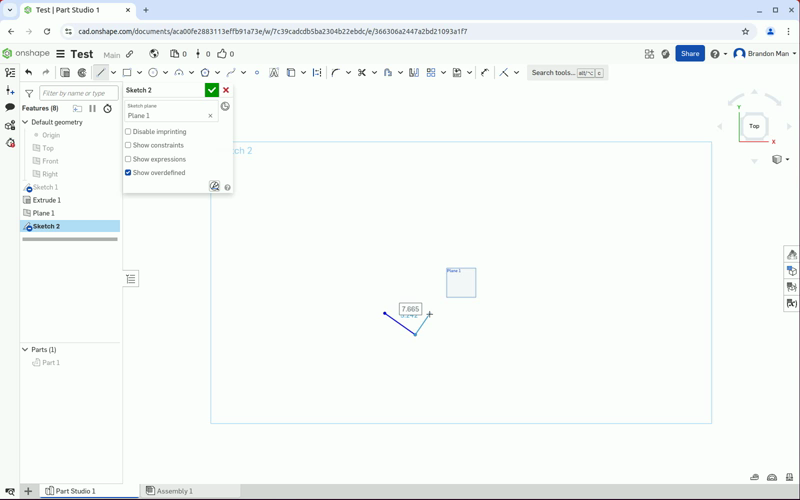
key_down(shift)
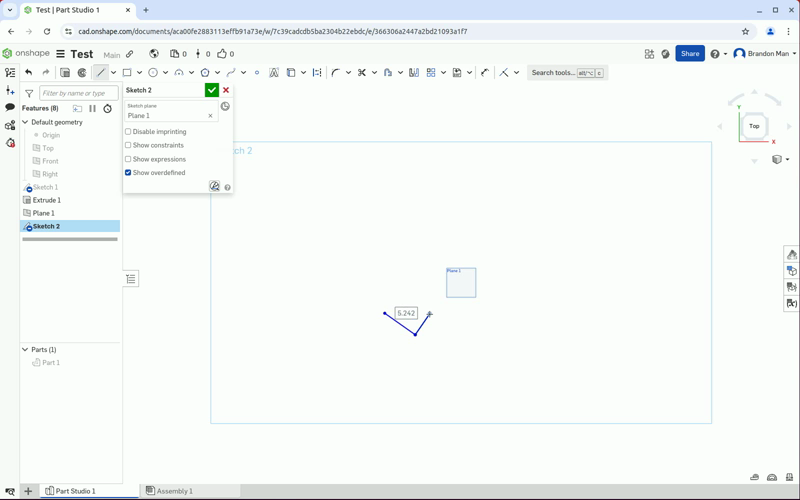
mouse_move(459, 313)
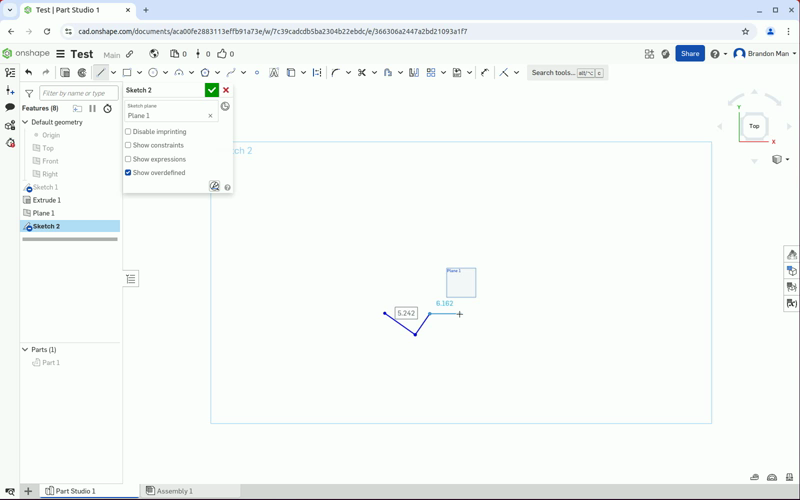
mouse_move(398, 292)
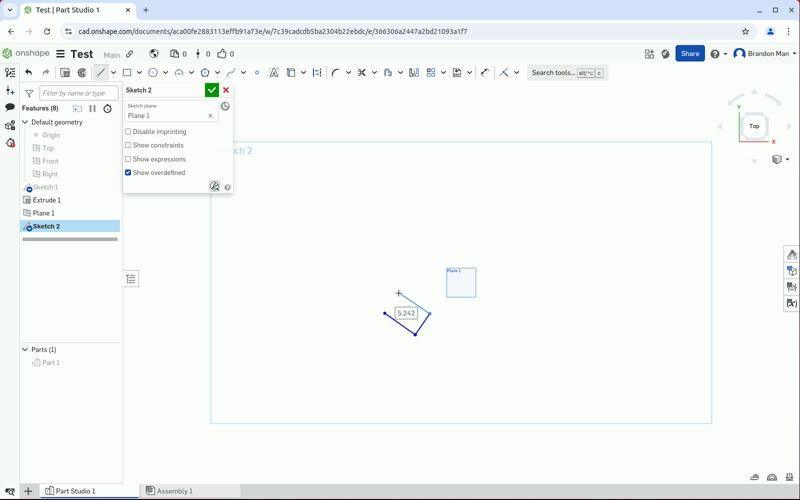
click(398, 292)
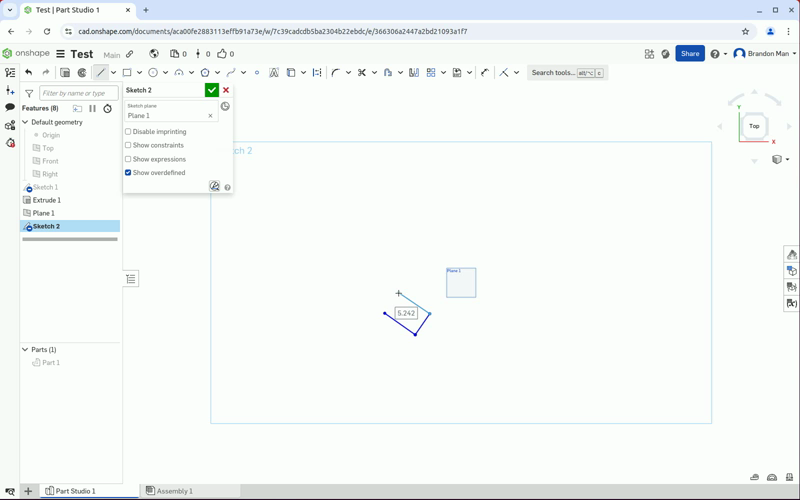
key_up(shift)
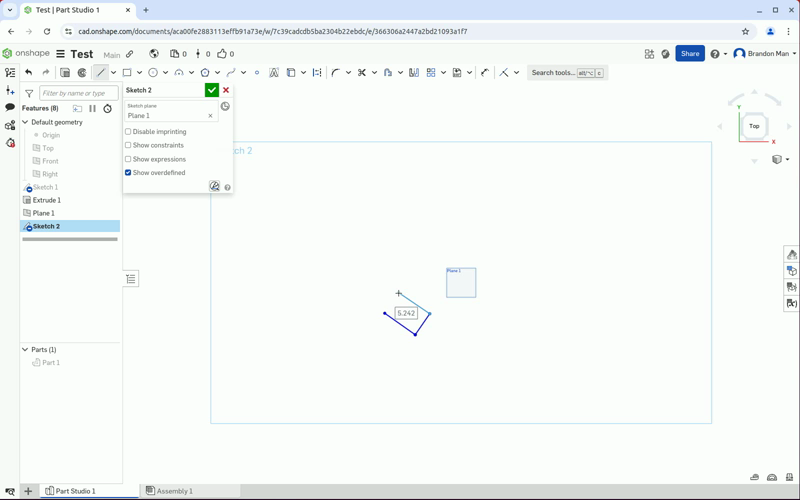
mouse_move(428, 292)
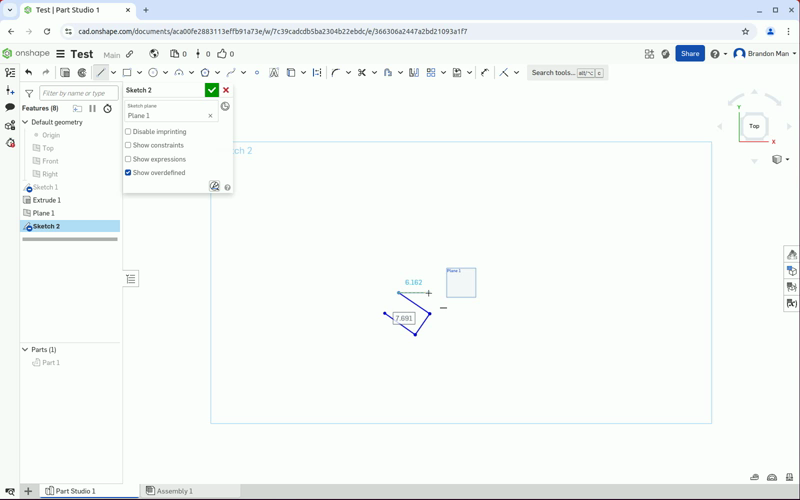
key_down(shift)
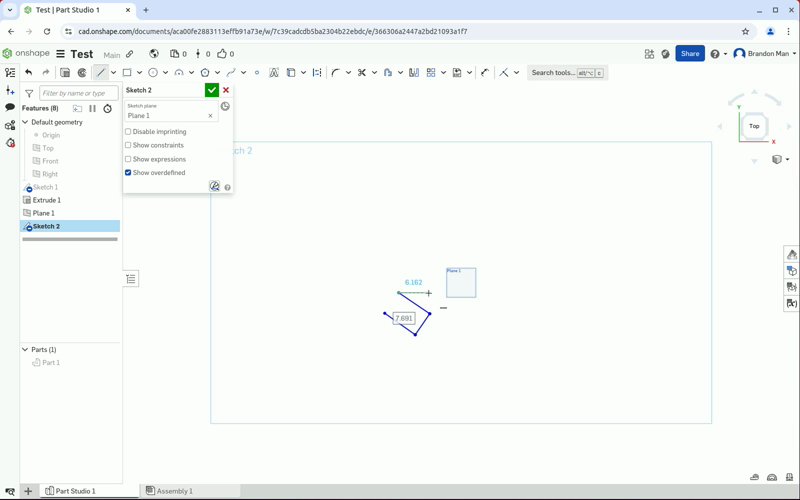
mouse_move(384, 313)
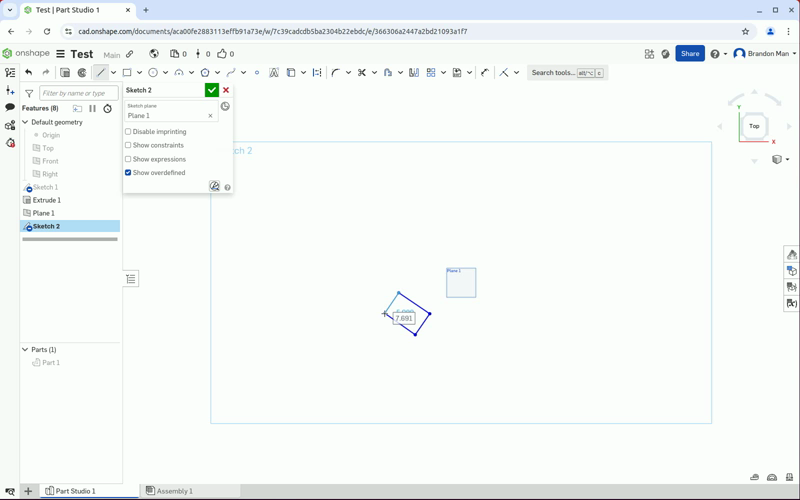
key_up(shift)
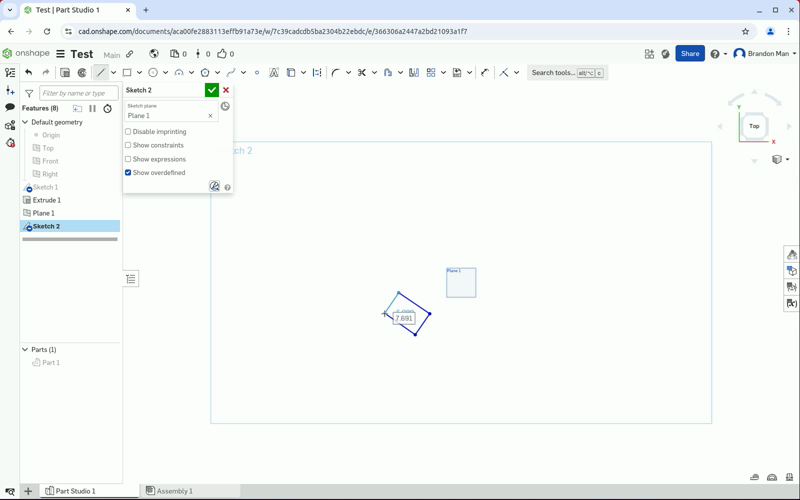
click(384, 313)
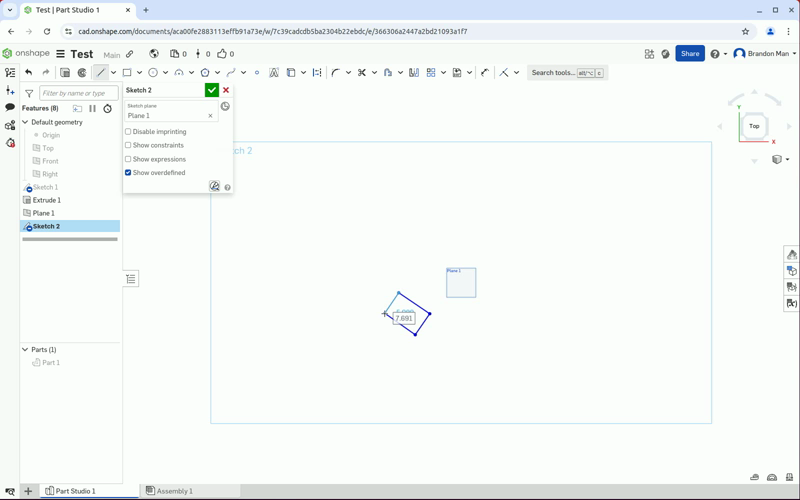
key(esc)
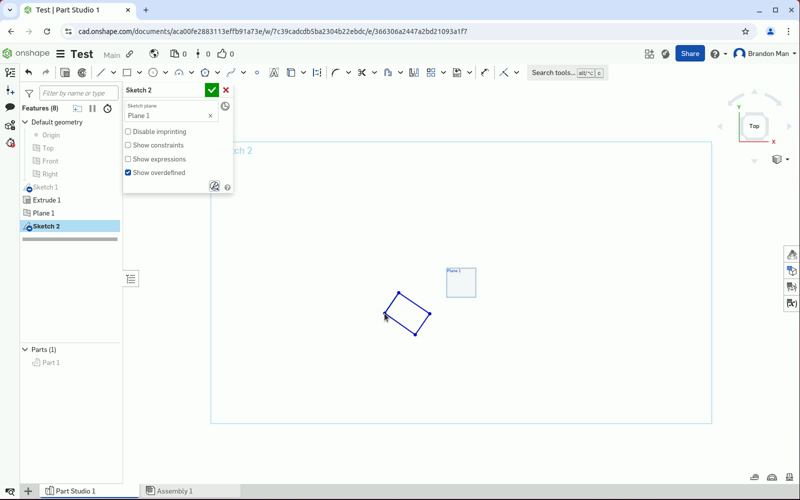
mouse_move(410, 320)
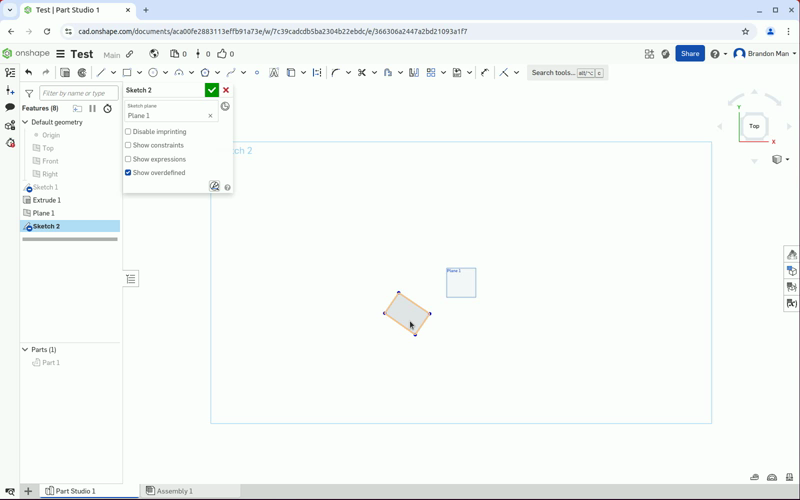
scroll(6)
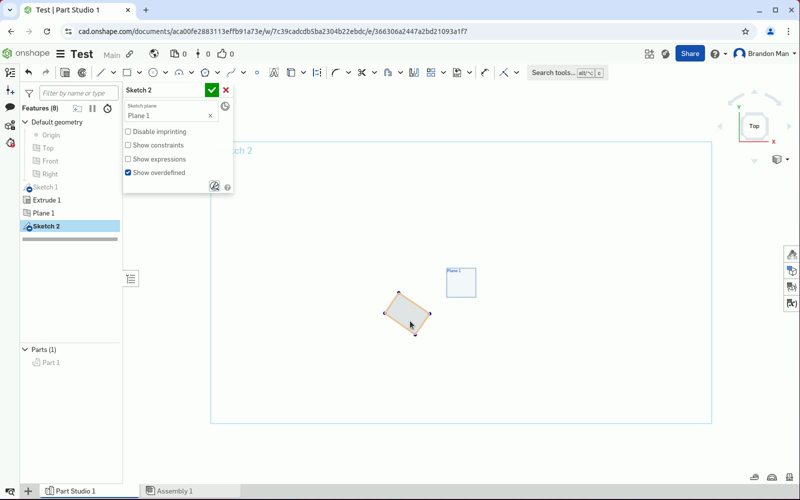
scroll(6)
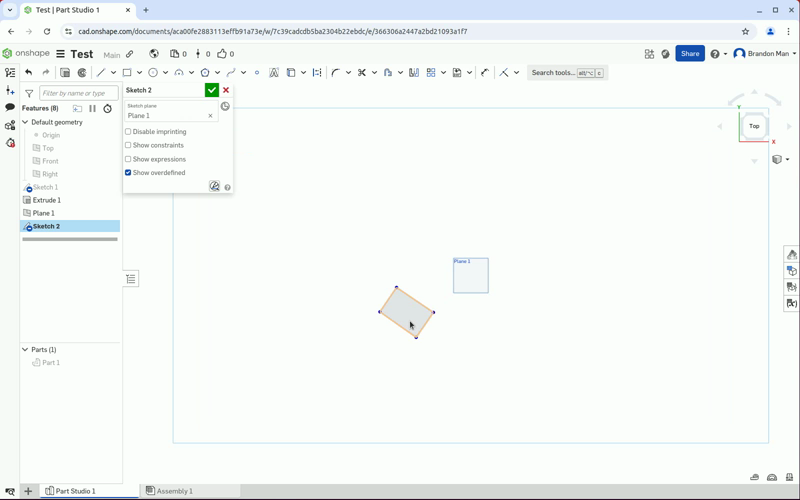
scroll(6)
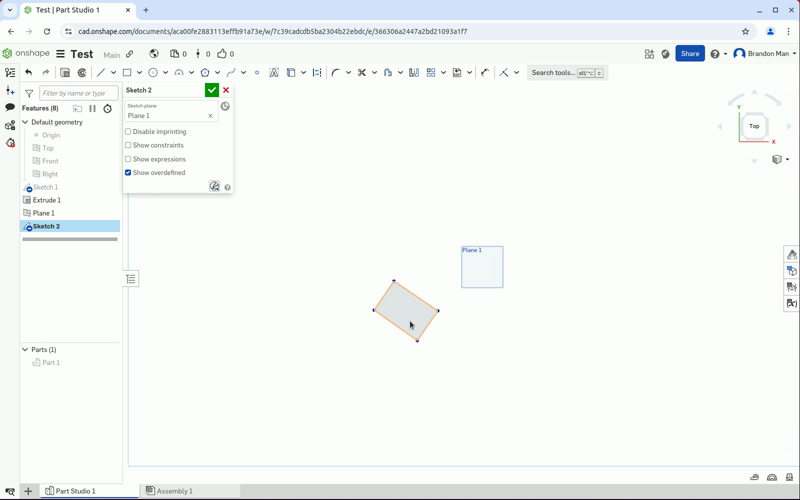
scroll(6)
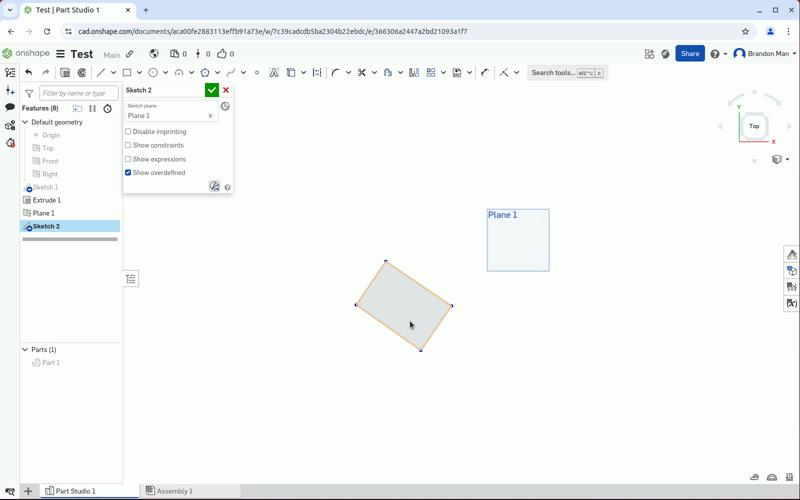
scroll(6)
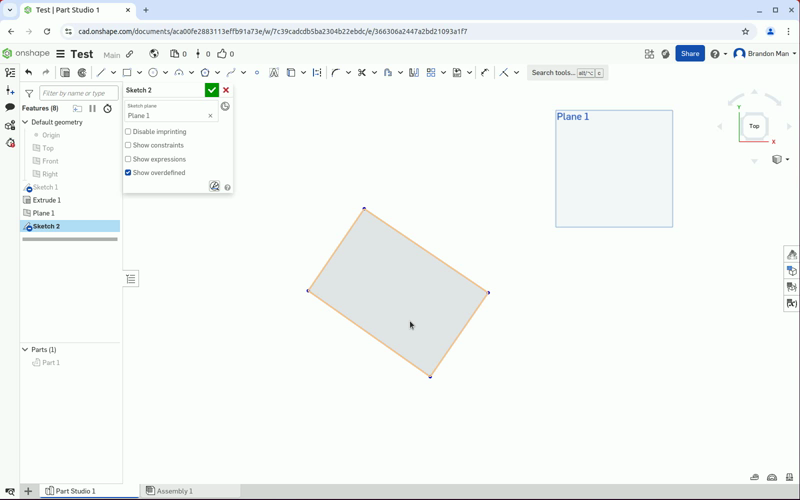
scroll(6)
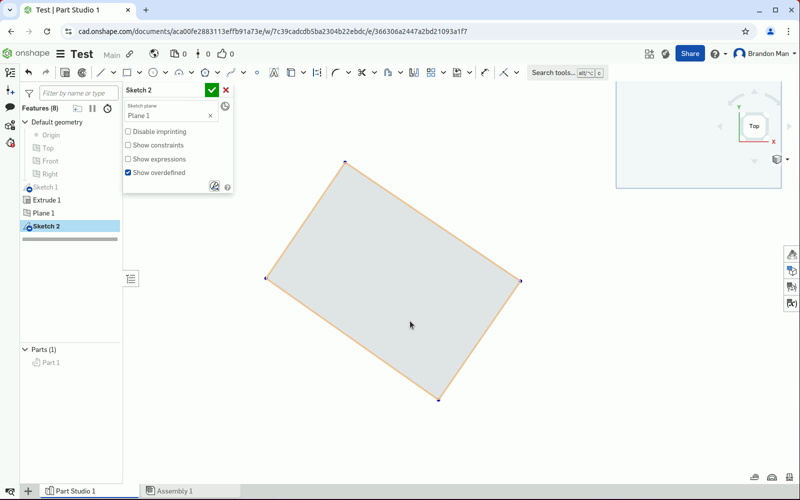
scroll(6)
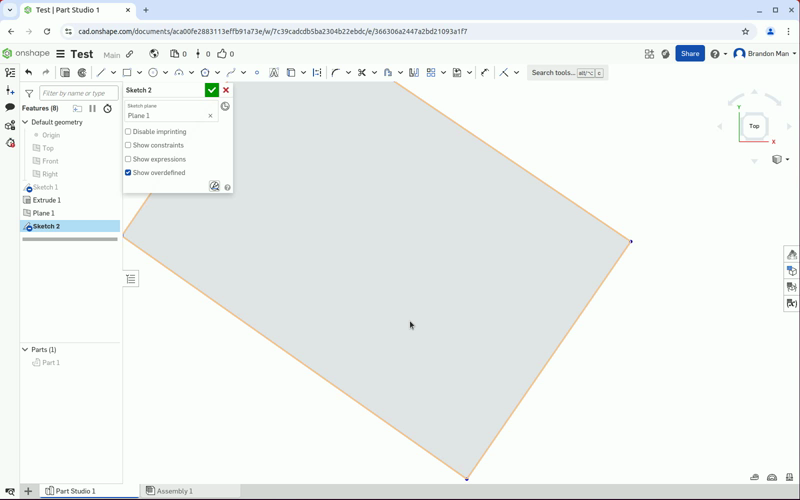
click(410, 320)
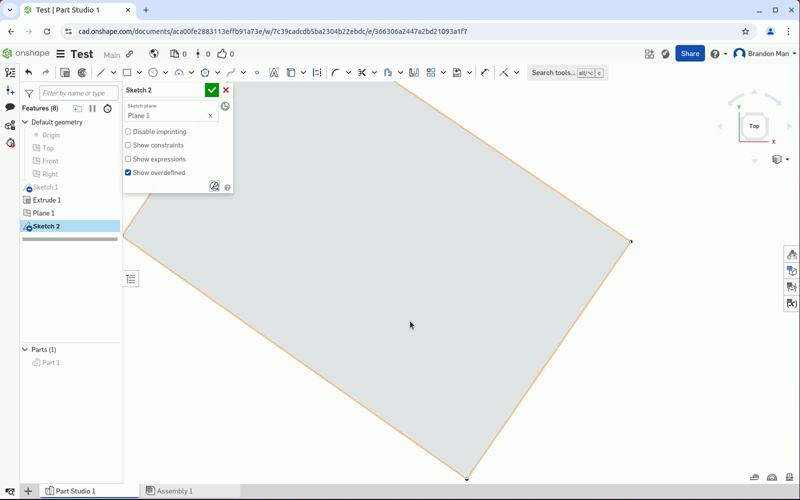
scroll(-6)
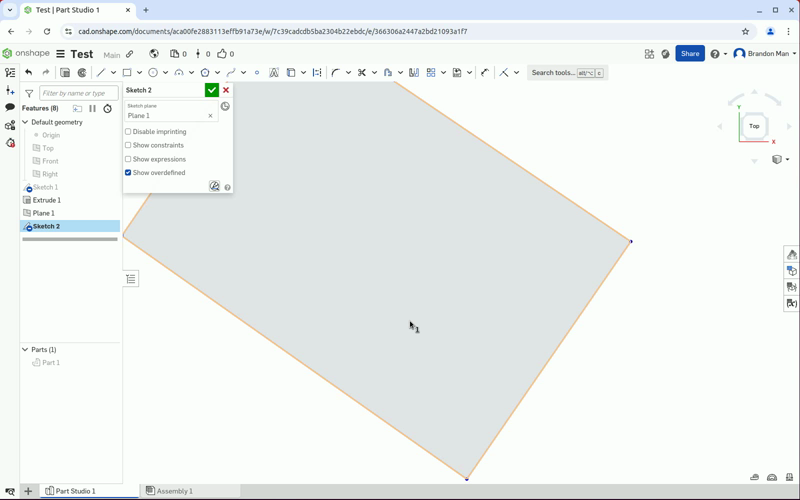
scroll(-6)
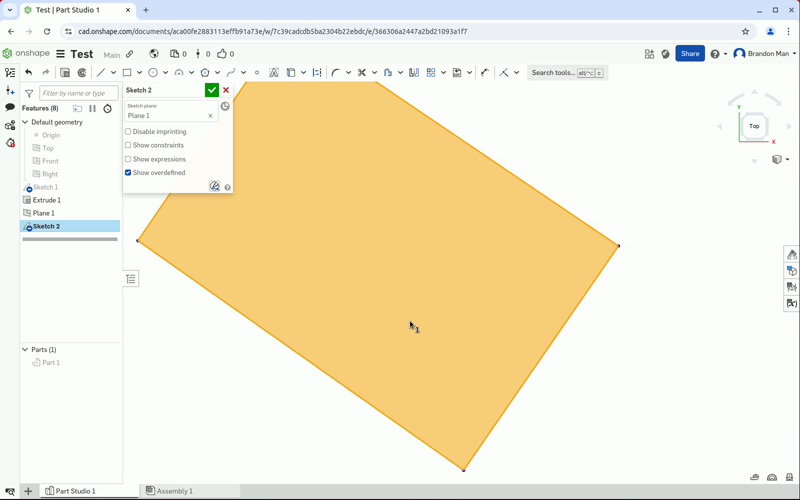
scroll(-6)
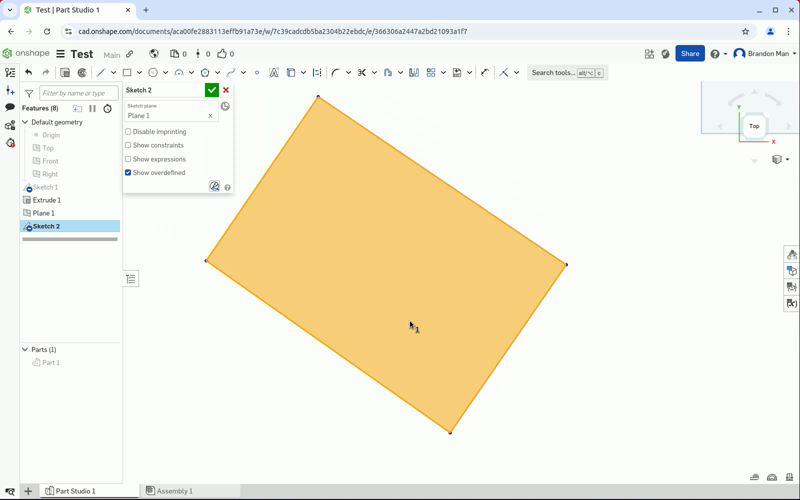
scroll(-6)
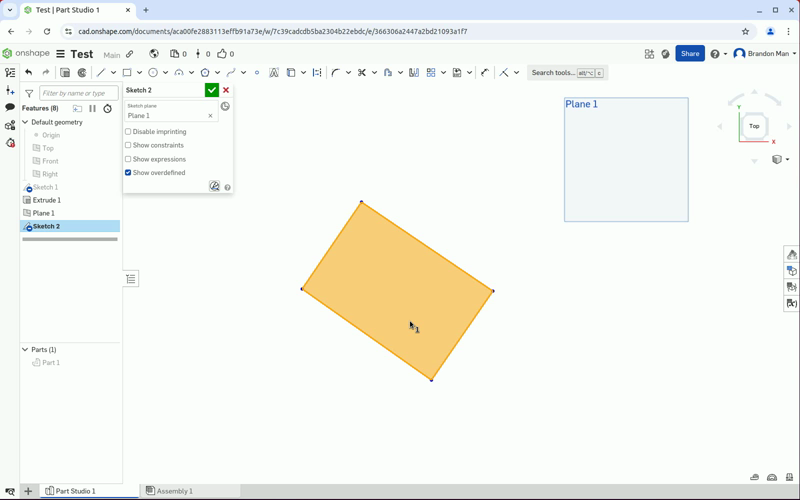
scroll(-6)
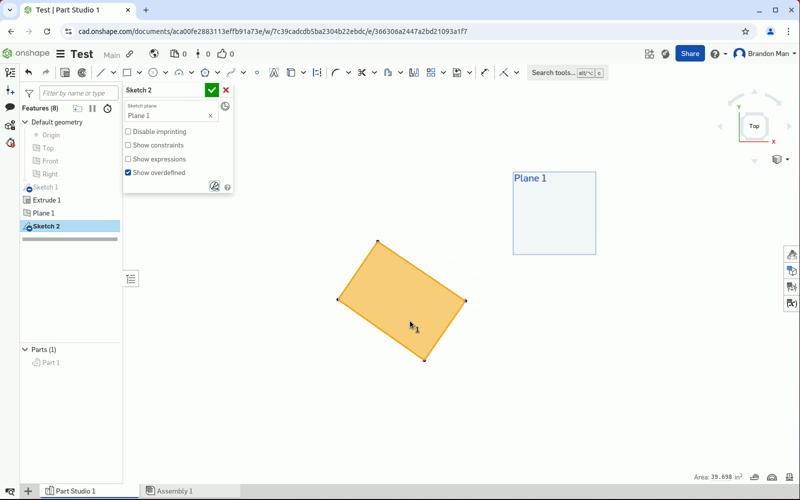
scroll(-6)
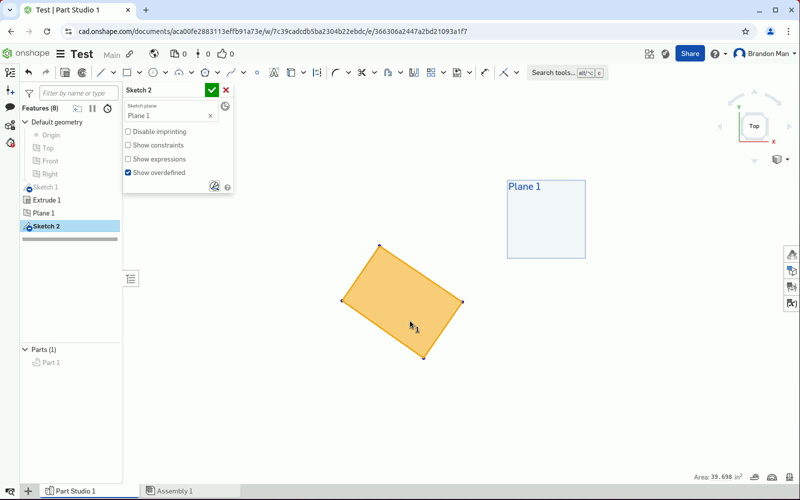
scroll(-6)
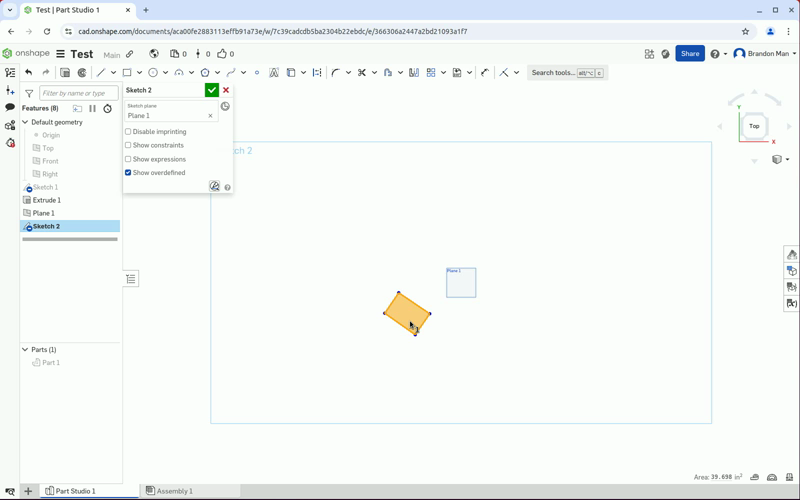
mouse_move(73, 352)
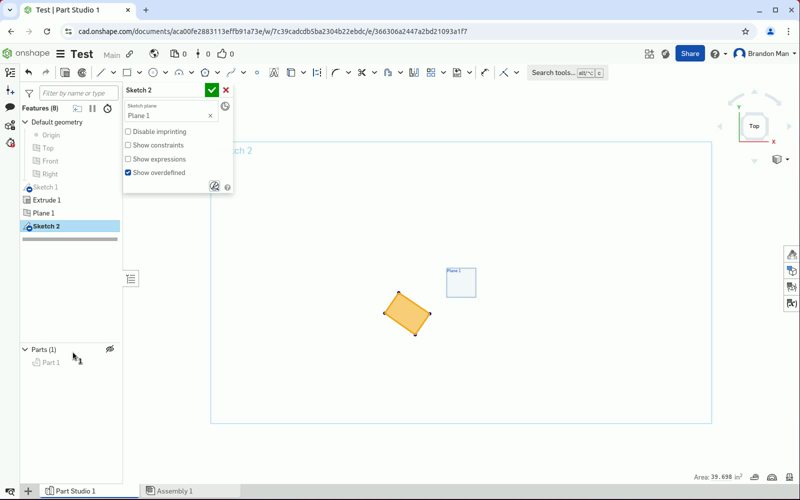
key(shift+y)
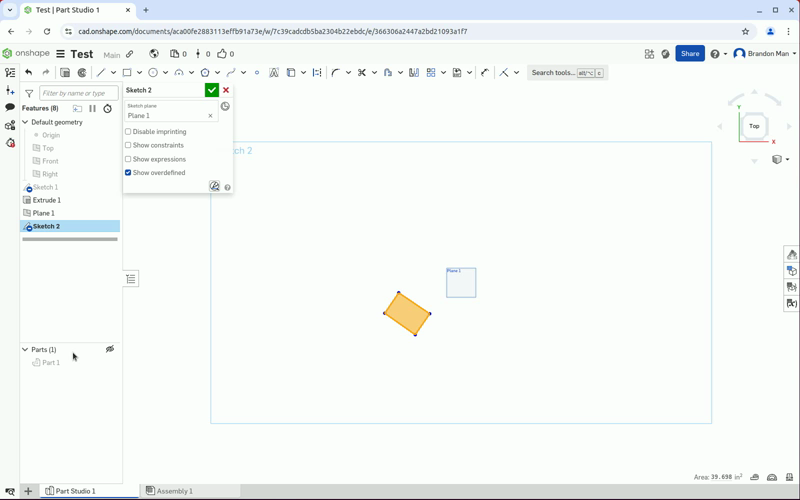
key(shift+e)
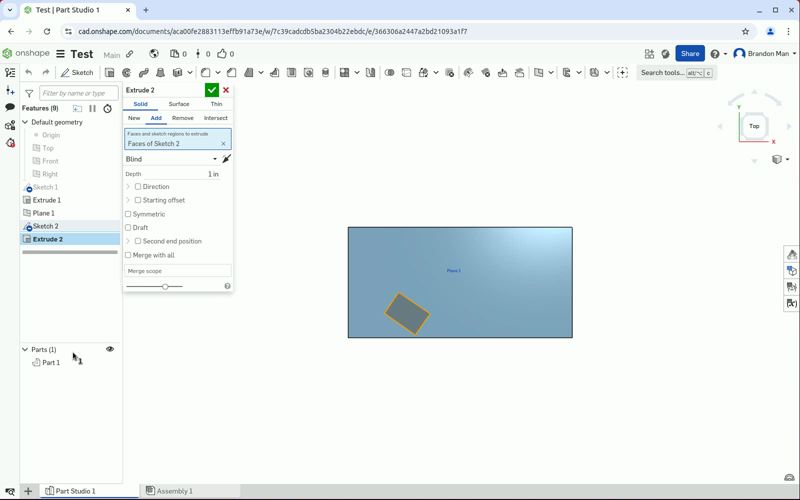
mouse_move(143, 106)
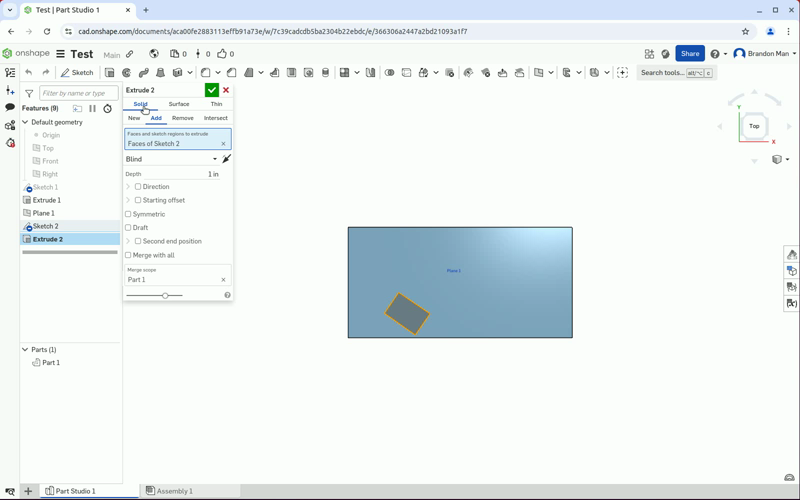
click(143, 106)
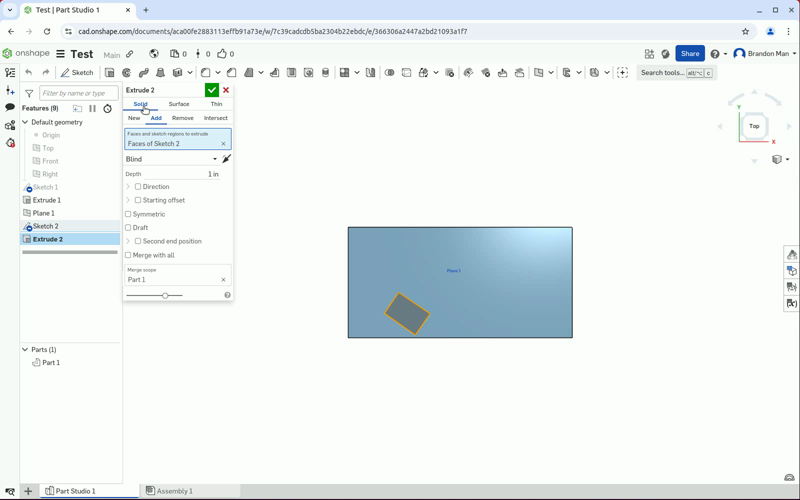
mouse_move(137, 120)
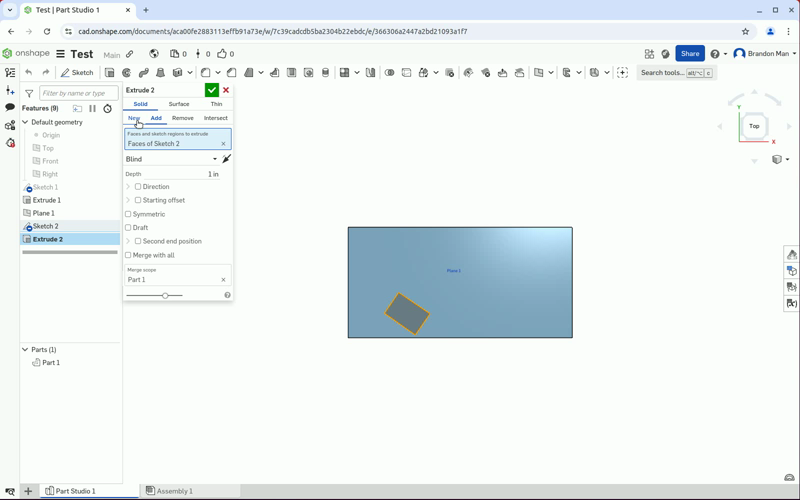
click(137, 120)
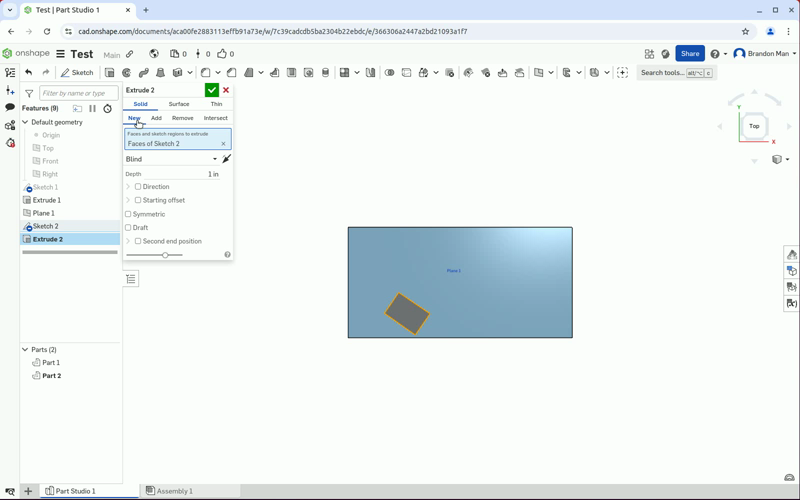
key(tab, 4)
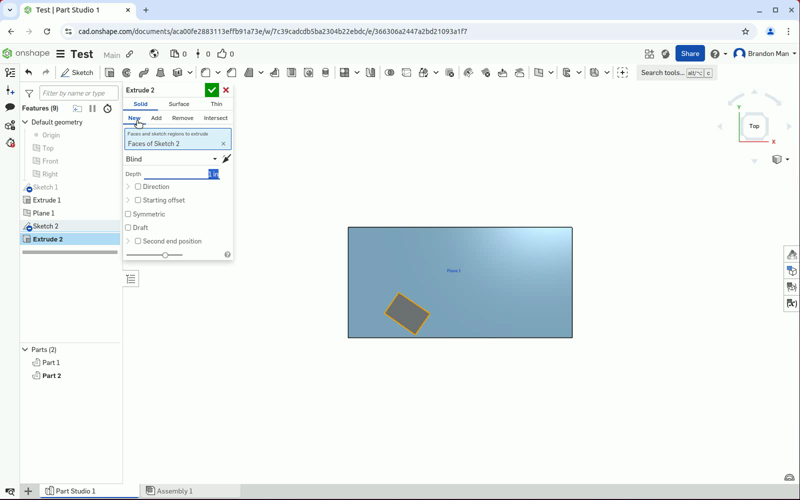
text(0.722)
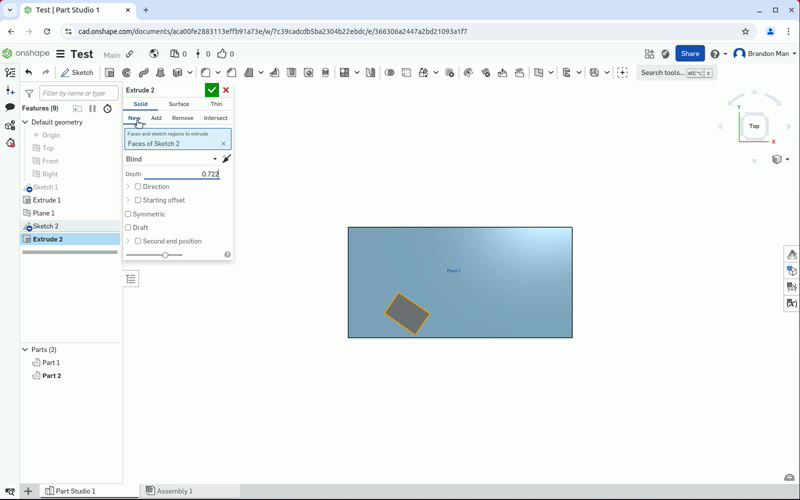
key(enter)
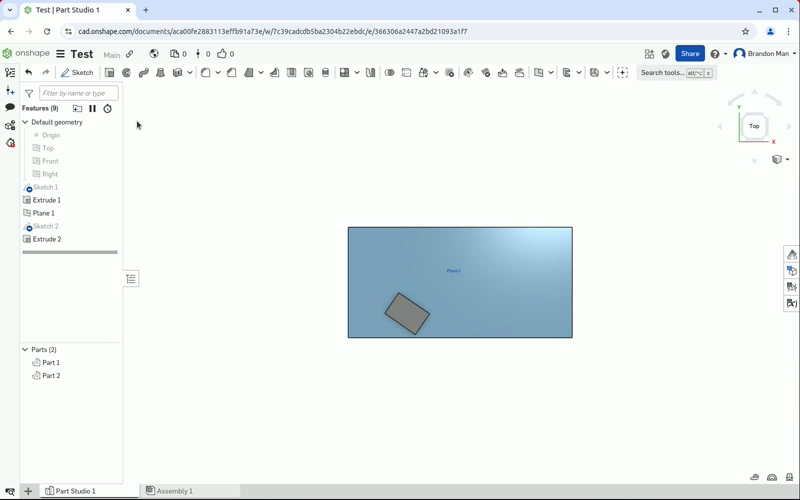
key(shift+h)
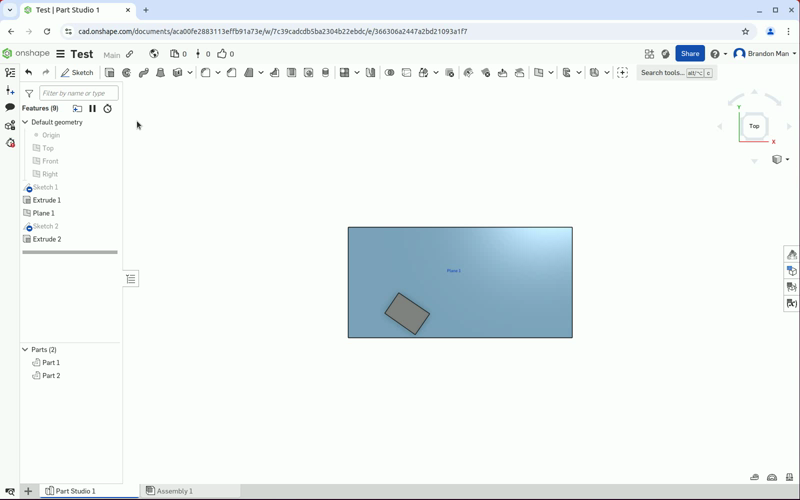
key(shift+h)
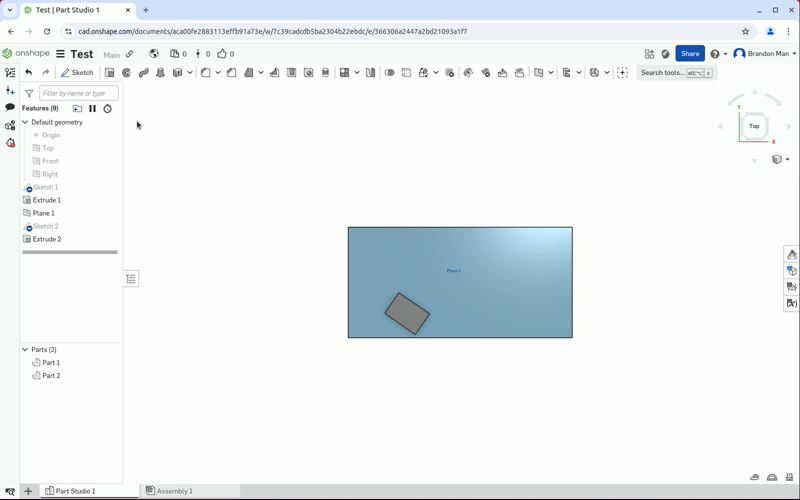
mouse_move(73, 189)
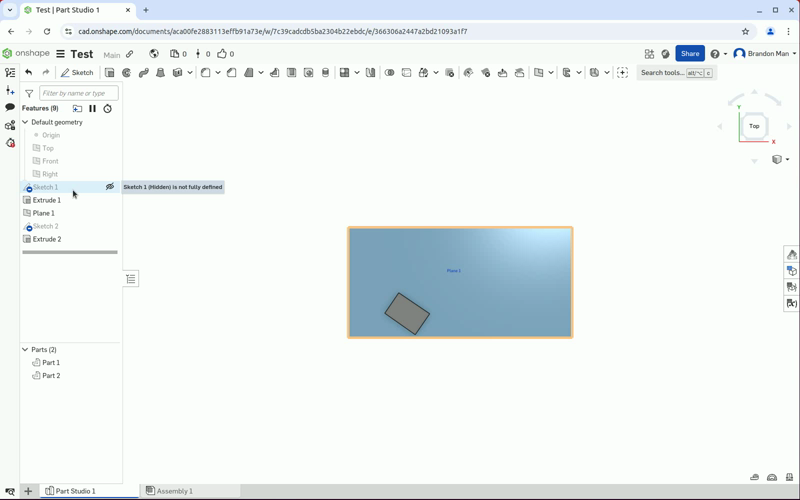
click(73, 189)
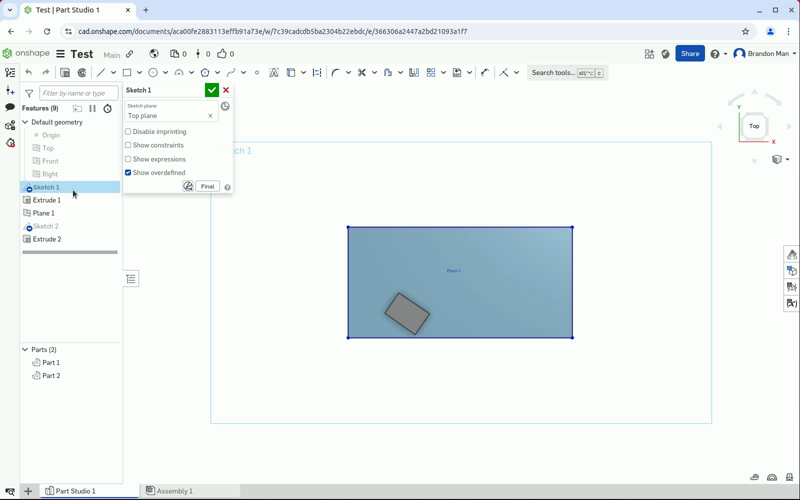
mouse_move(229, 92)
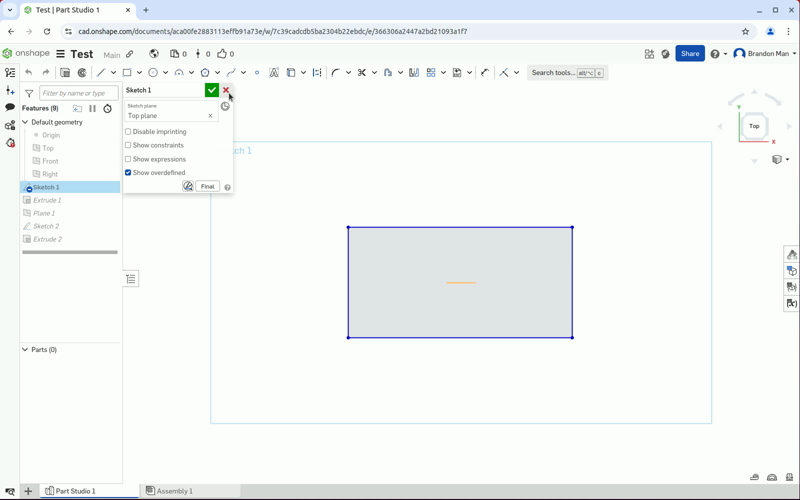
click(229, 92)
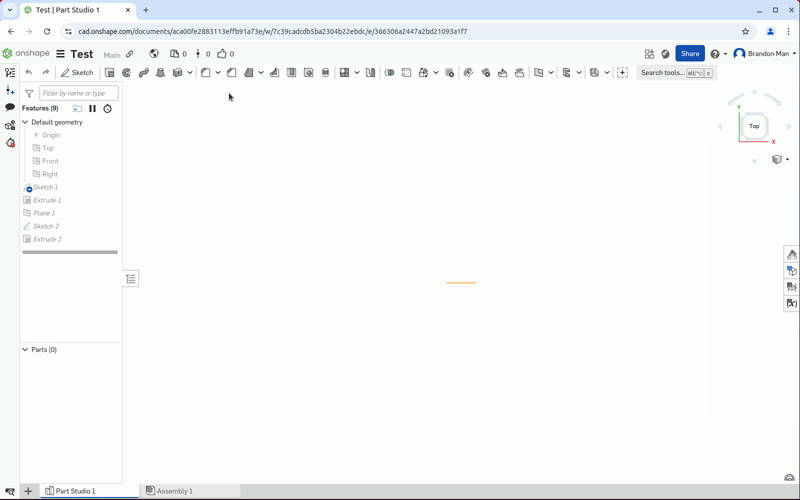
key(shift+s)
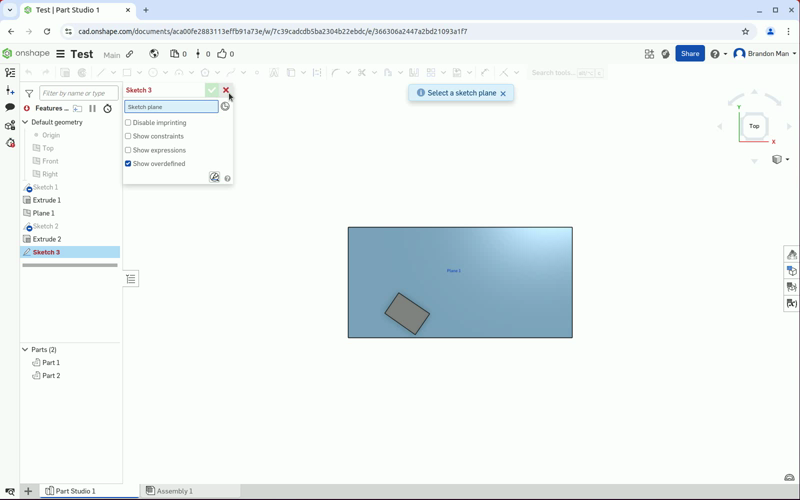
mouse_move(73, 215)
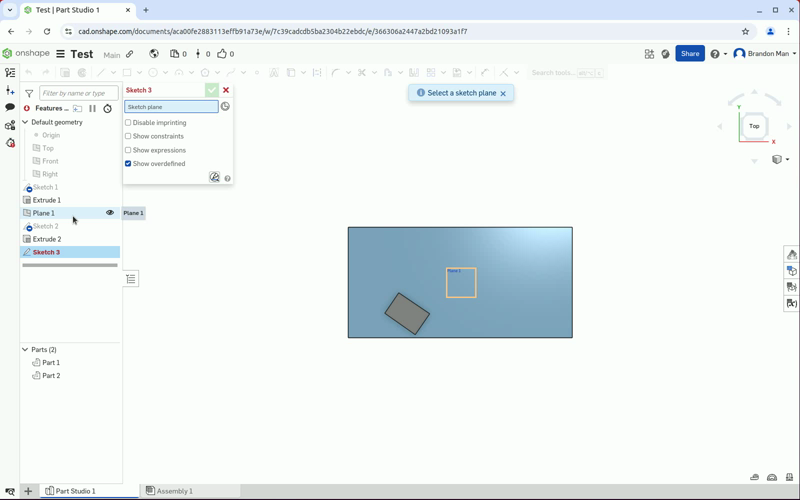
click(73, 215)
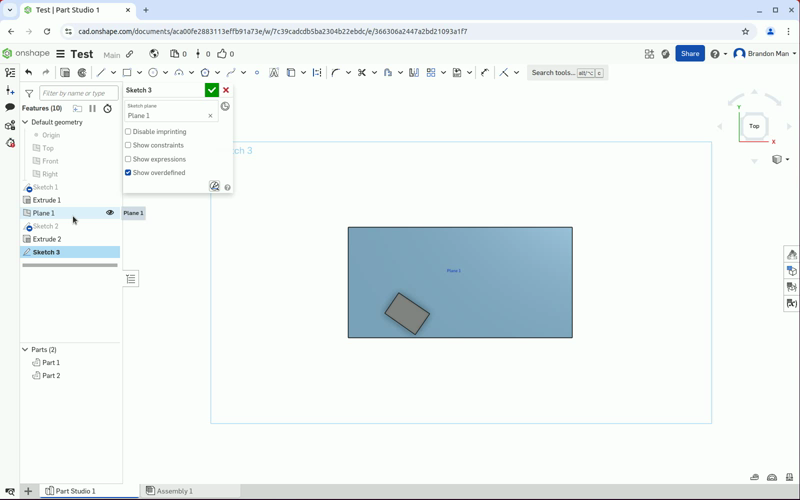
mouse_move(73, 352)
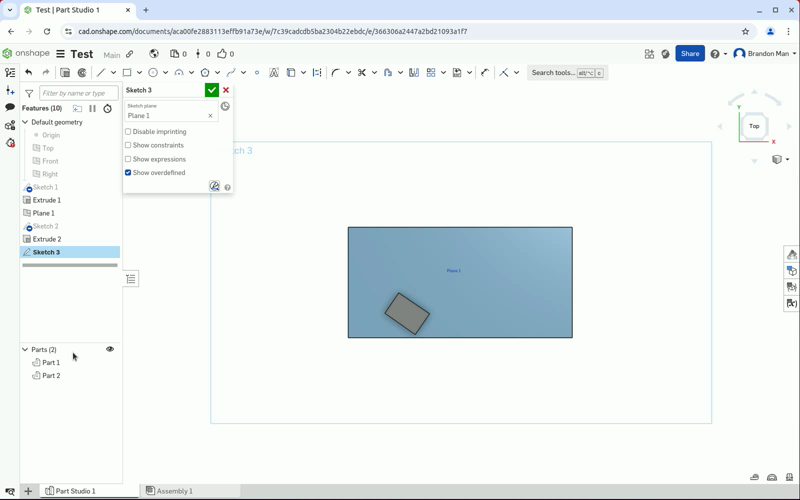
key(y)
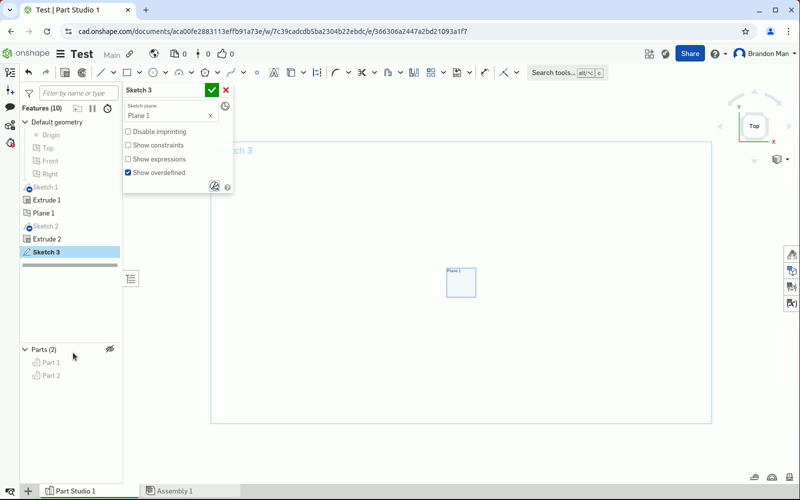
key(l)
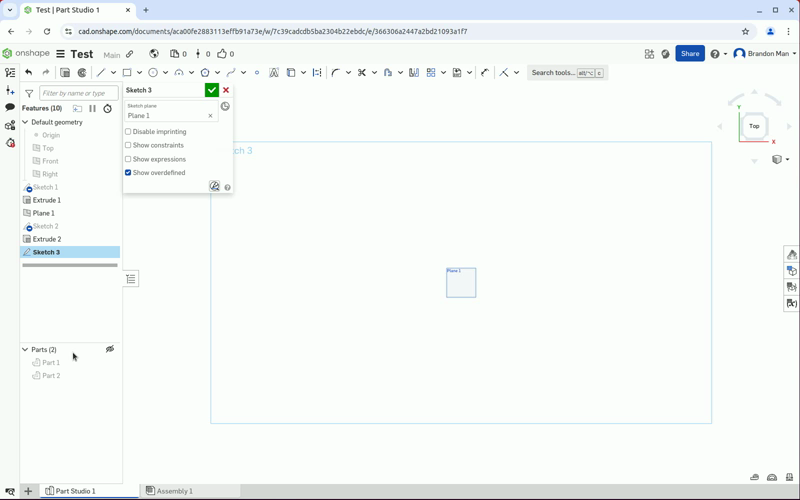
key_down(shift)
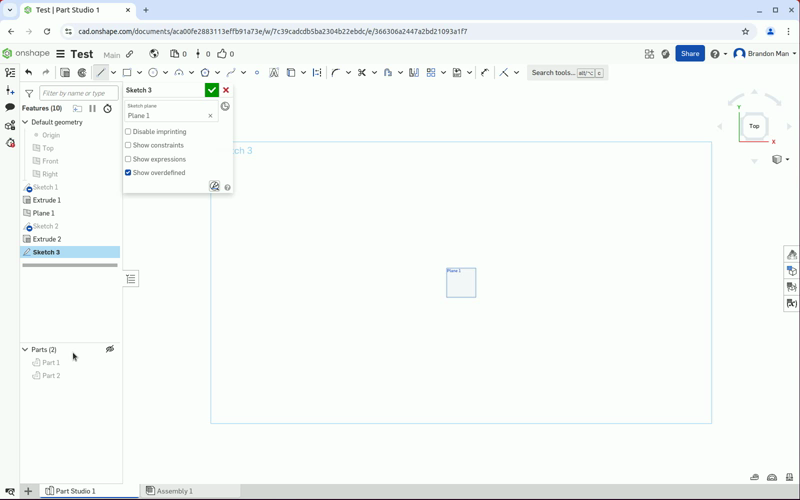
mouse_move(401, 288)
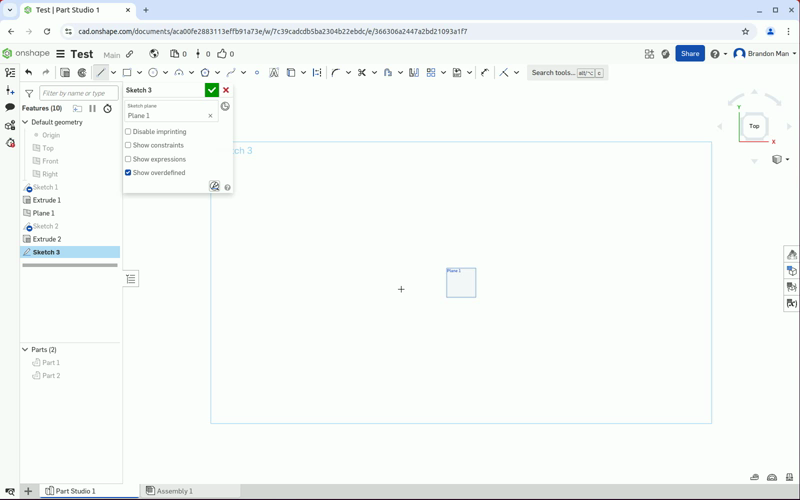
click(401, 288)
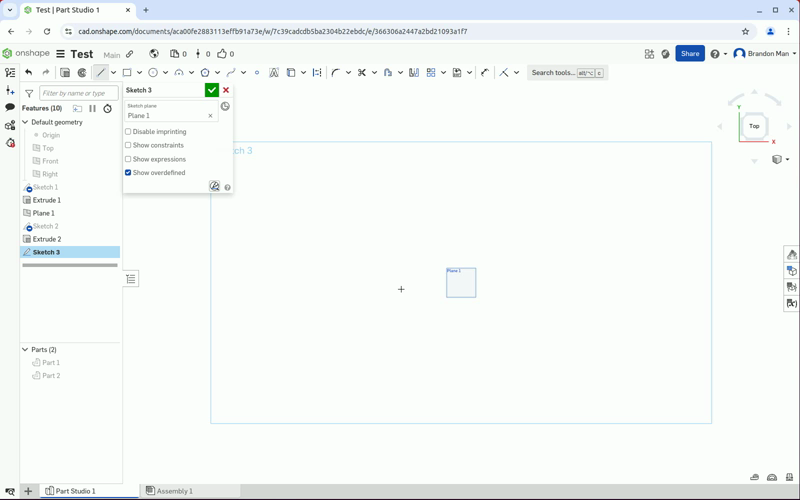
key_up(shift)
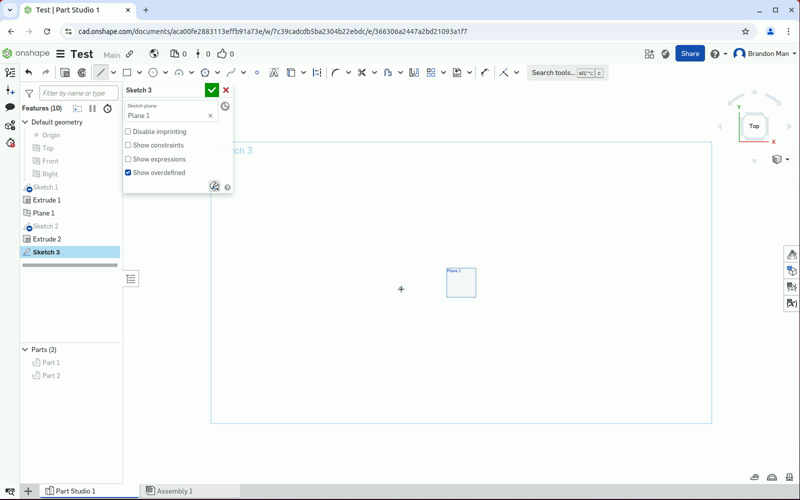
key_down(shift)
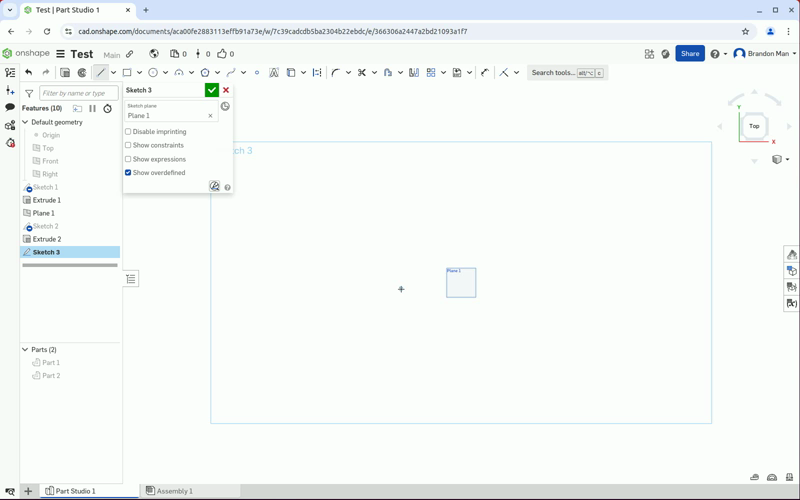
mouse_move(431, 288)
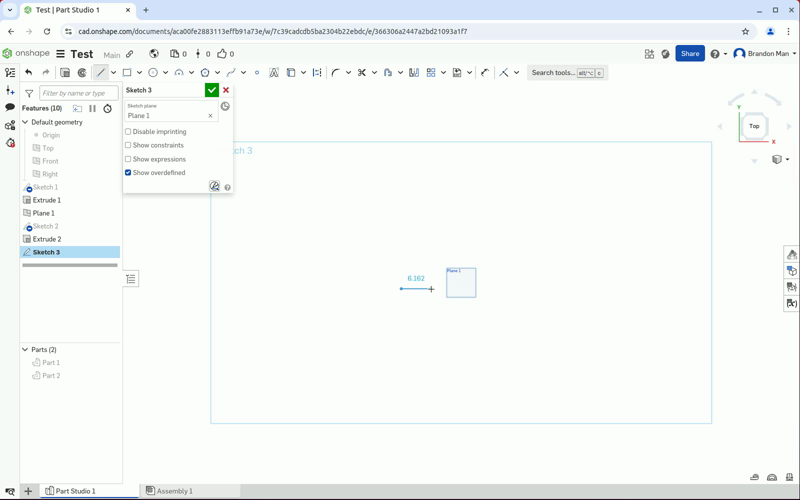
mouse_move(420, 302)
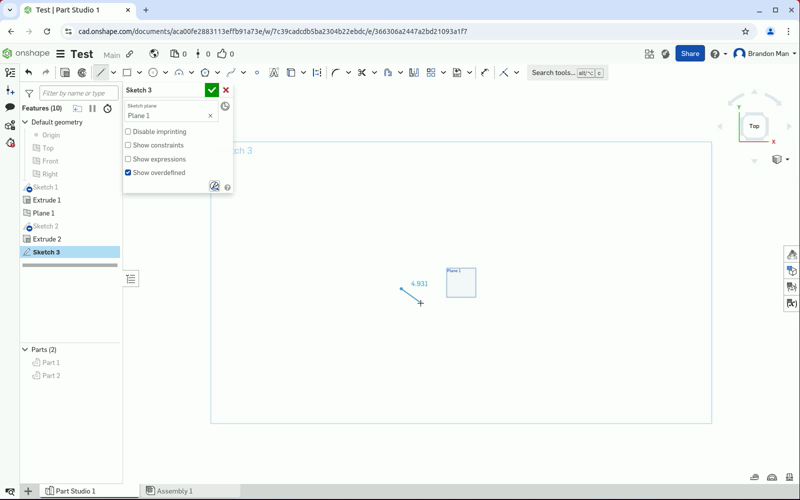
click(420, 302)
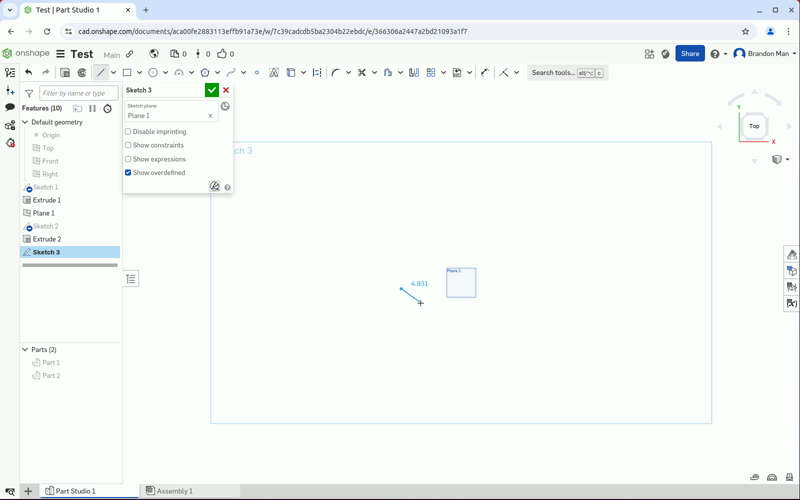
key_up(shift)
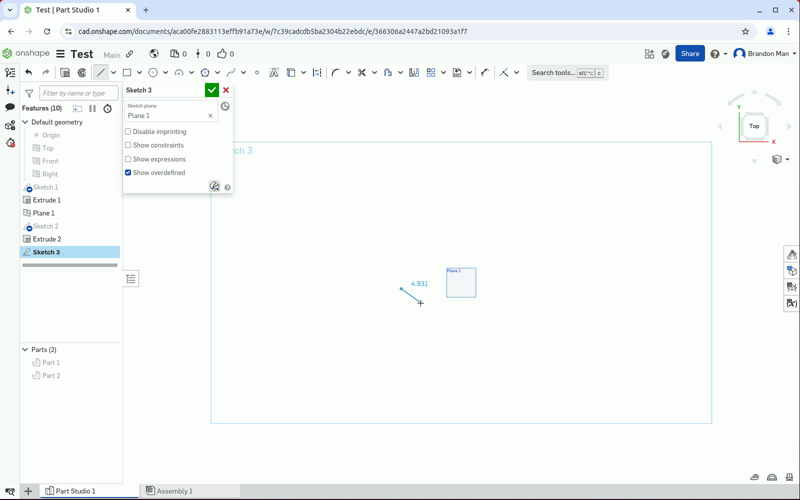
key_down(shift)
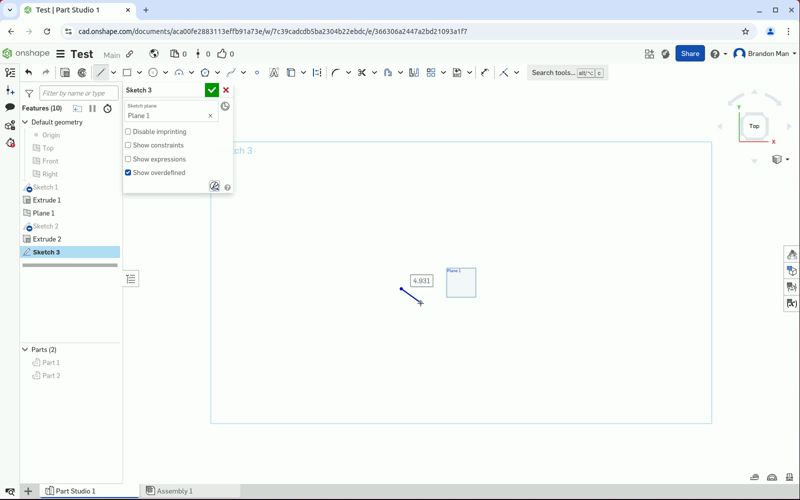
mouse_move(450, 302)
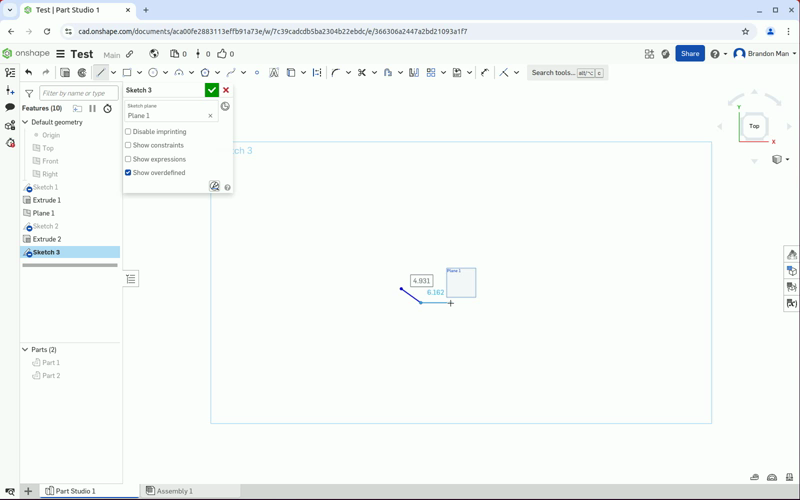
mouse_move(434, 283)
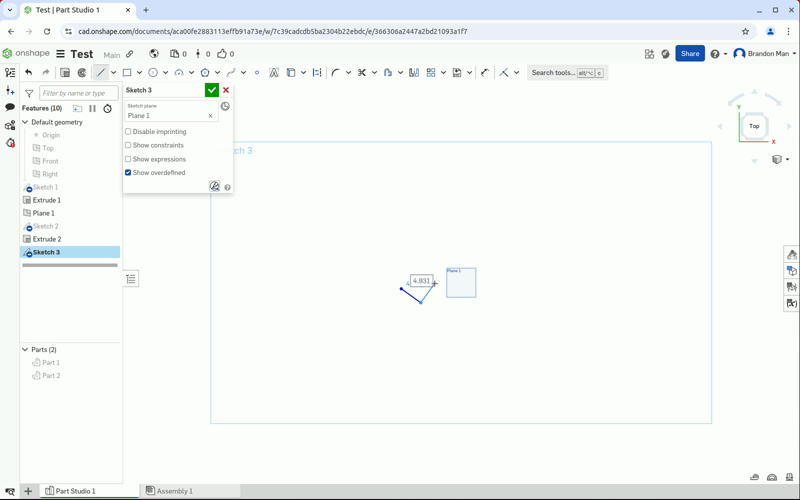
click(434, 283)
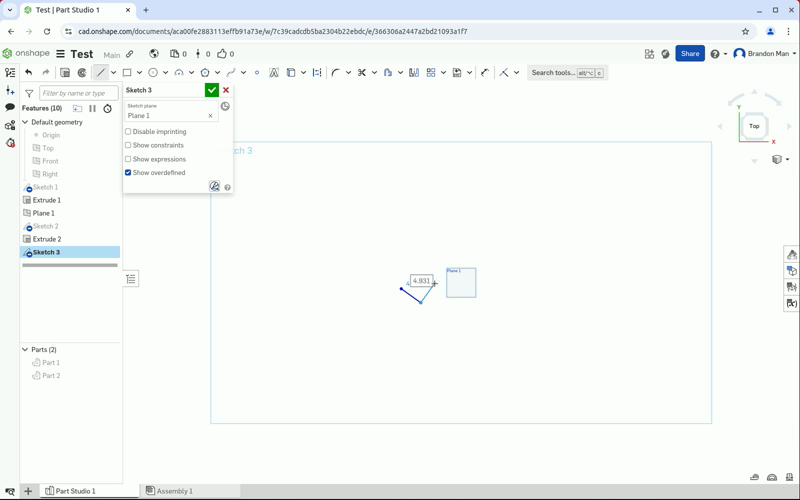
key_up(shift)
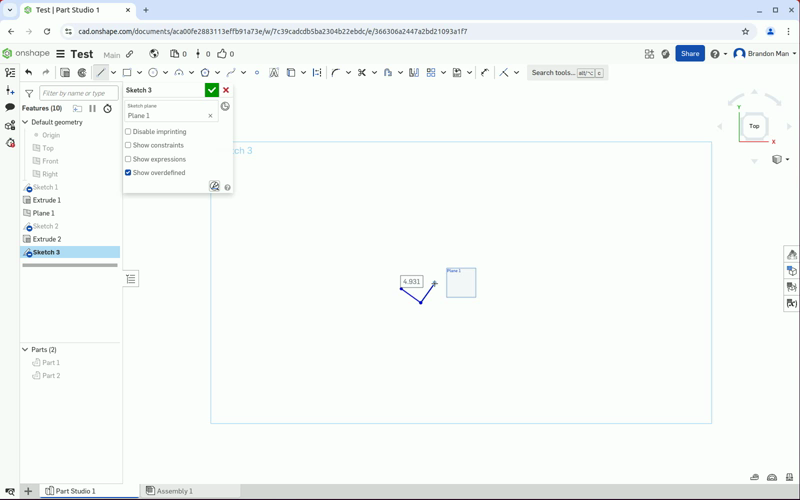
key_down(shift)
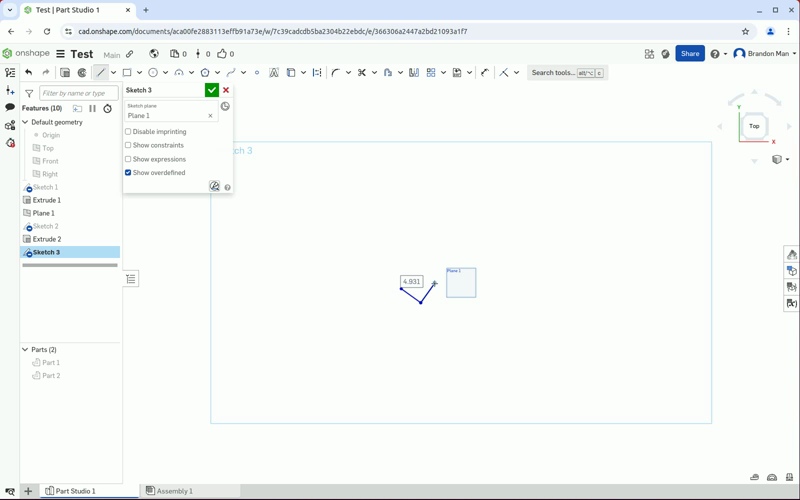
mouse_move(464, 283)
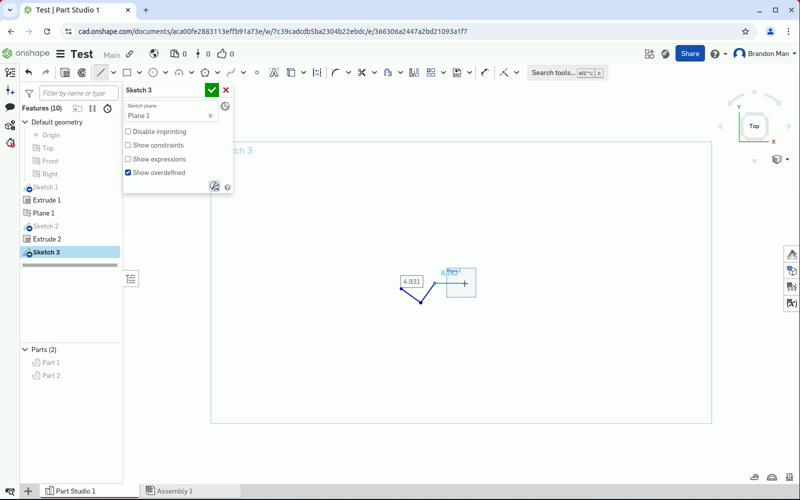
mouse_move(414, 269)
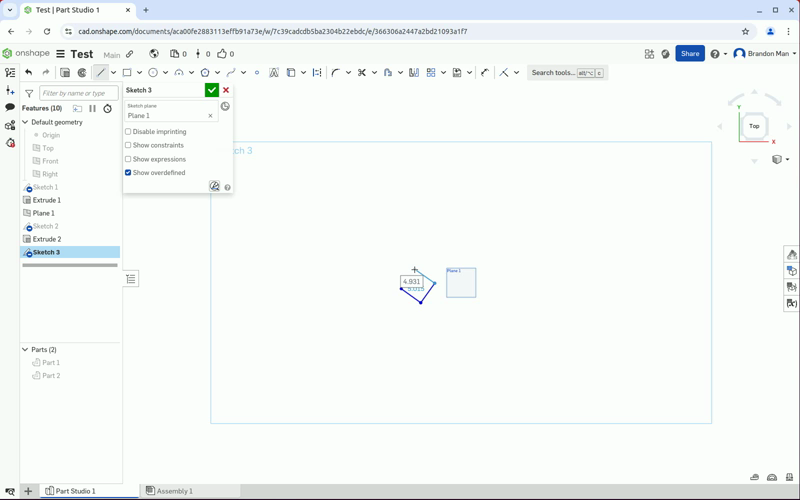
click(414, 269)
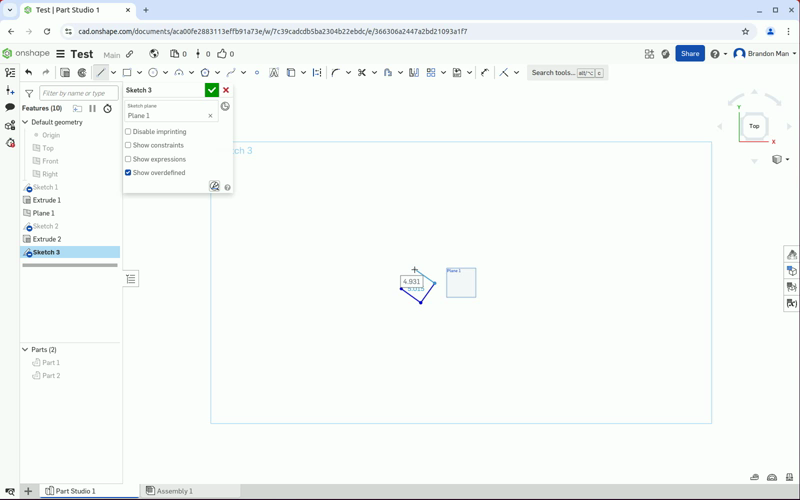
key_up(shift)
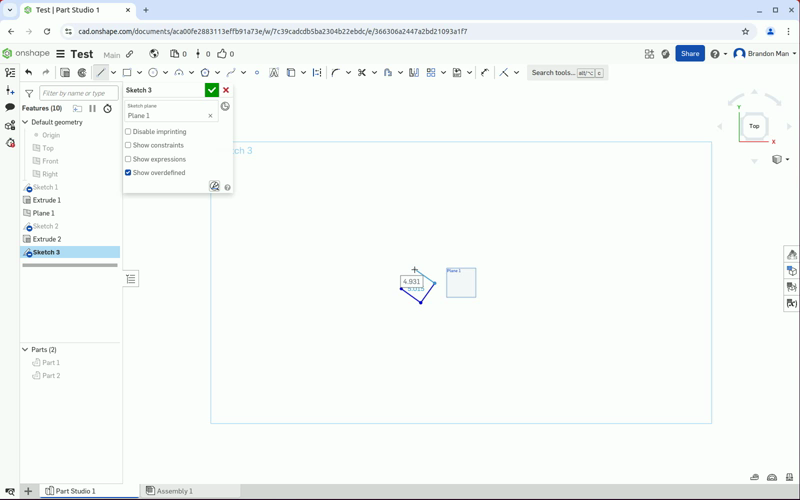
mouse_move(444, 269)
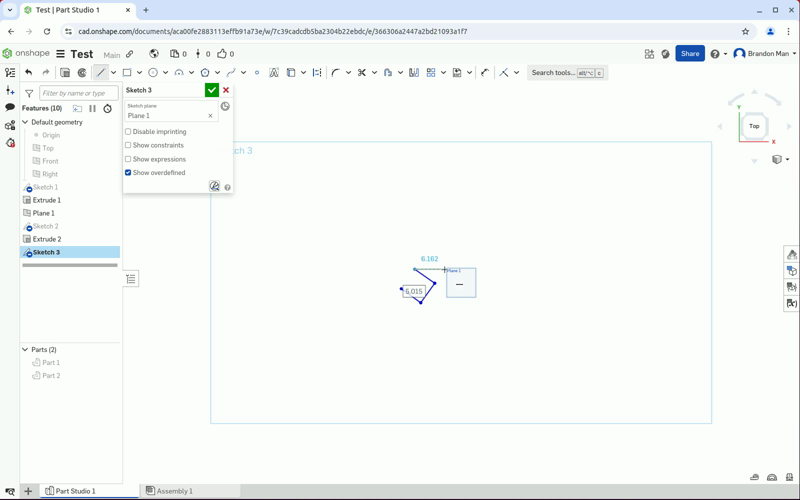
key_down(shift)
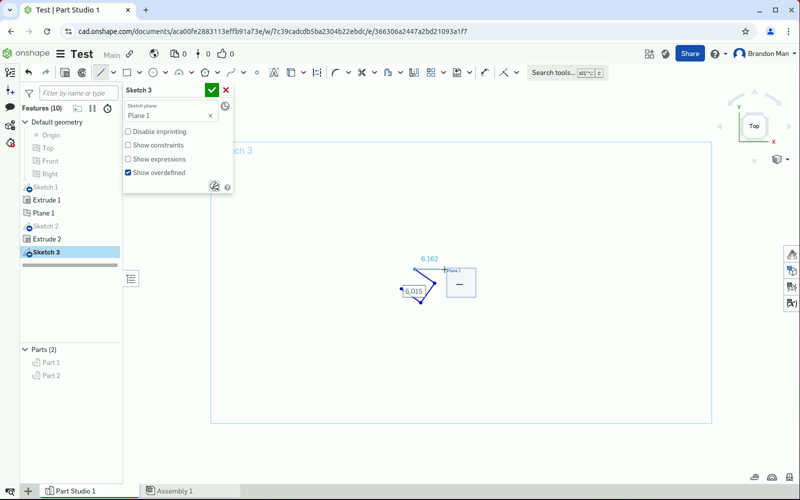
mouse_move(401, 288)
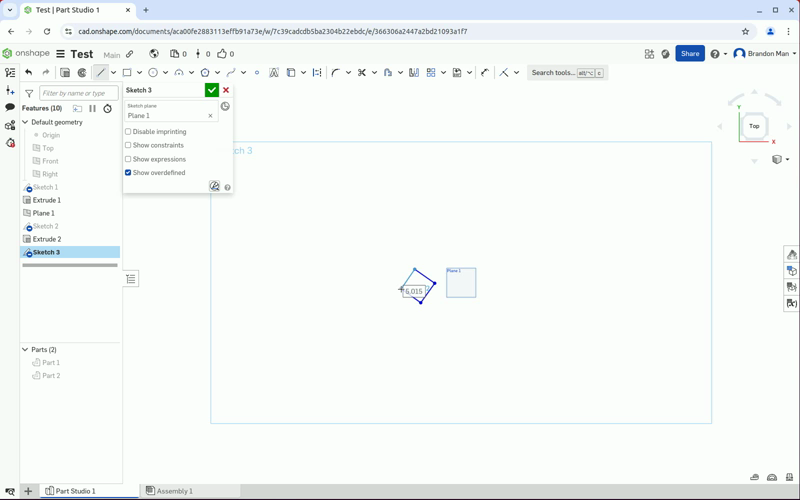
key_up(shift)
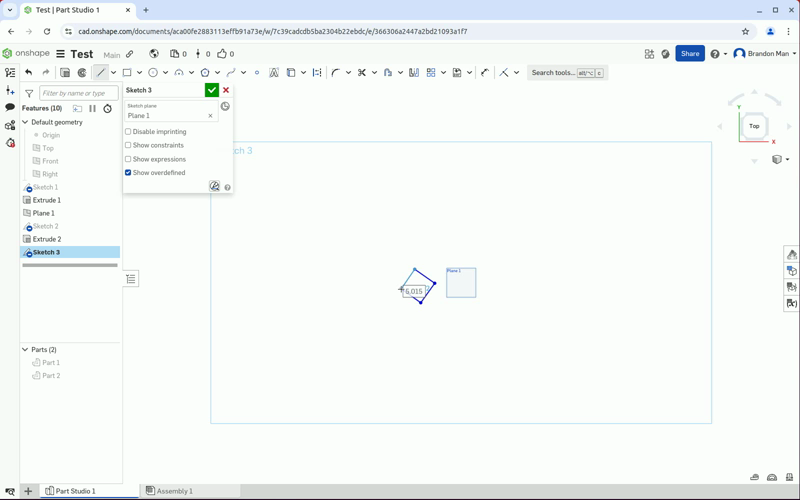
click(401, 288)
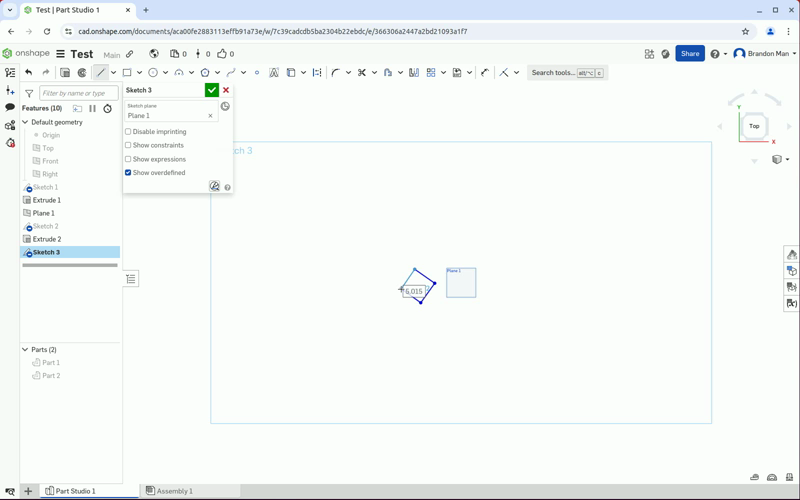
key(esc)
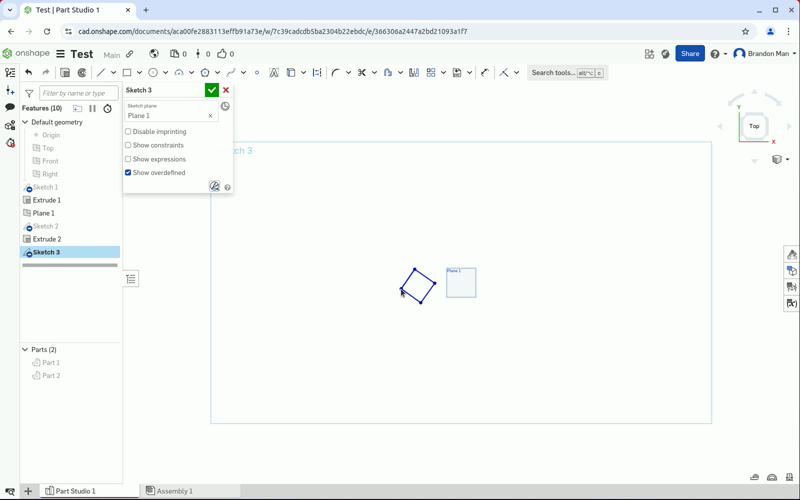
mouse_move(429, 284)
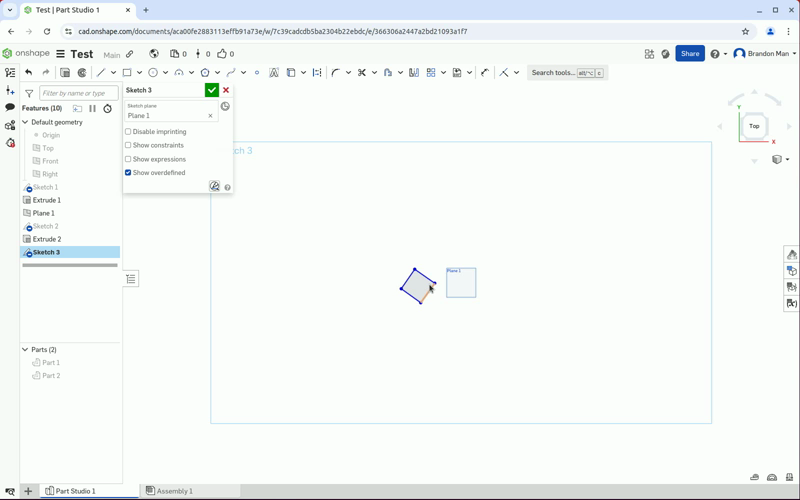
scroll(6)
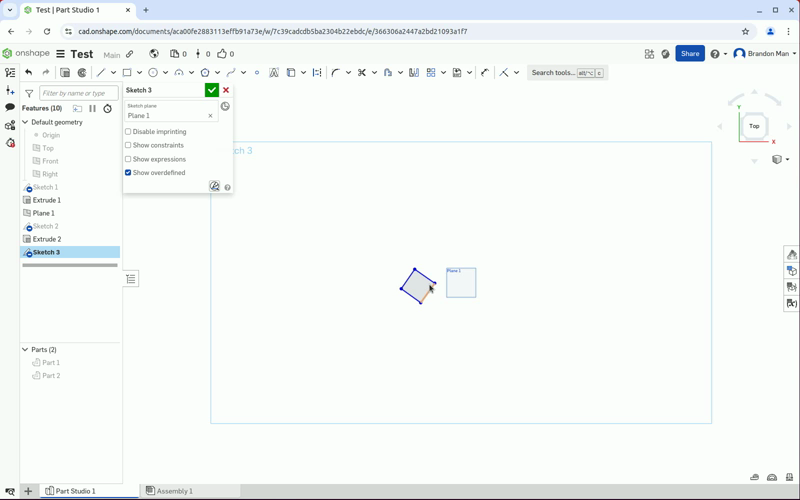
scroll(6)
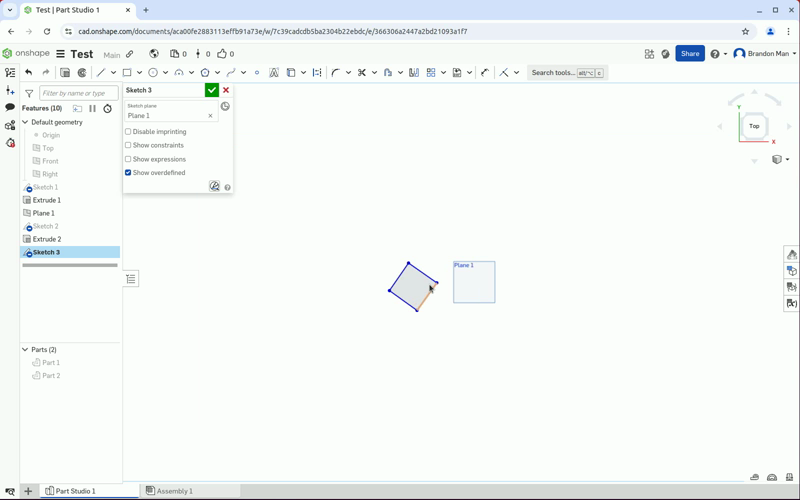
scroll(6)
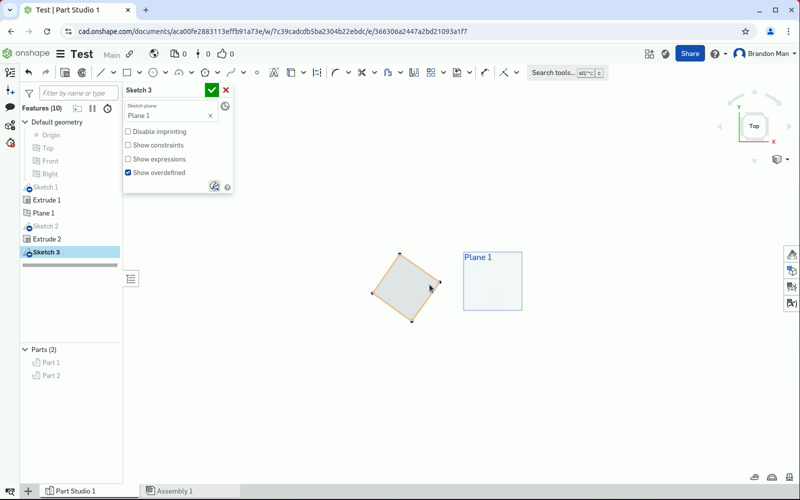
scroll(6)
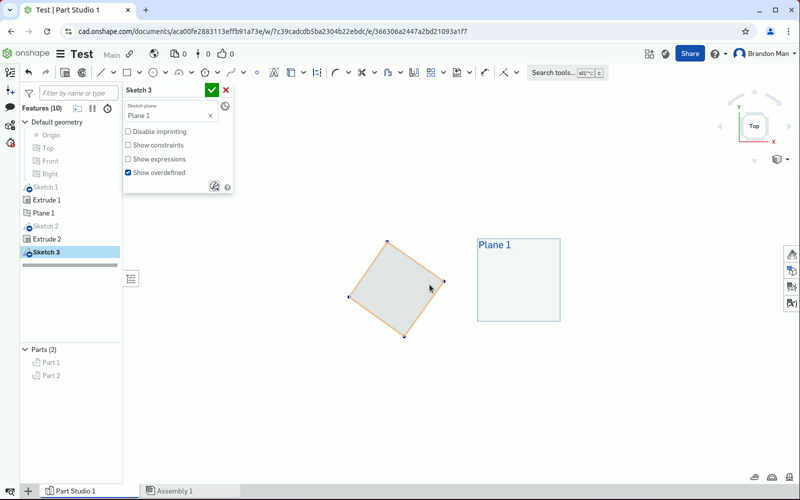
scroll(6)
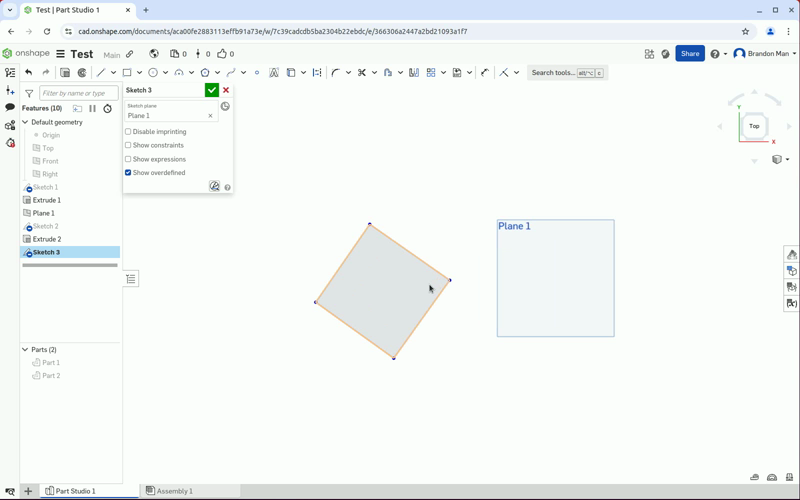
scroll(6)
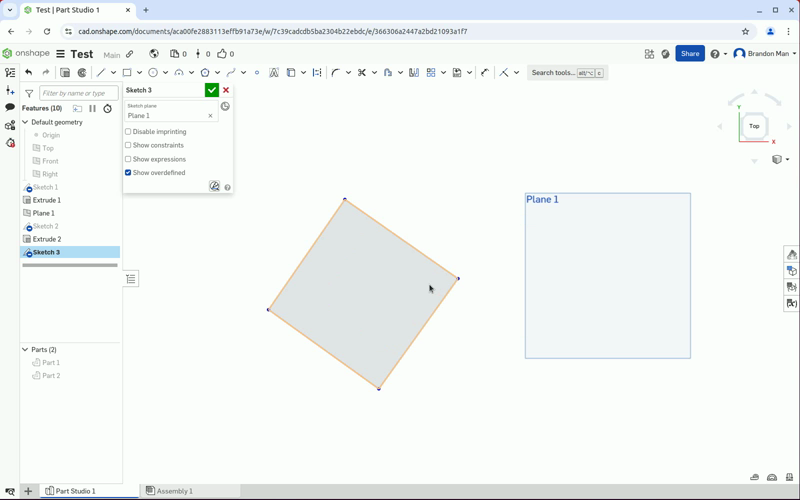
scroll(6)
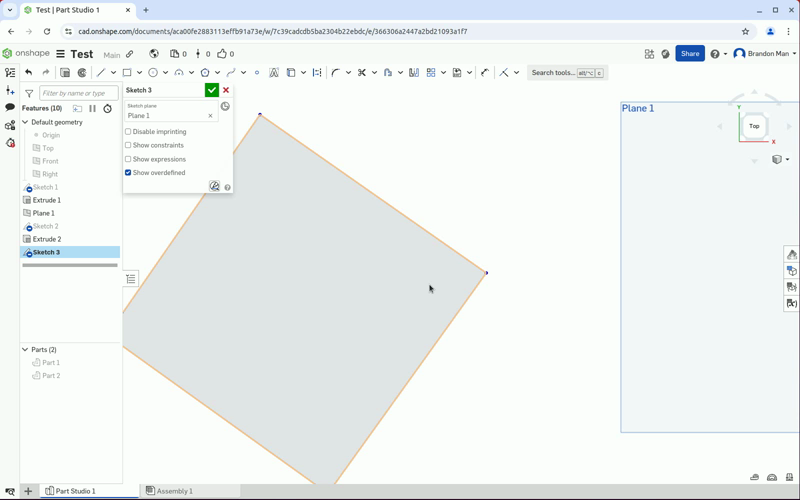
click(429, 284)
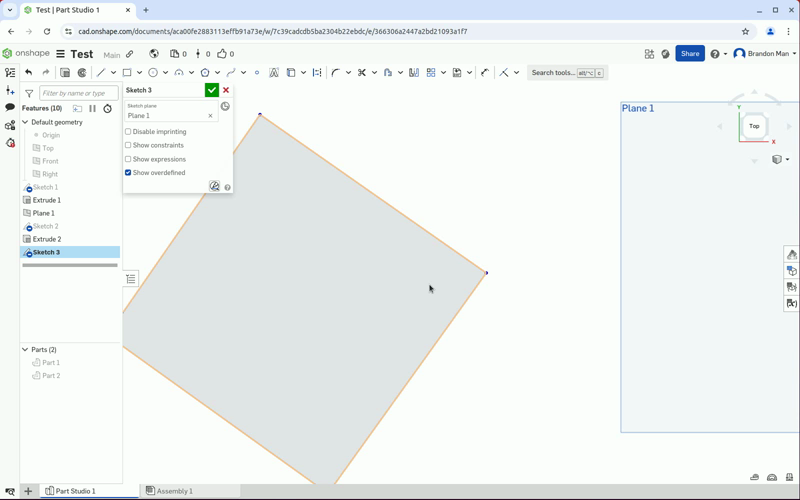
scroll(-6)
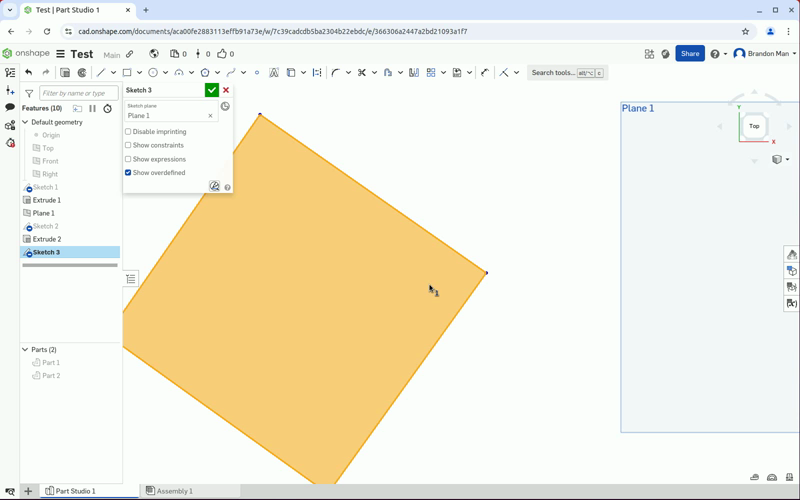
scroll(-6)
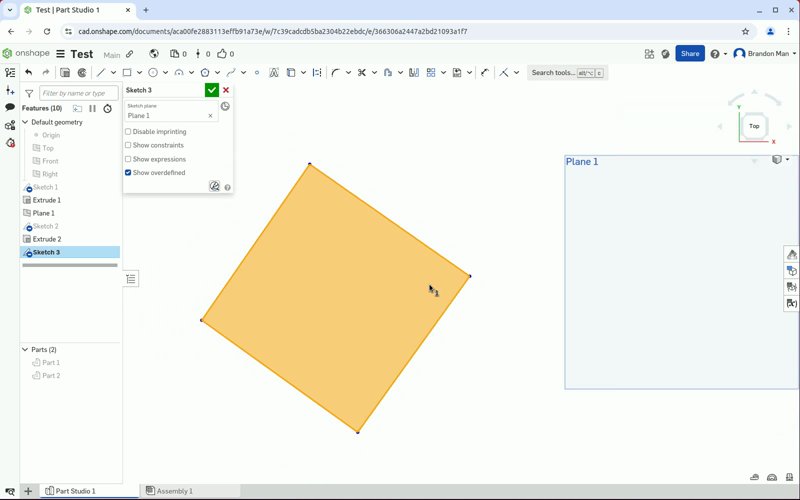
scroll(-6)
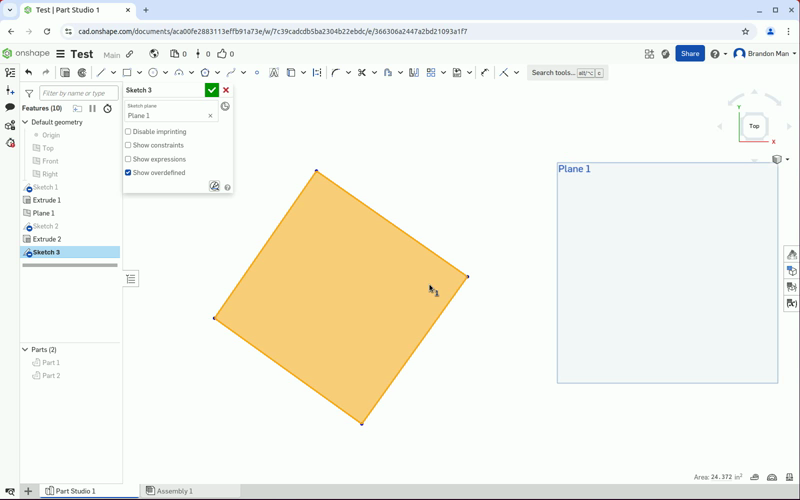
scroll(-6)
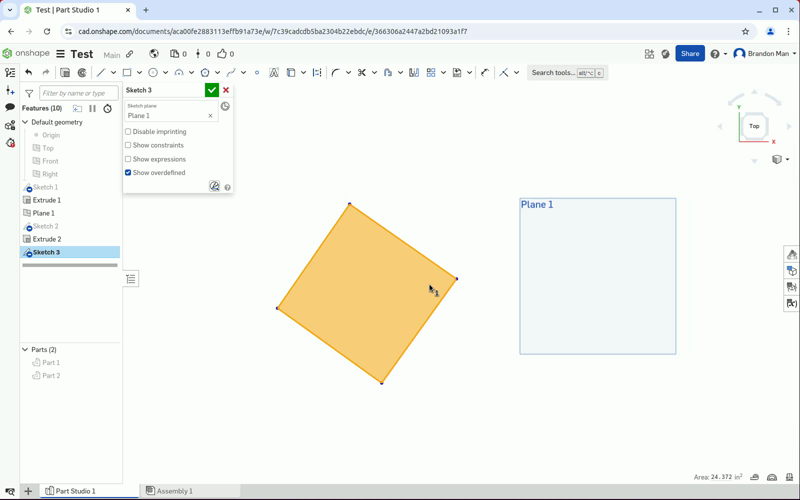
scroll(-6)
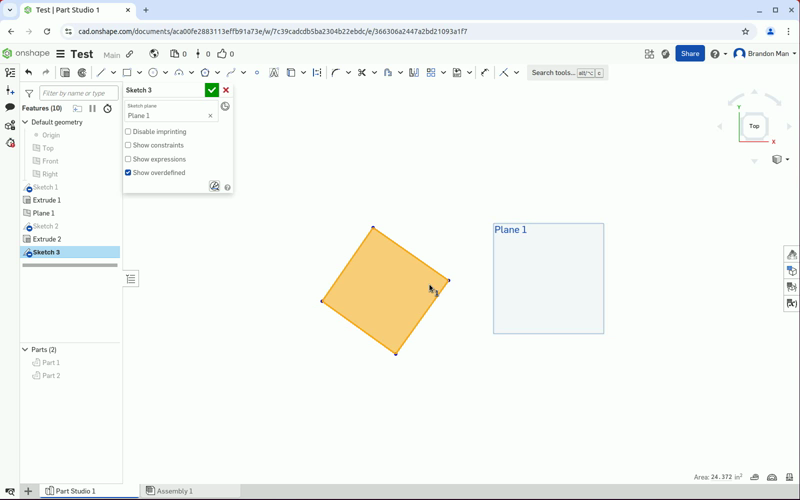
scroll(-6)
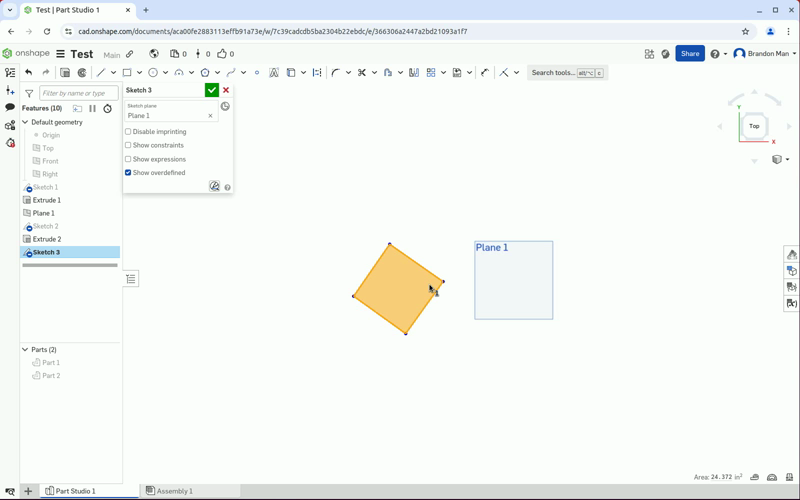
scroll(-6)
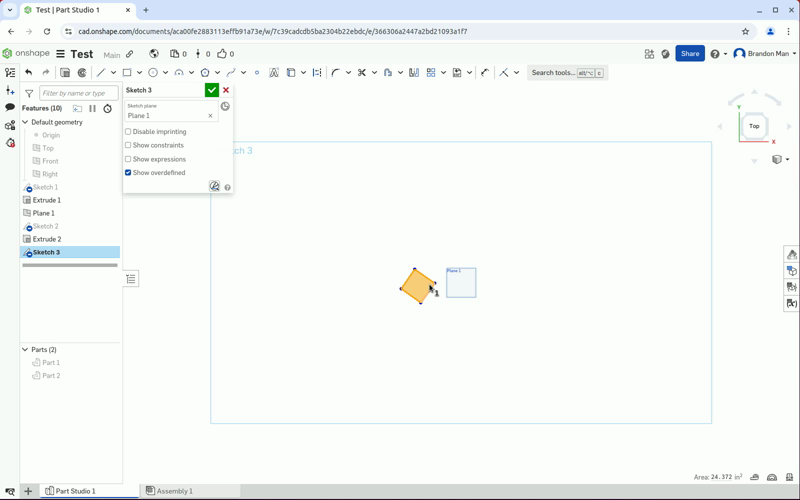
mouse_move(73, 352)
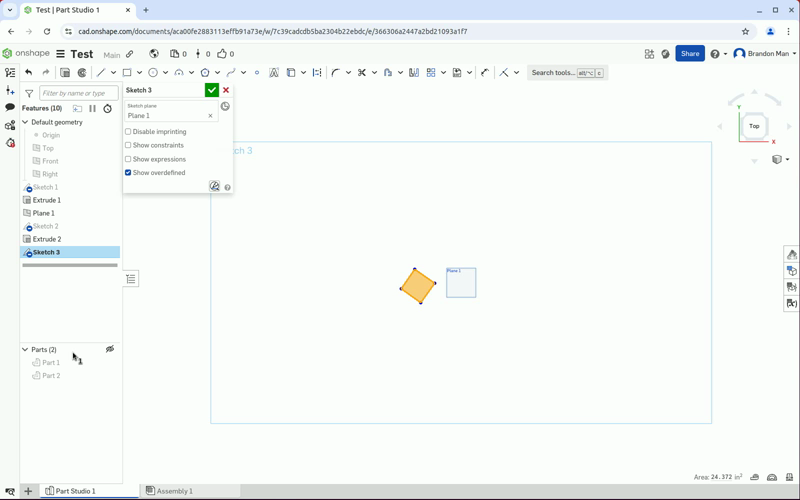
key(shift+y)
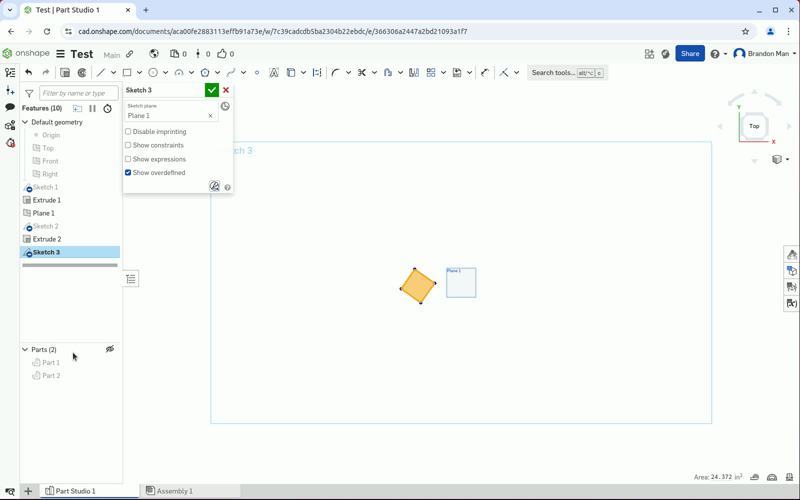
key(shift+e)
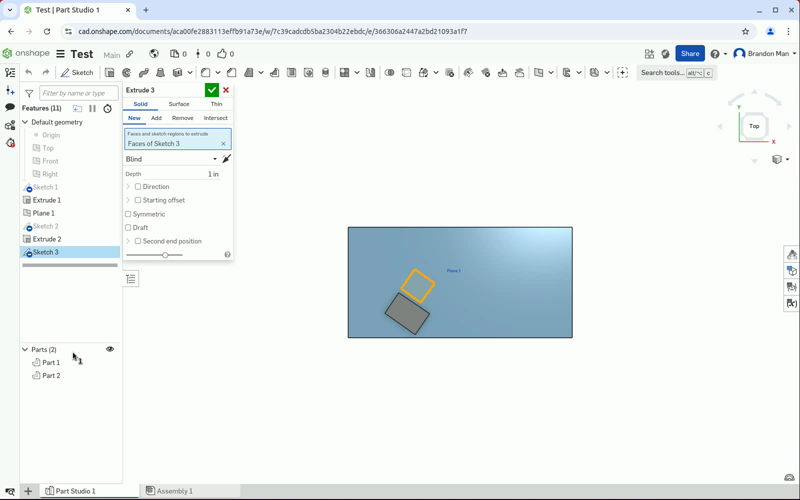
mouse_move(143, 106)
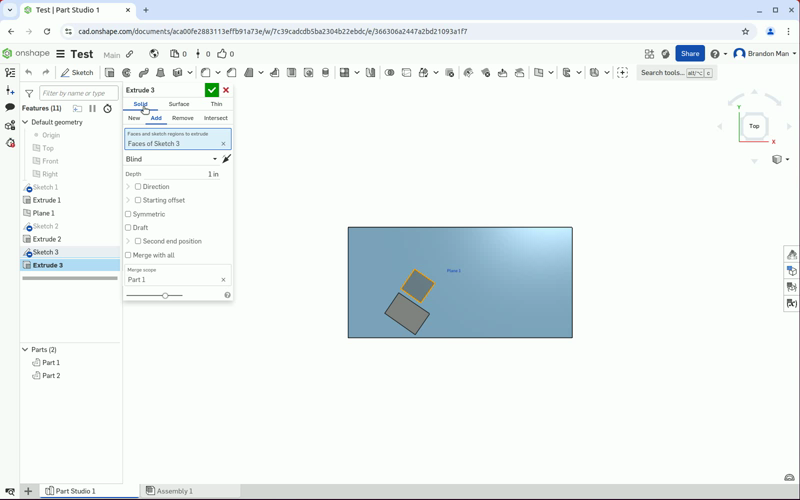
click(143, 106)
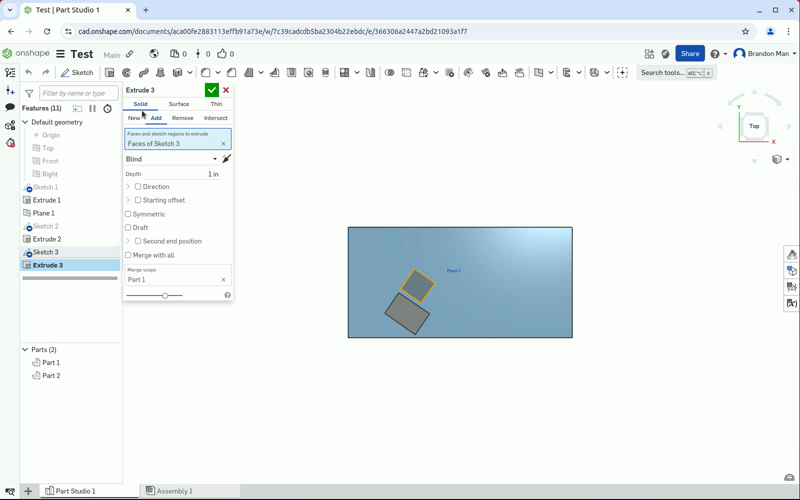
mouse_move(137, 120)
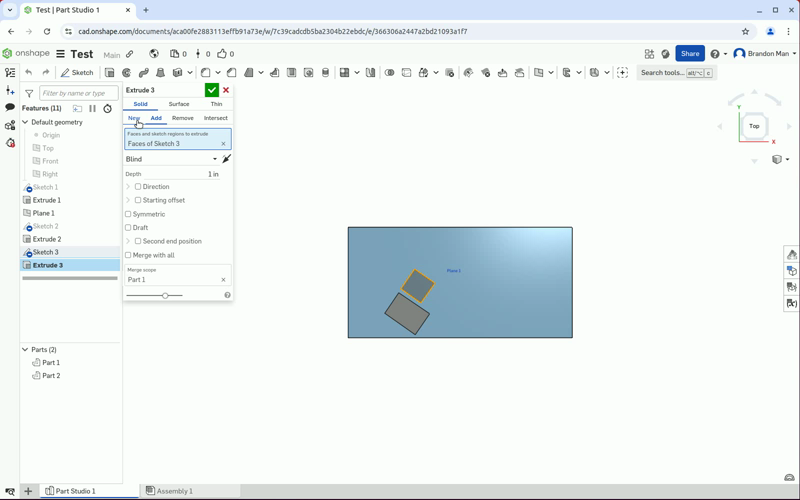
click(137, 120)
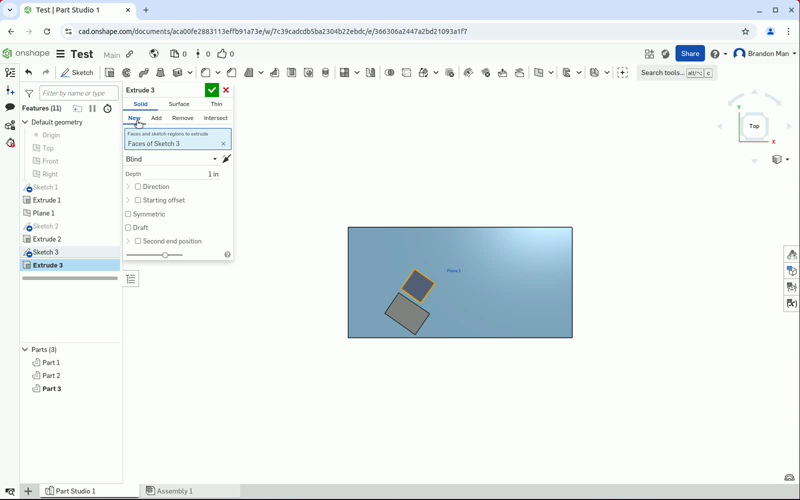
key(tab, 4)
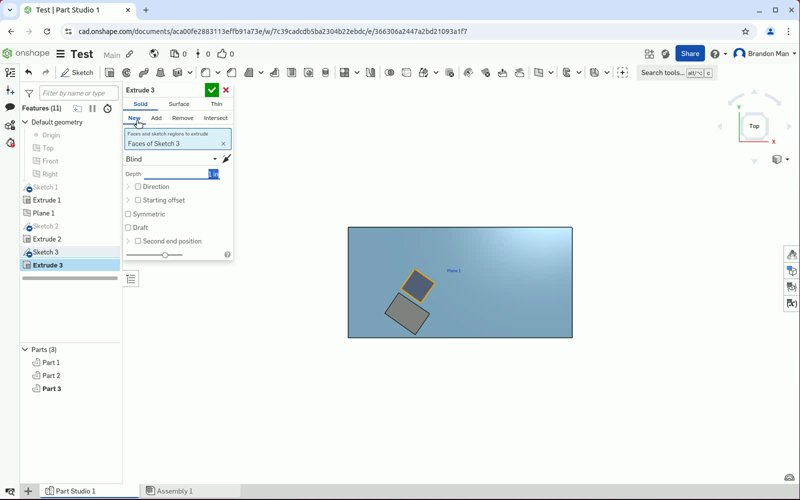
text(0.722)
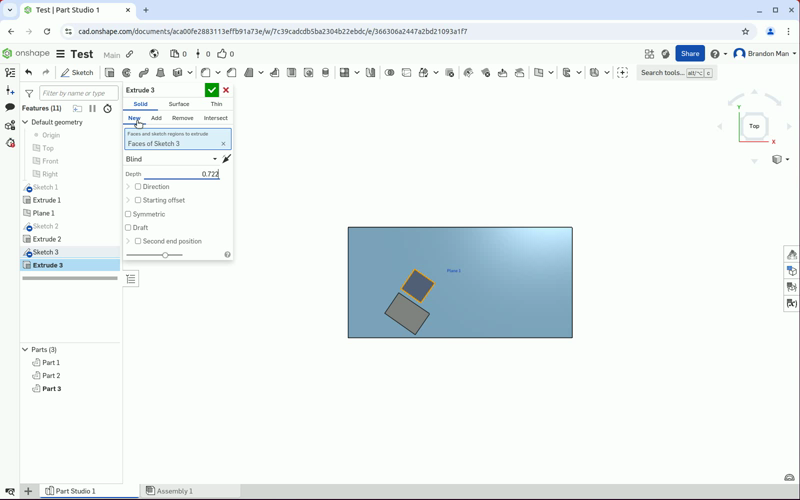
key(enter)
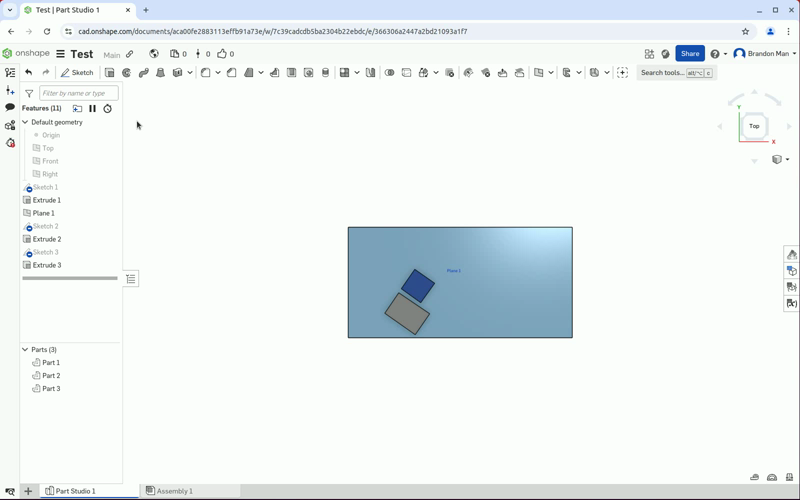
key(shift+h)
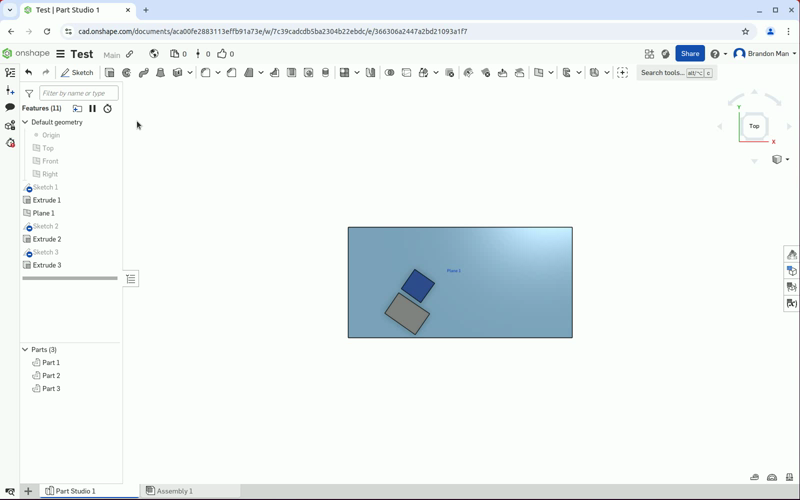
key(shift+h)
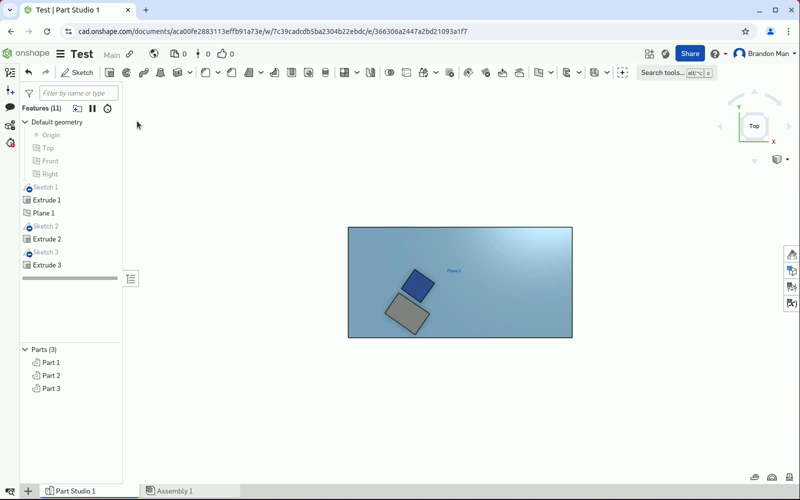
mouse_move(73, 189)
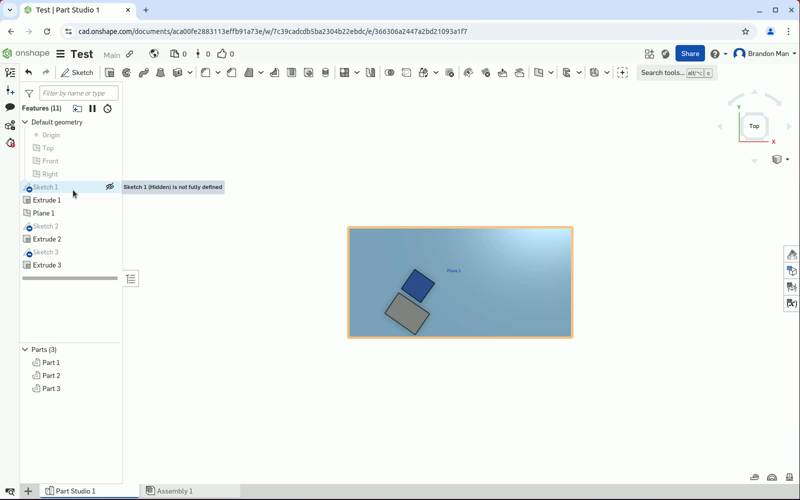
click(73, 189)
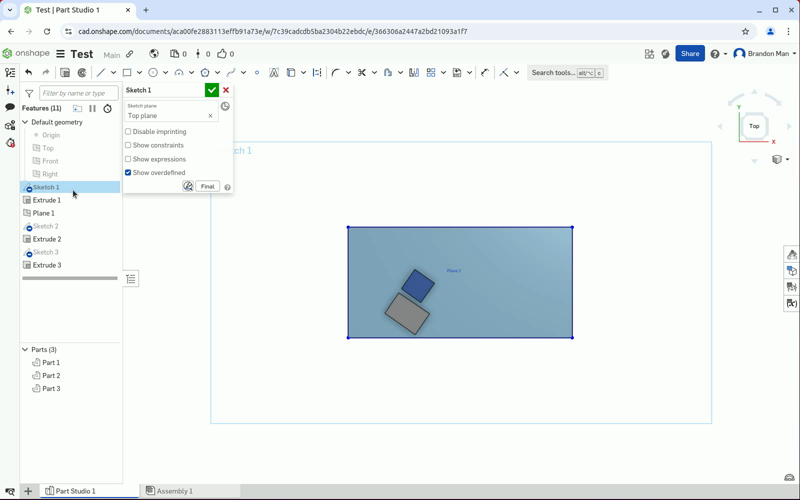
mouse_move(229, 92)
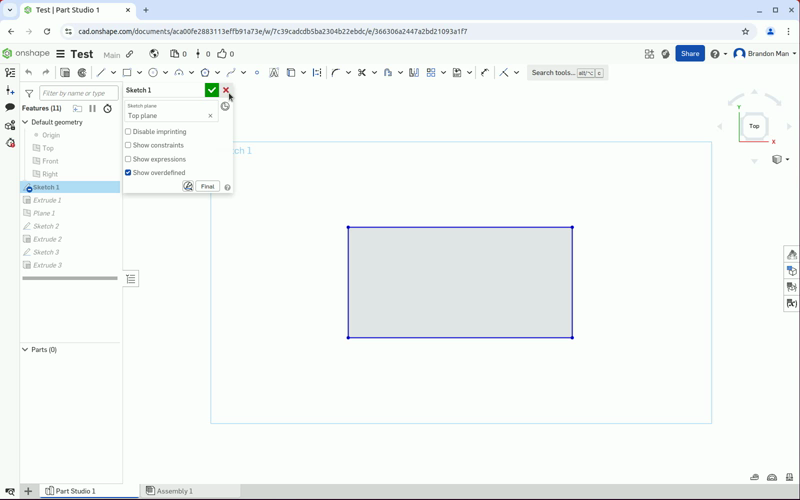
click(229, 92)
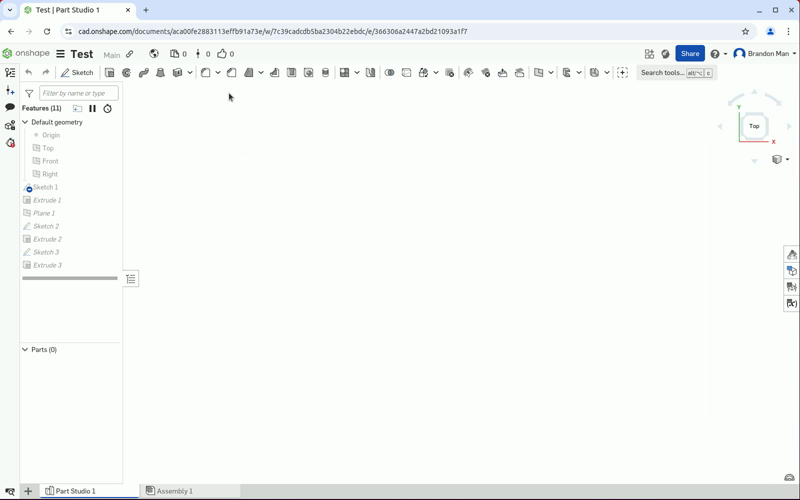
key(shift+s)
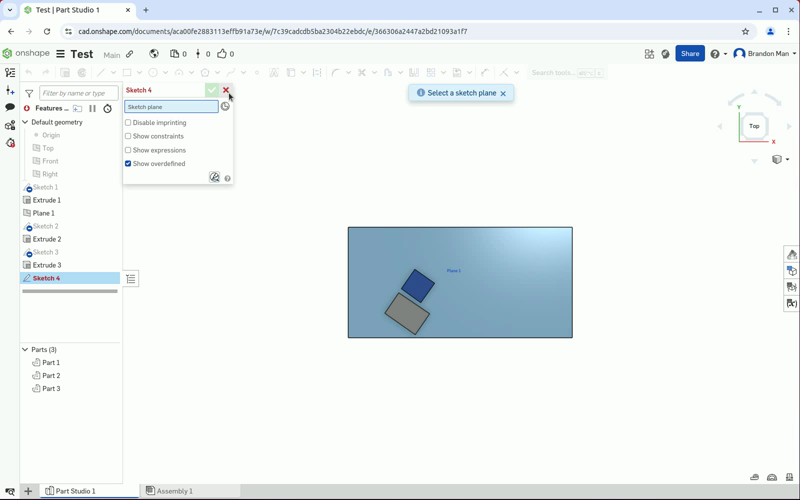
mouse_move(73, 215)
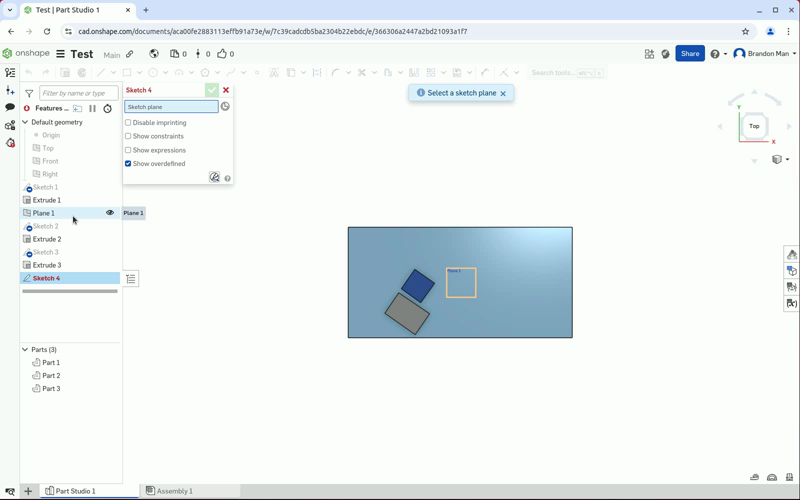
click(73, 215)
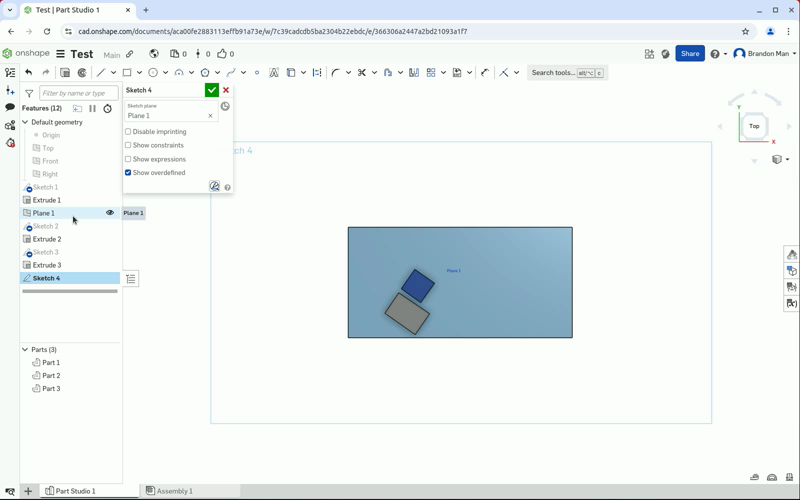
mouse_move(73, 352)
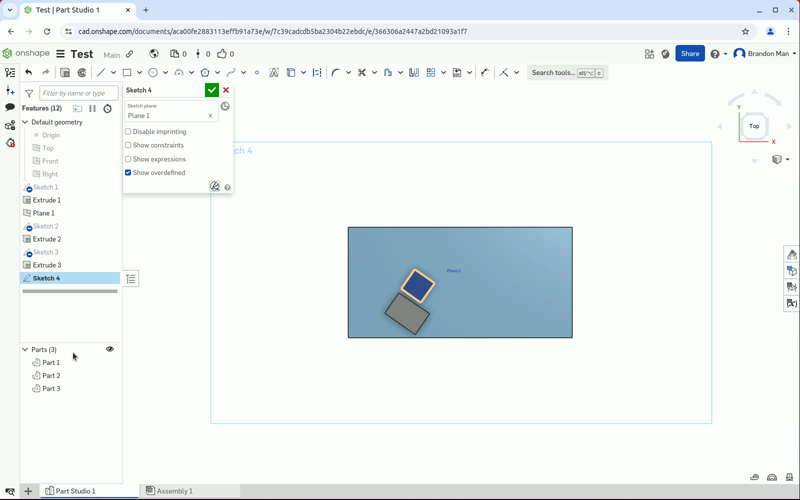
key(y)
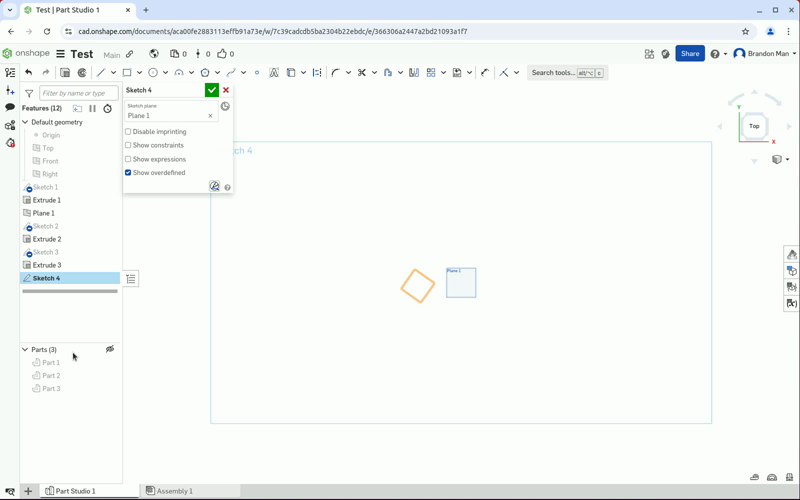
key(l)
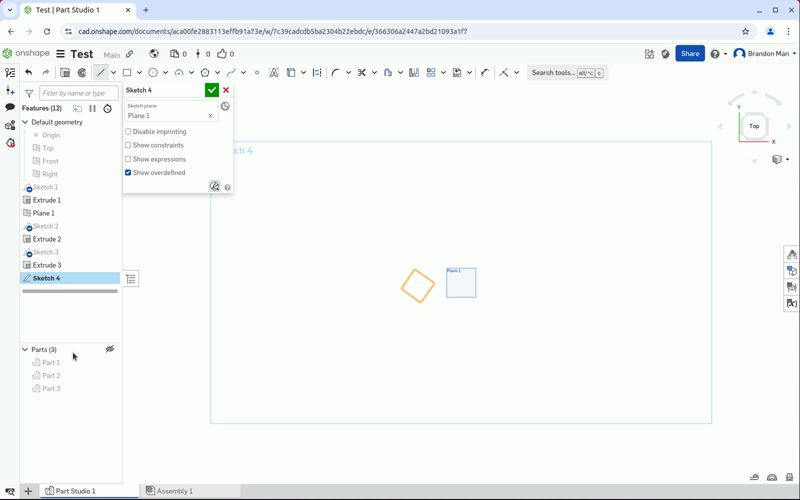
key_down(shift)
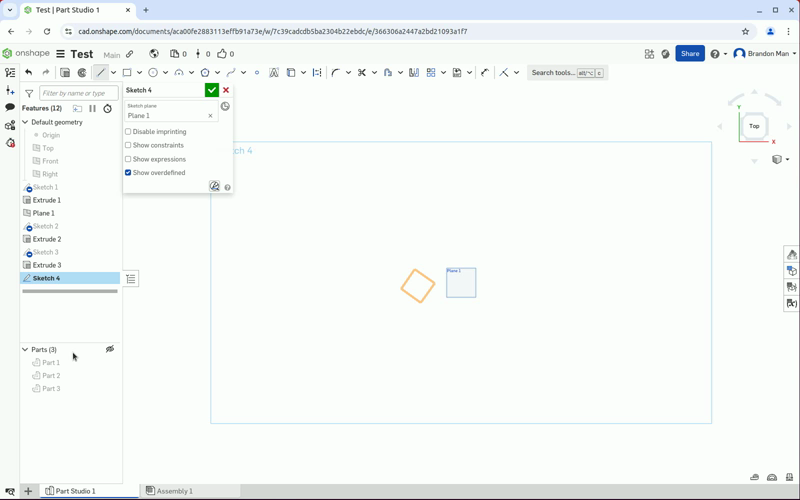
mouse_move(424, 260)
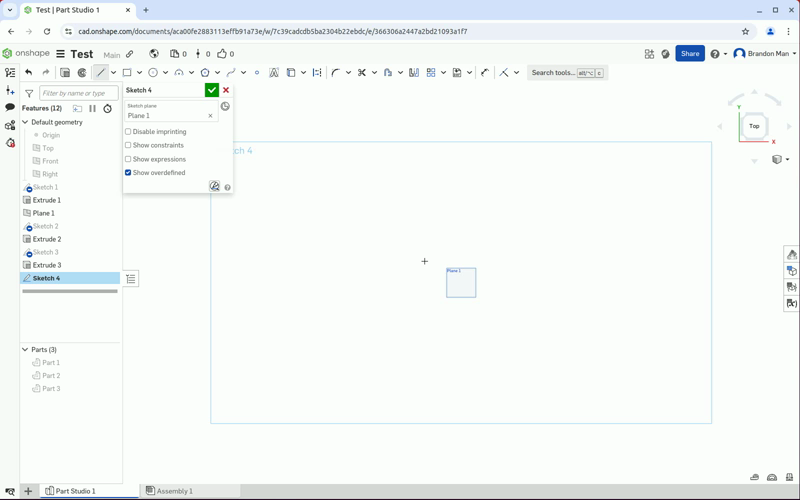
click(424, 260)
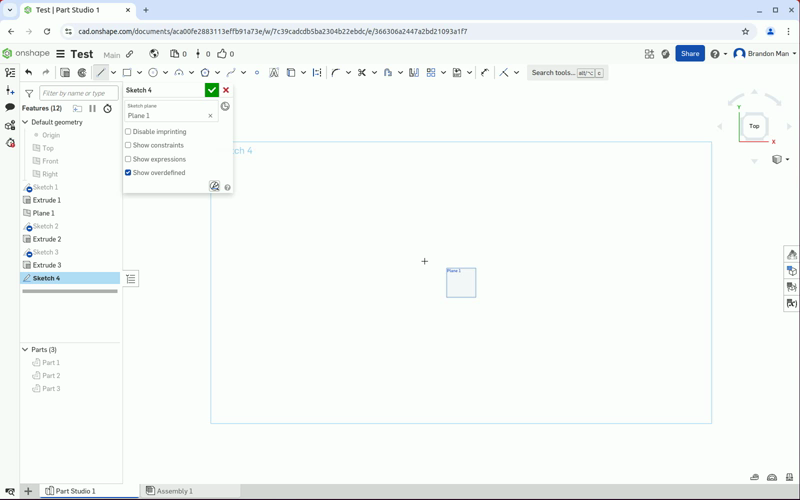
key_up(shift)
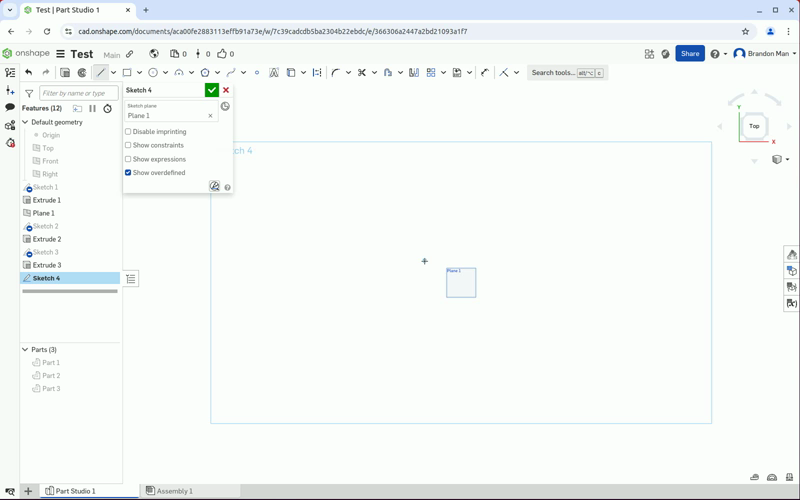
key_down(shift)
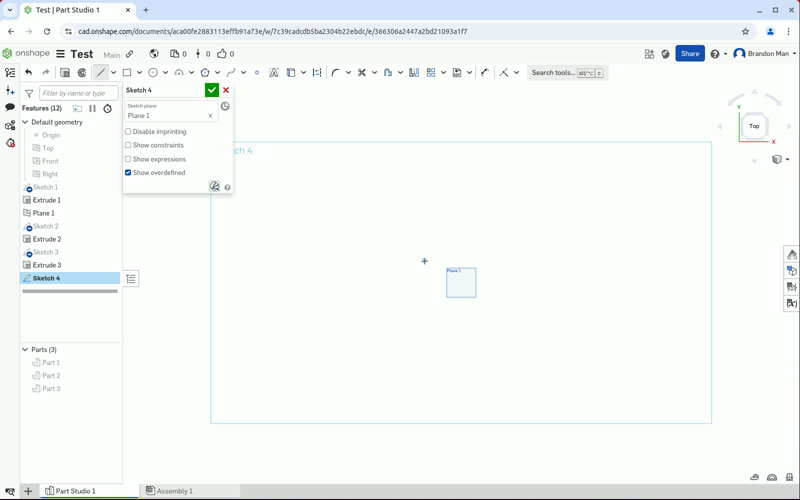
mouse_move(454, 260)
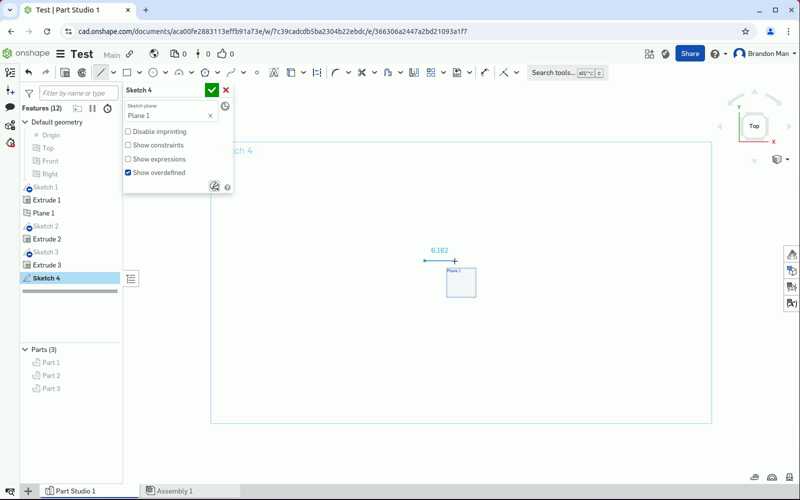
mouse_move(437, 282)
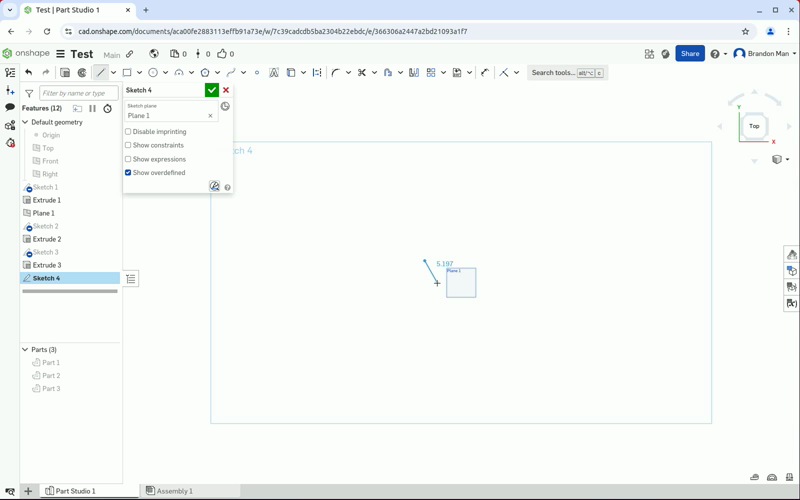
click(437, 282)
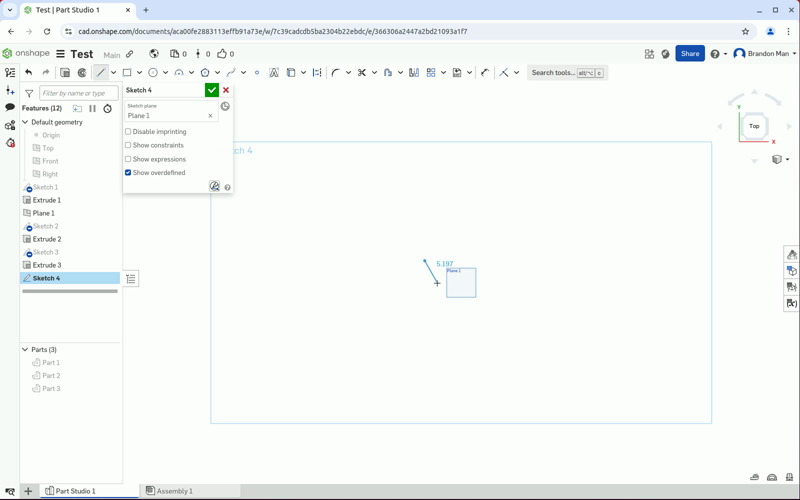
key_up(shift)
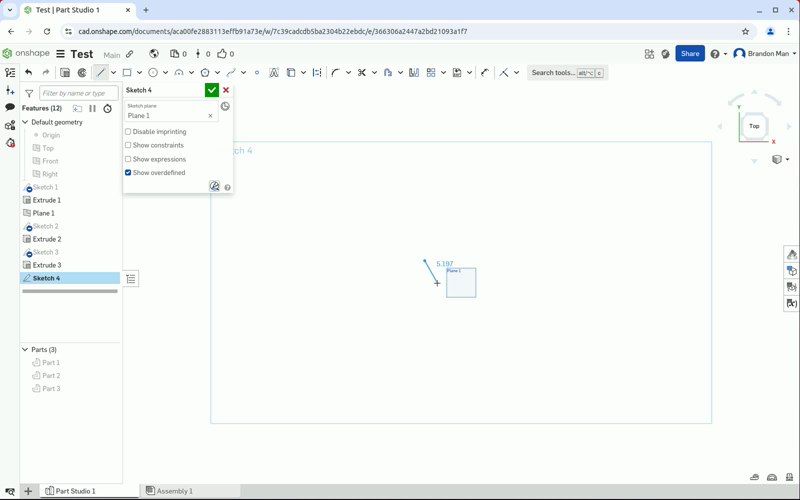
key_down(shift)
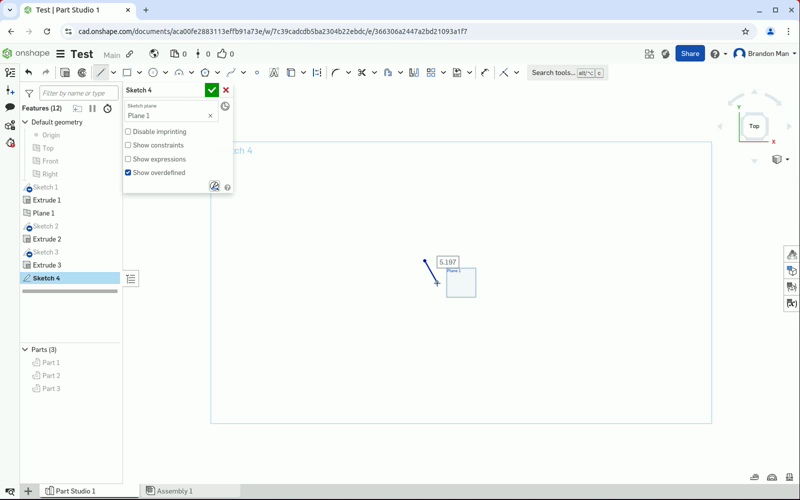
mouse_move(467, 282)
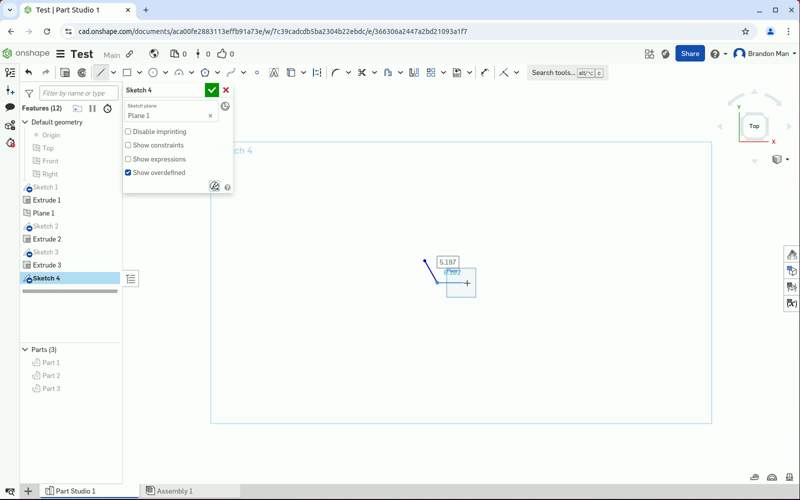
mouse_move(459, 269)
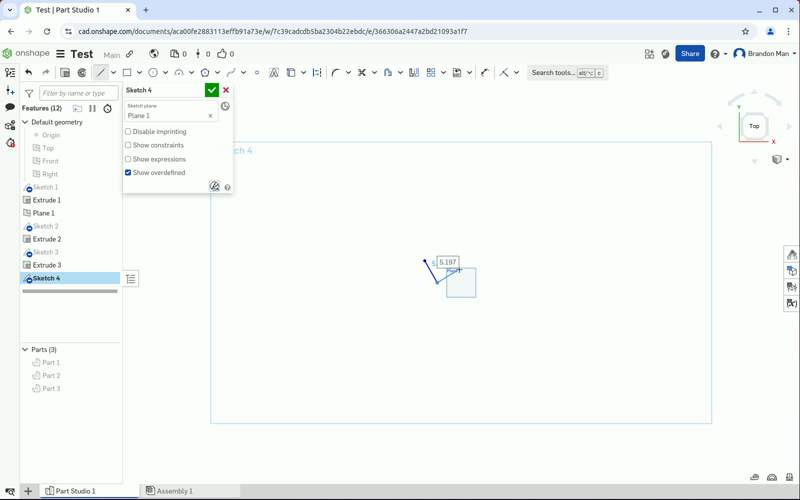
click(459, 269)
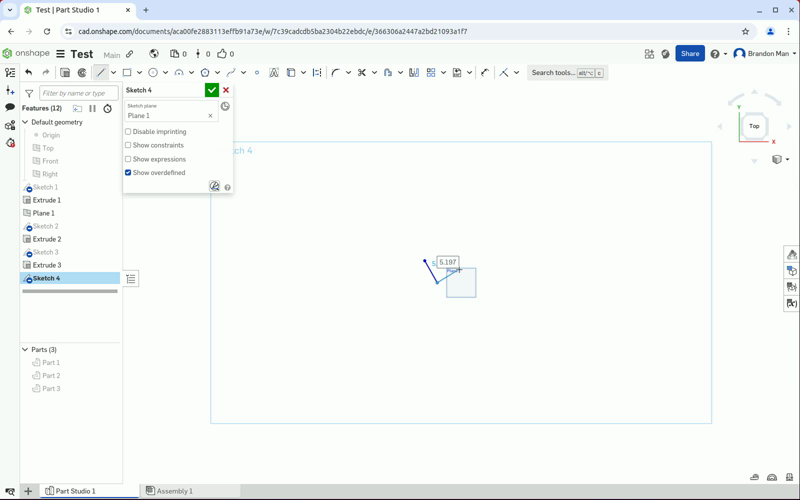
key_up(shift)
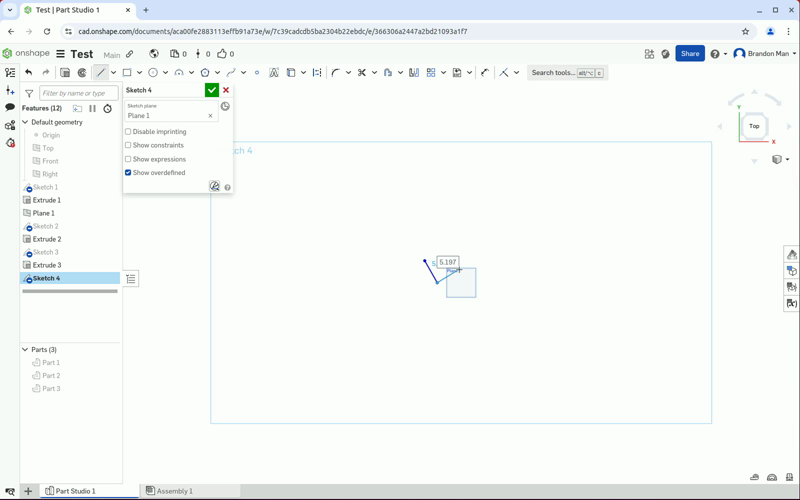
key_down(shift)
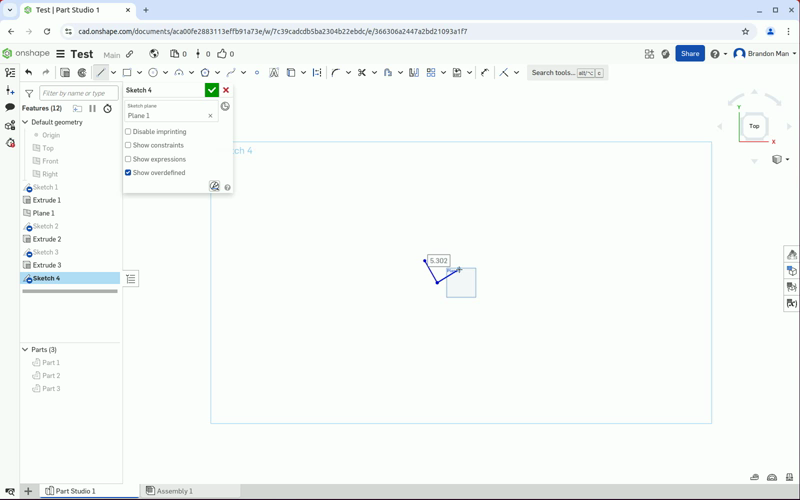
mouse_move(489, 269)
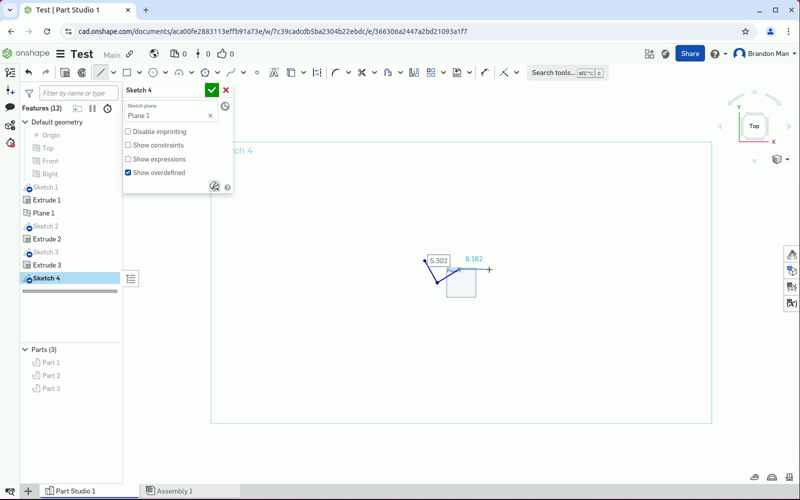
mouse_move(446, 247)
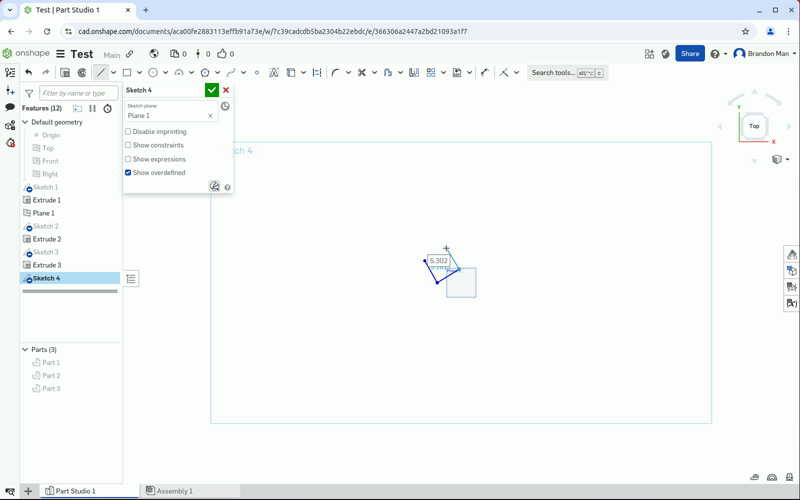
click(446, 247)
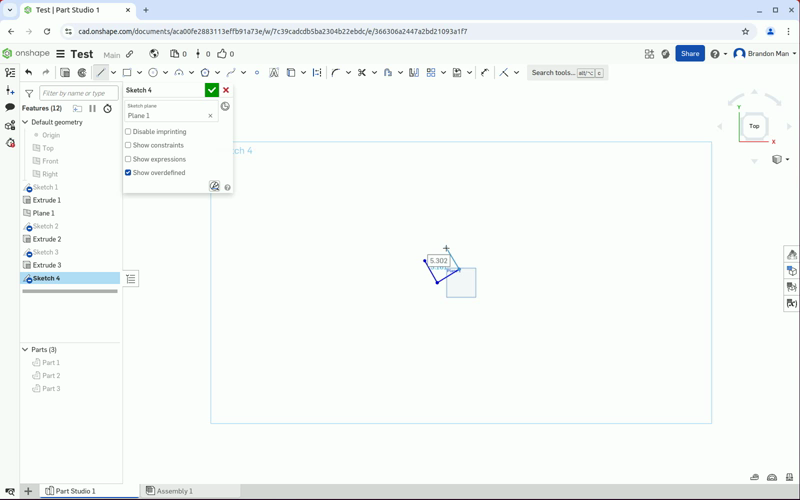
key_up(shift)
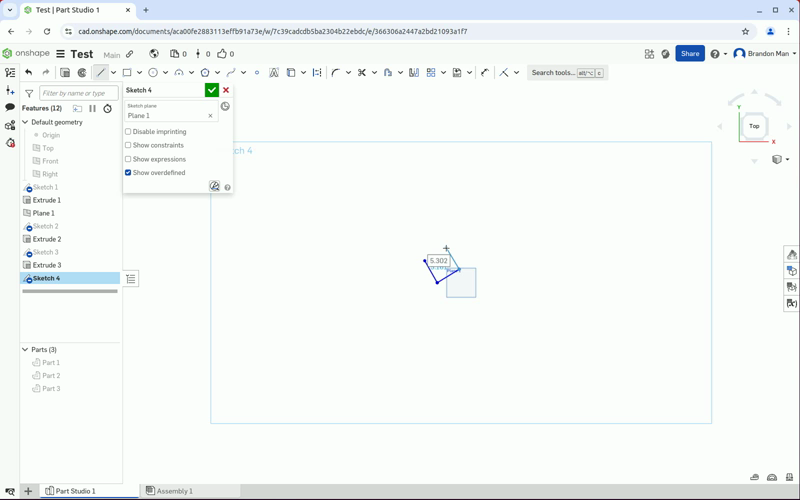
mouse_move(476, 247)
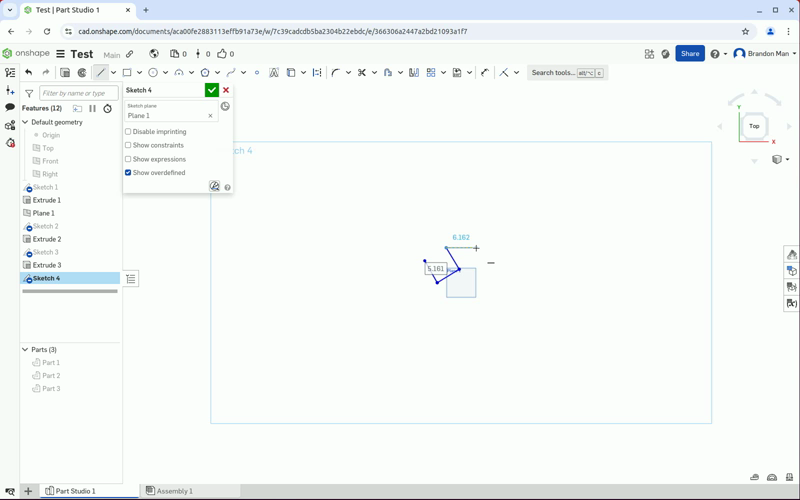
key_down(shift)
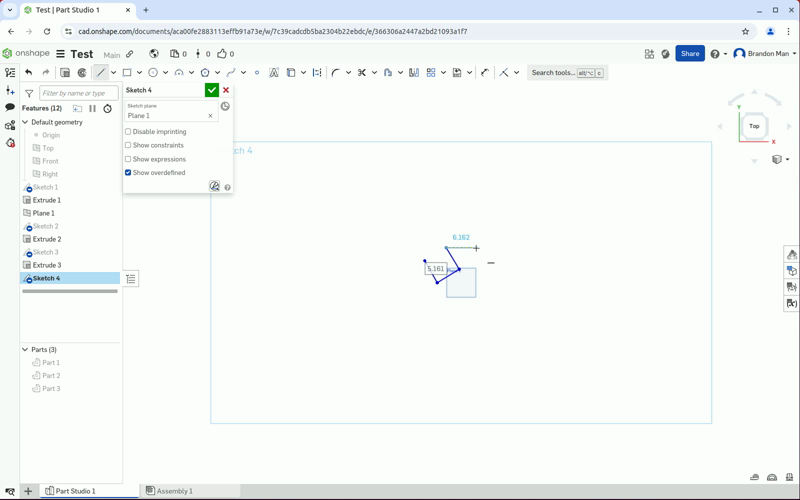
mouse_move(424, 260)
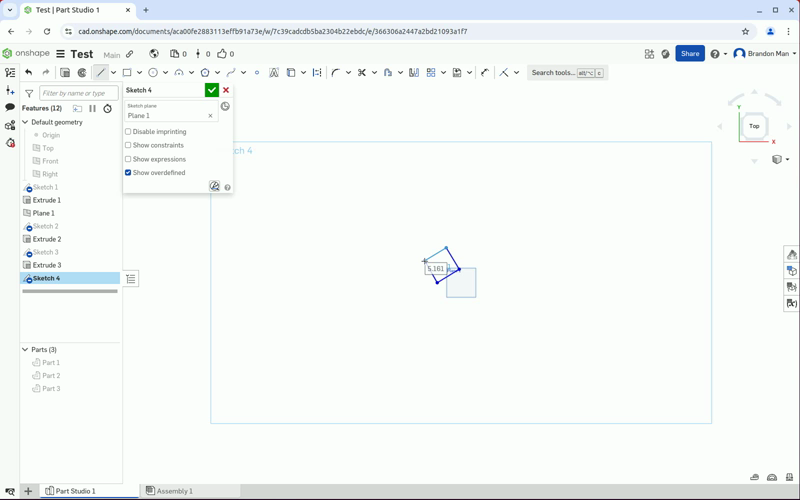
key_up(shift)
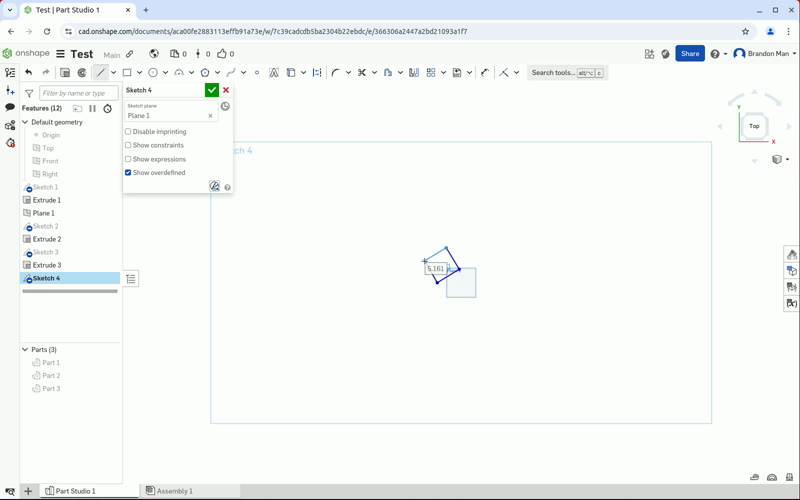
click(424, 260)
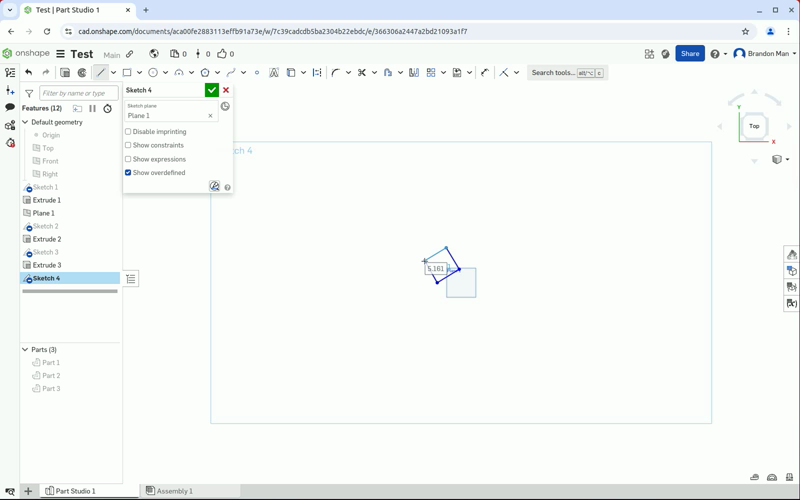
key(esc)
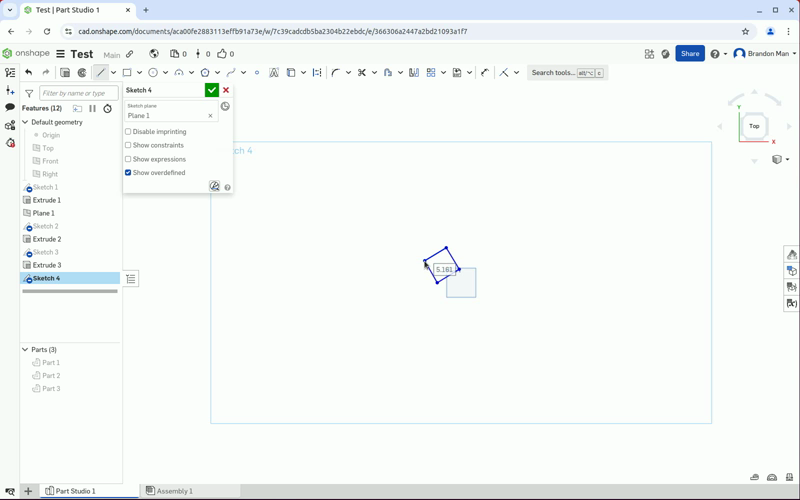
mouse_move(434, 262)
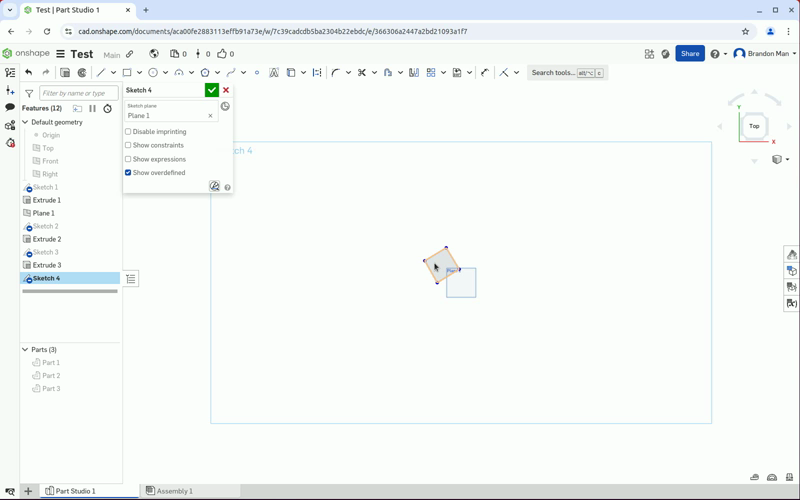
scroll(6)
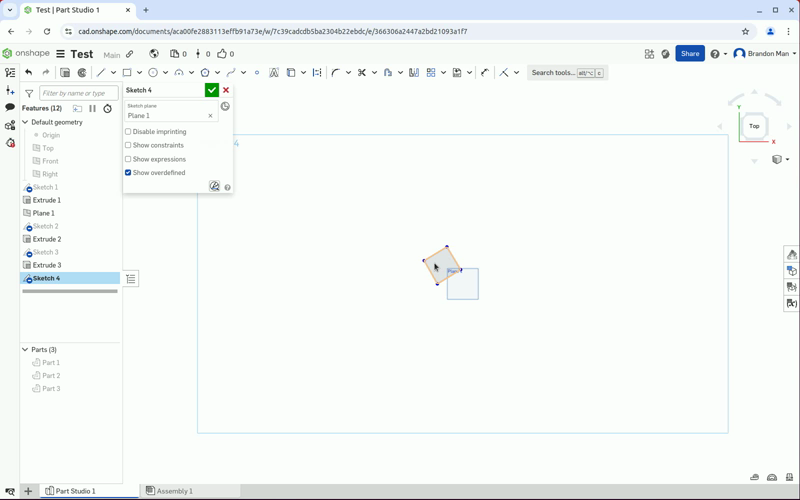
scroll(6)
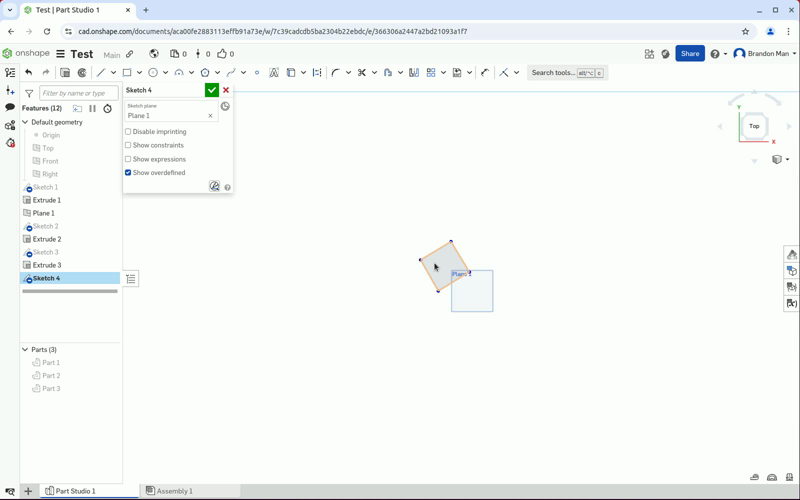
scroll(6)
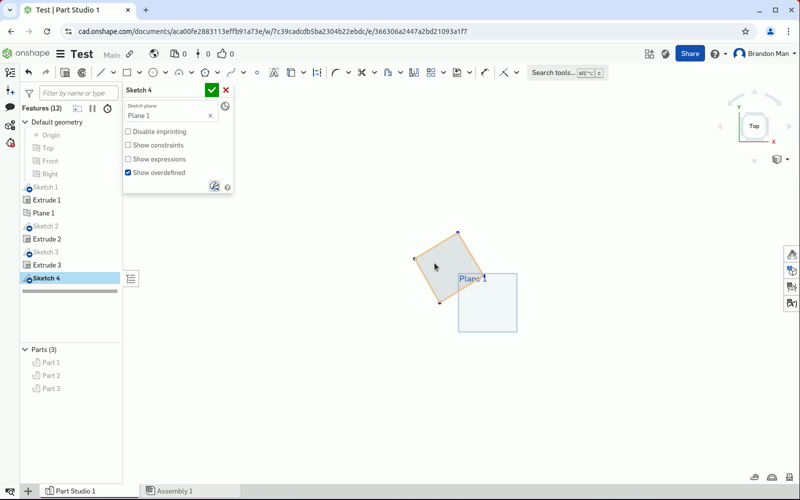
scroll(6)
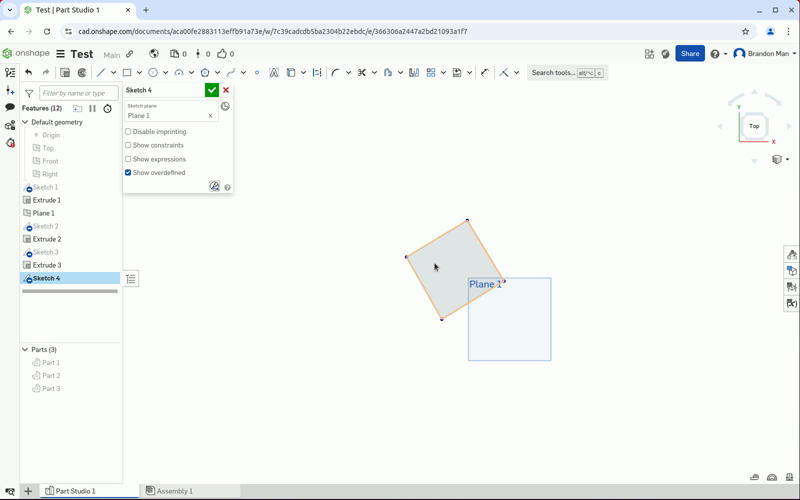
scroll(6)
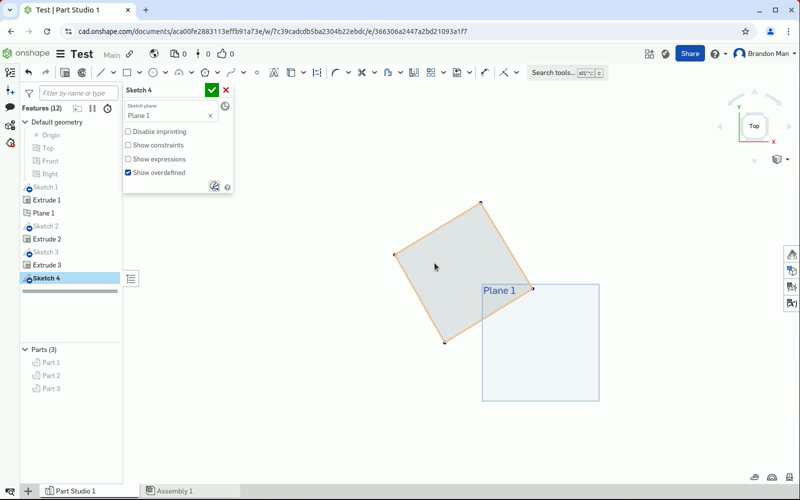
scroll(6)
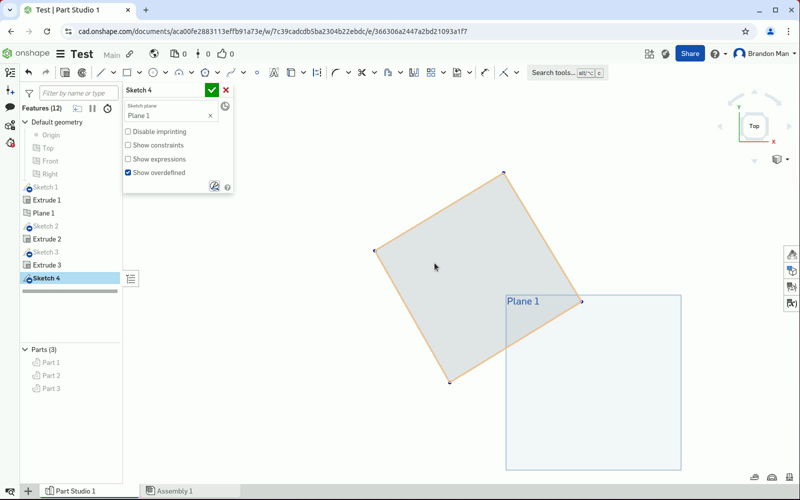
scroll(6)
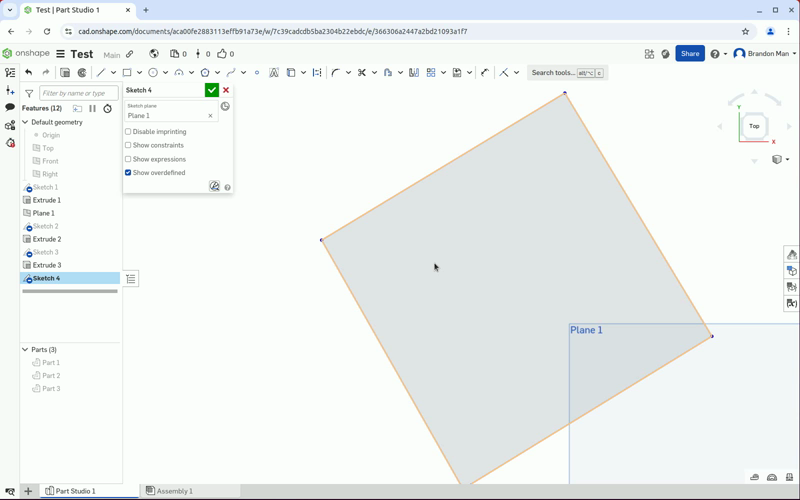
click(434, 262)
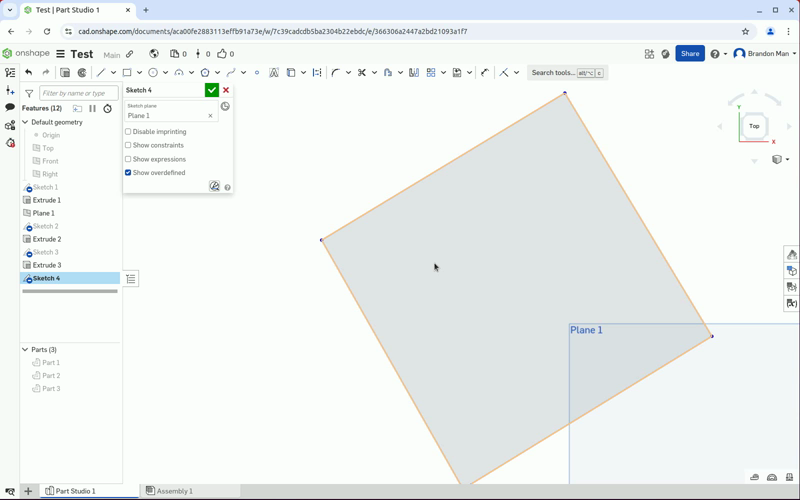
scroll(-6)
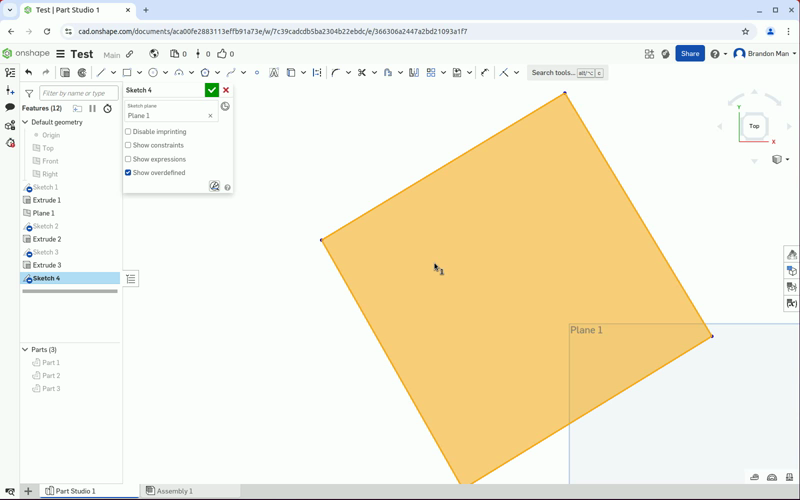
scroll(-6)
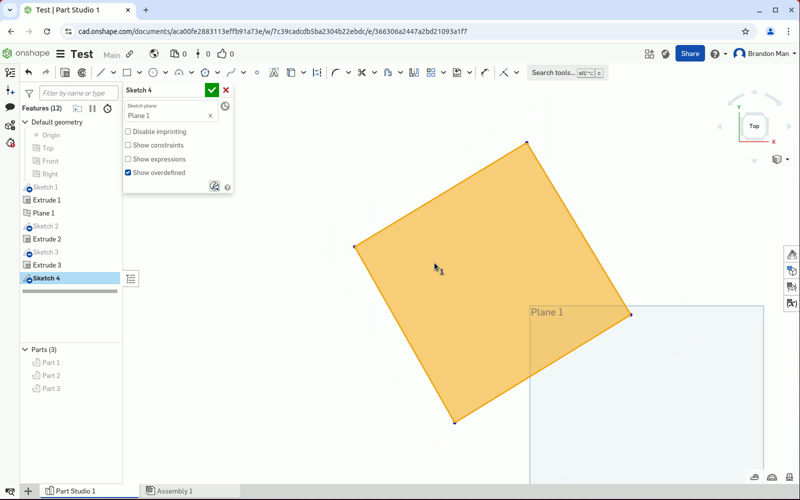
scroll(-6)
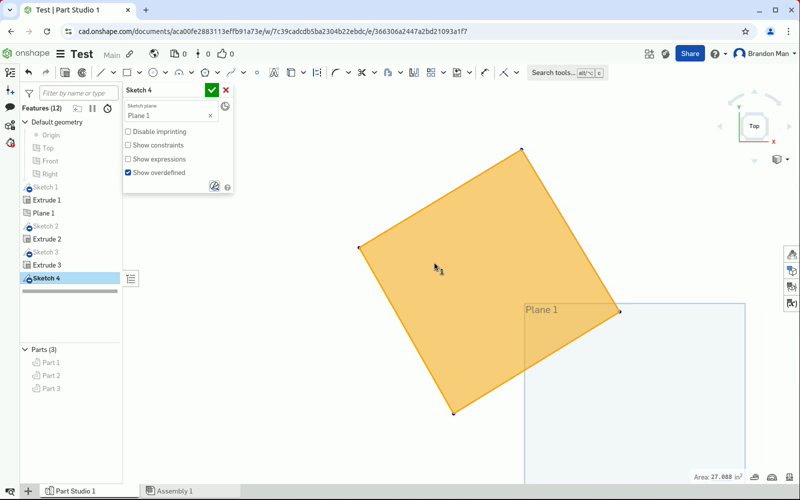
scroll(-6)
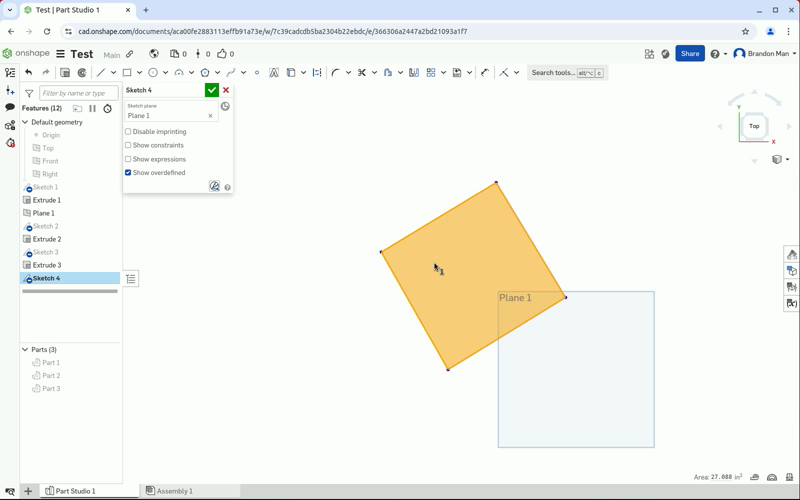
scroll(-6)
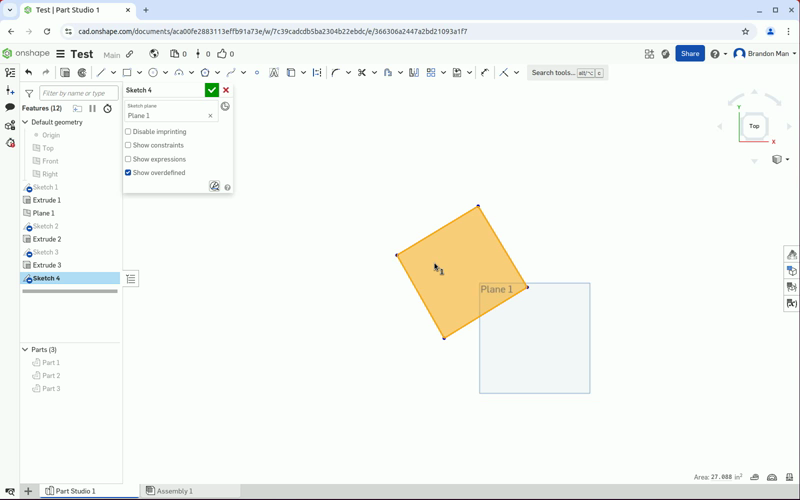
scroll(-6)
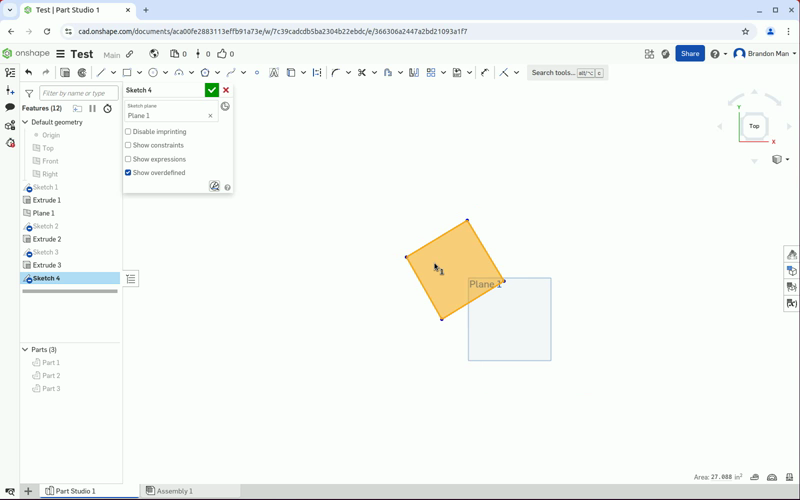
scroll(-6)
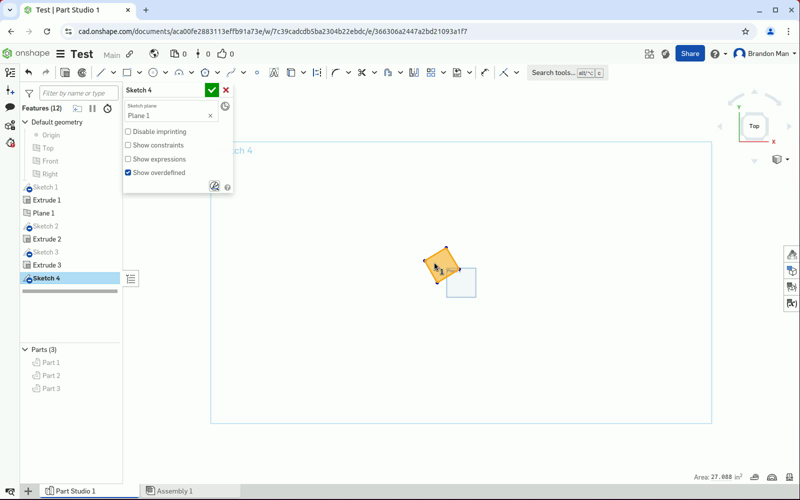
mouse_move(73, 352)
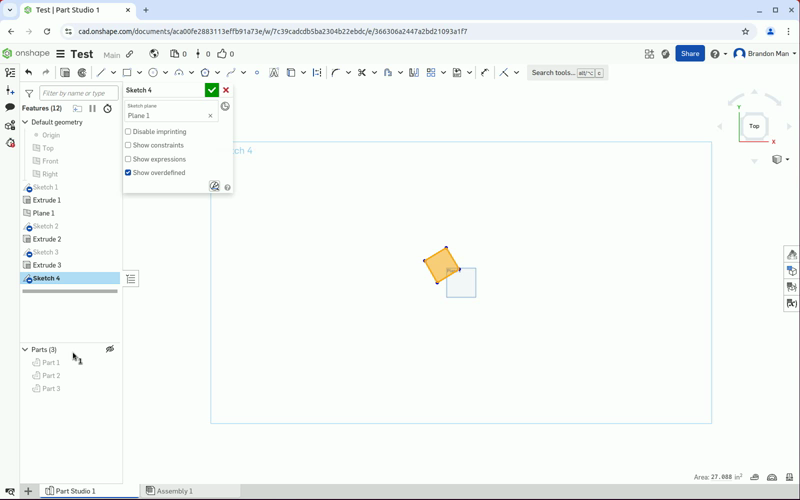
key(shift+y)
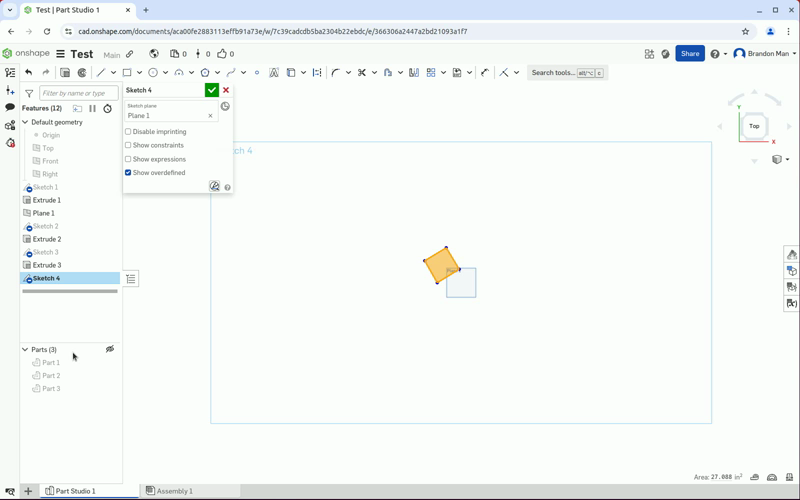
key(shift+e)
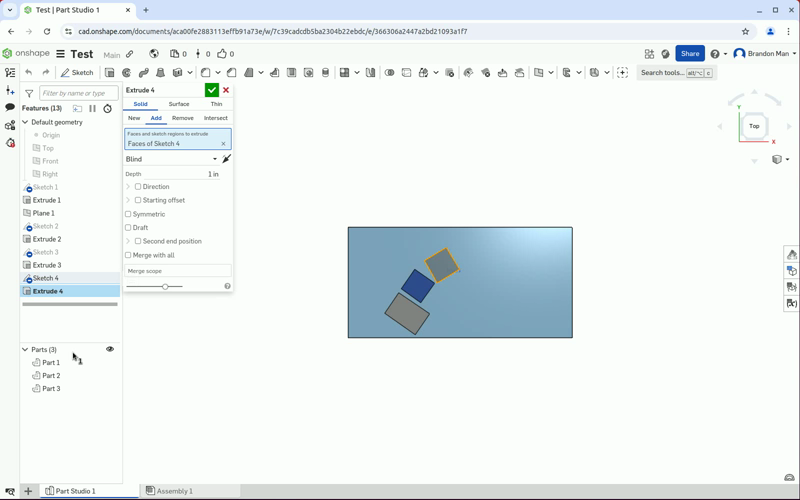
mouse_move(143, 106)
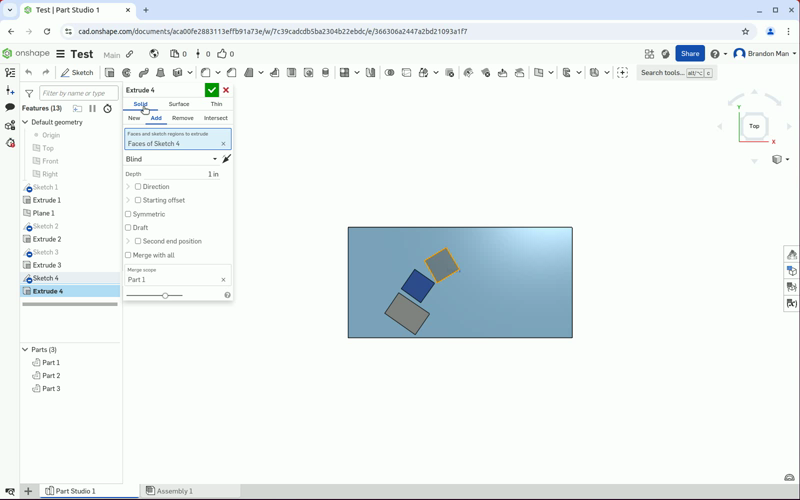
click(143, 106)
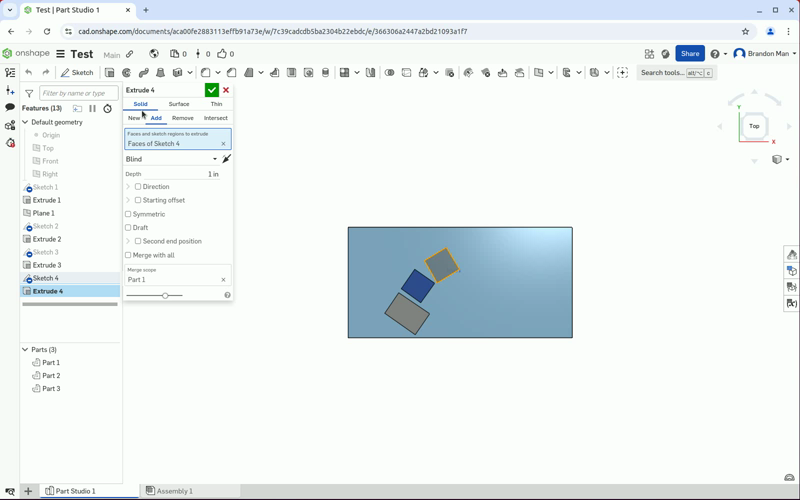
mouse_move(137, 120)
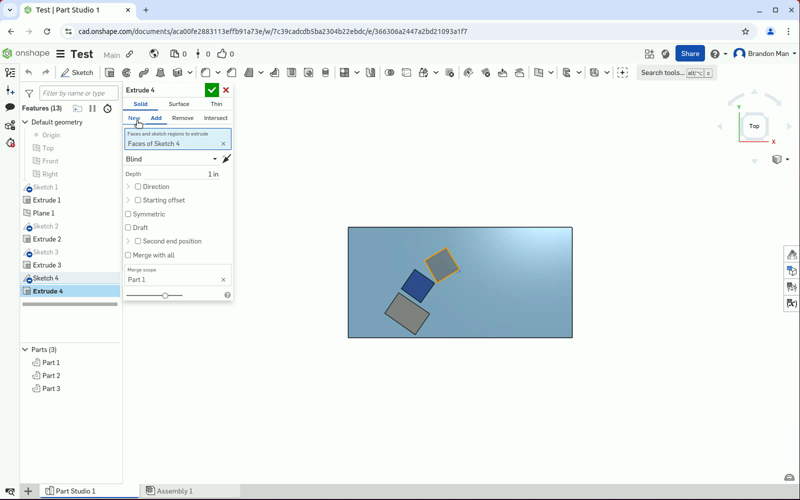
click(137, 120)
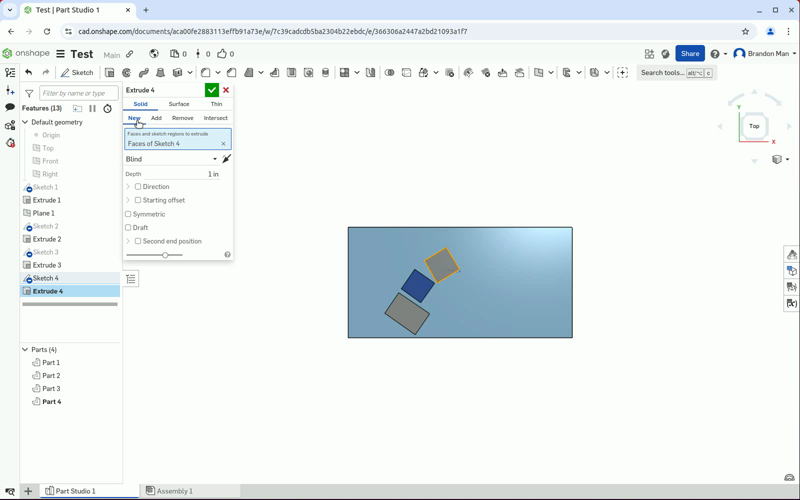
key(tab, 4)
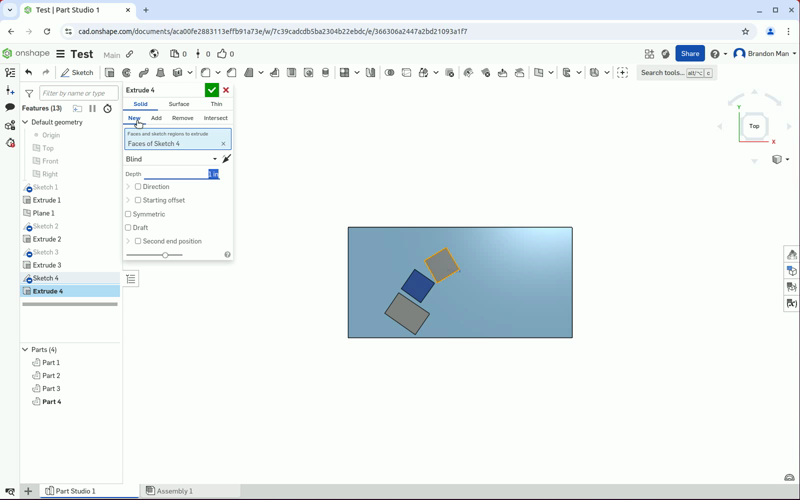
text(0.722)
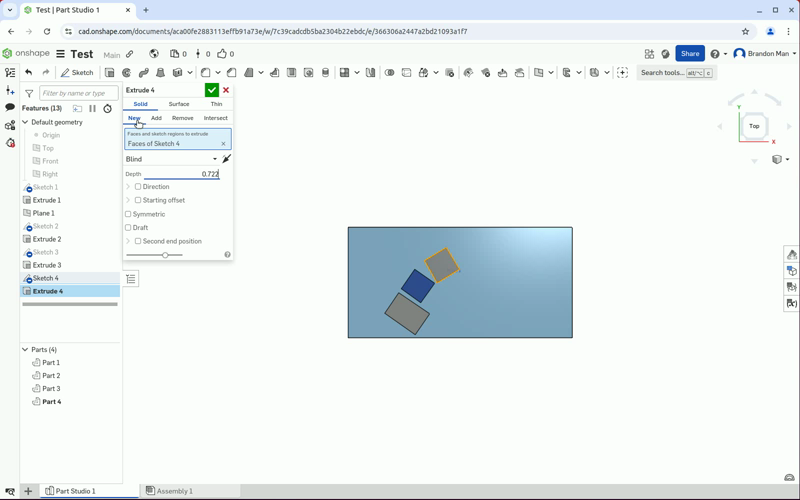
key(enter)
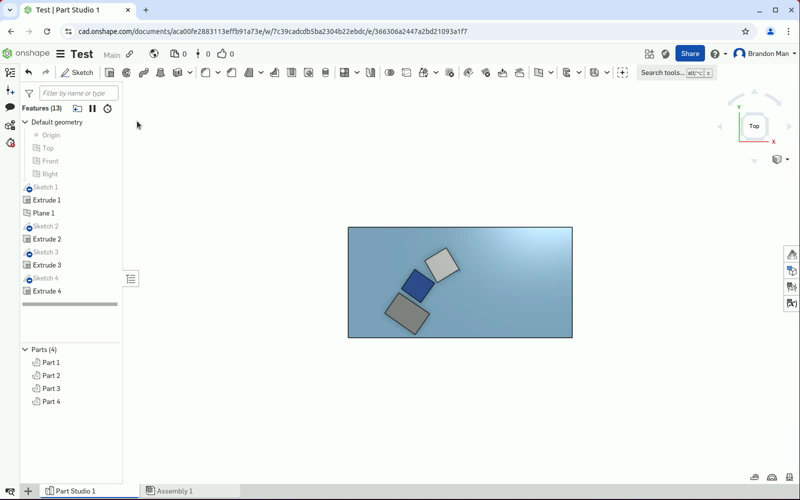
key(shift+h)
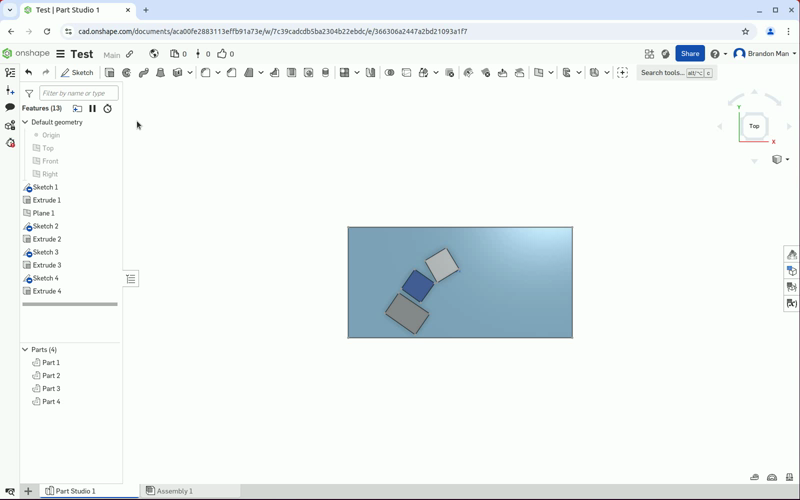
key(shift+h)
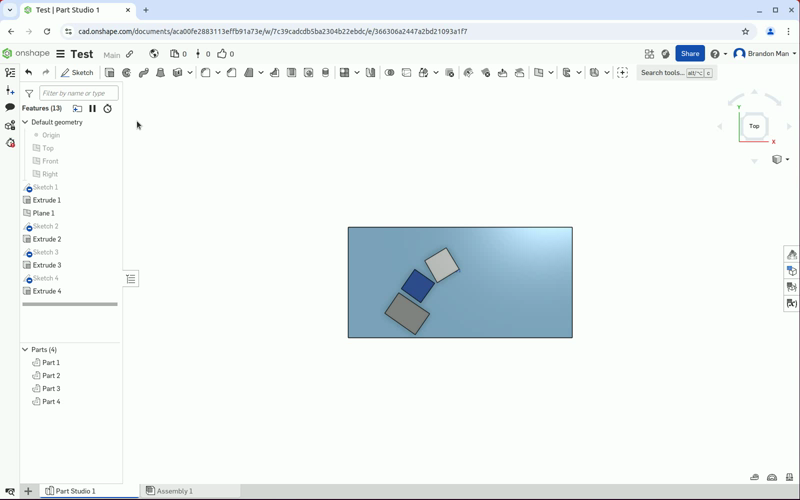
mouse_move(73, 189)
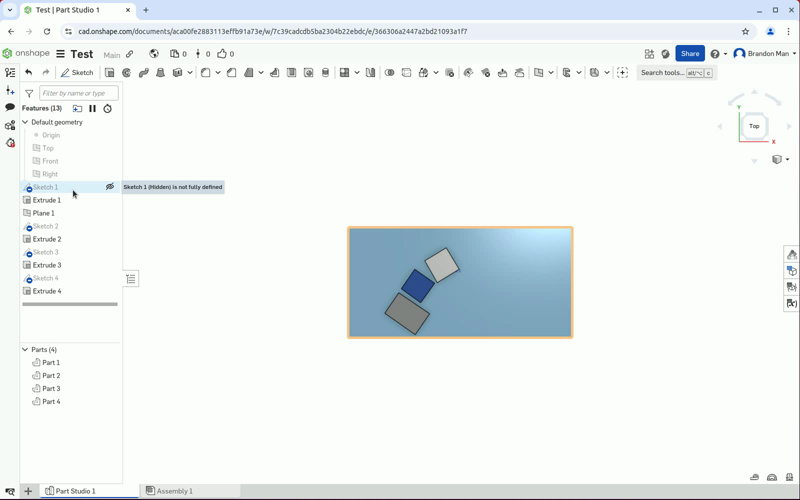
click(73, 189)
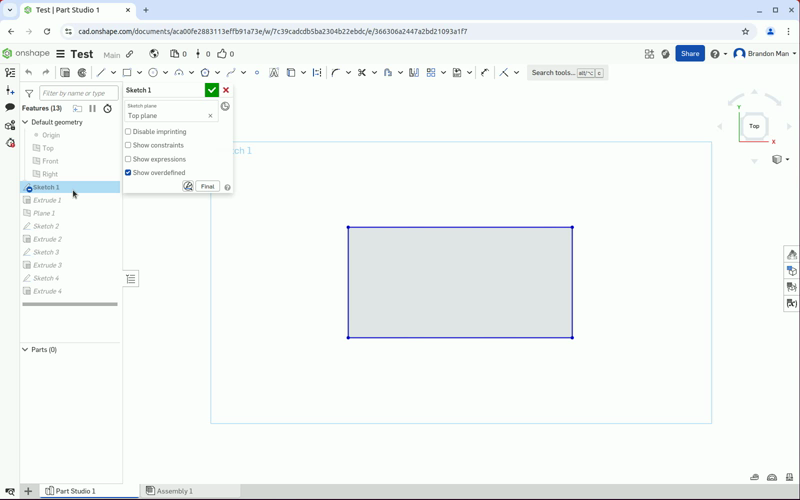
mouse_move(229, 92)
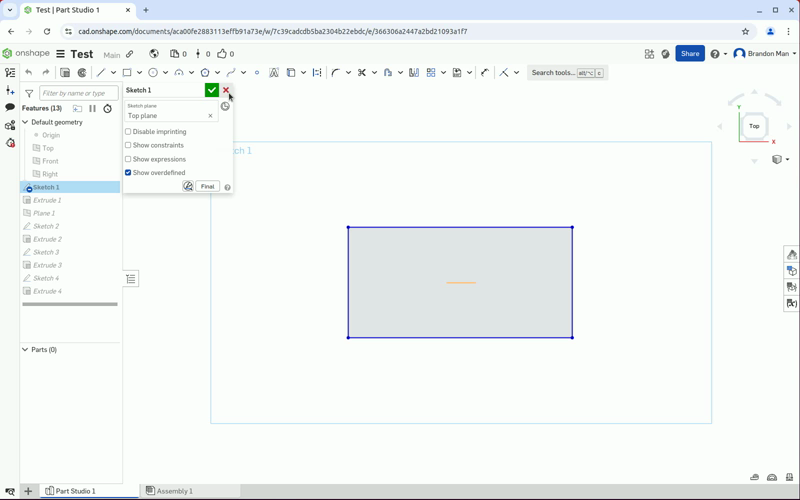
click(229, 92)
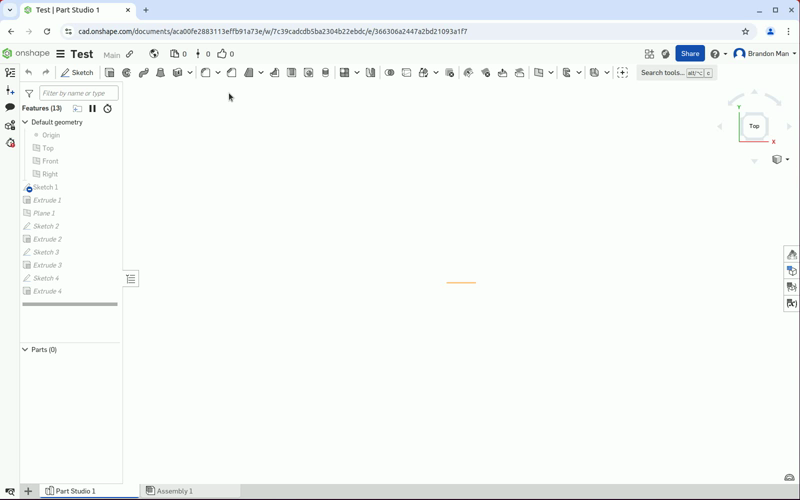
key(shift+s)
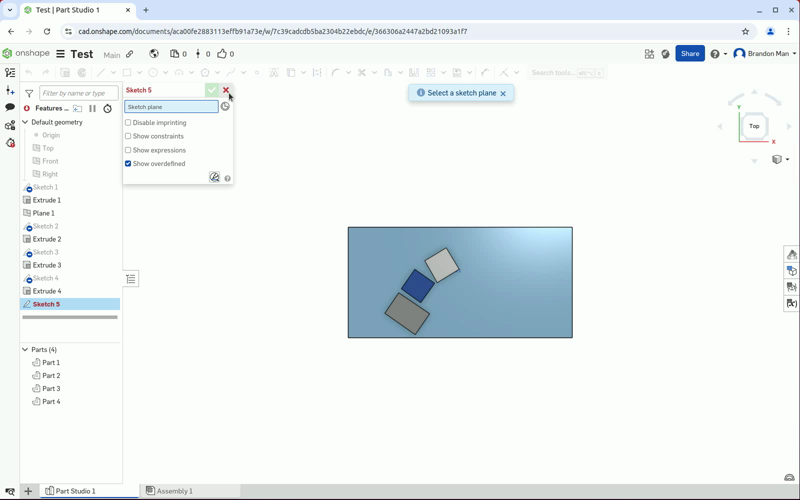
mouse_move(73, 215)
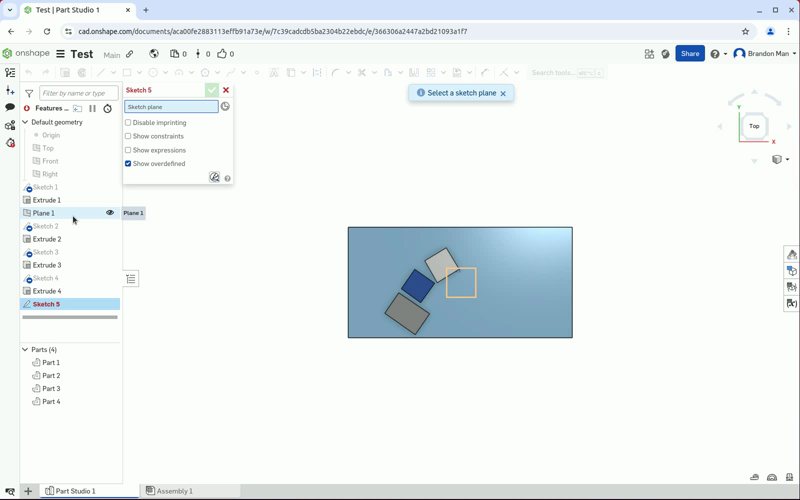
click(73, 215)
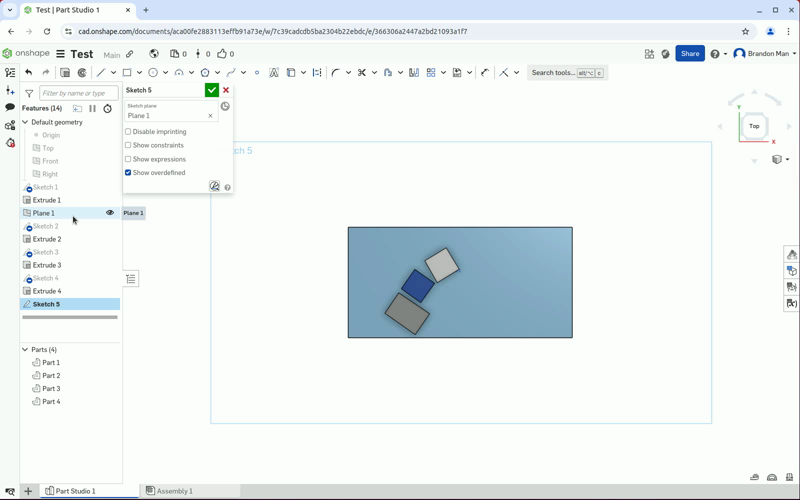
mouse_move(73, 352)
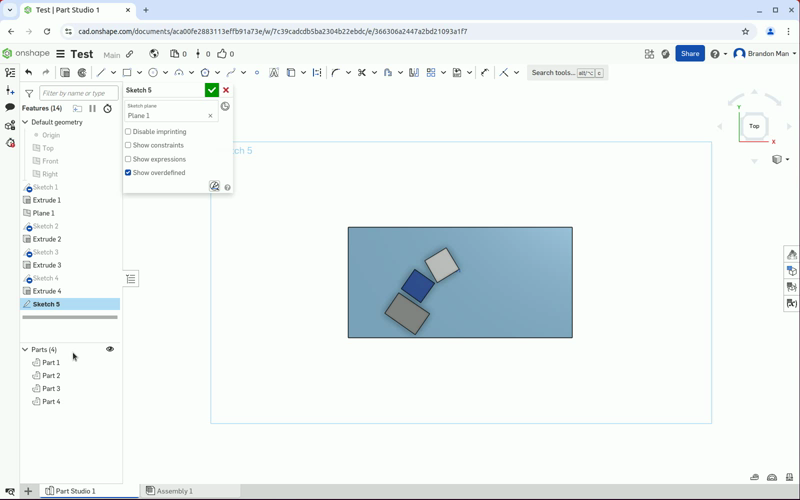
key(y)
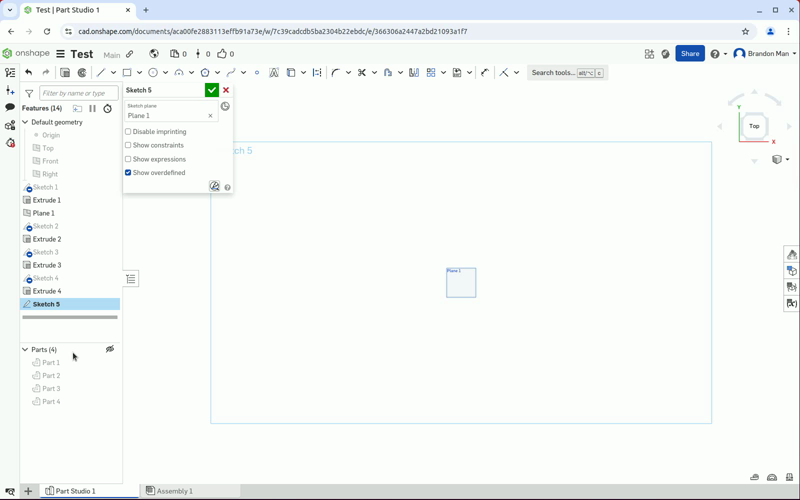
key(l)
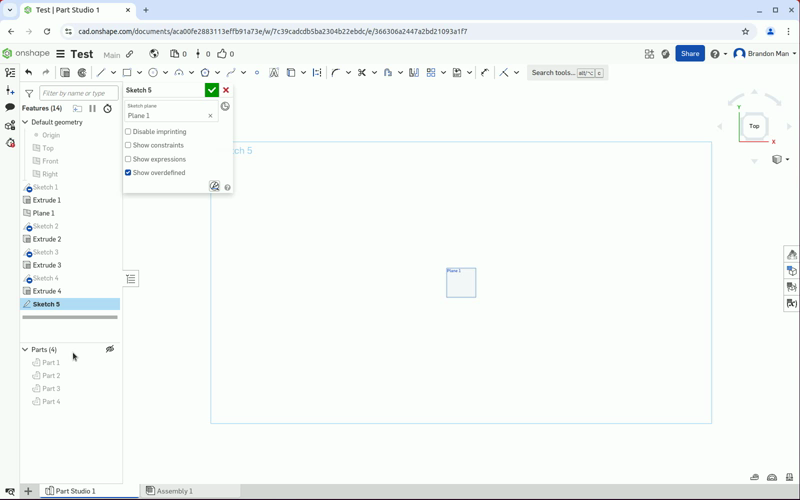
key_down(shift)
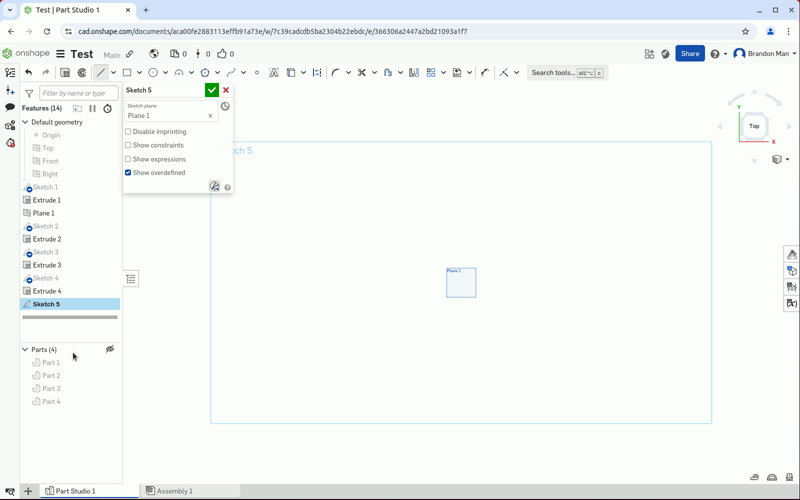
mouse_move(464, 270)
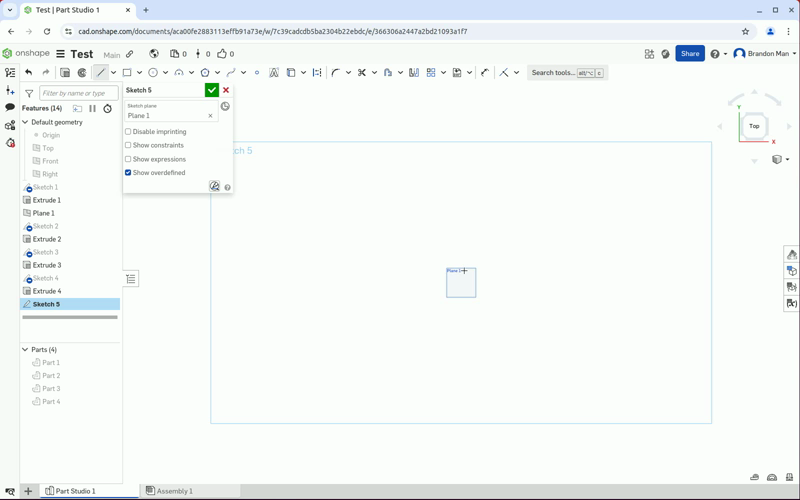
click(464, 270)
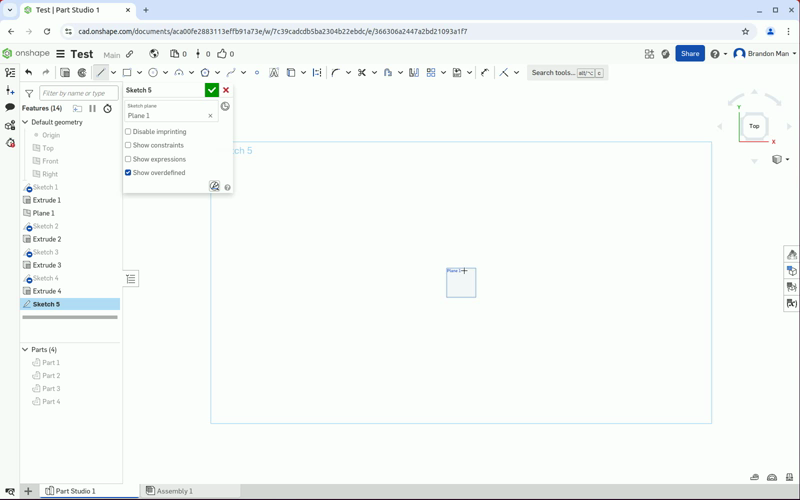
key_up(shift)
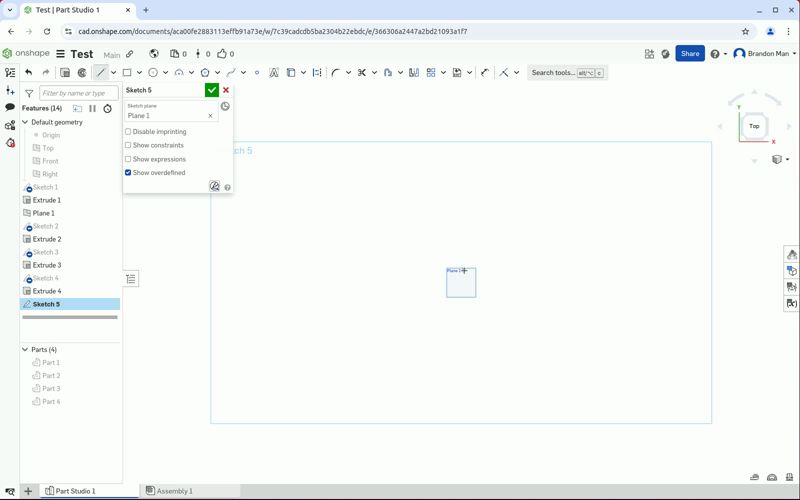
key_down(shift)
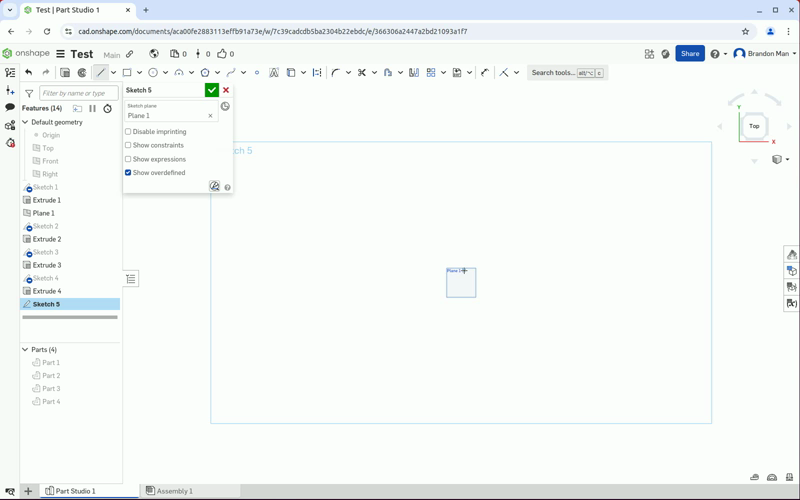
mouse_move(494, 270)
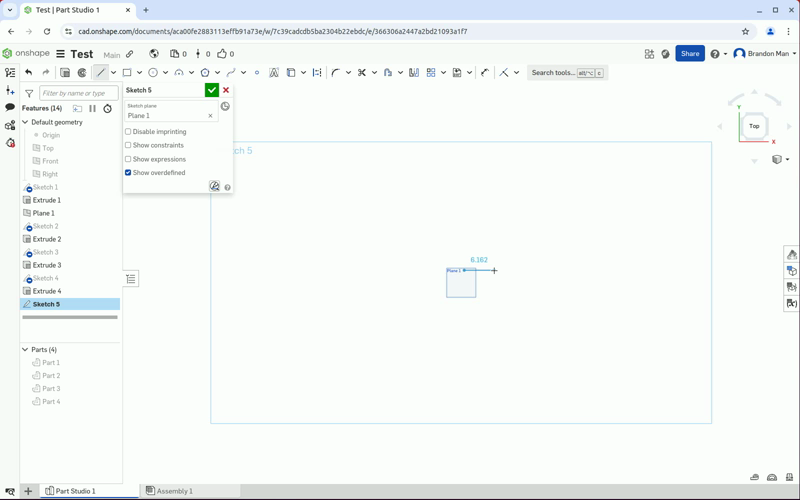
mouse_move(486, 282)
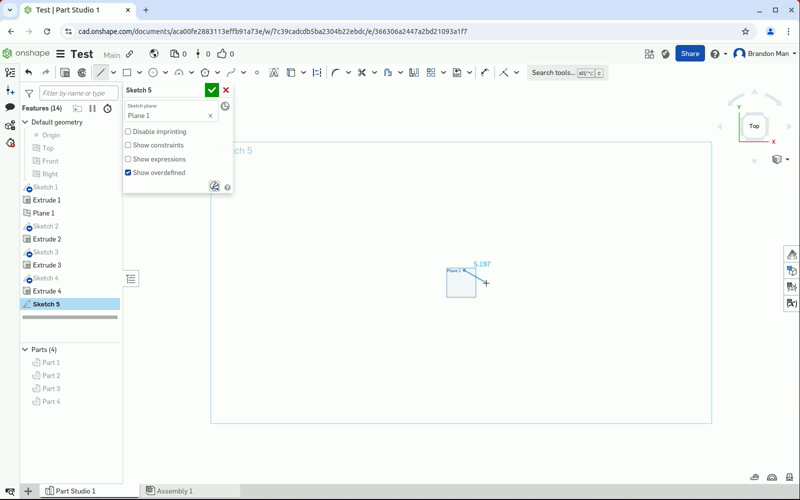
click(486, 282)
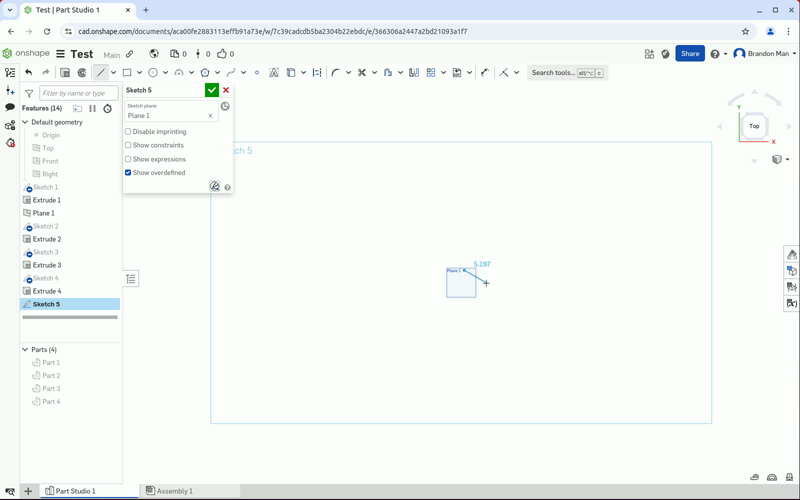
key_up(shift)
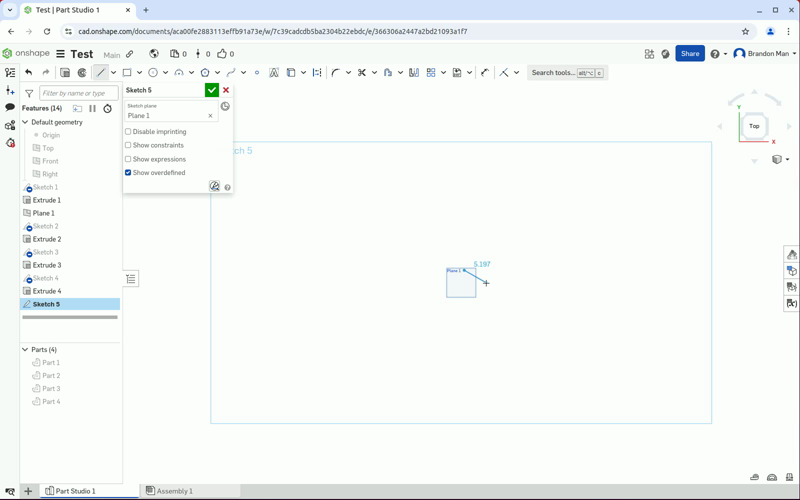
key_down(shift)
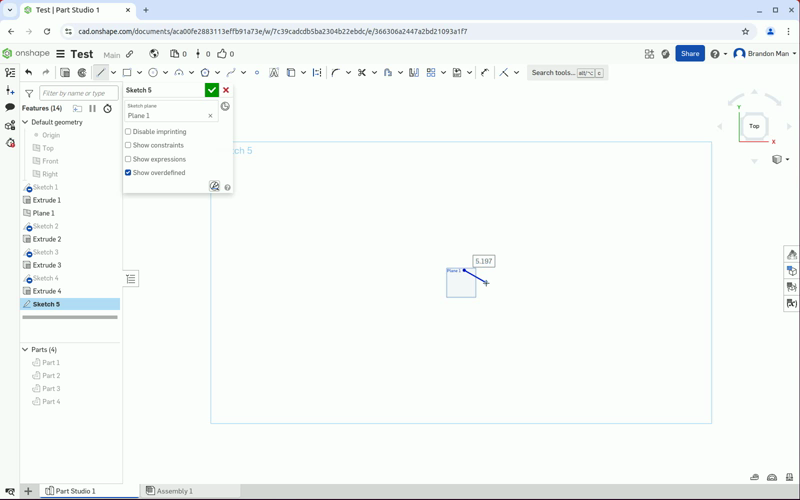
mouse_move(516, 282)
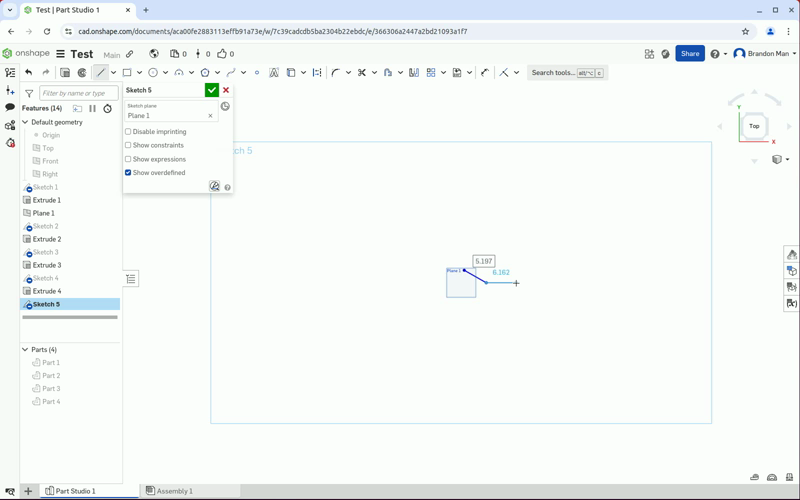
mouse_move(498, 261)
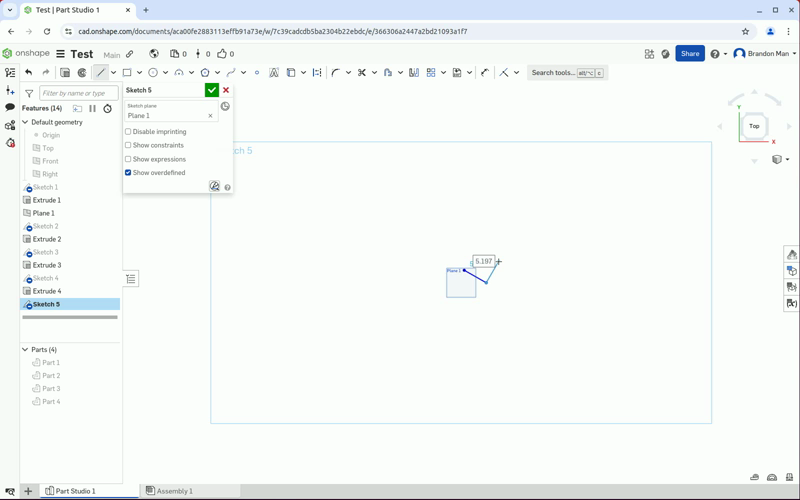
click(498, 261)
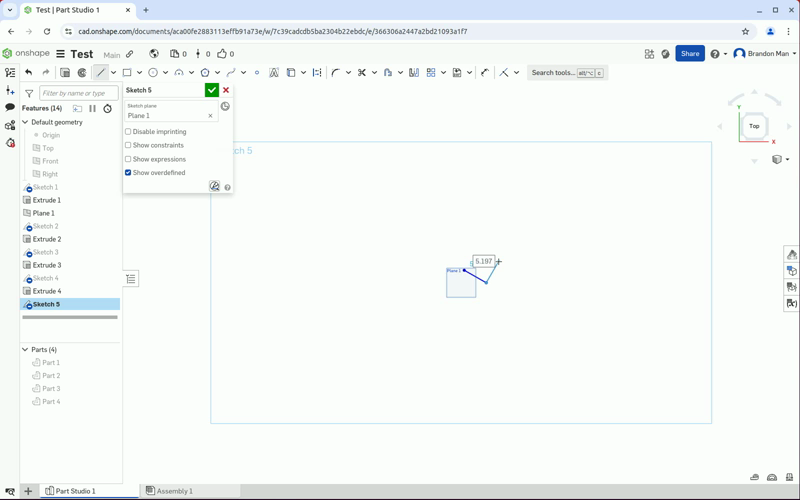
key_up(shift)
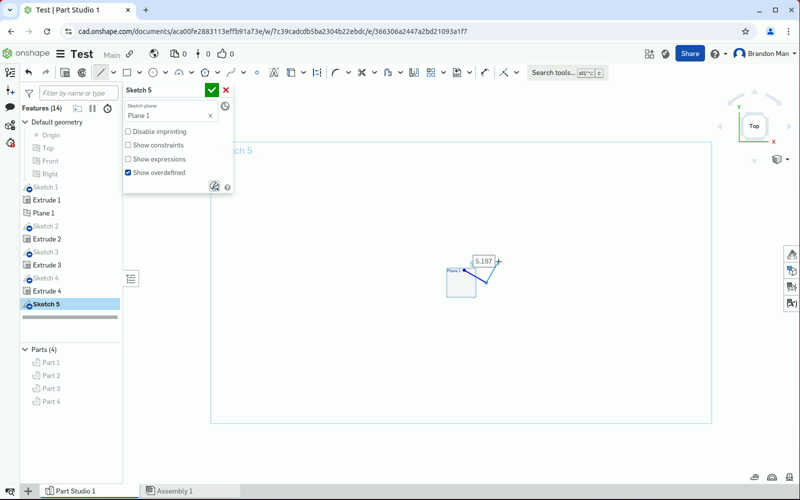
key_down(shift)
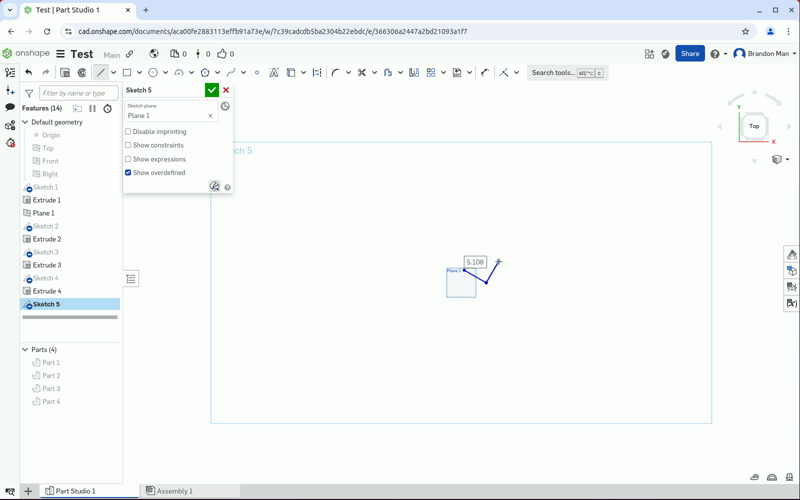
mouse_move(528, 261)
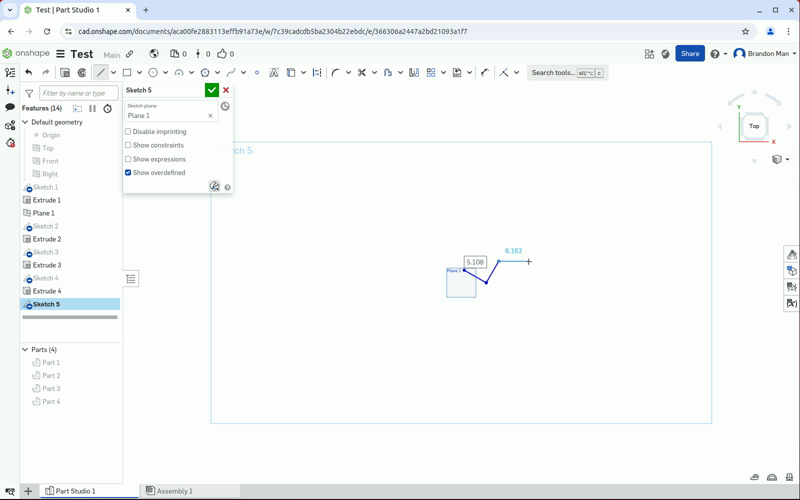
mouse_move(477, 248)
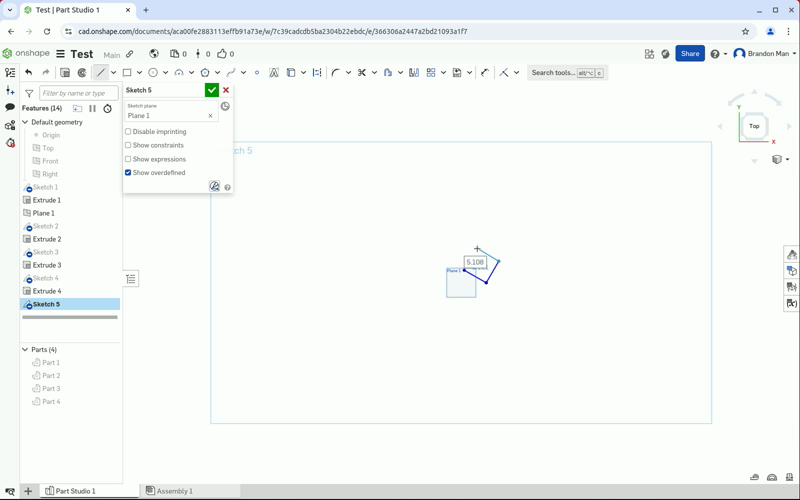
click(477, 248)
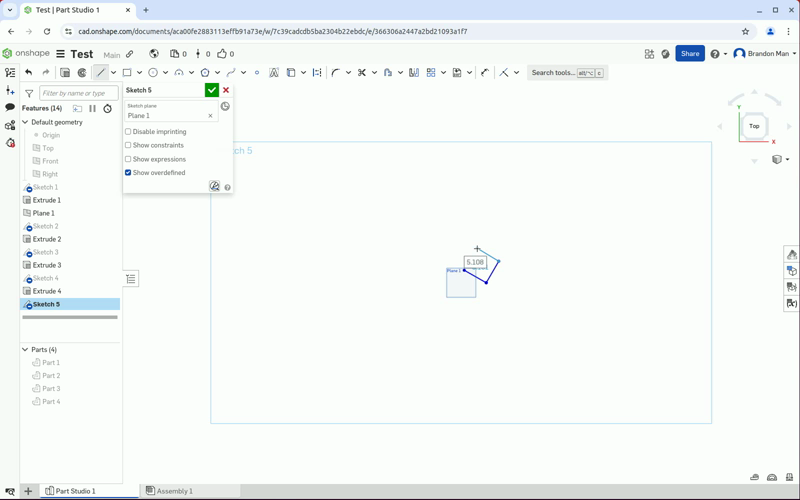
key_up(shift)
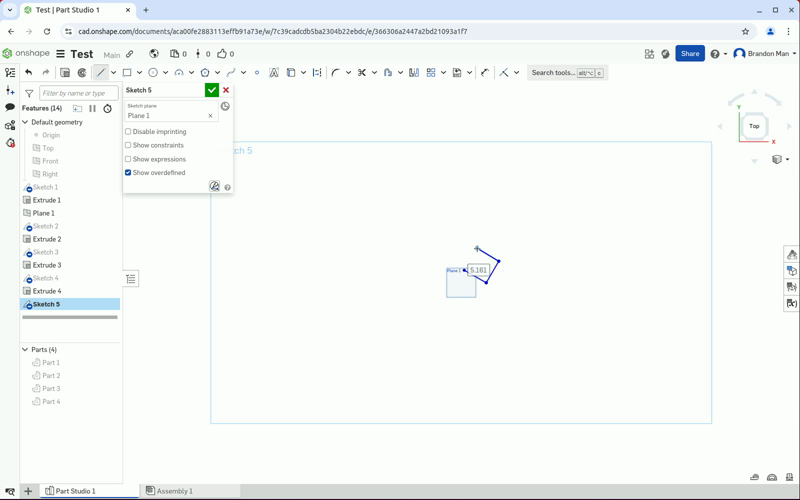
mouse_move(507, 248)
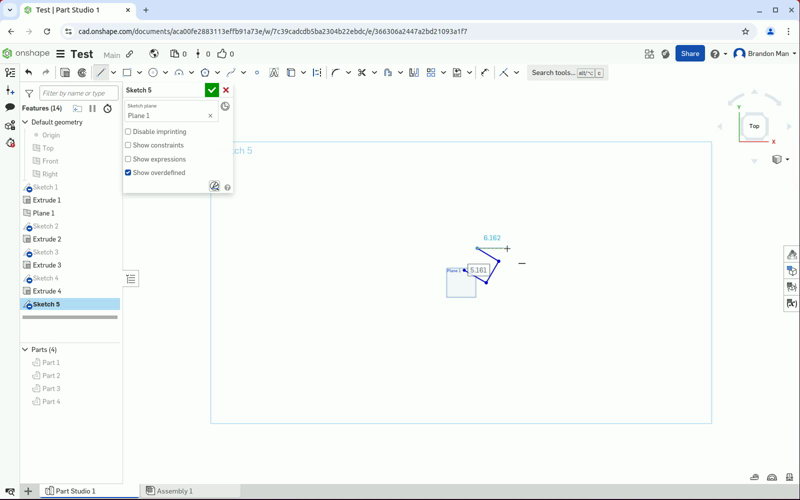
key_down(shift)
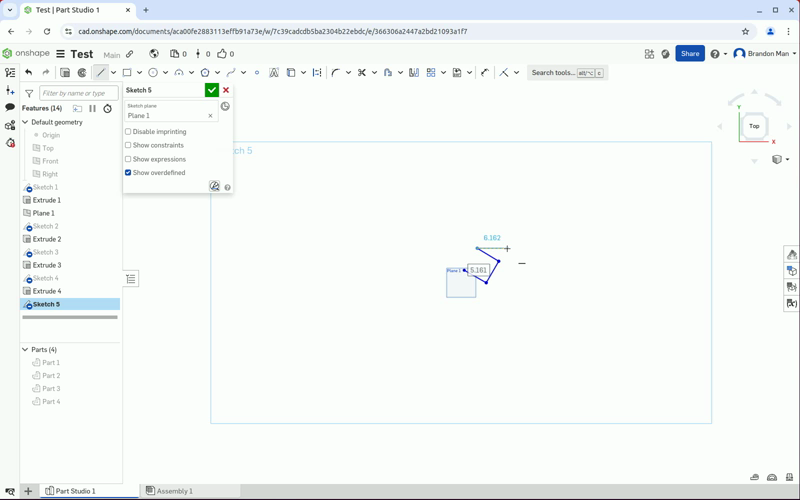
mouse_move(464, 270)
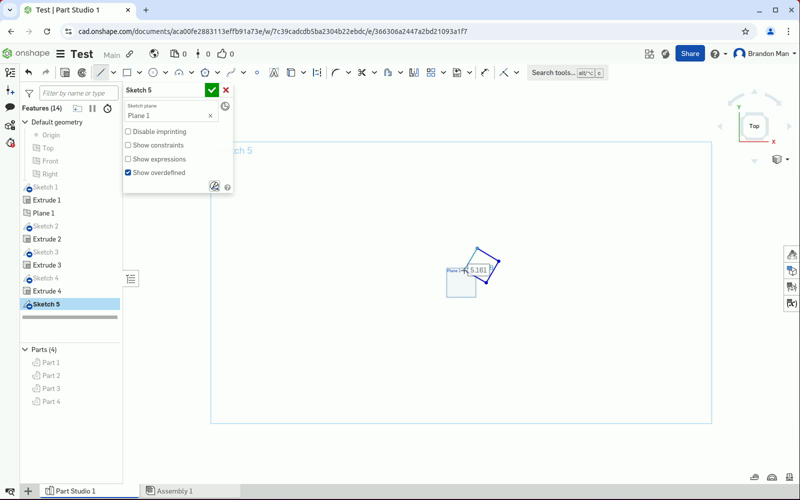
key_up(shift)
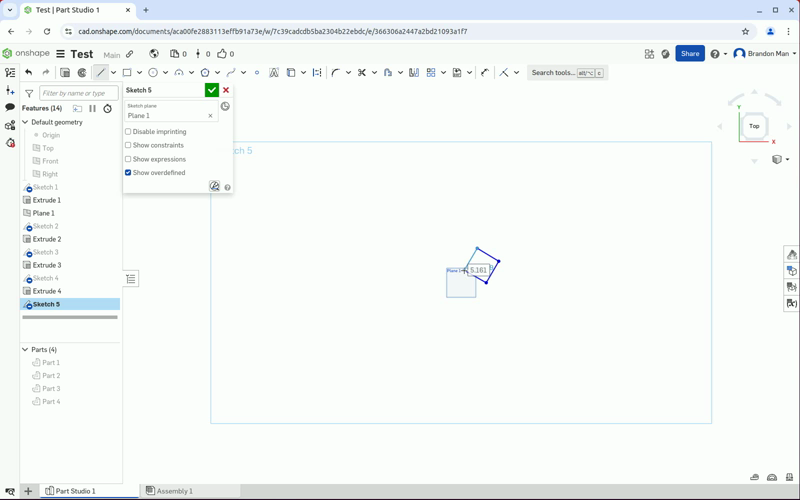
click(464, 270)
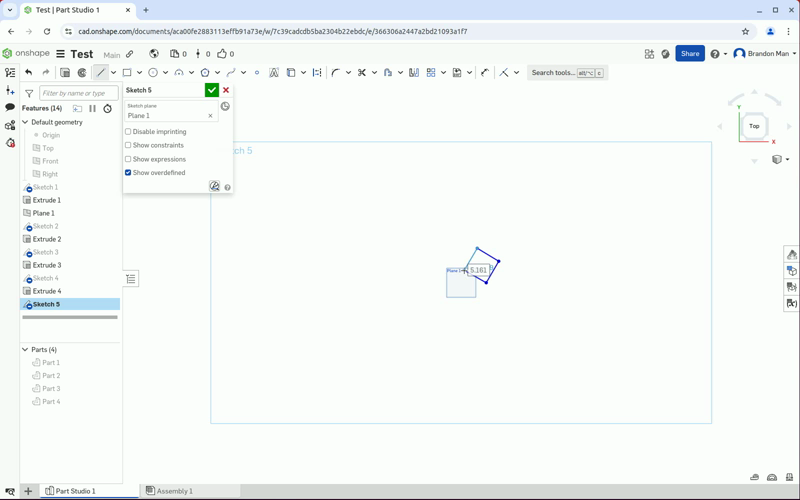
key(esc)
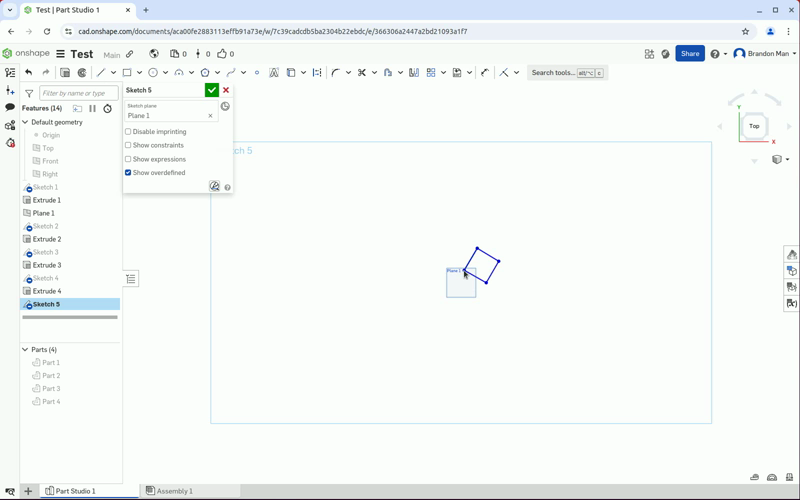
mouse_move(488, 265)
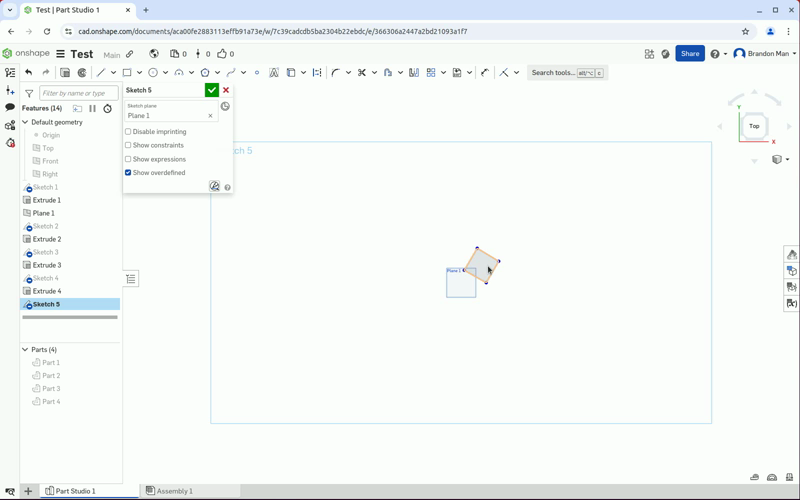
scroll(6)
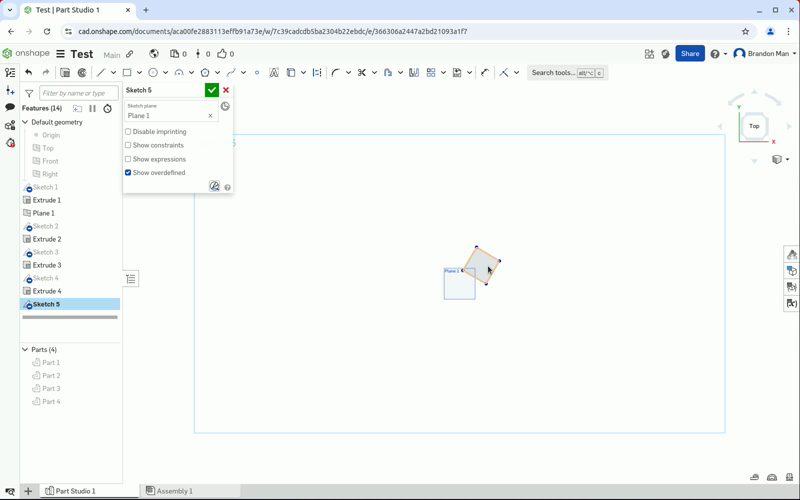
scroll(6)
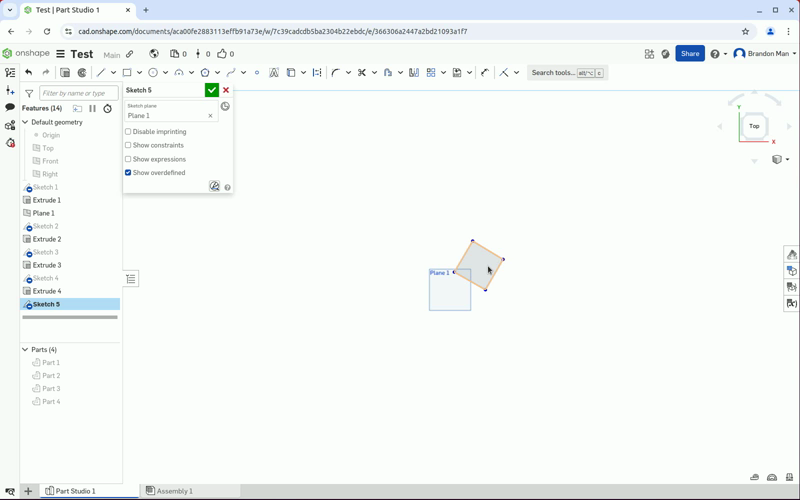
scroll(6)
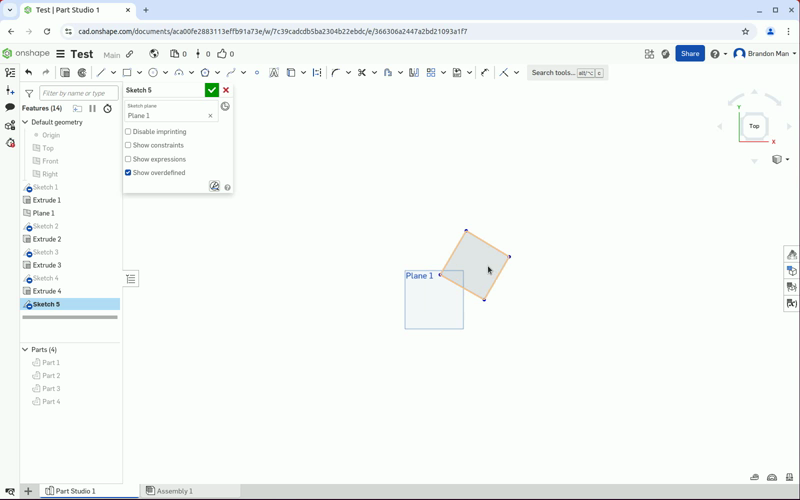
scroll(6)
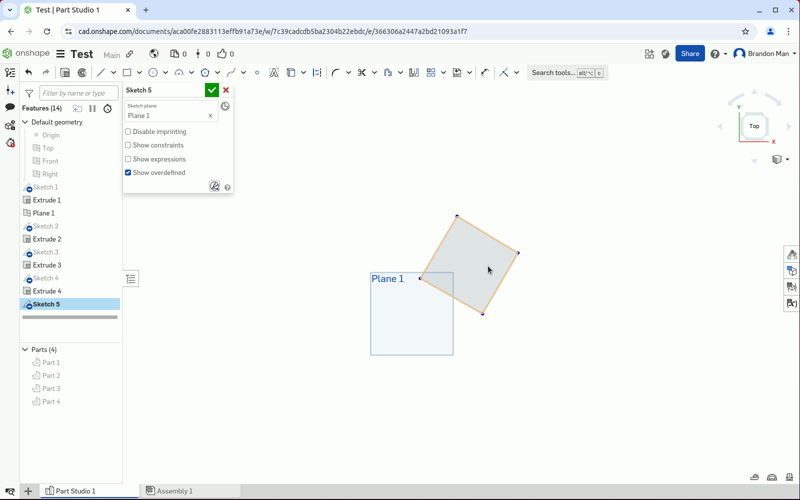
scroll(6)
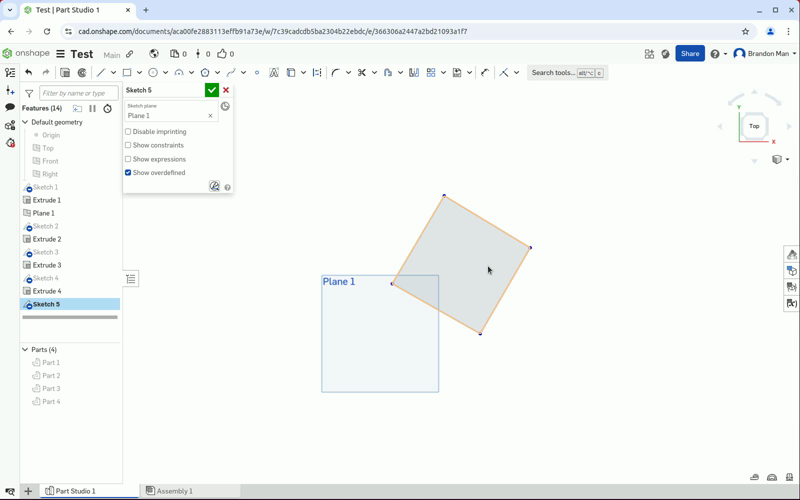
scroll(6)
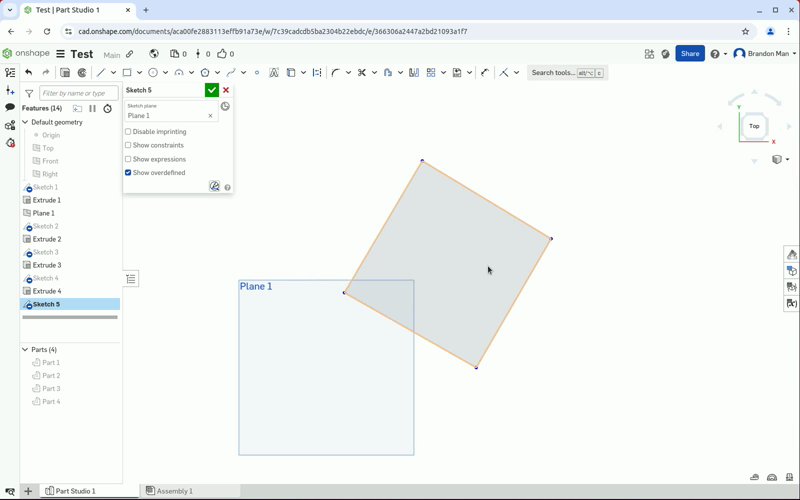
scroll(6)
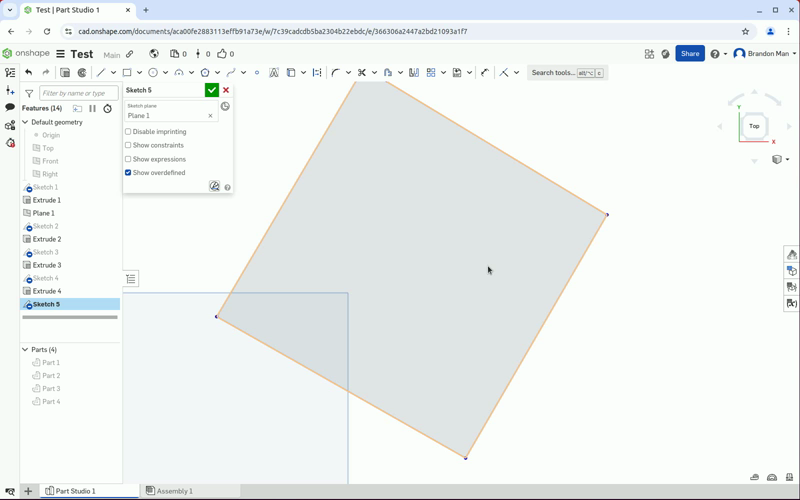
click(488, 265)
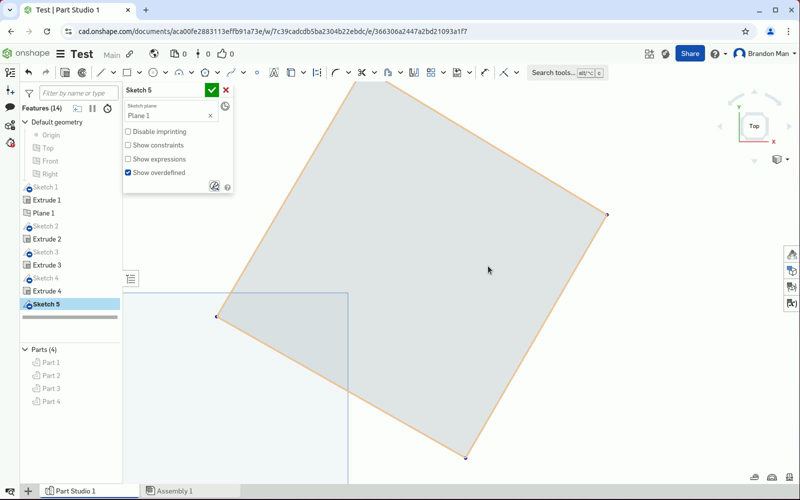
scroll(-6)
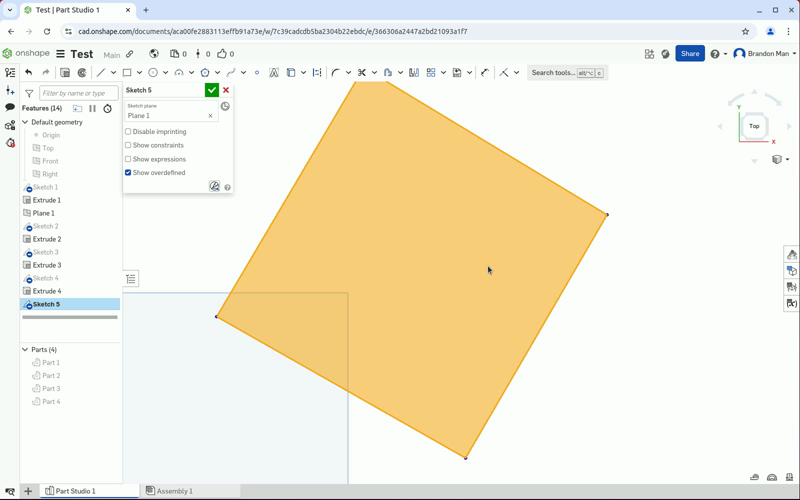
scroll(-6)
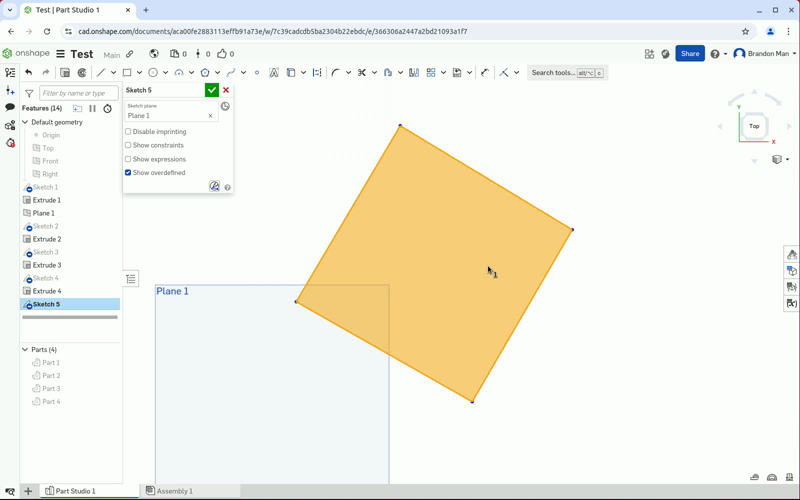
scroll(-6)
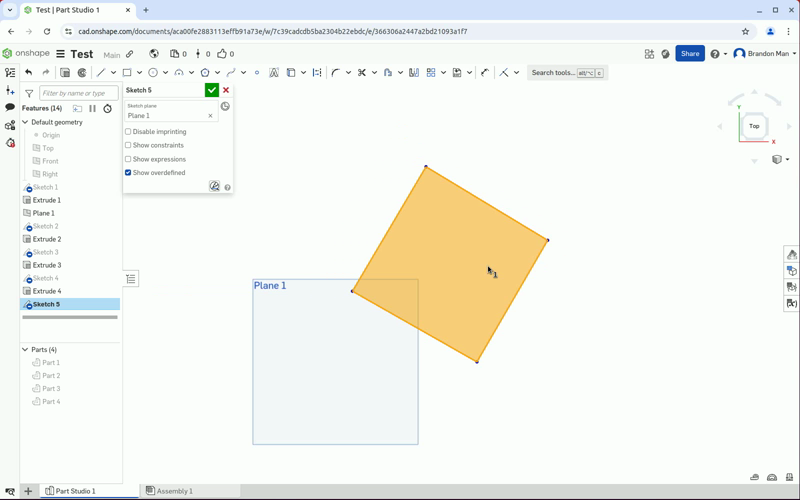
scroll(-6)
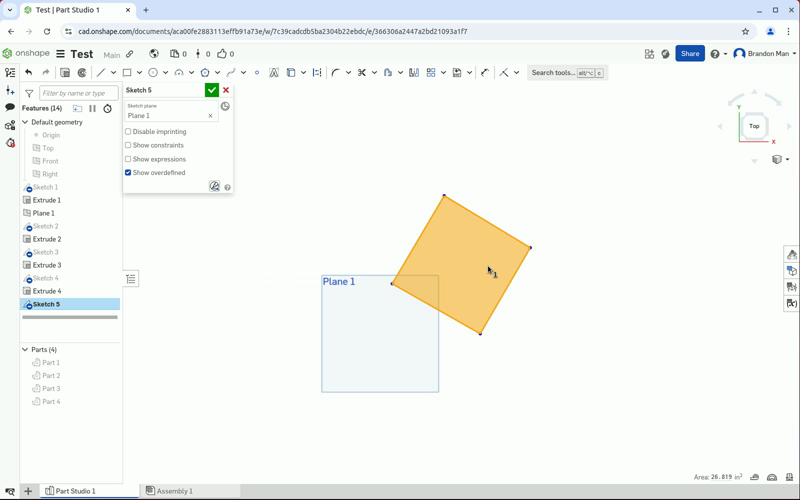
scroll(-6)
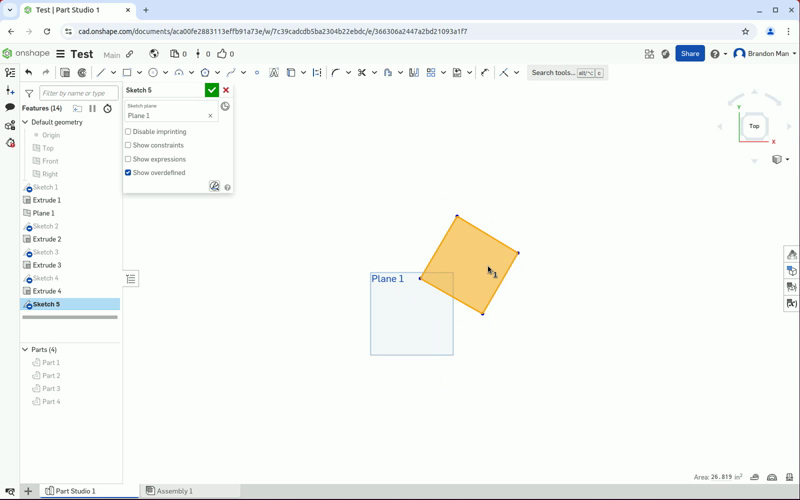
scroll(-6)
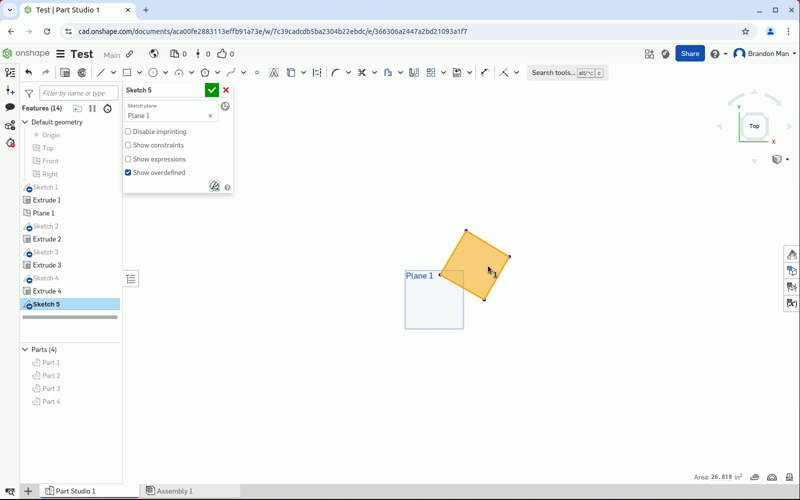
scroll(-6)
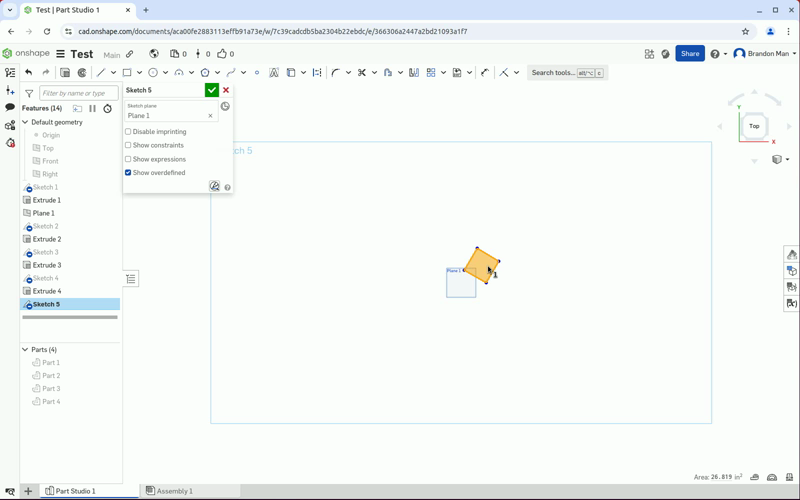
mouse_move(73, 352)
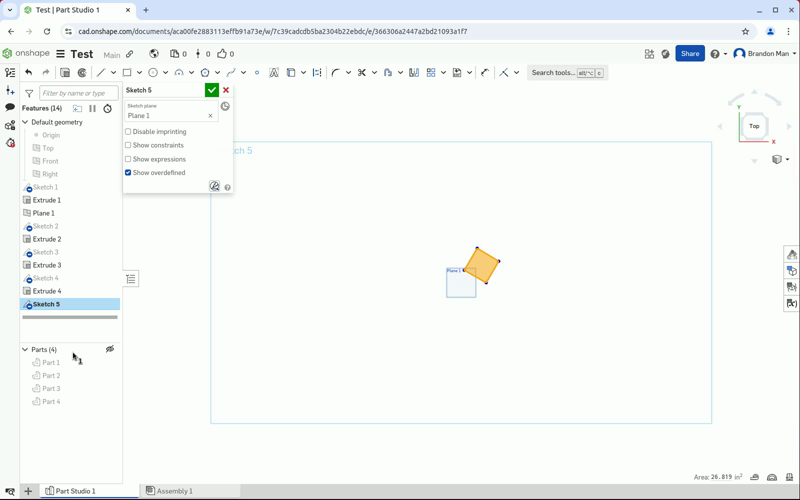
key(shift+y)
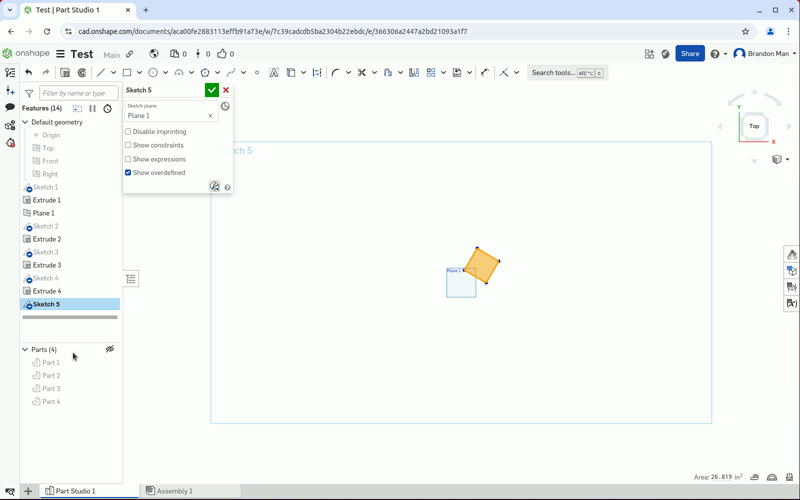
key(shift+e)
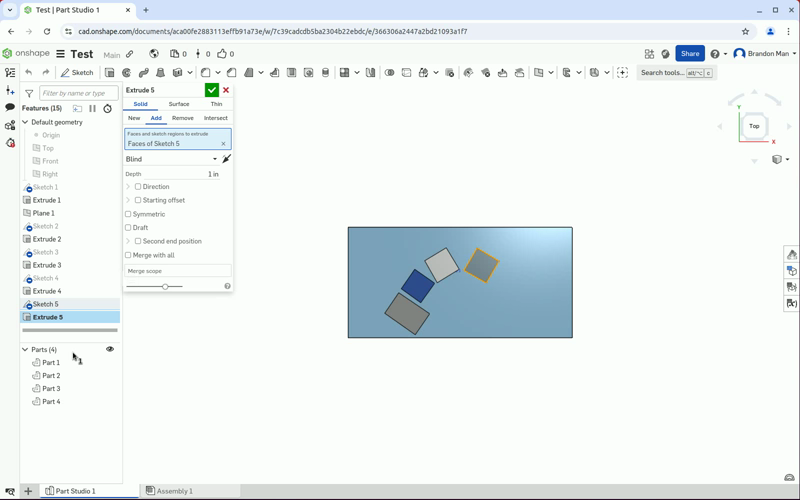
mouse_move(143, 106)
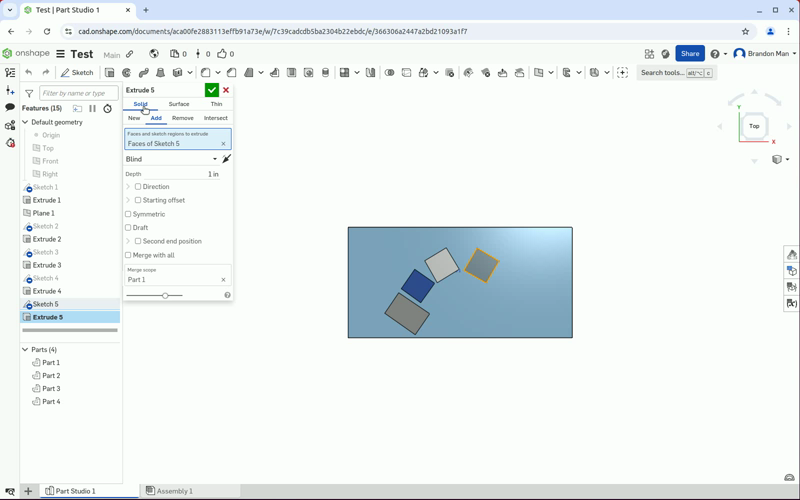
click(143, 106)
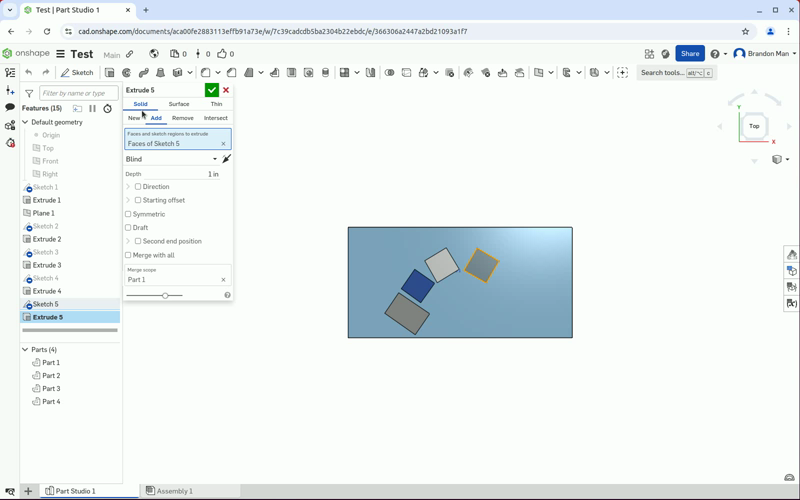
mouse_move(137, 120)
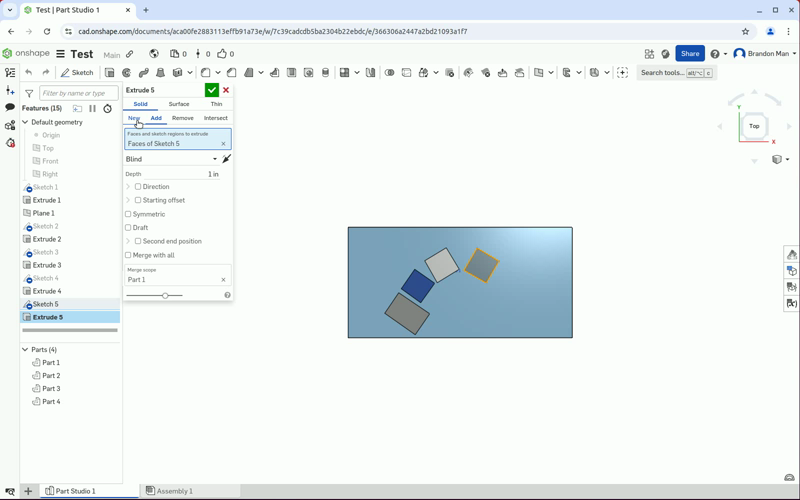
click(137, 120)
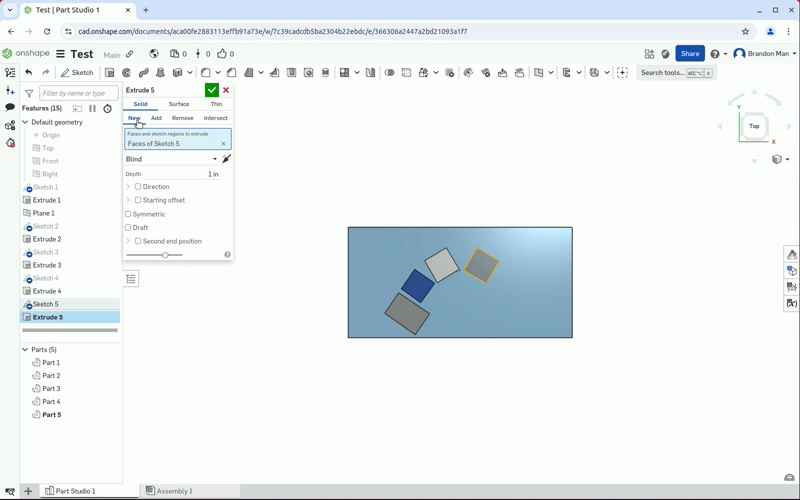
key(tab, 4)
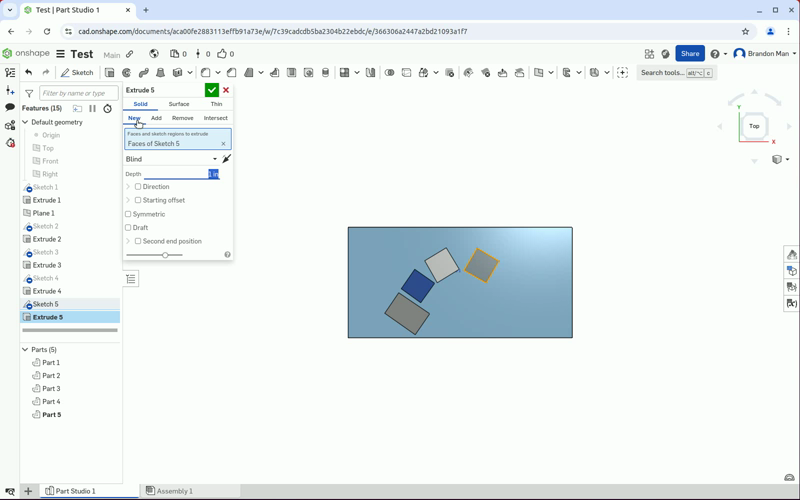
text(0.722)
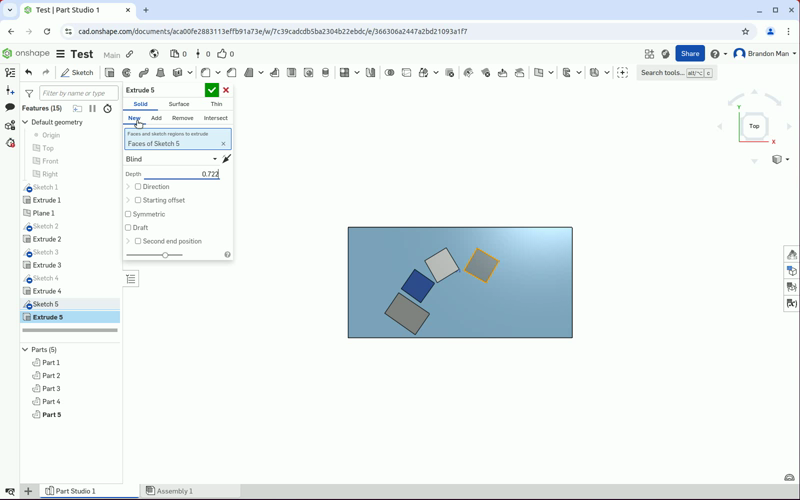
key(enter)
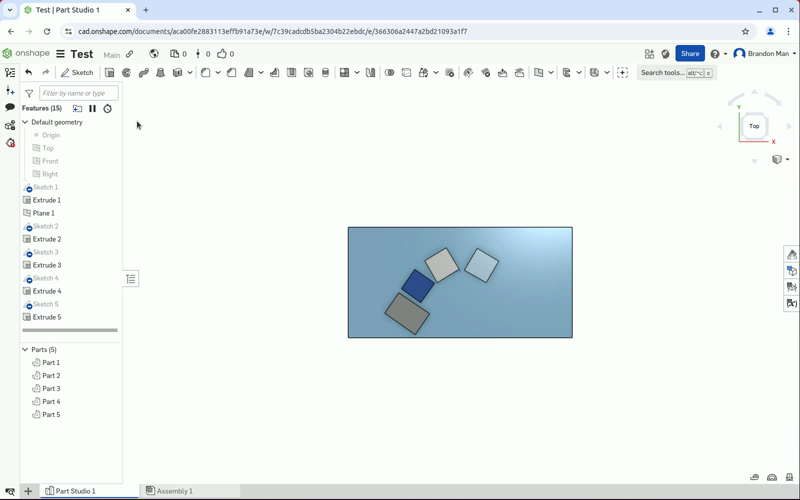
key(shift+h)
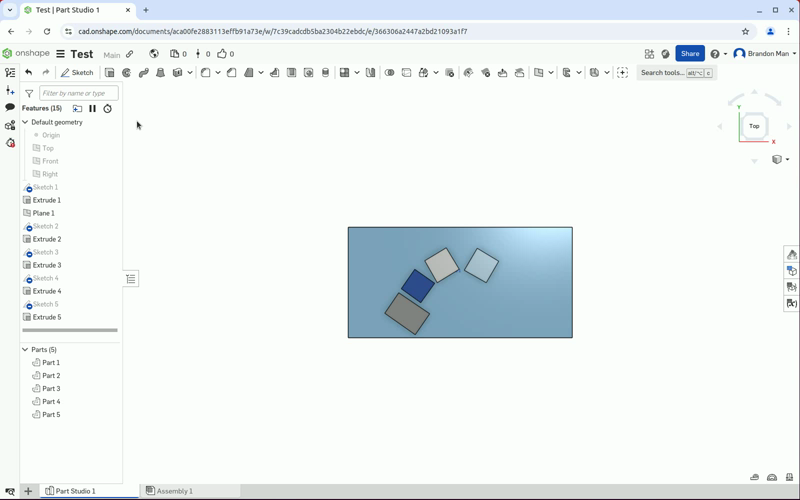
key(shift+h)
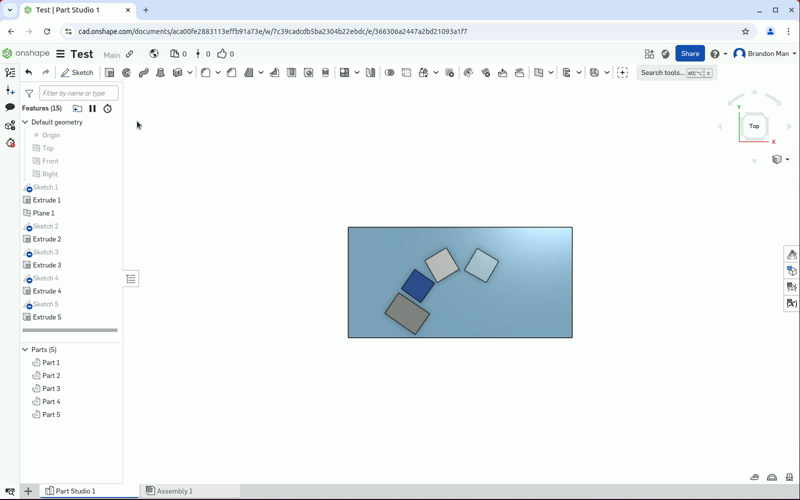
mouse_move(73, 189)
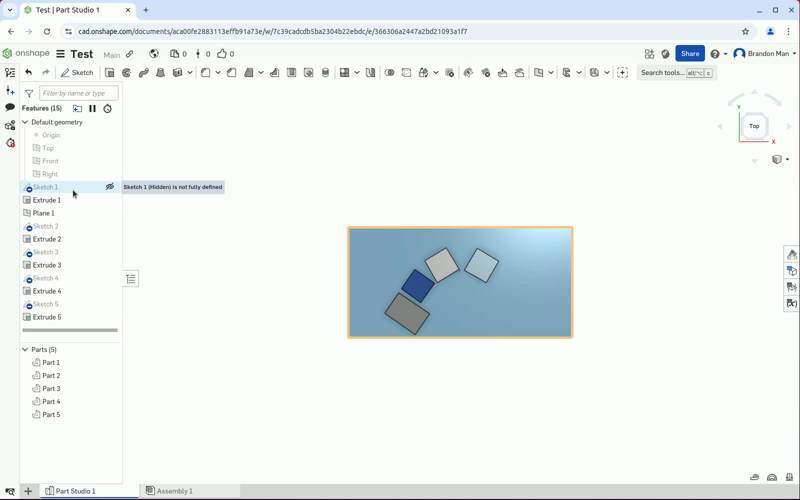
click(73, 189)
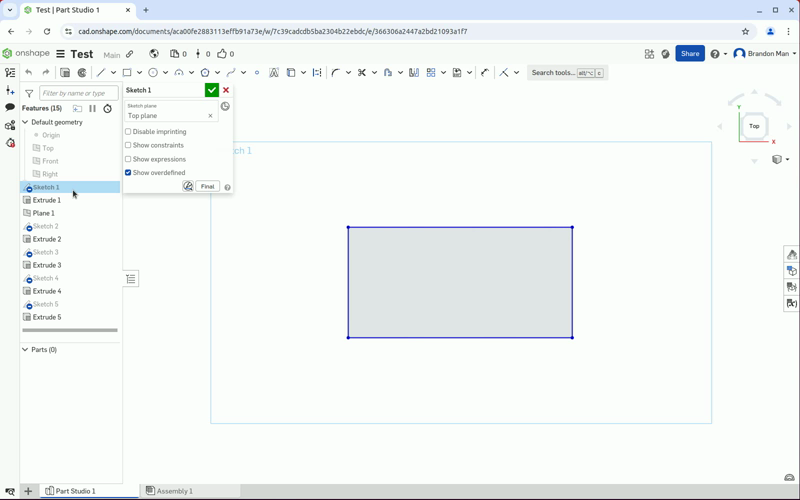
mouse_move(229, 92)
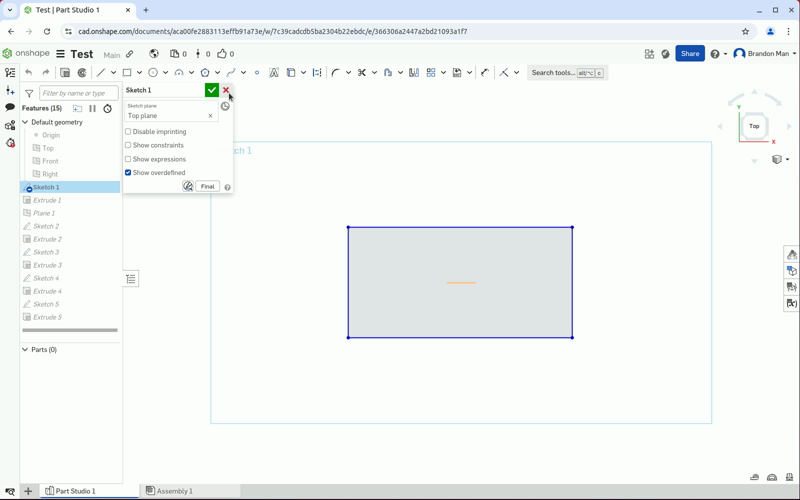
click(229, 92)
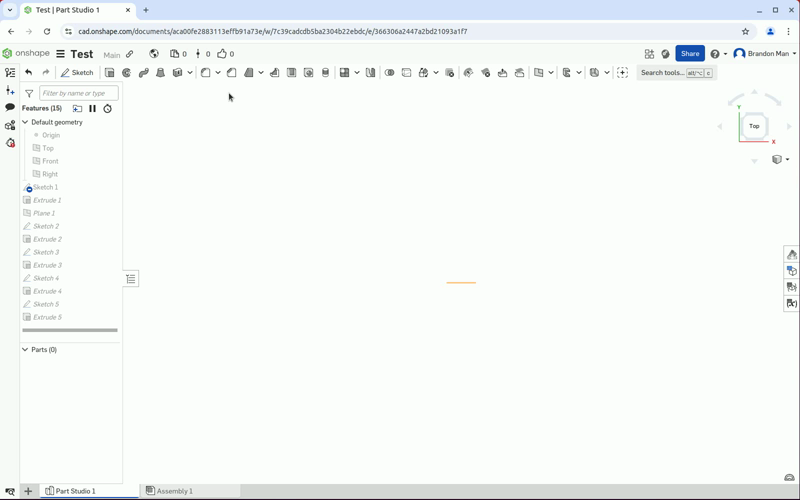
key(shift+s)
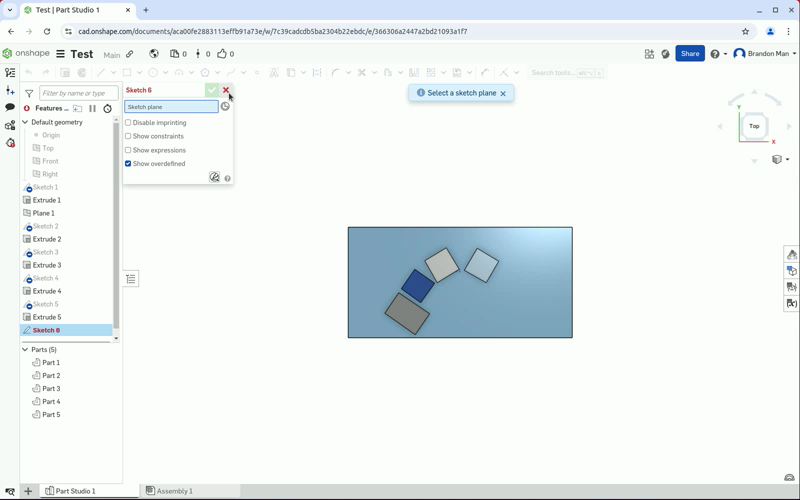
mouse_move(69, 215)
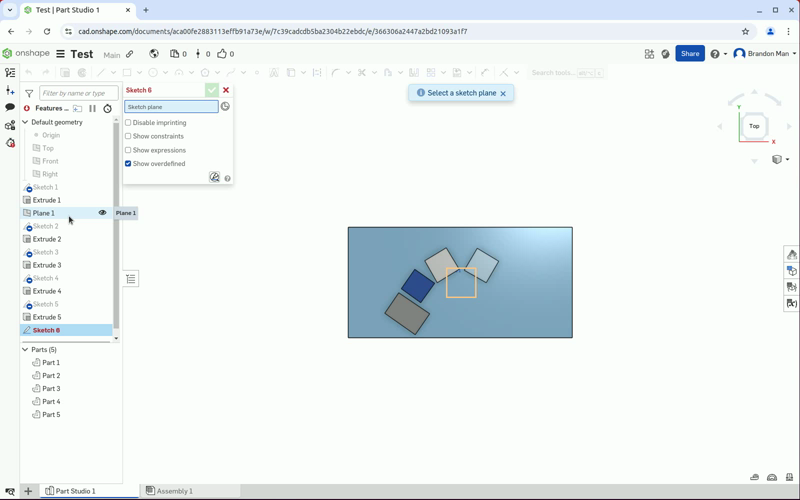
click(69, 215)
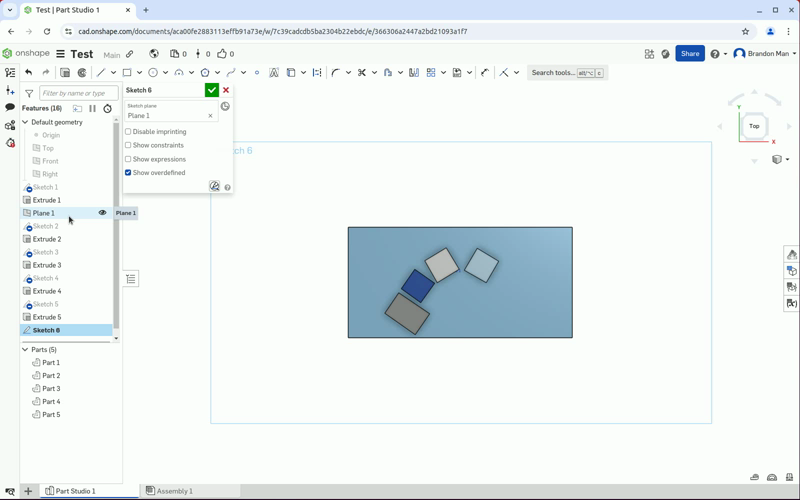
mouse_move(73, 352)
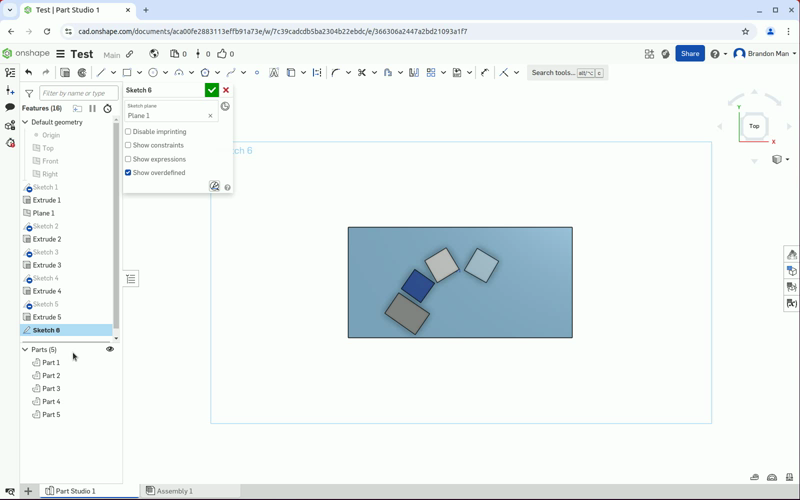
key(y)
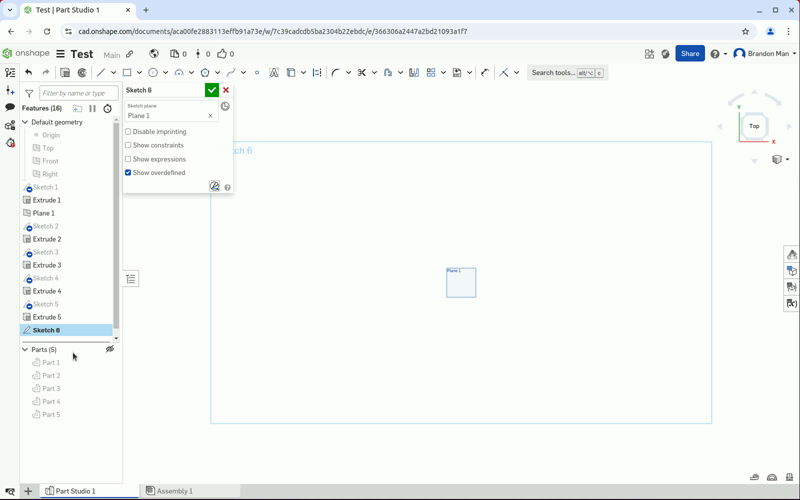
key(l)
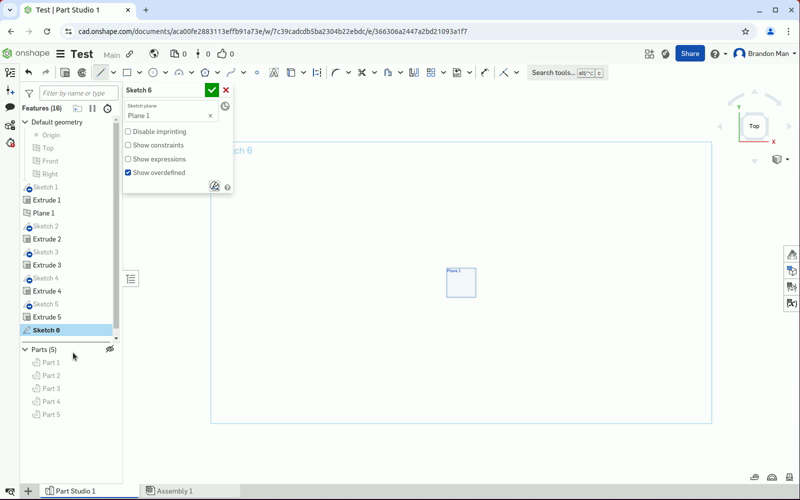
key_down(shift)
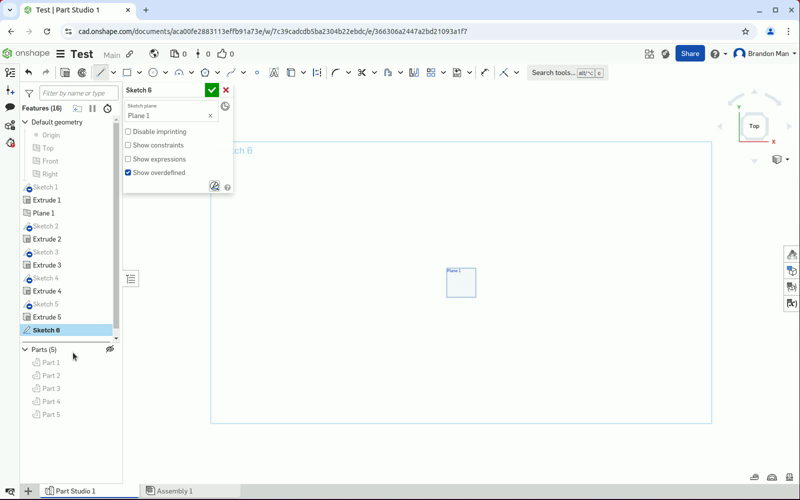
mouse_move(487, 282)
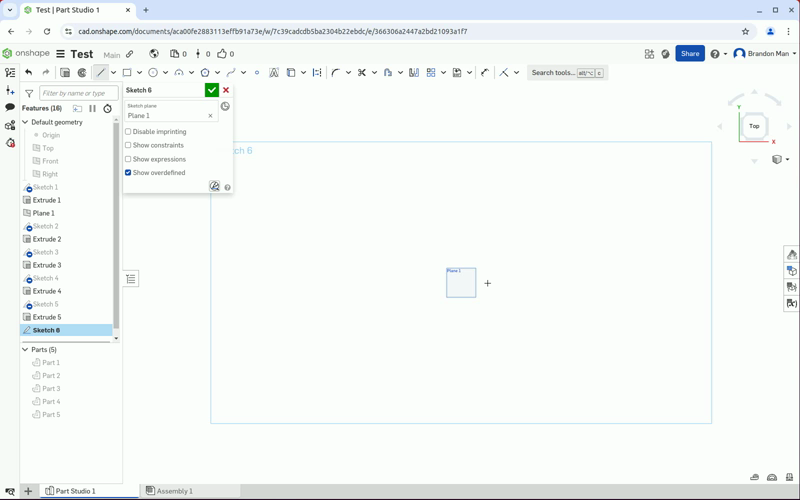
click(487, 282)
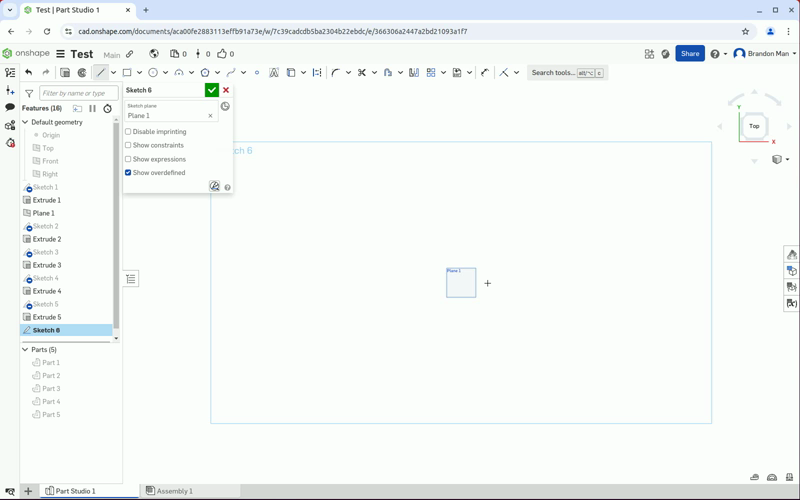
key_up(shift)
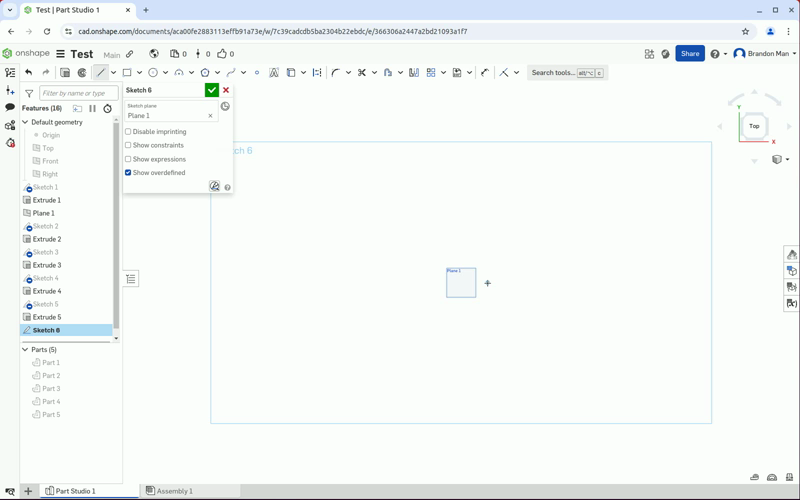
key_down(shift)
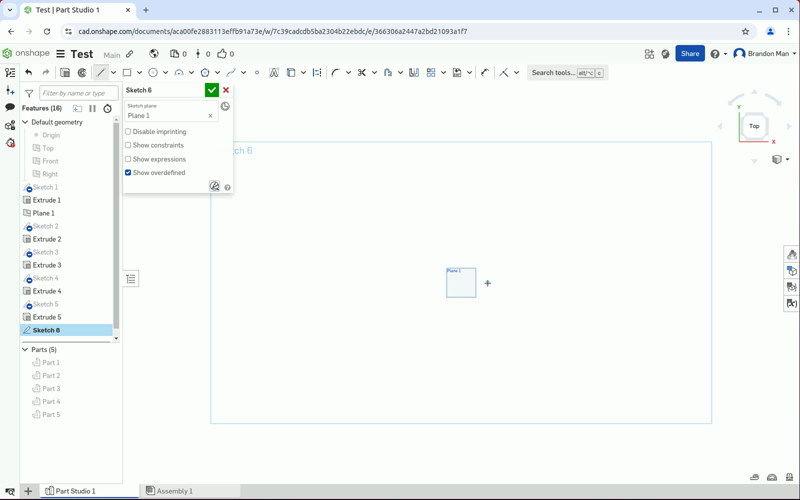
mouse_move(517, 282)
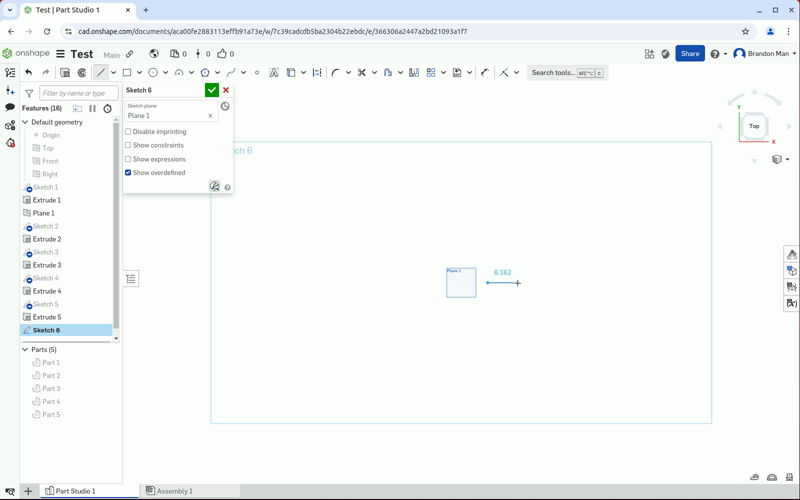
mouse_move(501, 302)
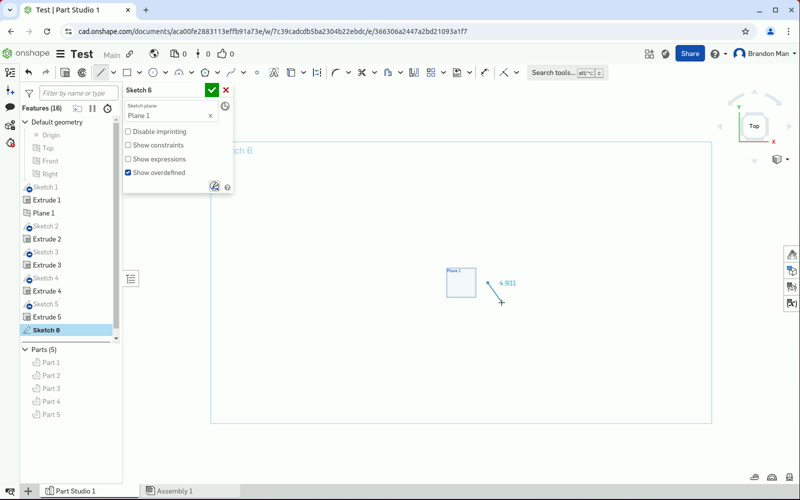
click(501, 302)
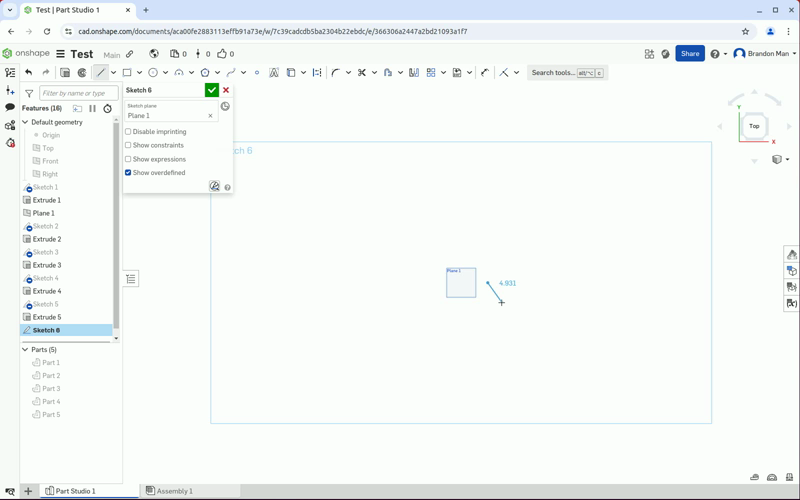
key_up(shift)
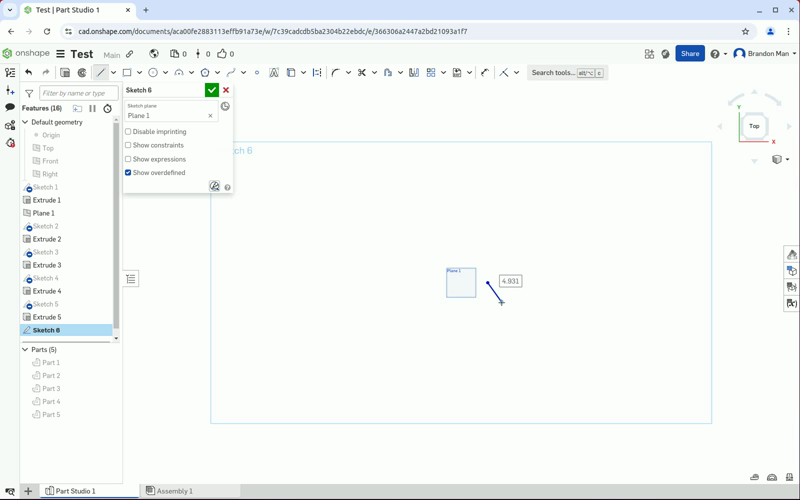
key_down(shift)
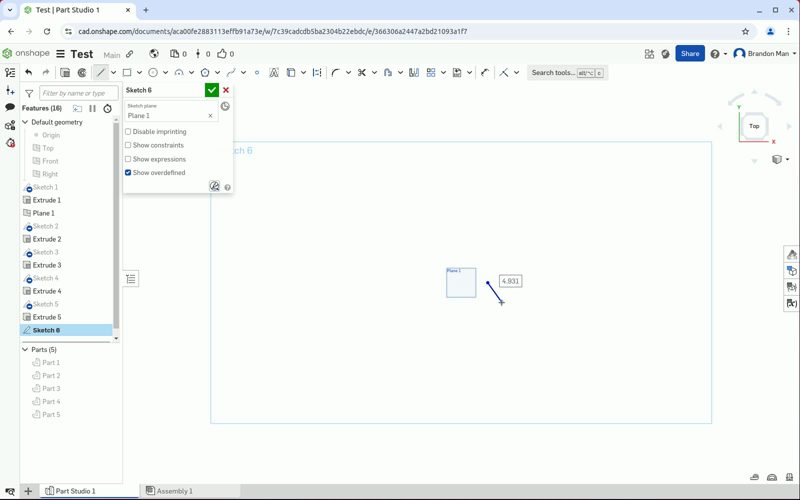
mouse_move(531, 302)
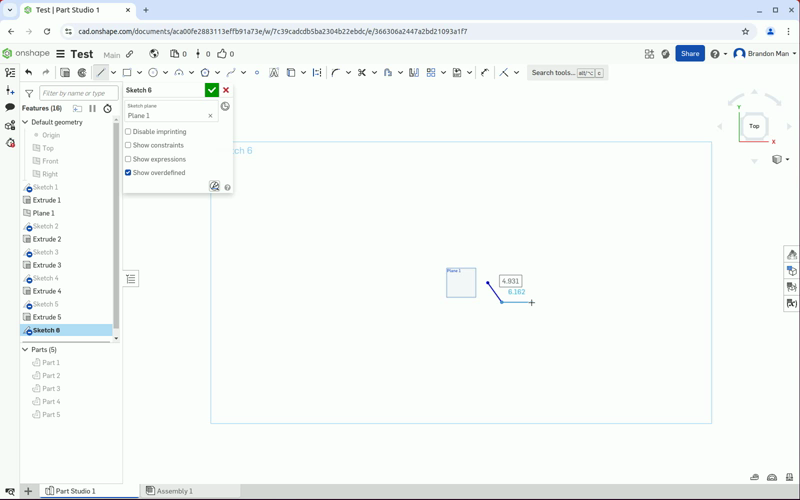
mouse_move(521, 288)
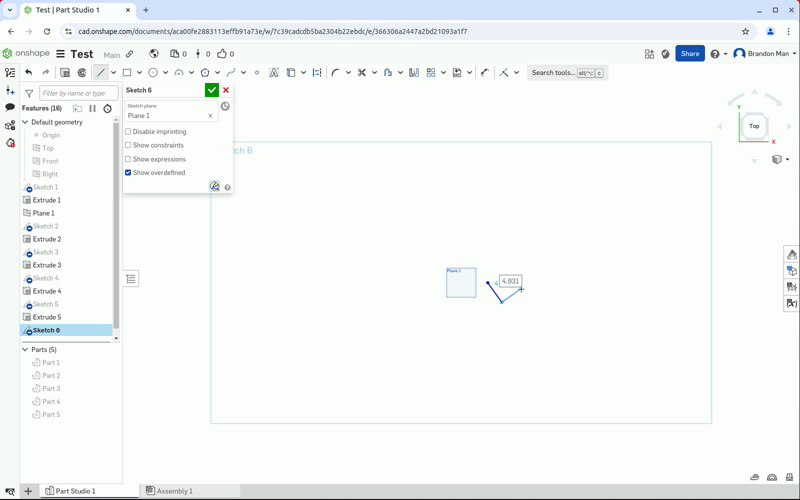
click(521, 288)
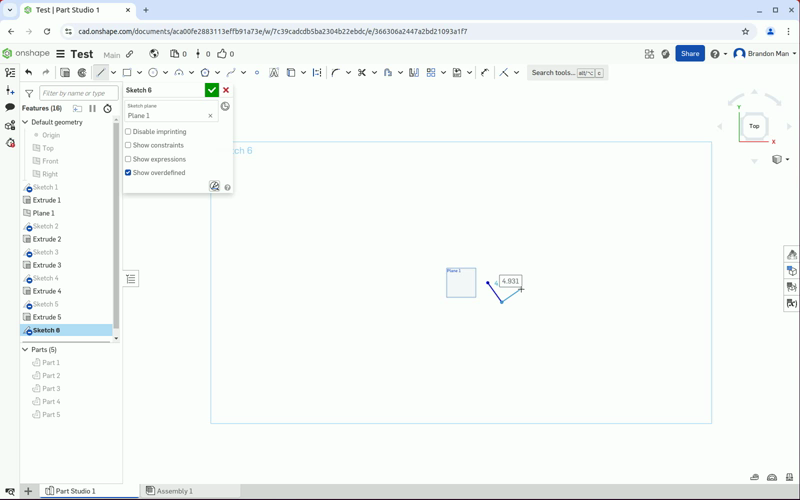
key_up(shift)
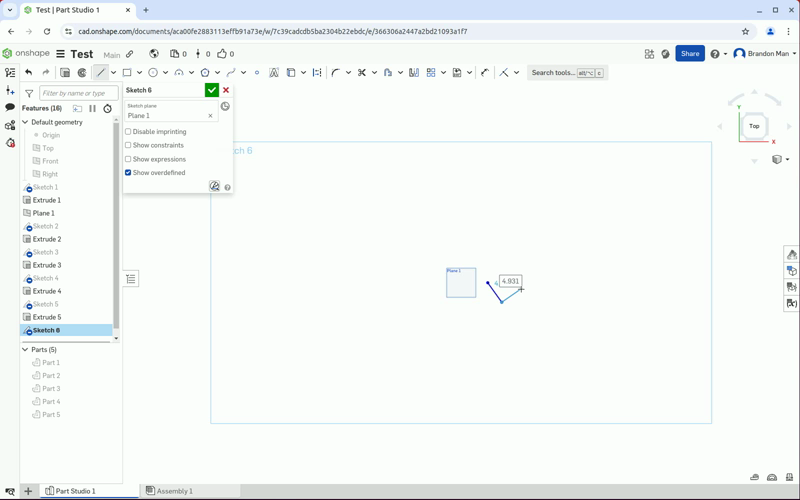
key_down(shift)
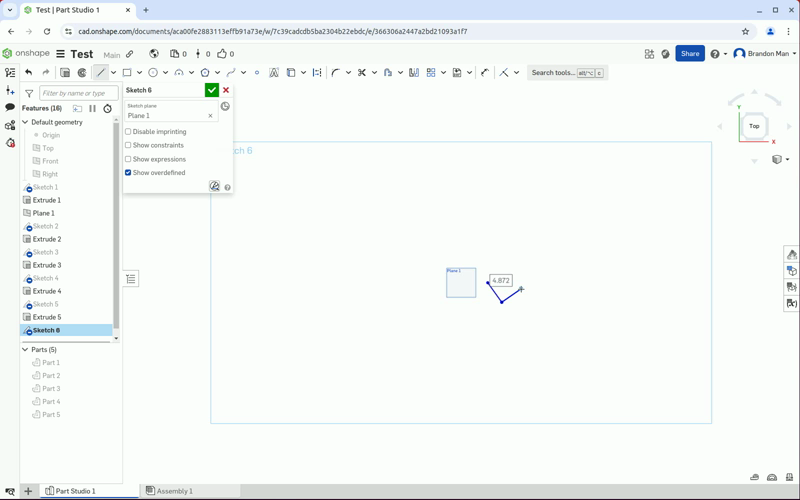
mouse_move(551, 288)
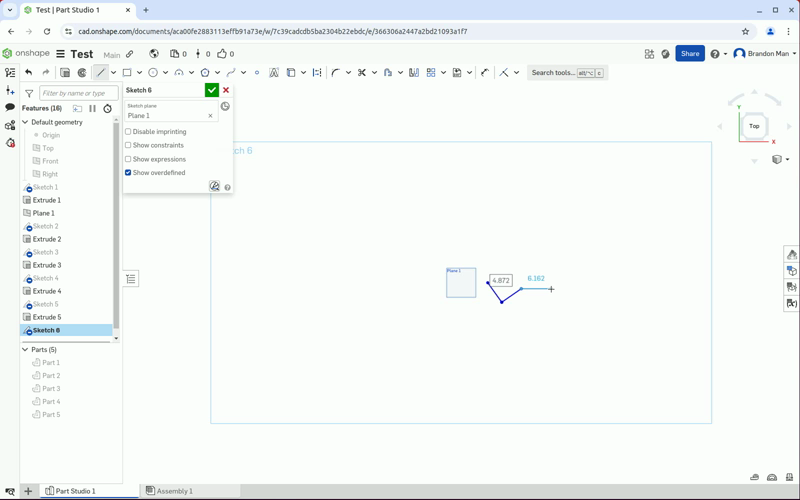
mouse_move(507, 269)
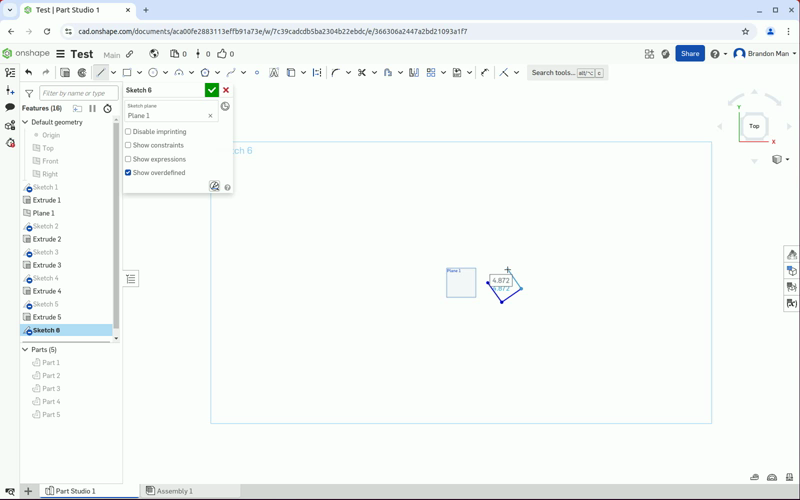
click(507, 269)
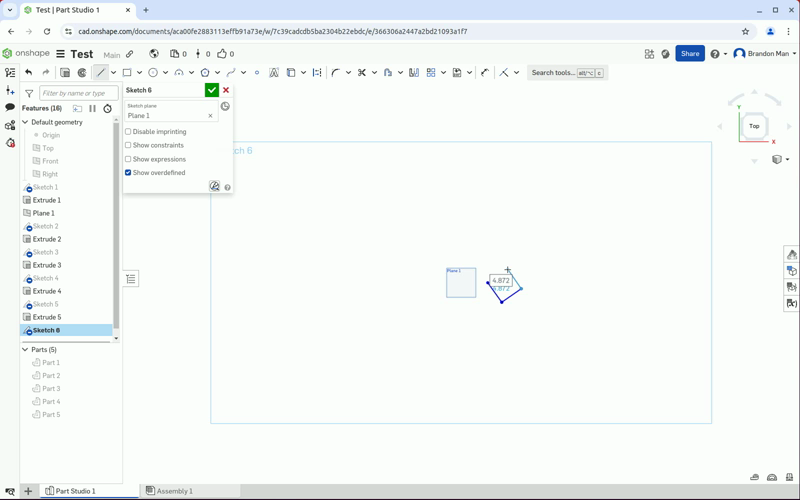
key_up(shift)
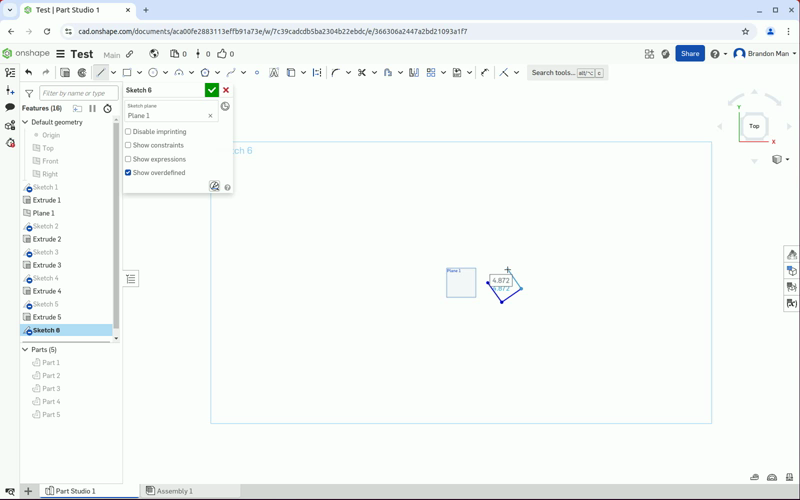
mouse_move(537, 269)
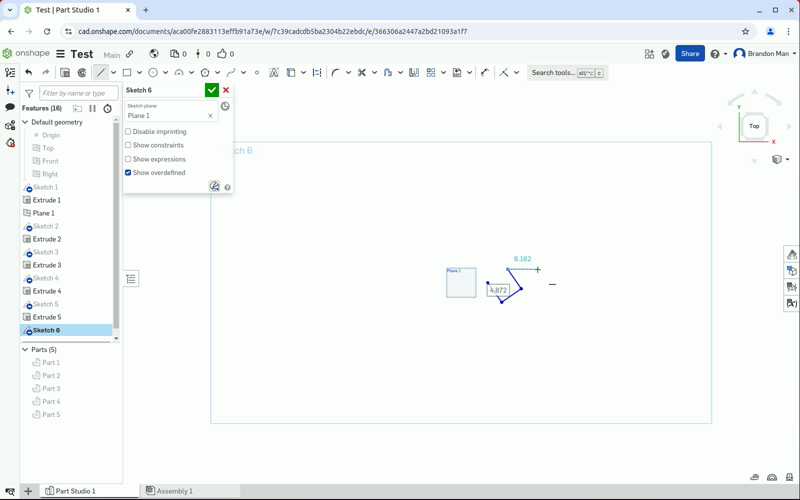
key_down(shift)
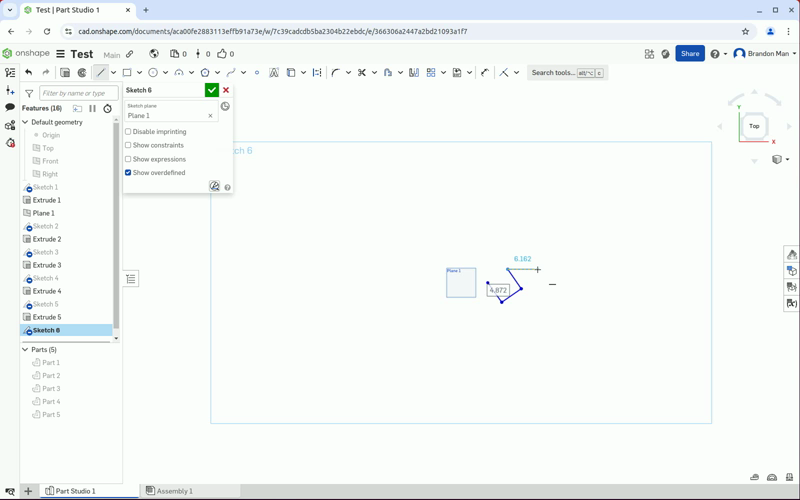
mouse_move(487, 282)
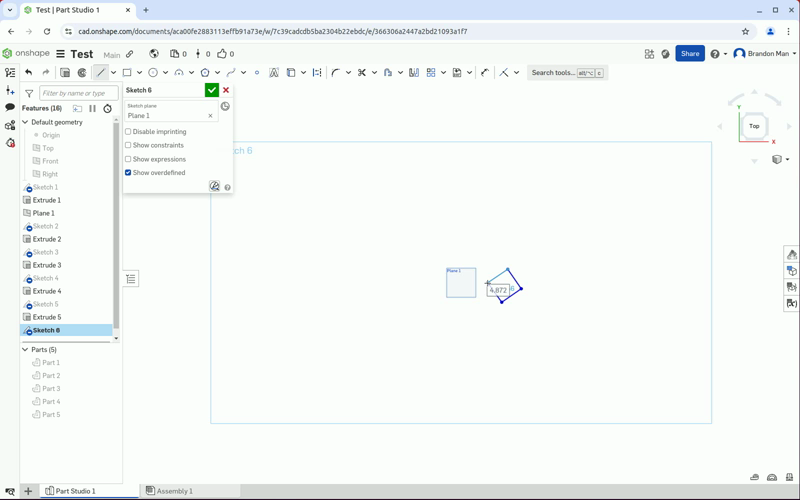
key_up(shift)
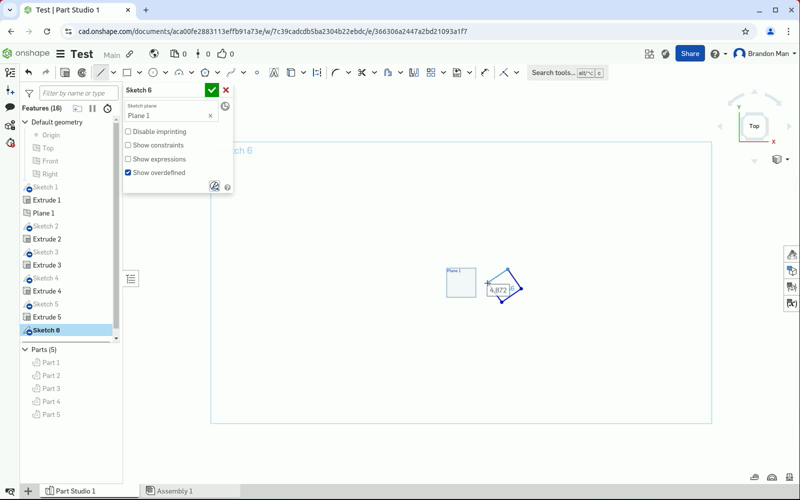
click(487, 282)
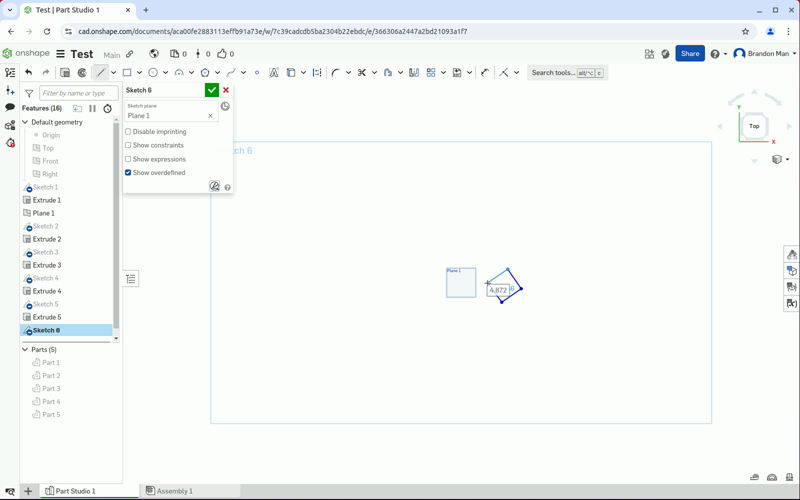
key(esc)
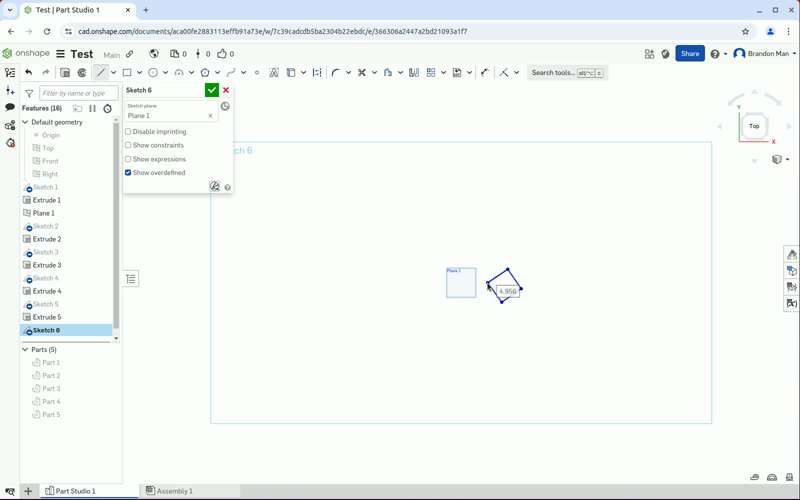
mouse_move(505, 273)
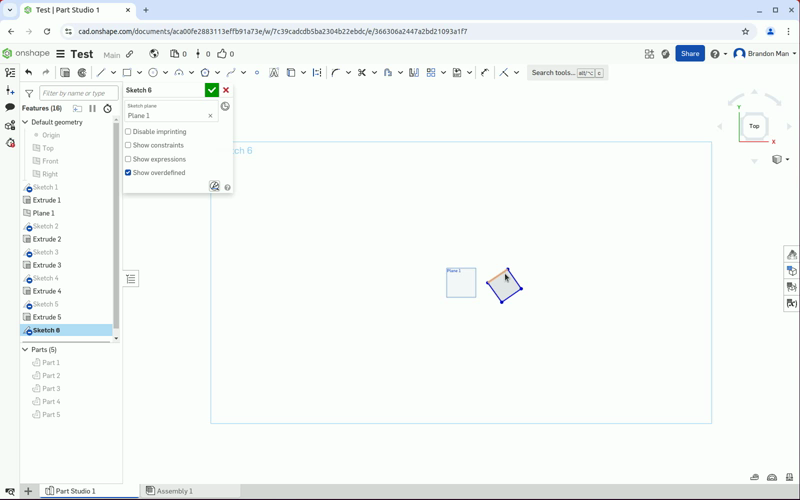
scroll(6)
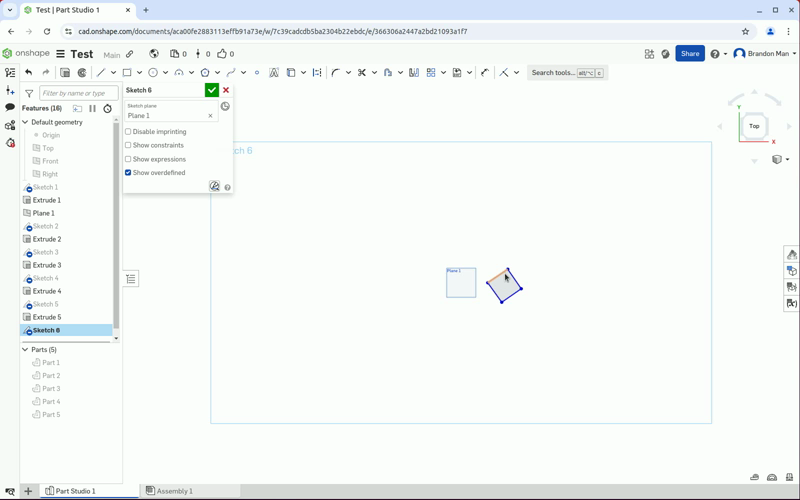
scroll(6)
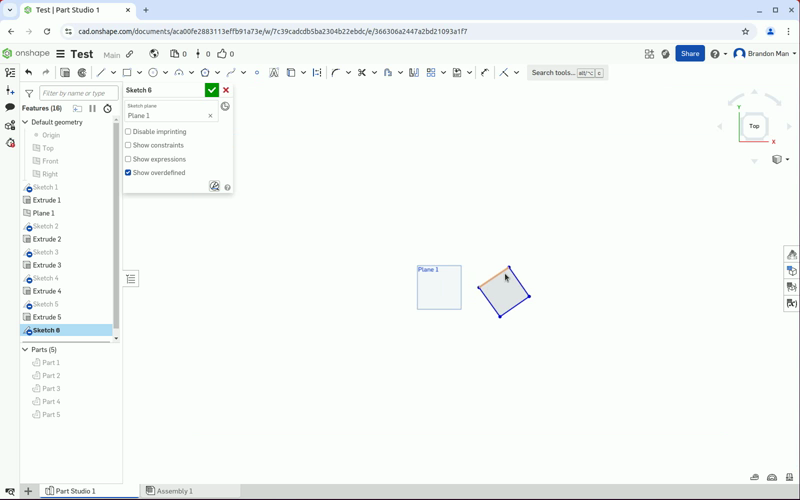
scroll(6)
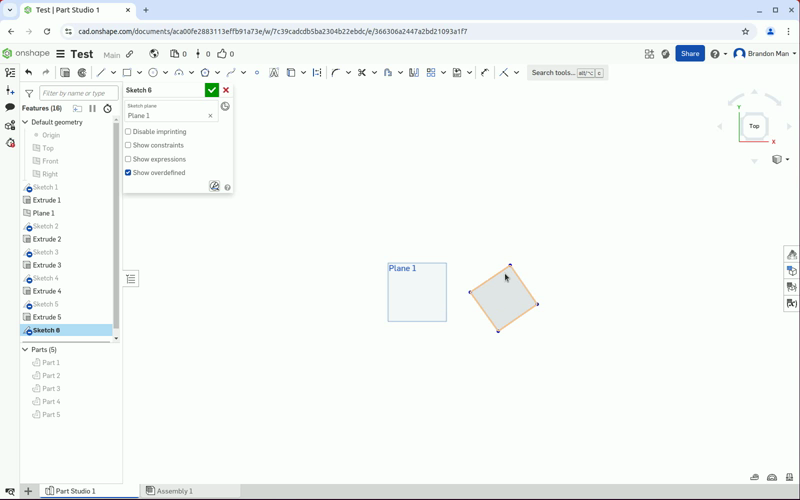
scroll(6)
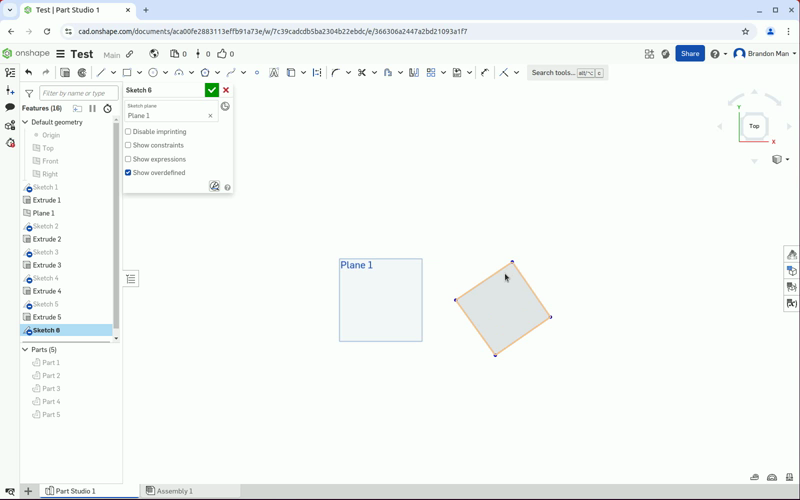
scroll(6)
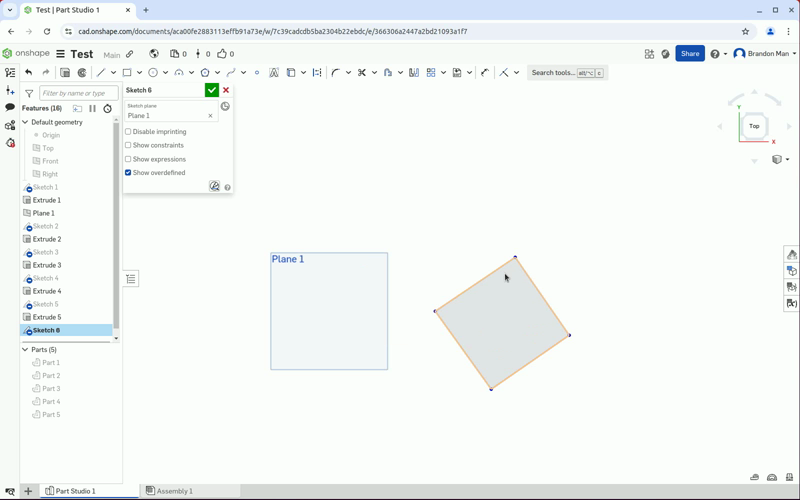
scroll(6)
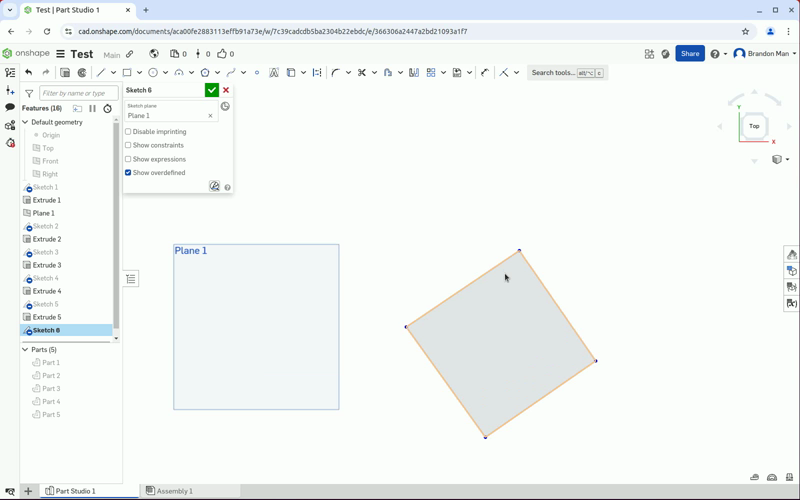
scroll(6)
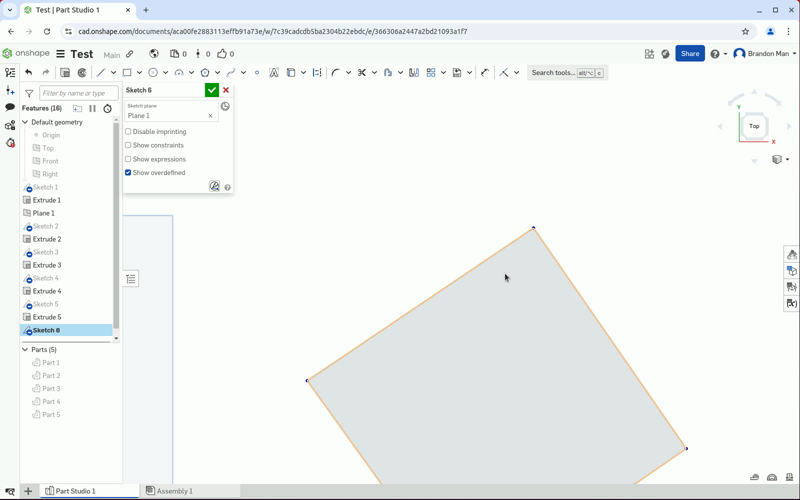
click(505, 273)
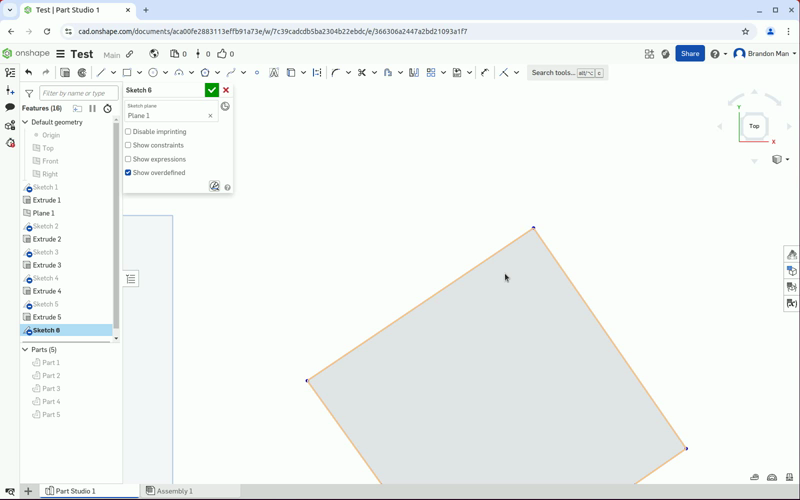
scroll(-6)
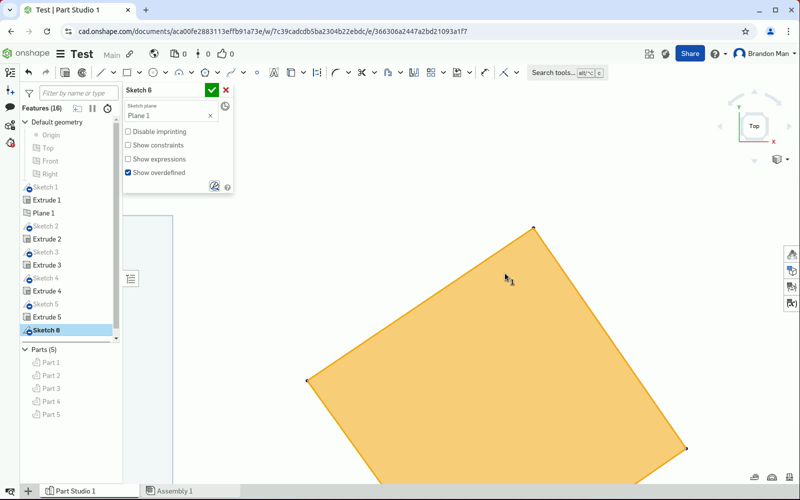
scroll(-6)
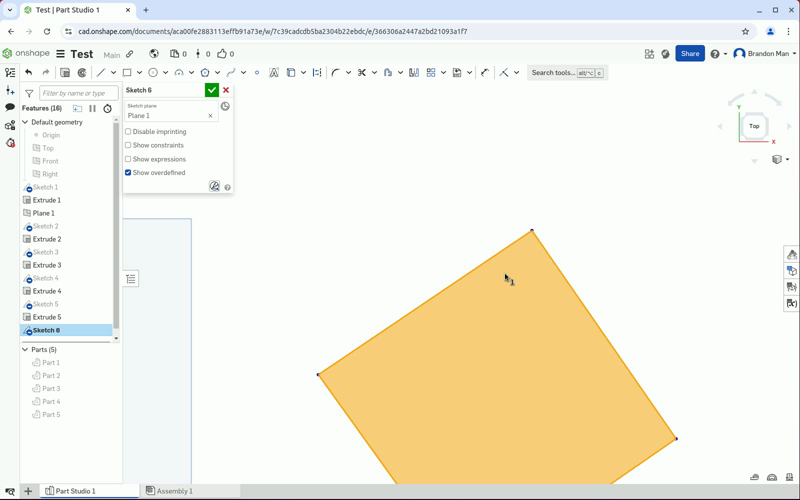
scroll(-6)
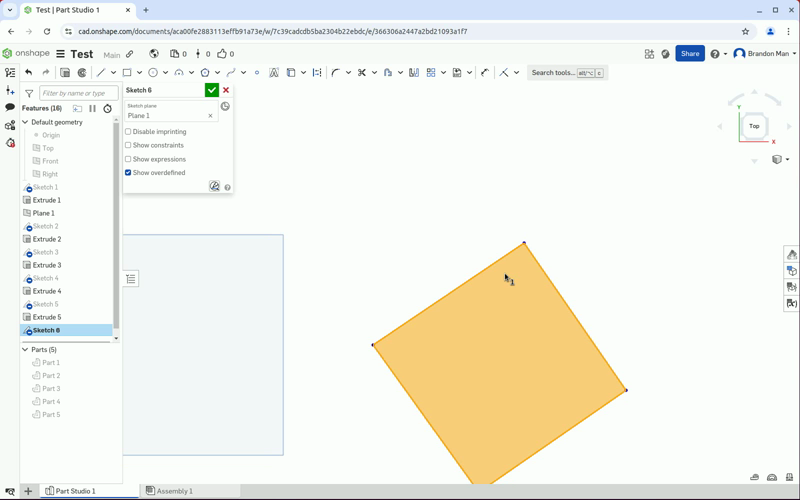
scroll(-6)
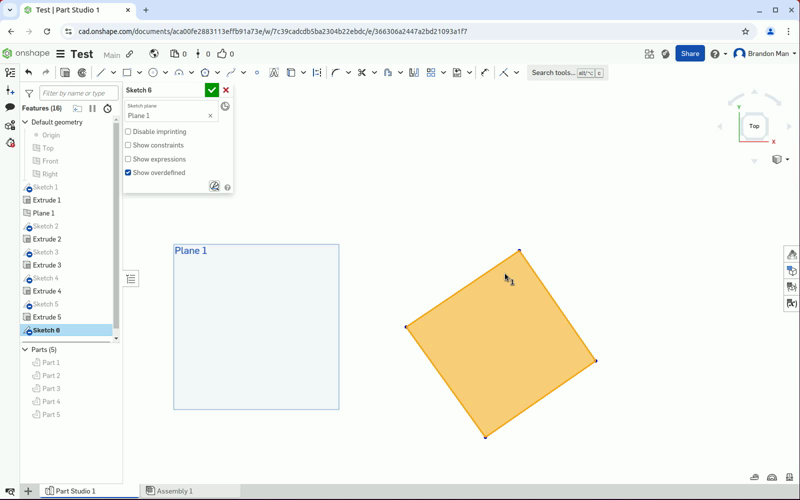
scroll(-6)
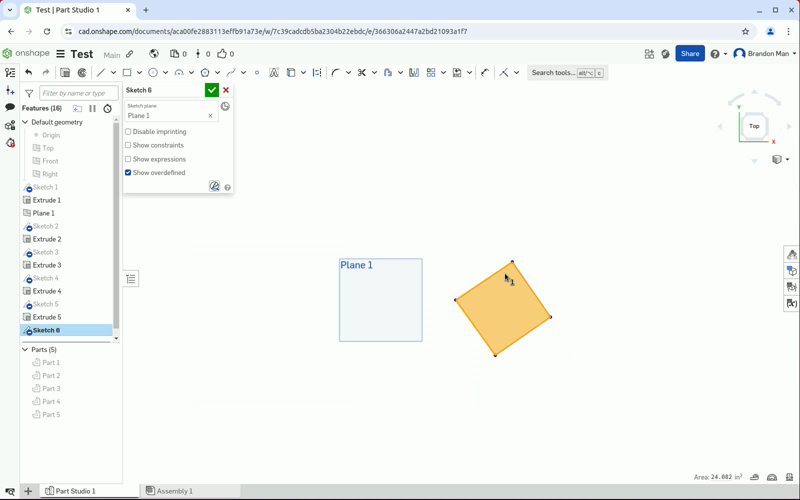
scroll(-6)
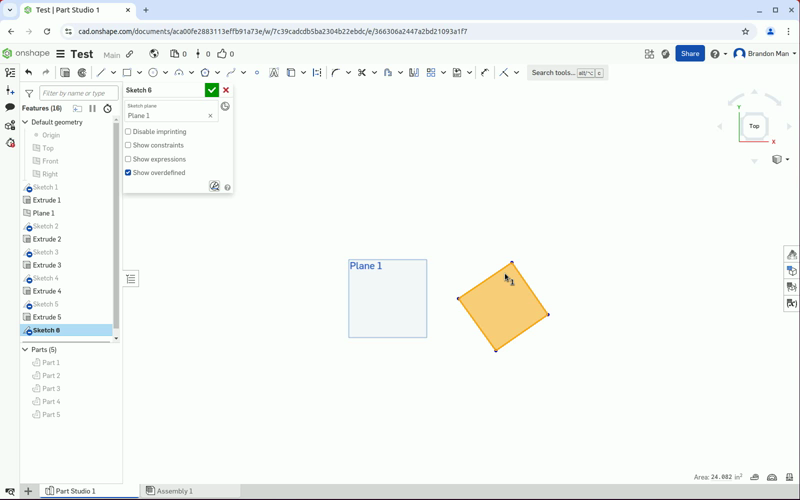
scroll(-6)
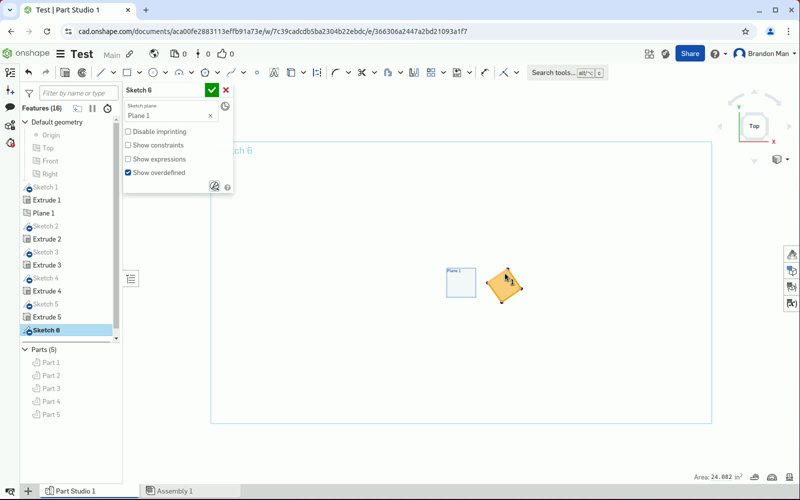
mouse_move(73, 352)
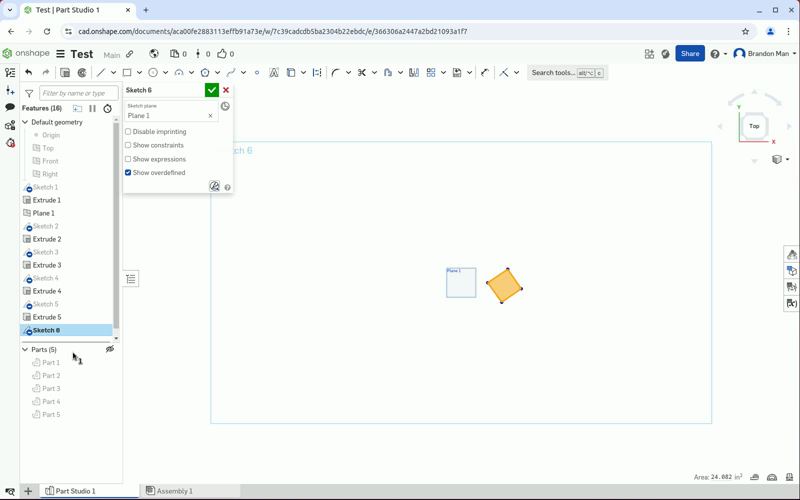
key(shift+y)
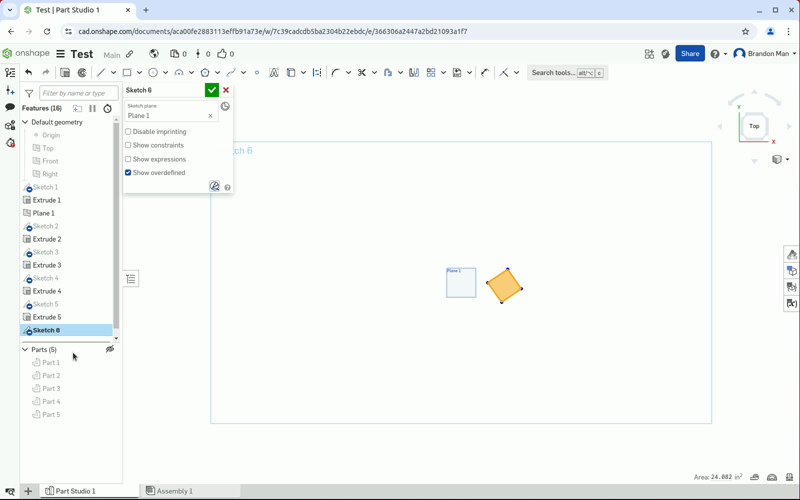
key(shift+e)
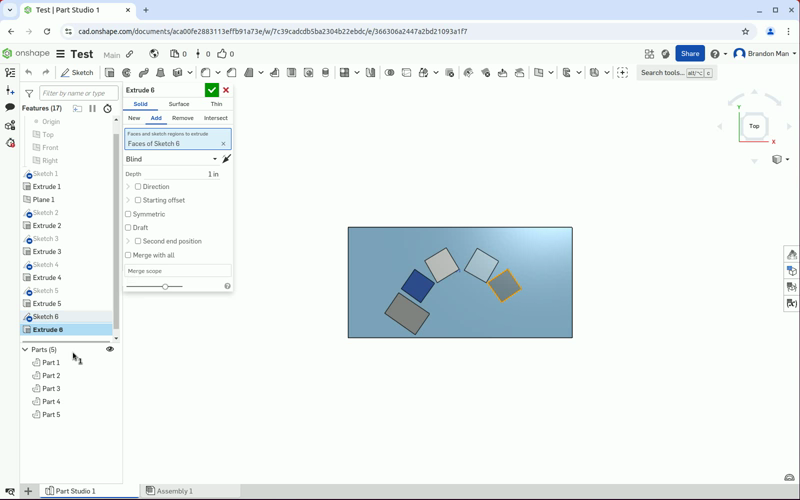
mouse_move(143, 106)
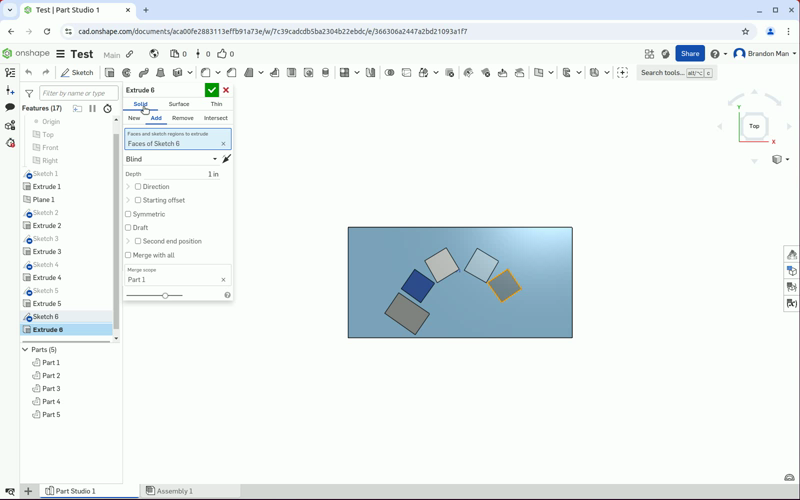
click(143, 106)
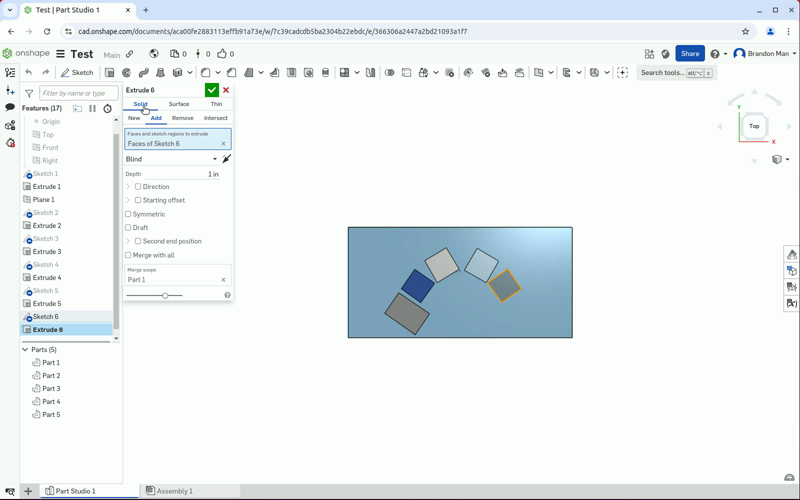
mouse_move(137, 120)
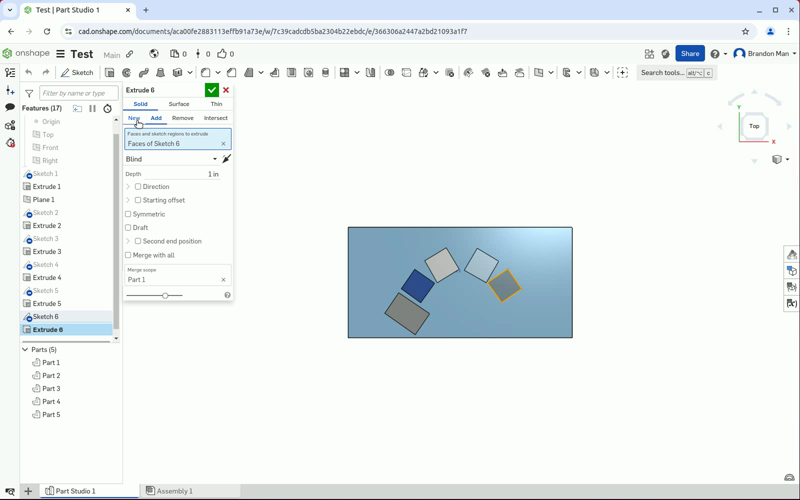
click(137, 120)
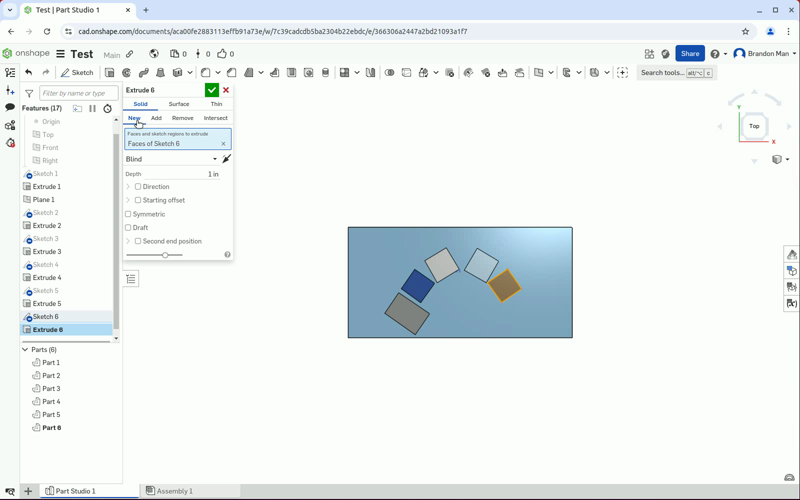
key(tab, 4)
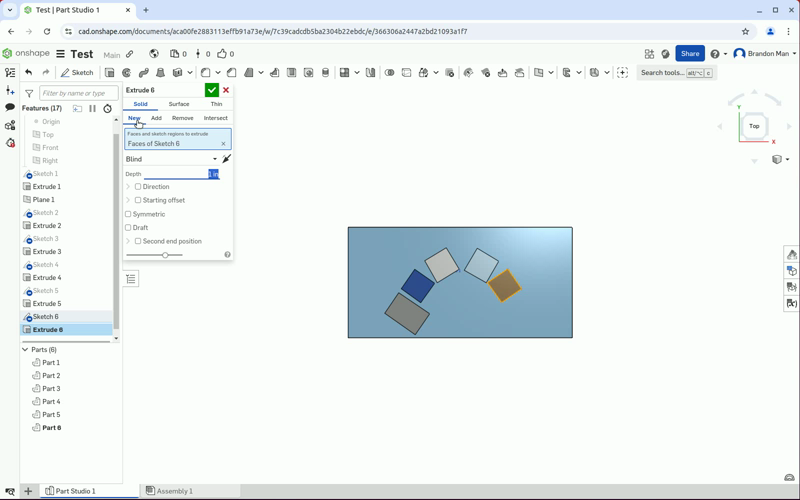
text(0.722)
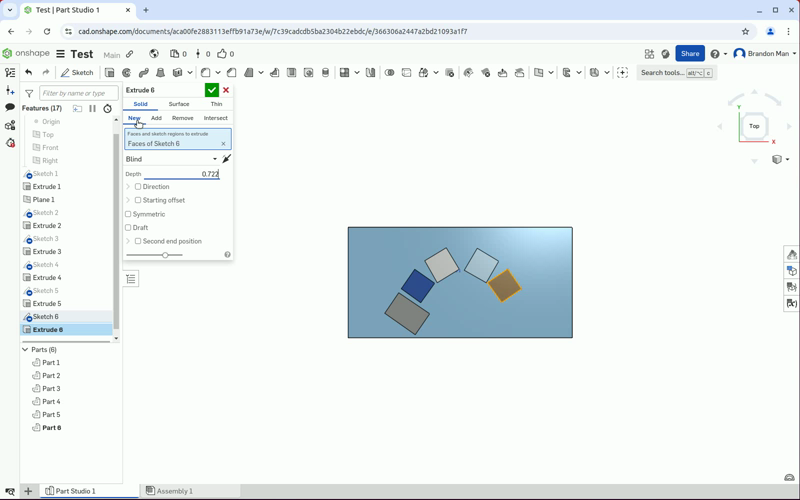
key(enter)
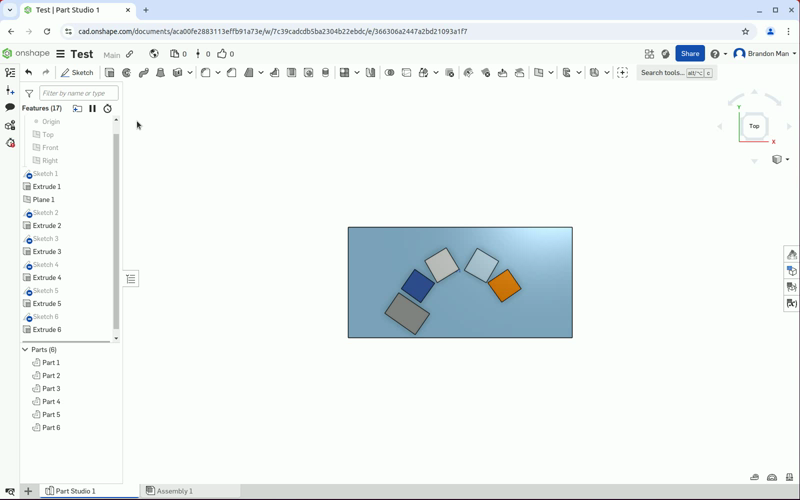
key(shift+h)
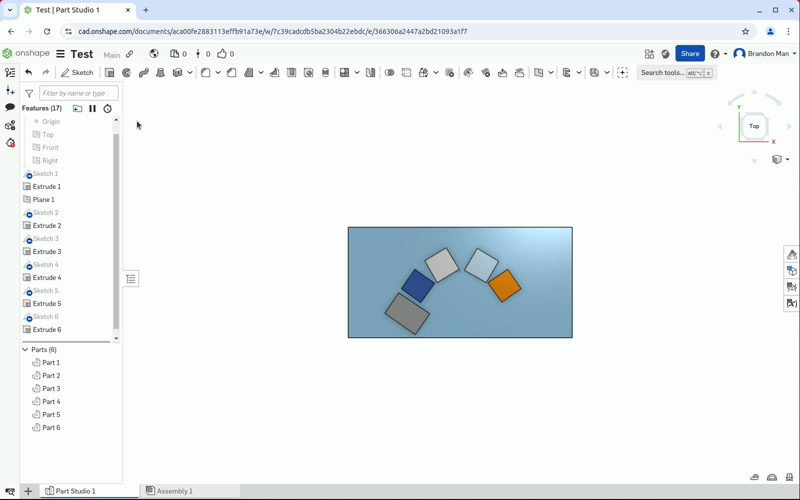
key(shift+h)
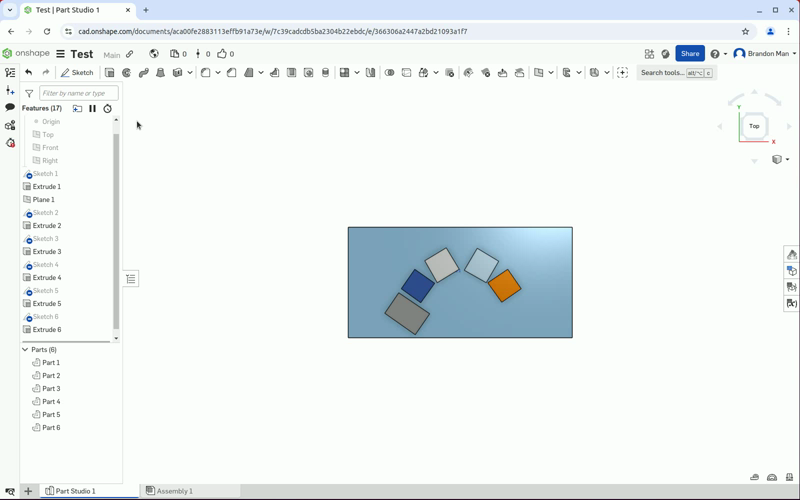
mouse_move(69, 176)
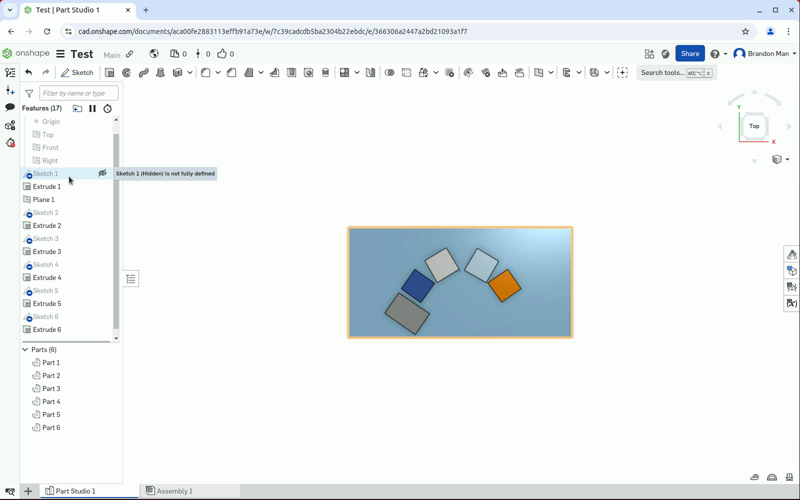
click(69, 176)
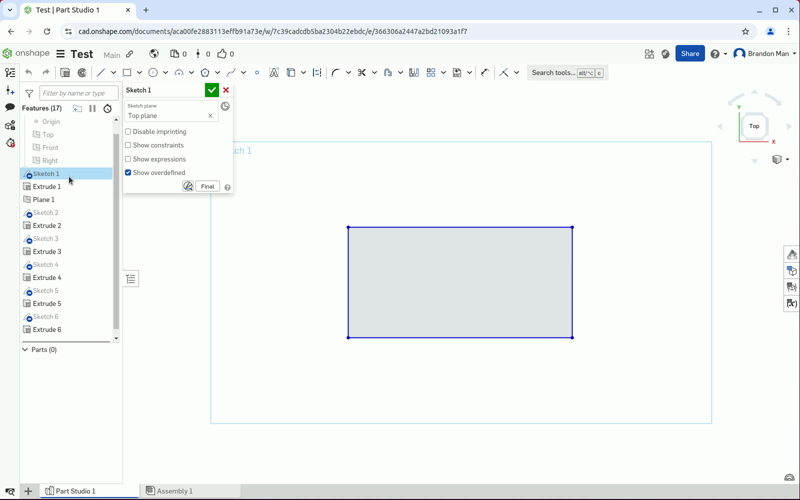
mouse_move(229, 92)
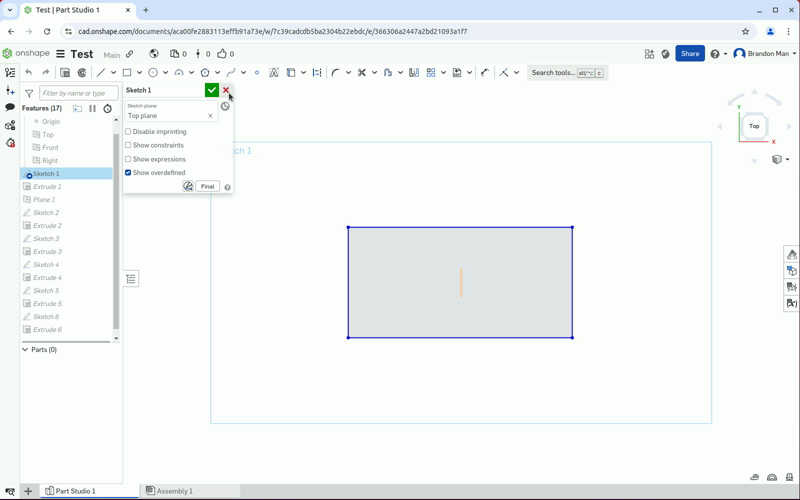
click(229, 92)
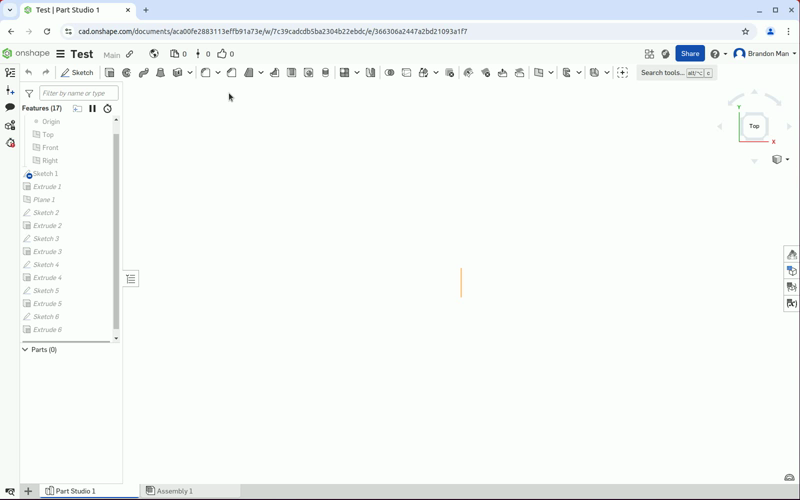
key(shift+s)
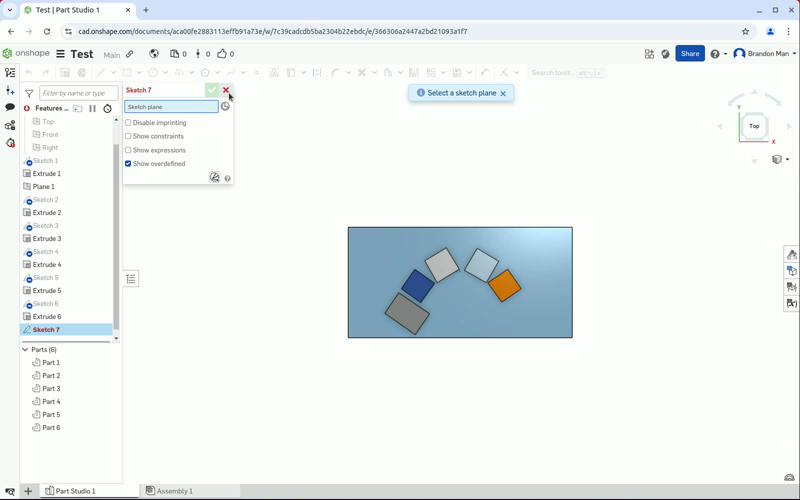
mouse_move(69, 189)
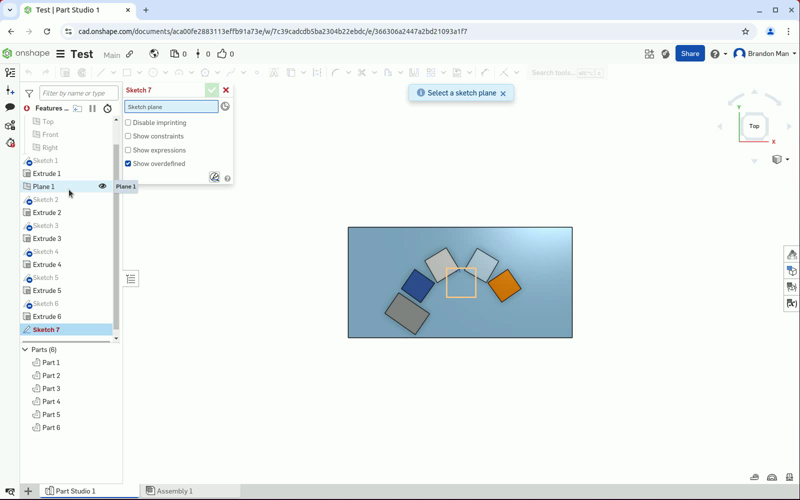
click(69, 189)
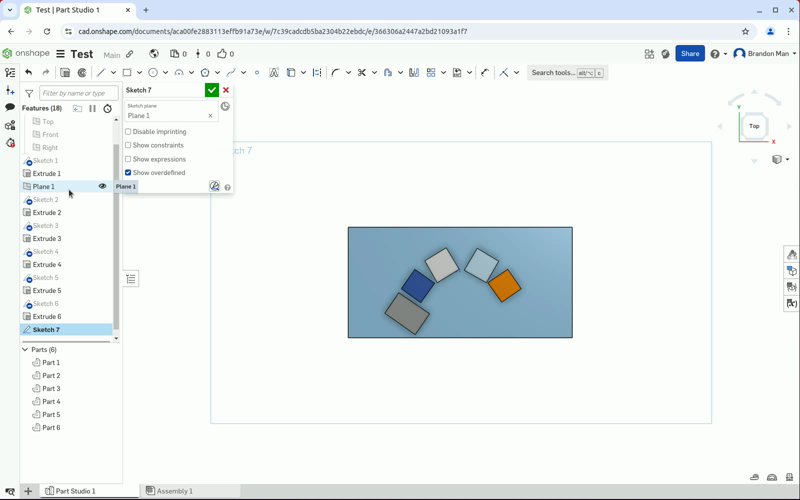
mouse_move(73, 352)
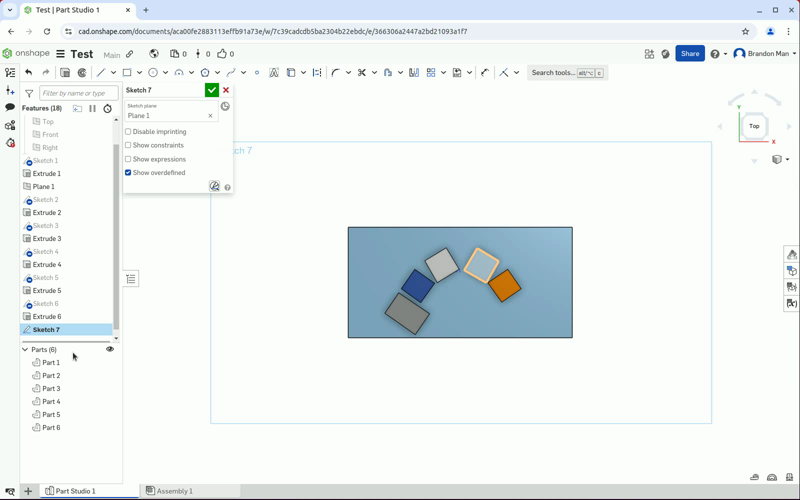
key(y)
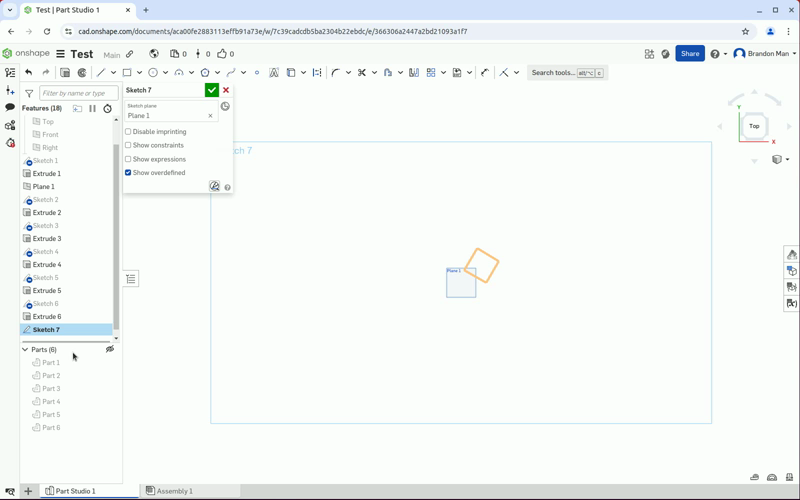
key(l)
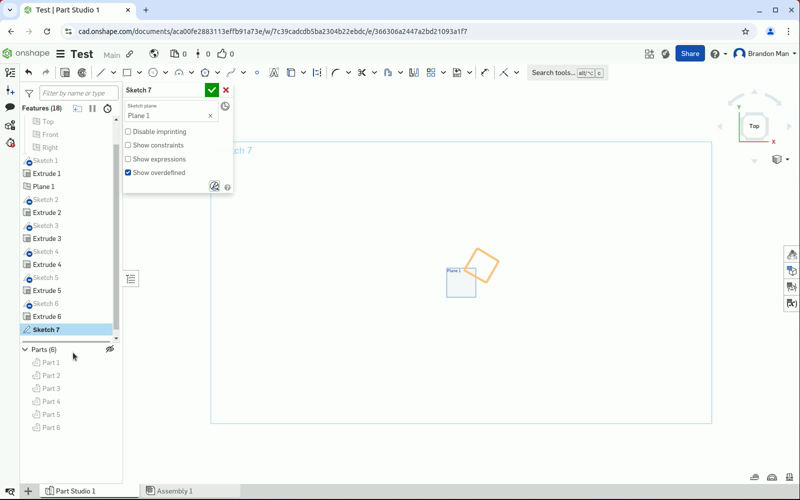
key_down(shift)
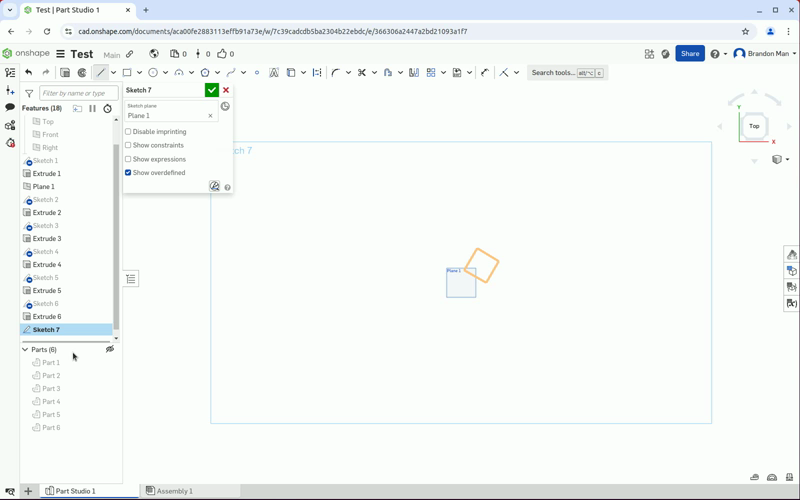
mouse_move(493, 314)
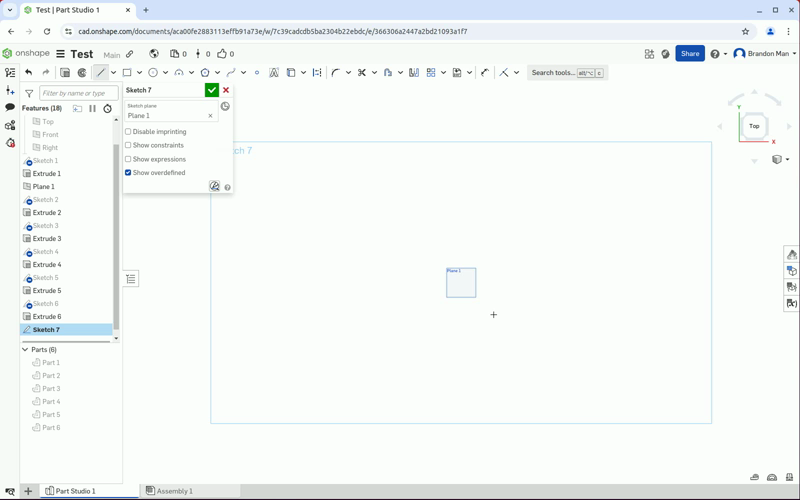
click(493, 314)
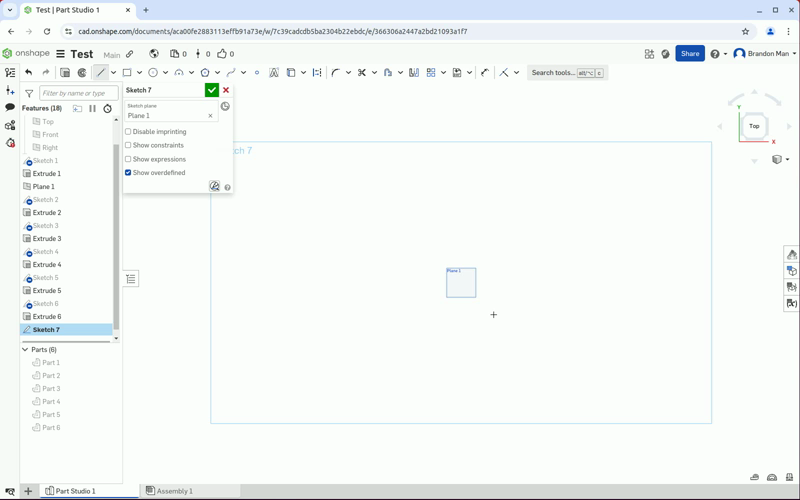
key_up(shift)
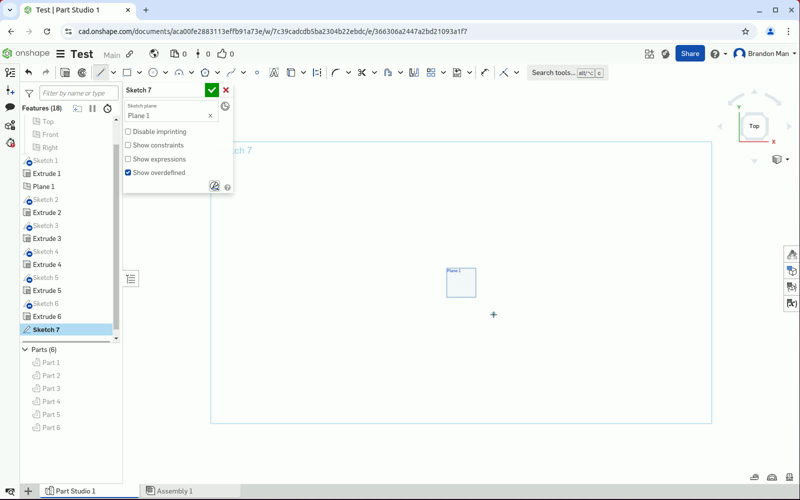
key_down(shift)
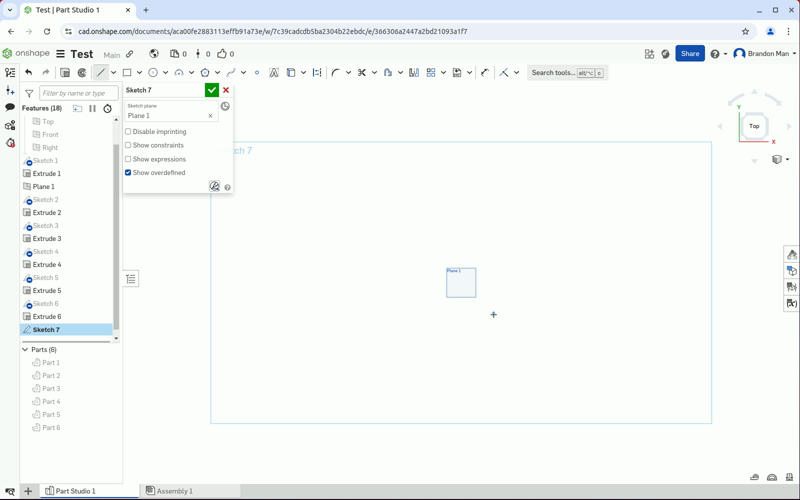
mouse_move(523, 314)
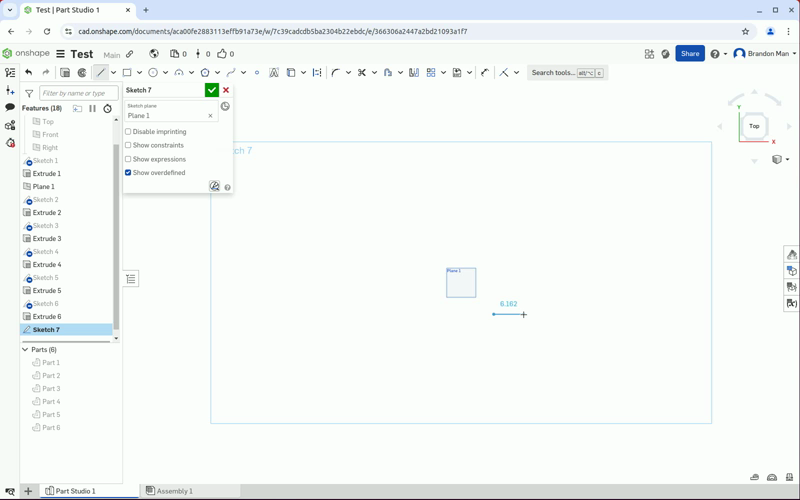
mouse_move(507, 335)
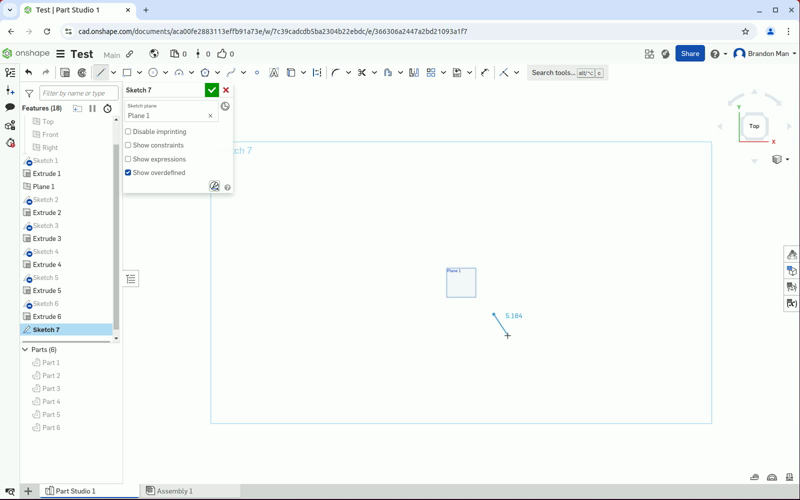
click(507, 335)
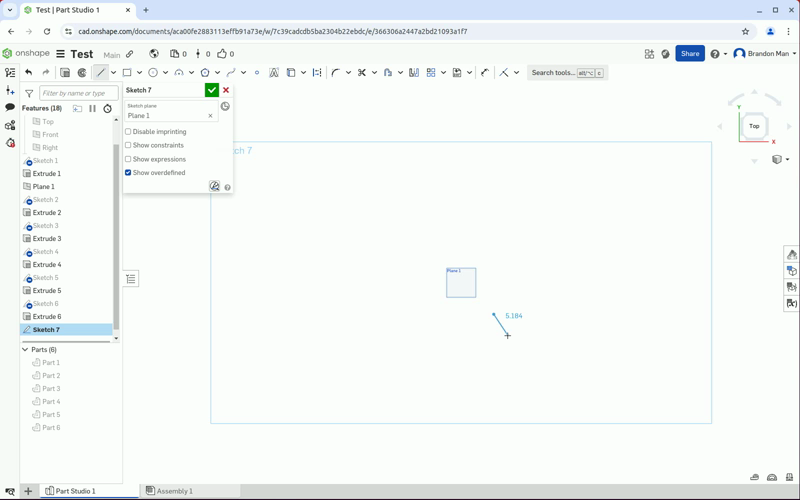
key_up(shift)
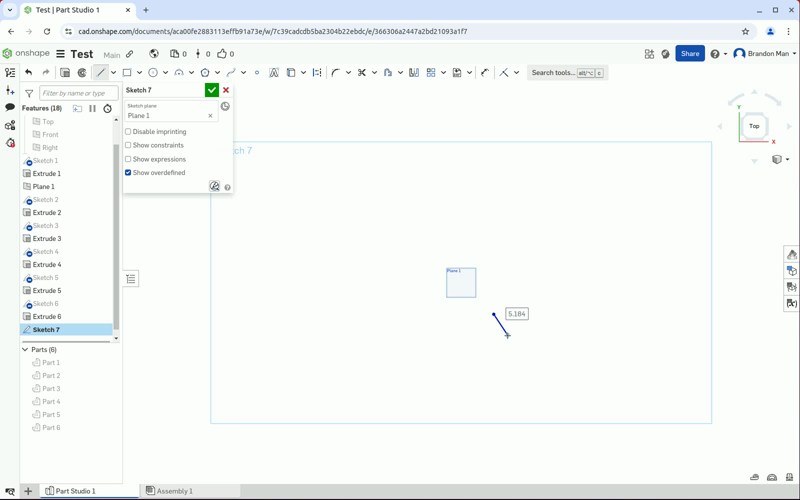
key_down(shift)
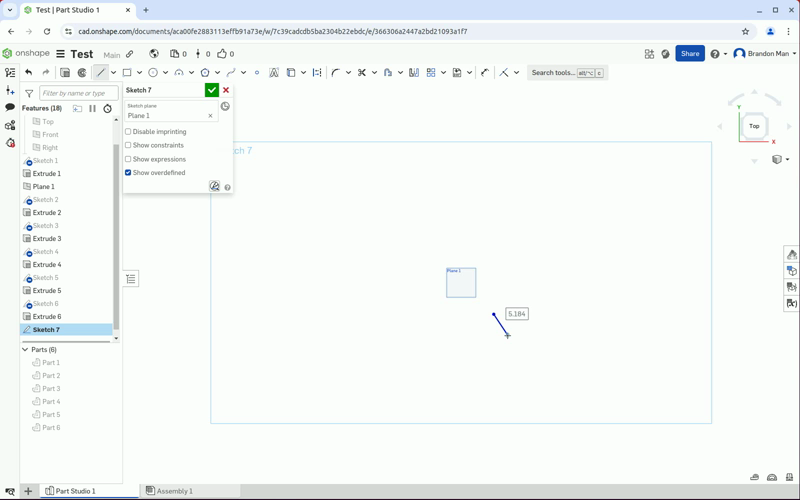
mouse_move(537, 335)
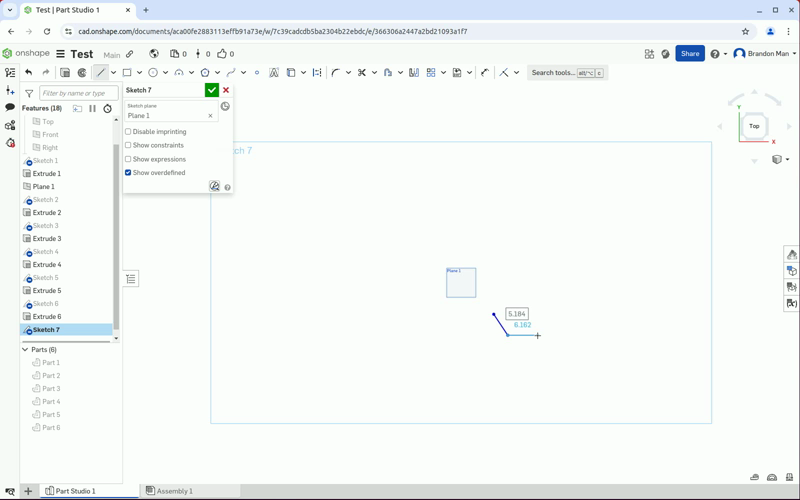
mouse_move(538, 314)
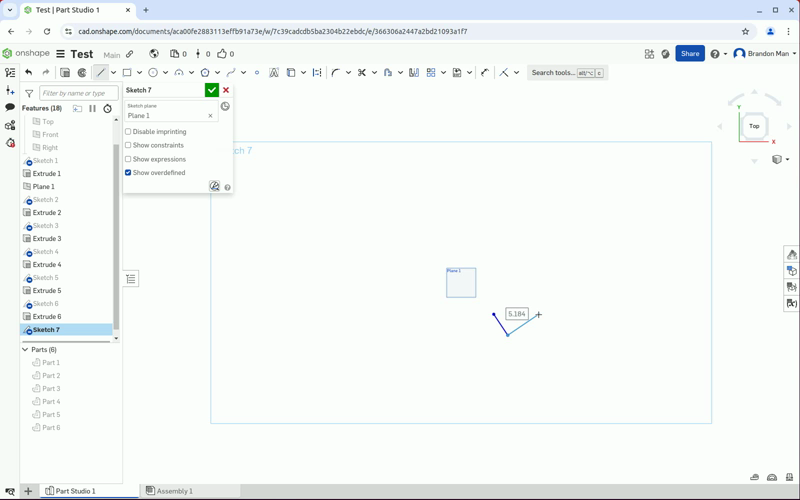
click(538, 314)
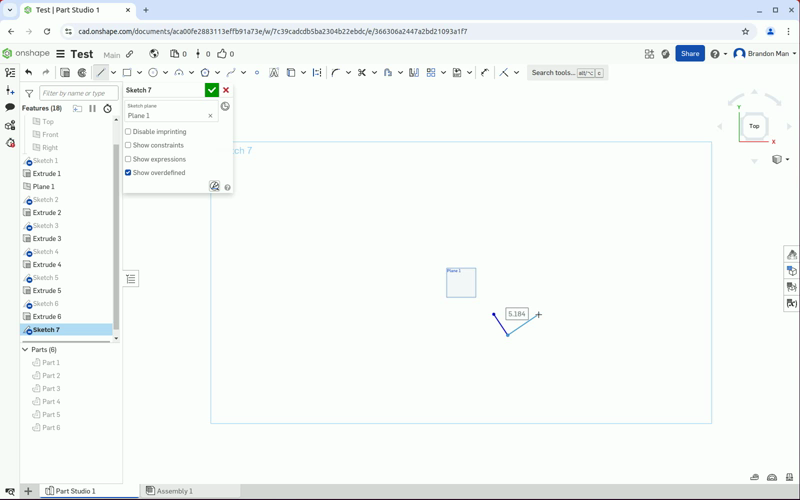
key_up(shift)
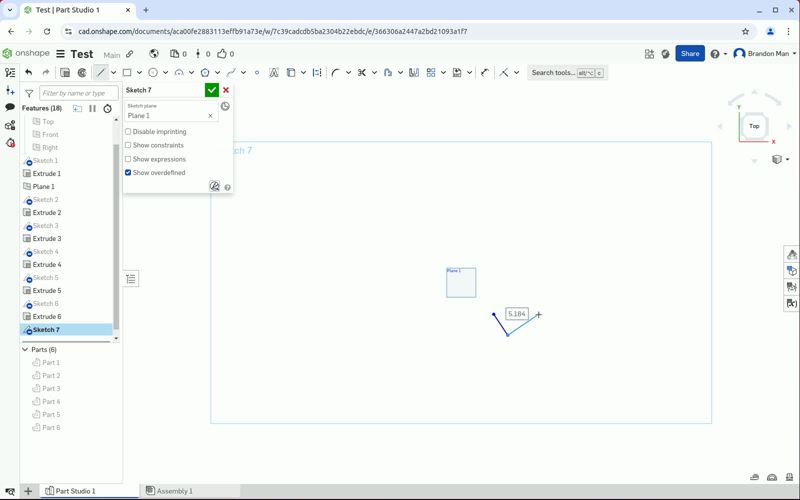
key_down(shift)
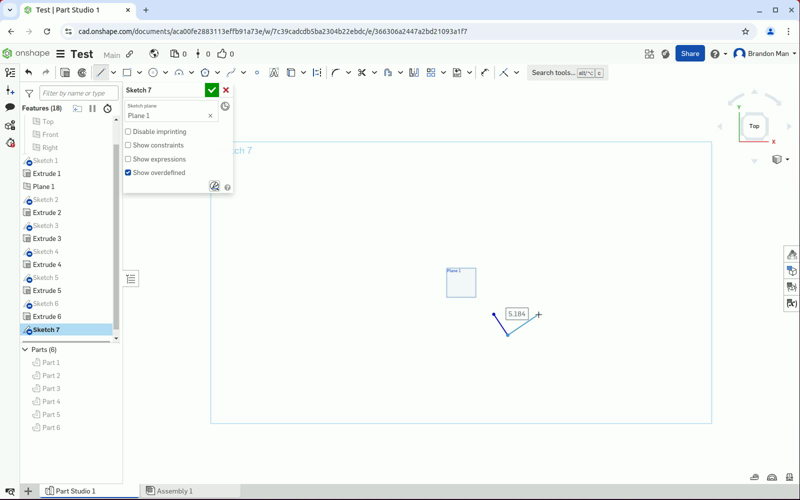
mouse_move(568, 314)
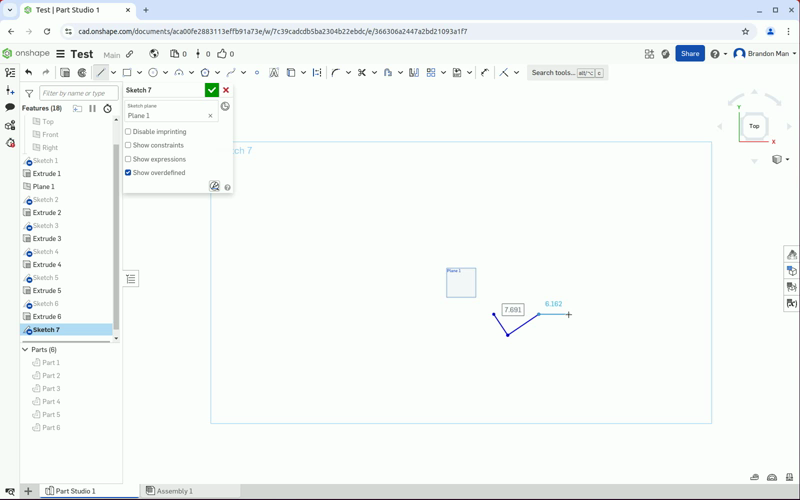
mouse_move(524, 293)
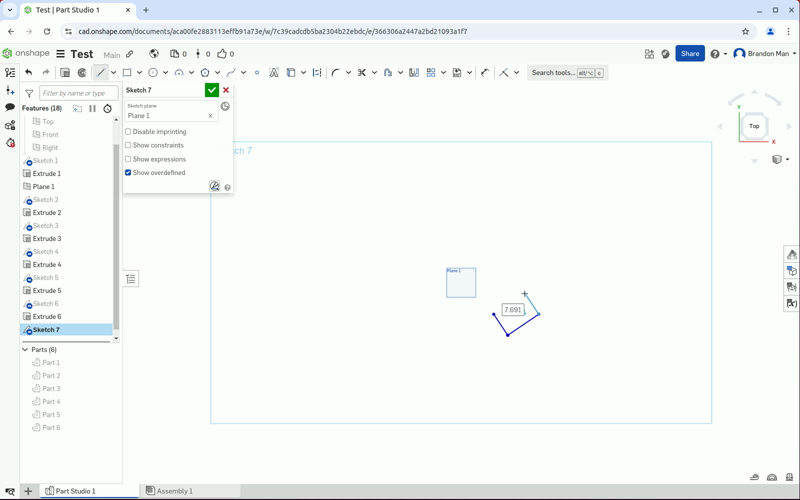
click(524, 293)
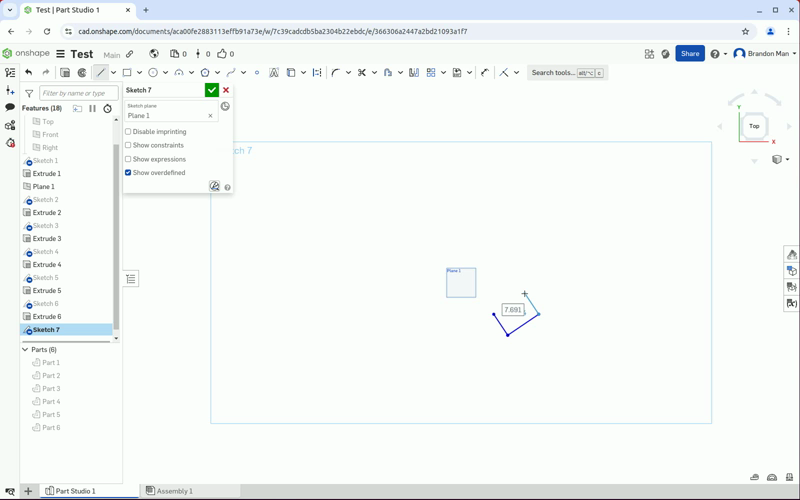
key_up(shift)
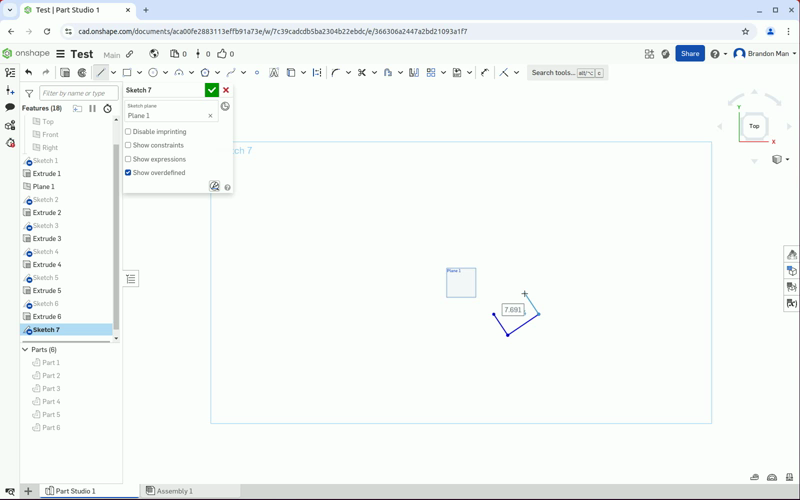
mouse_move(554, 293)
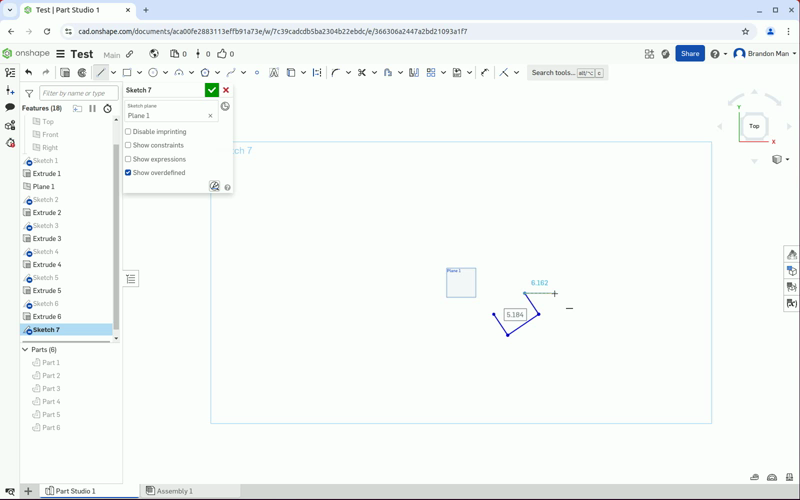
key_down(shift)
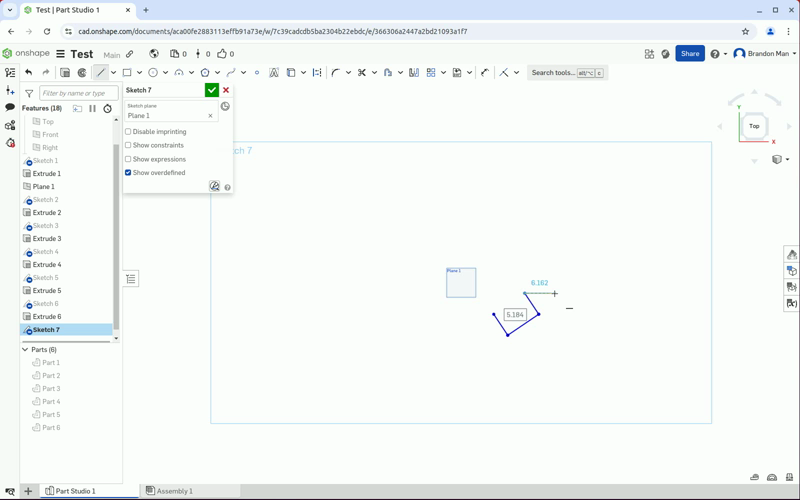
mouse_move(493, 314)
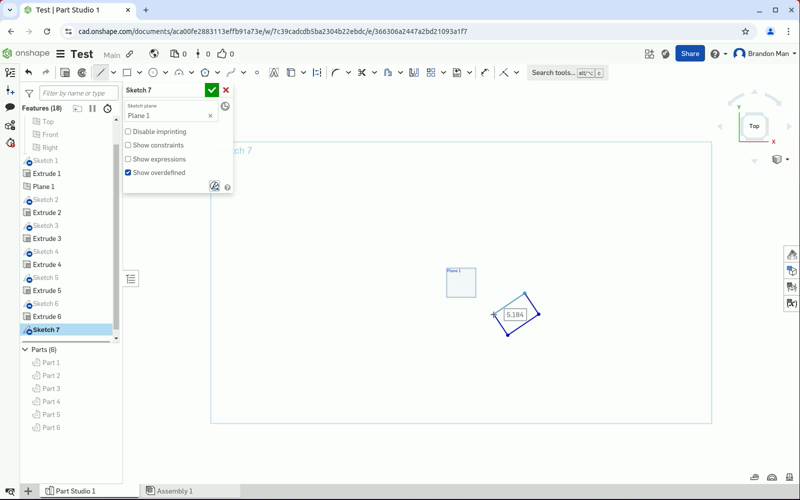
key_up(shift)
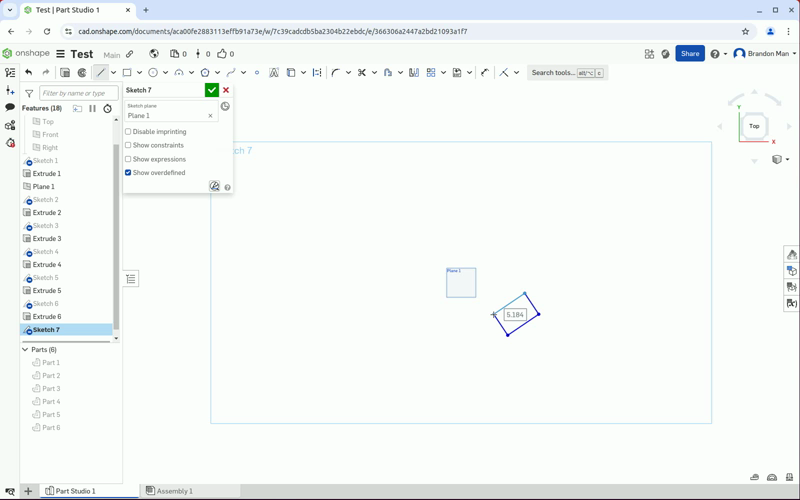
click(493, 314)
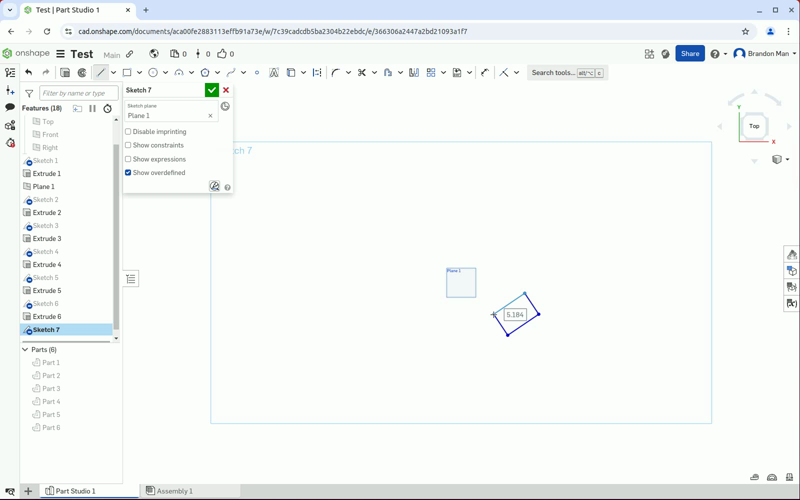
key(esc)
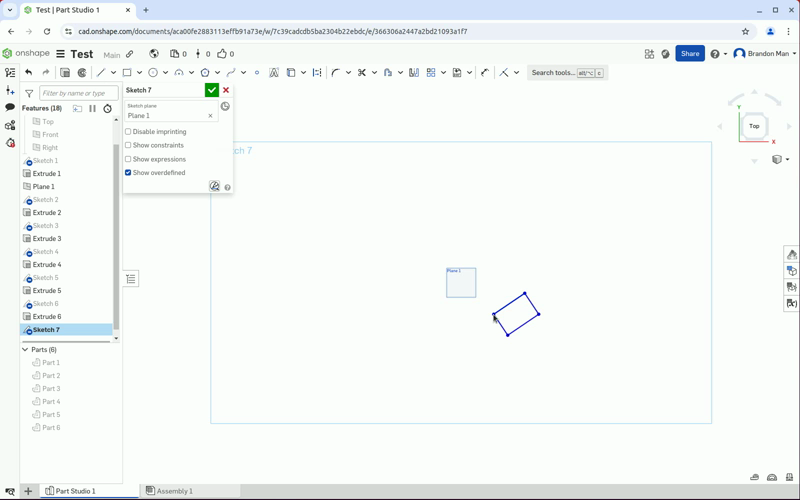
mouse_move(507, 326)
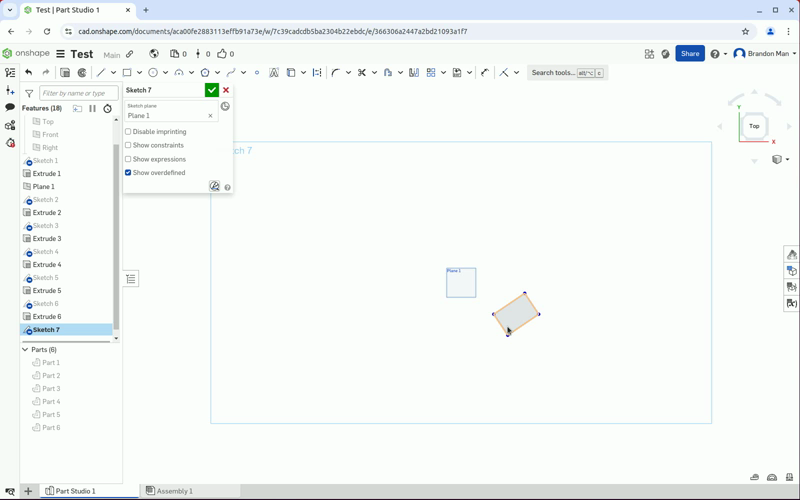
scroll(6)
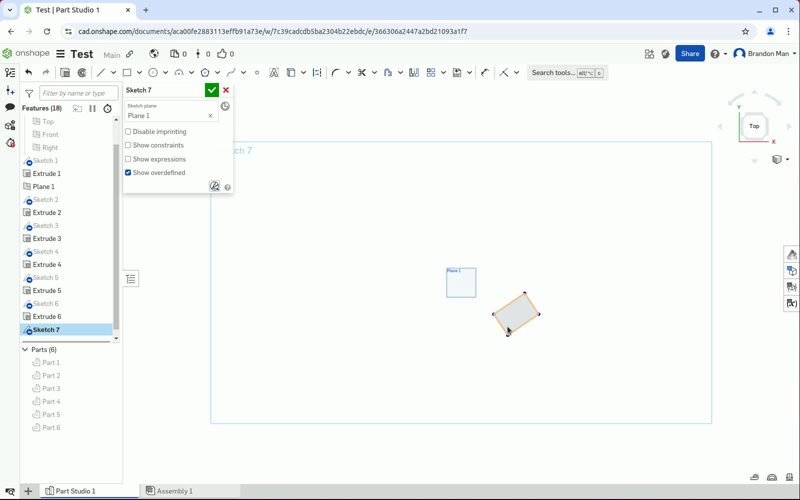
scroll(6)
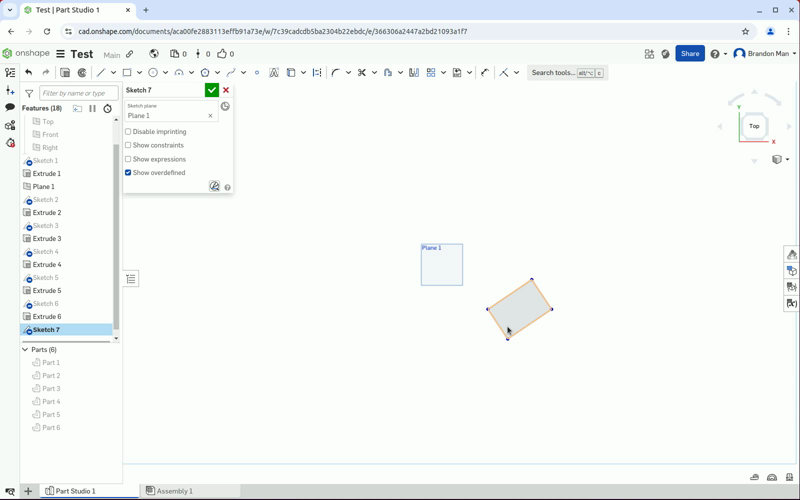
scroll(6)
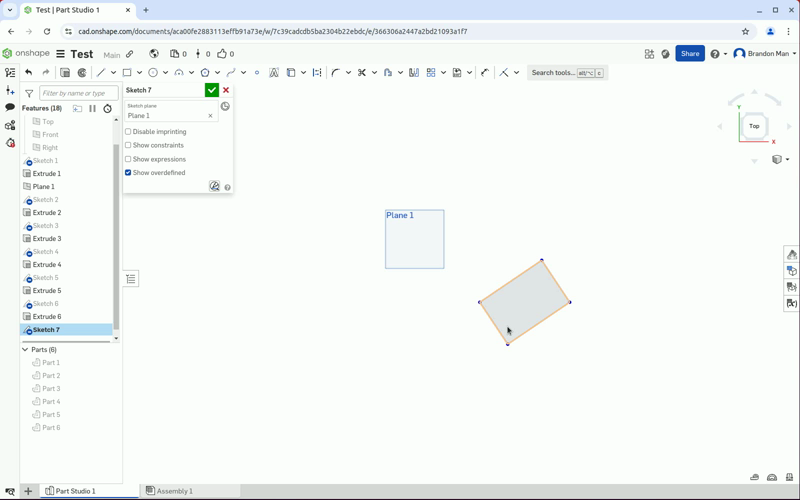
scroll(6)
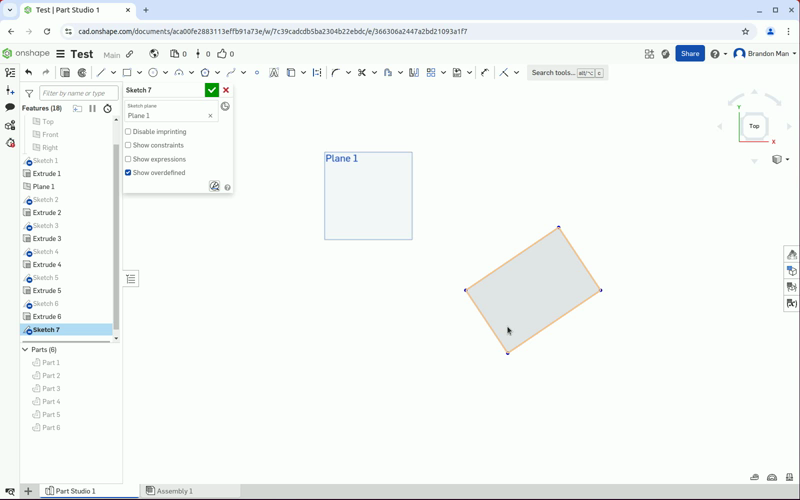
scroll(6)
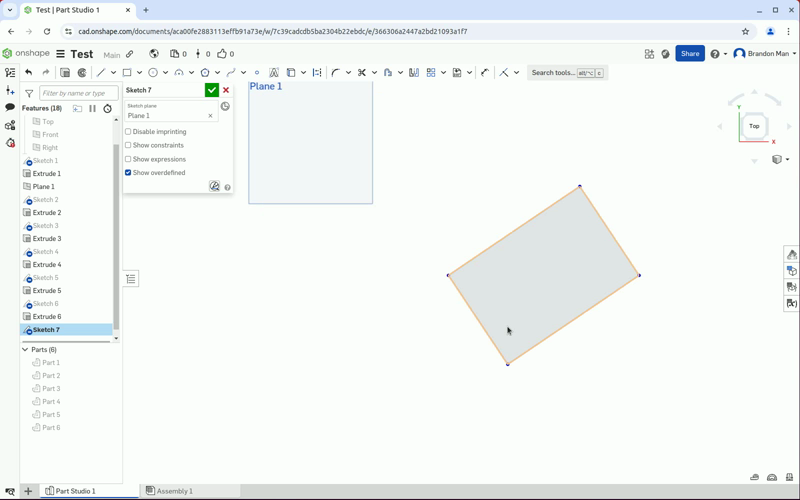
scroll(6)
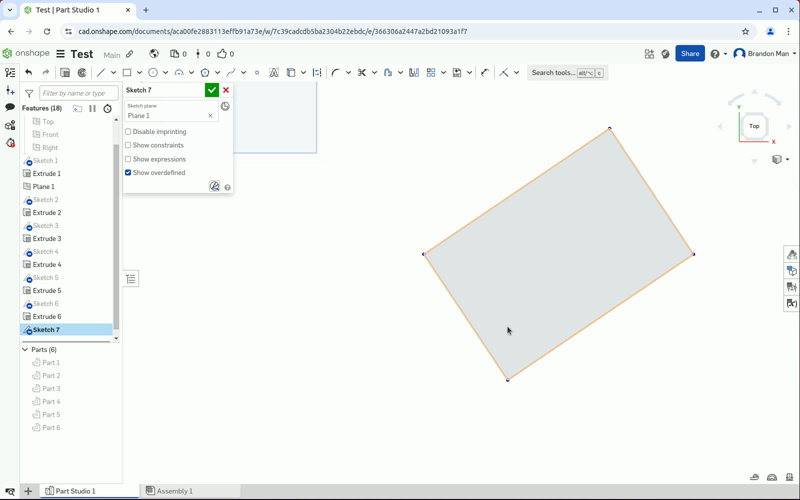
scroll(6)
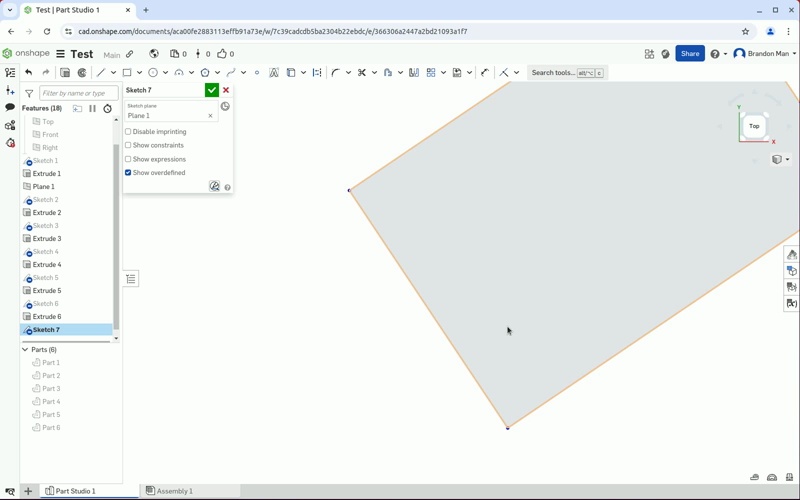
click(507, 326)
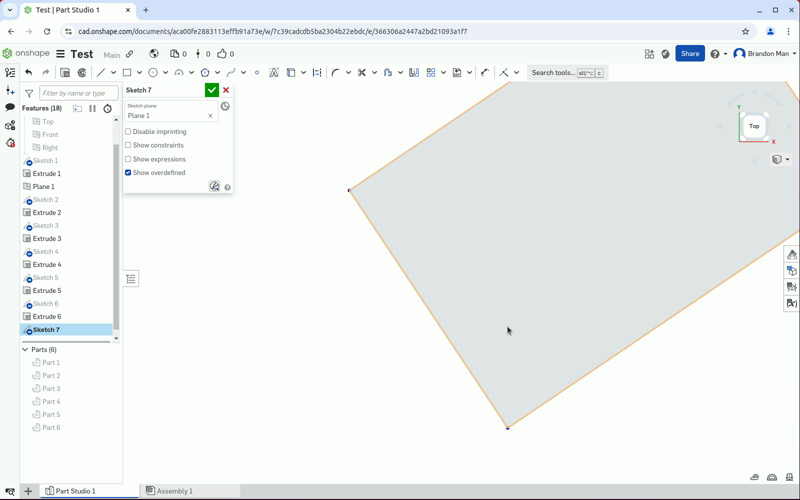
scroll(-6)
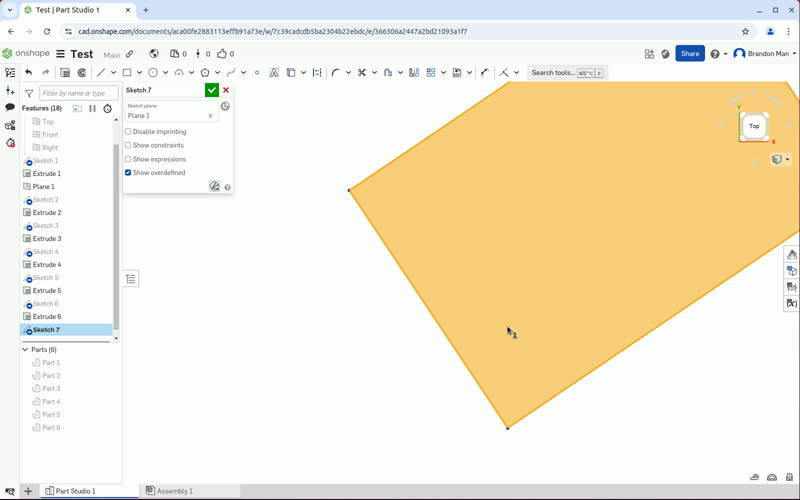
scroll(-6)
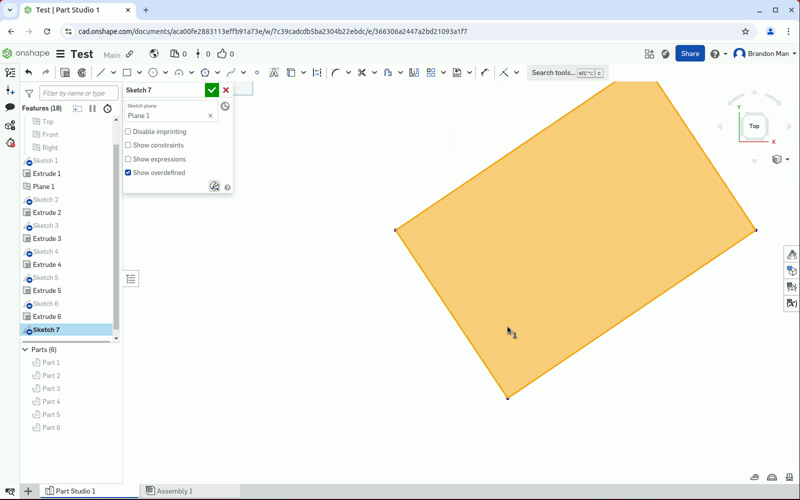
scroll(-6)
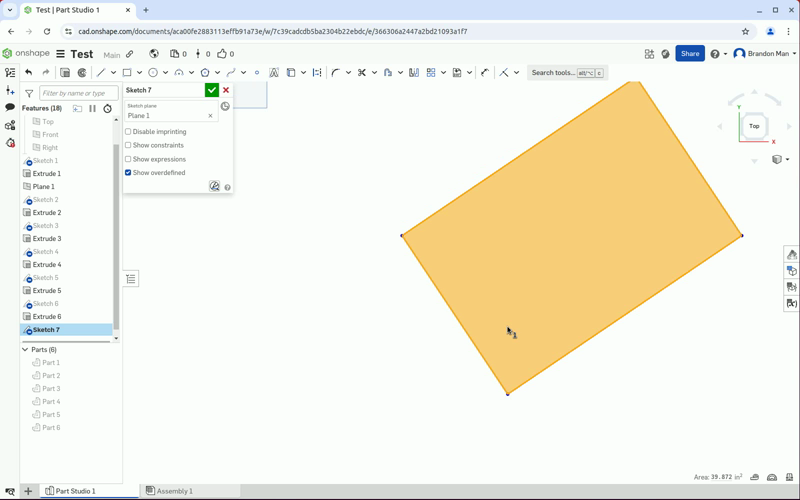
scroll(-6)
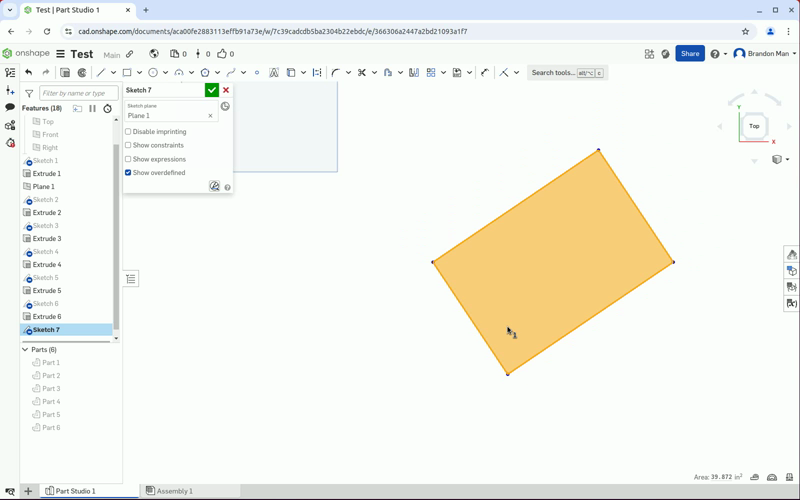
scroll(-6)
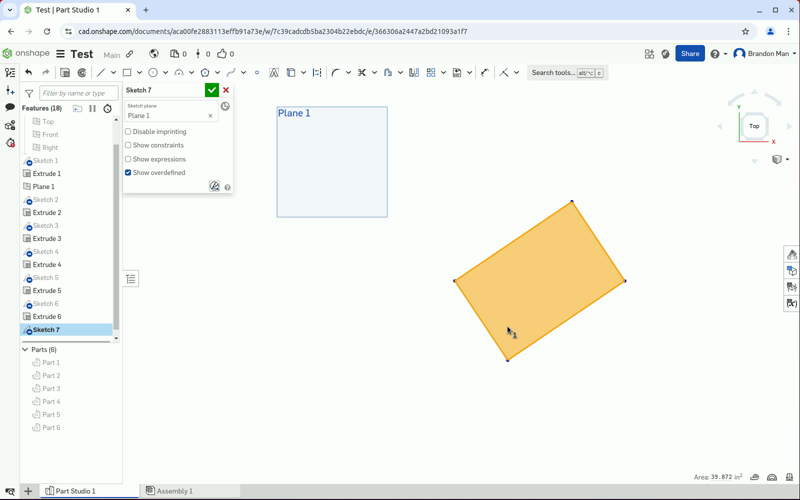
scroll(-6)
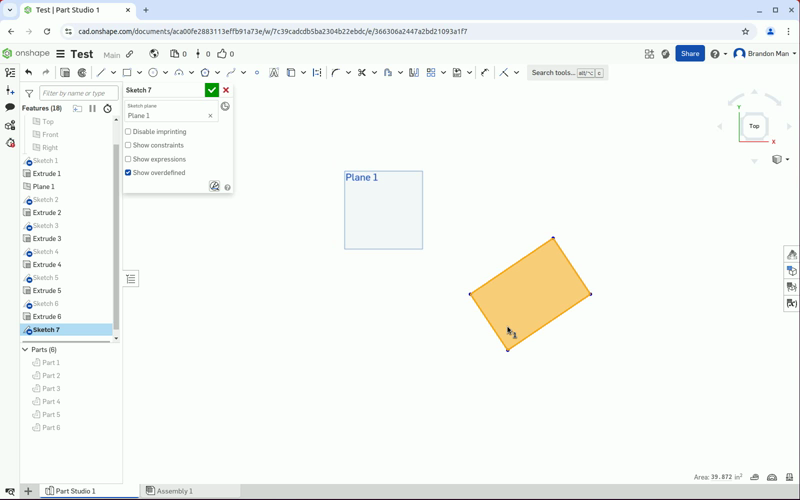
scroll(-6)
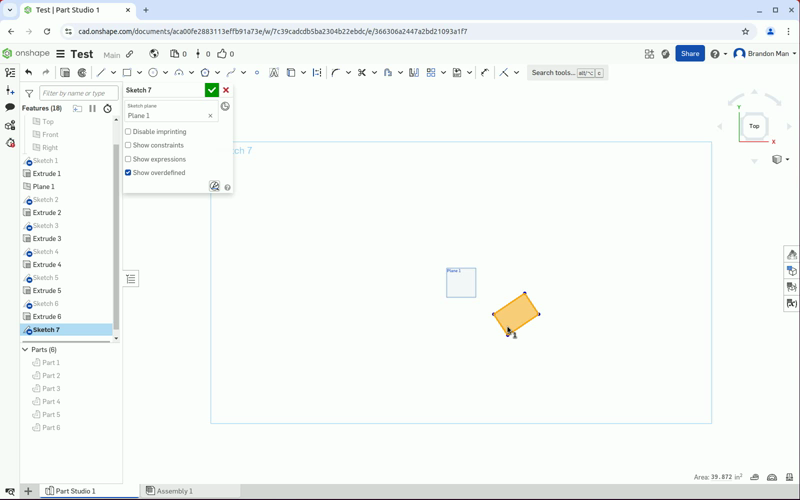
mouse_move(73, 352)
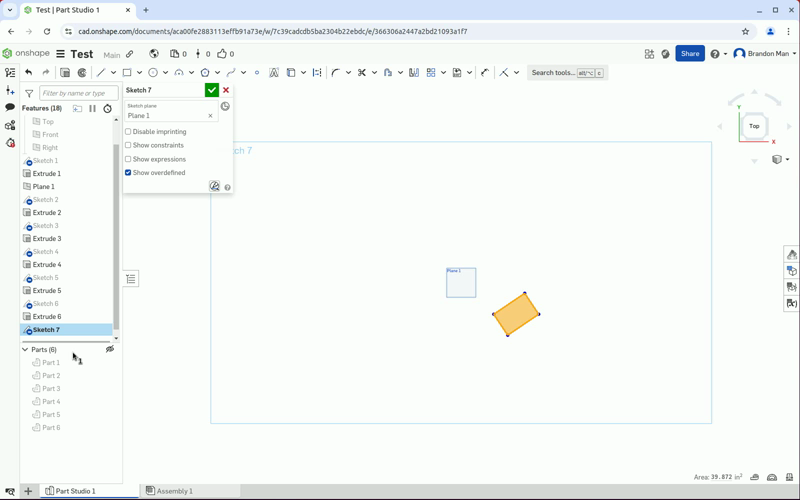
key(shift+y)
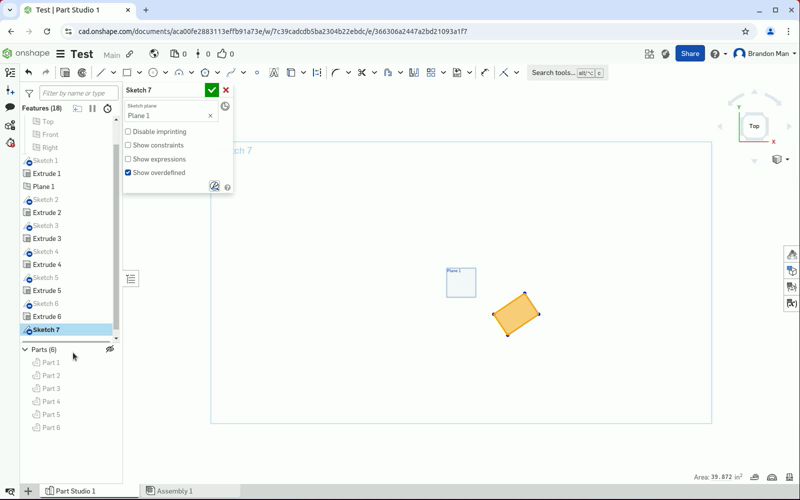
key(shift+e)
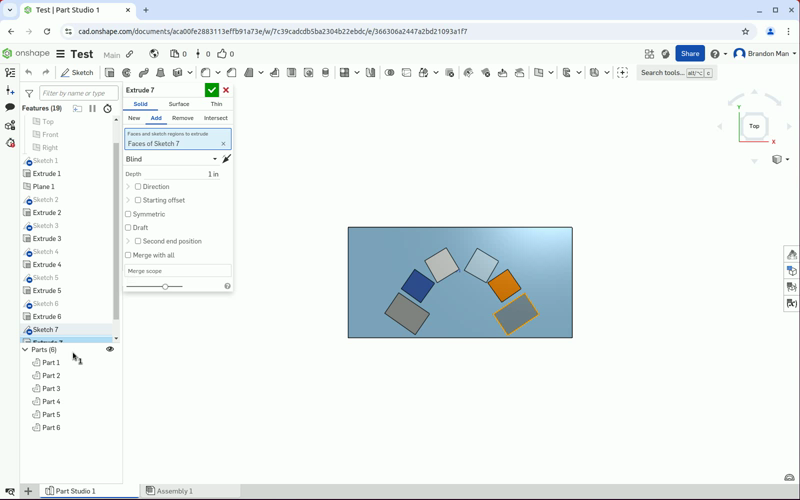
mouse_move(143, 106)
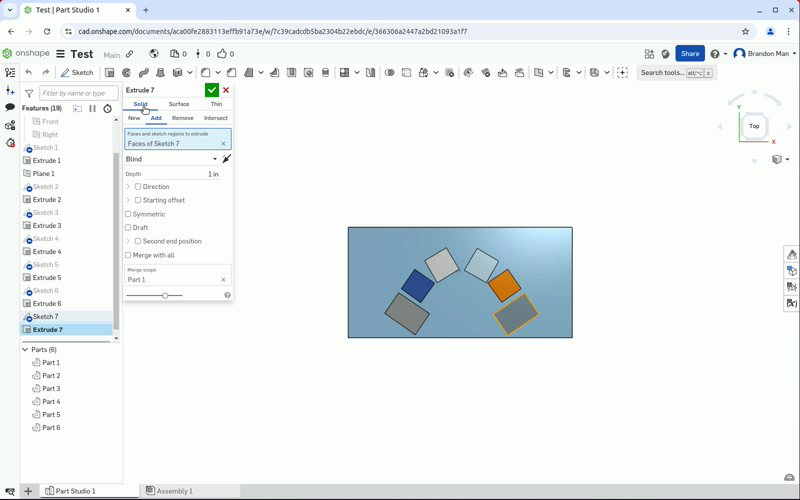
click(143, 106)
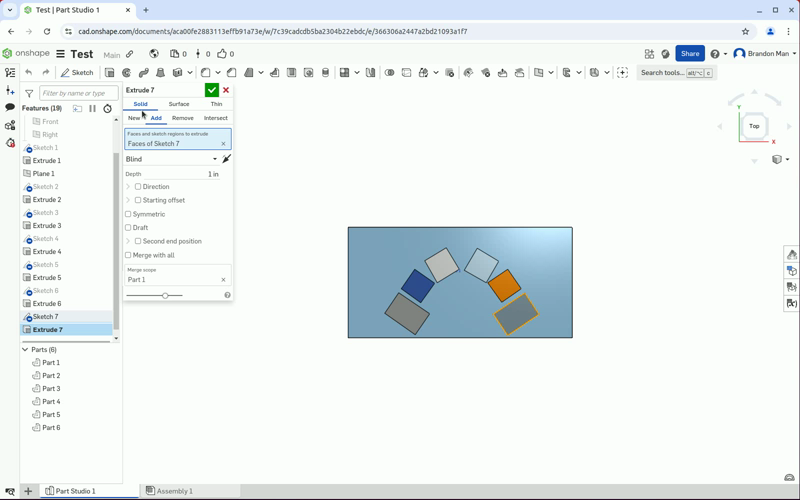
mouse_move(137, 120)
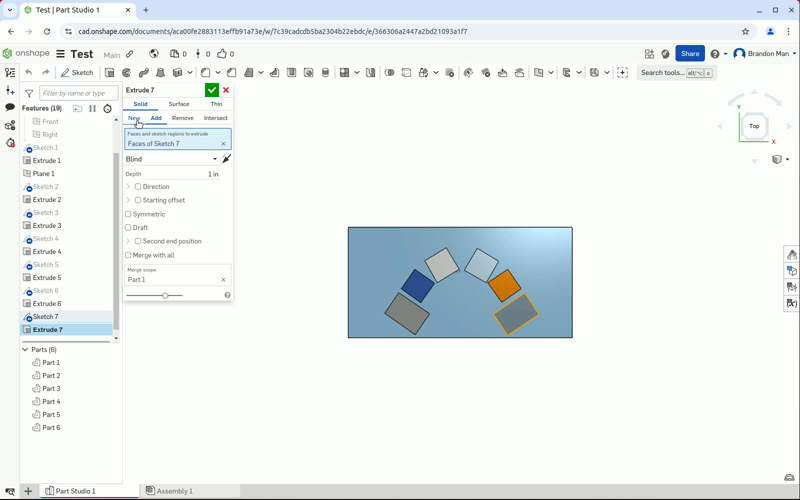
click(137, 120)
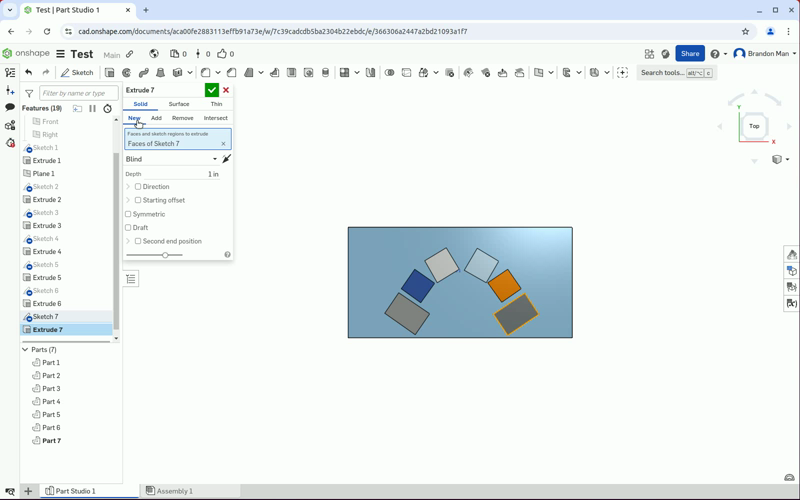
key(tab, 4)
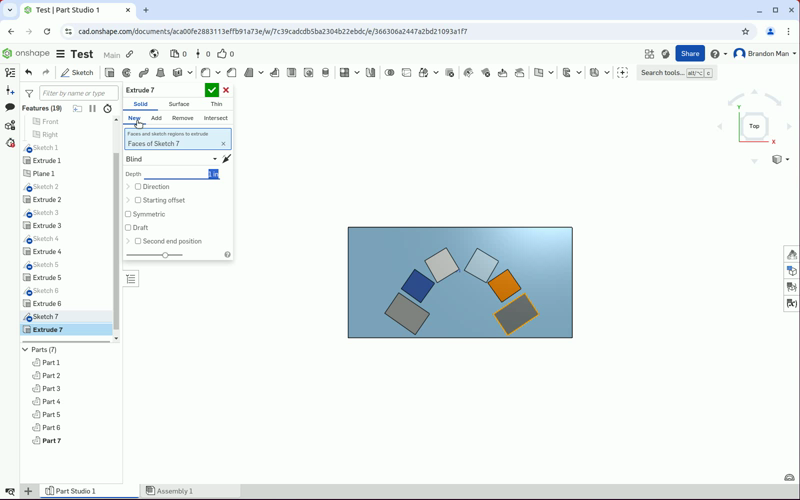
text(0.722)
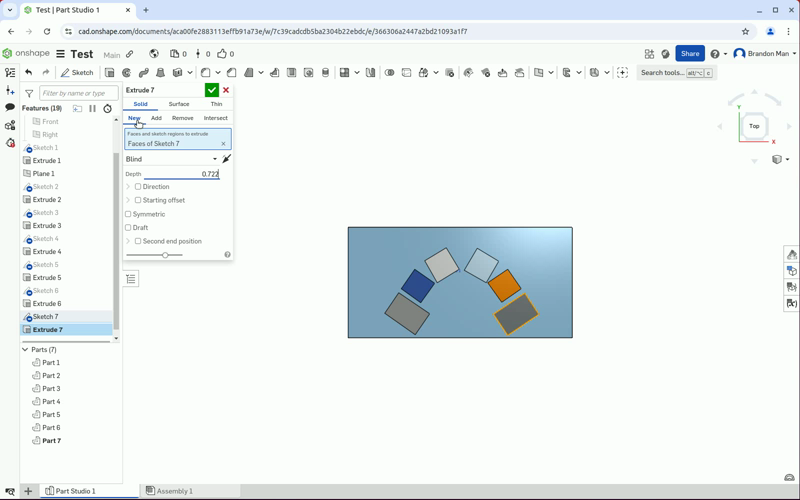
key(enter)
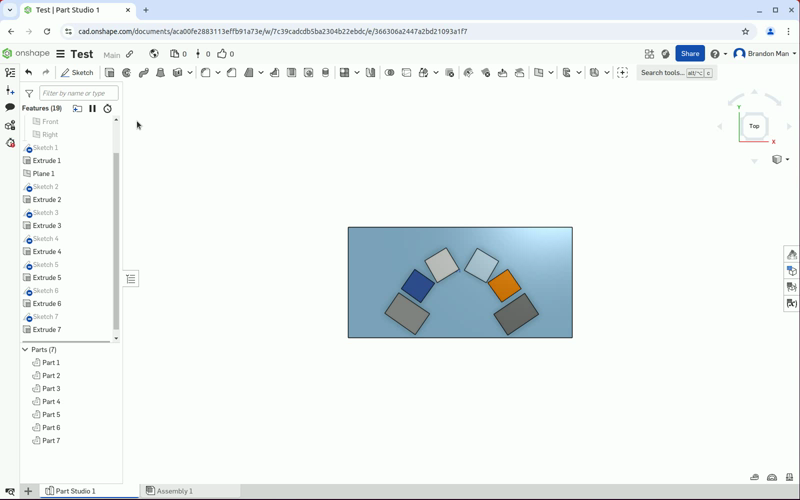
key(shift+h)
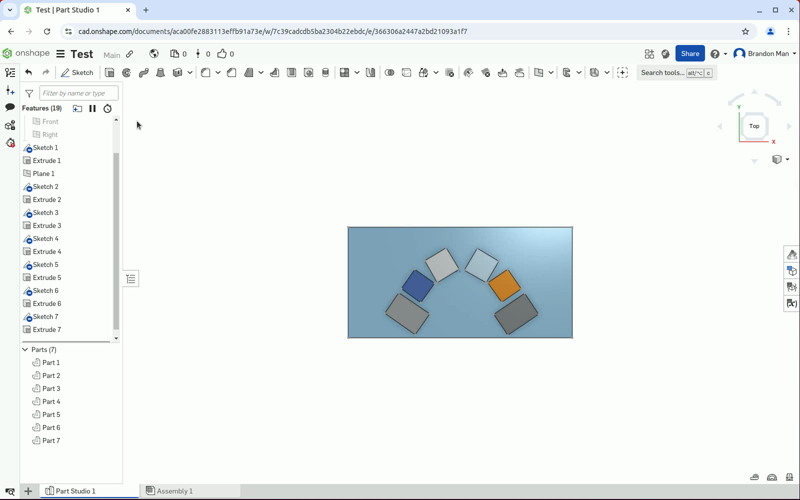
key(shift+h)
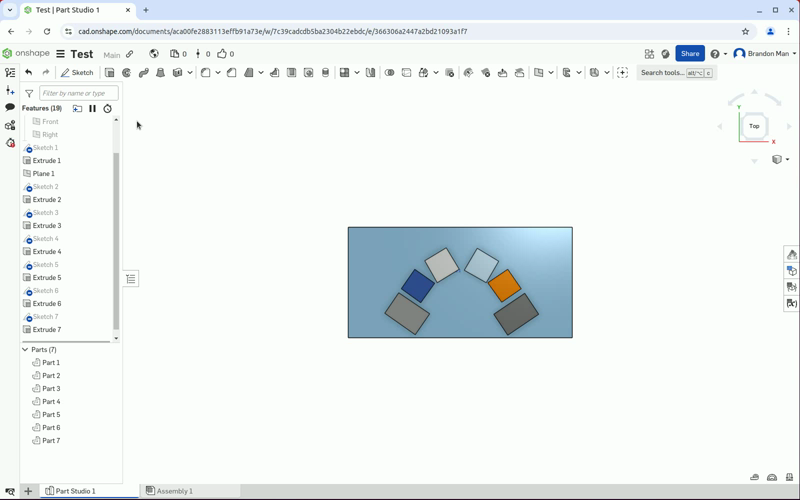
mouse_move(69, 150)
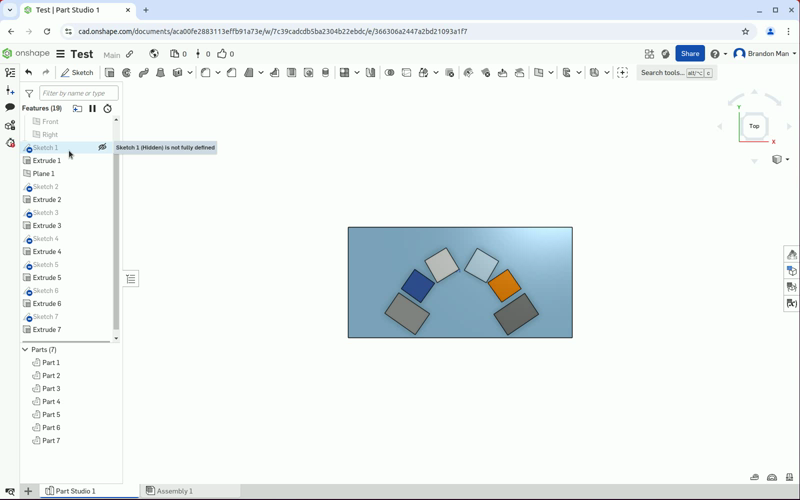
click(69, 150)
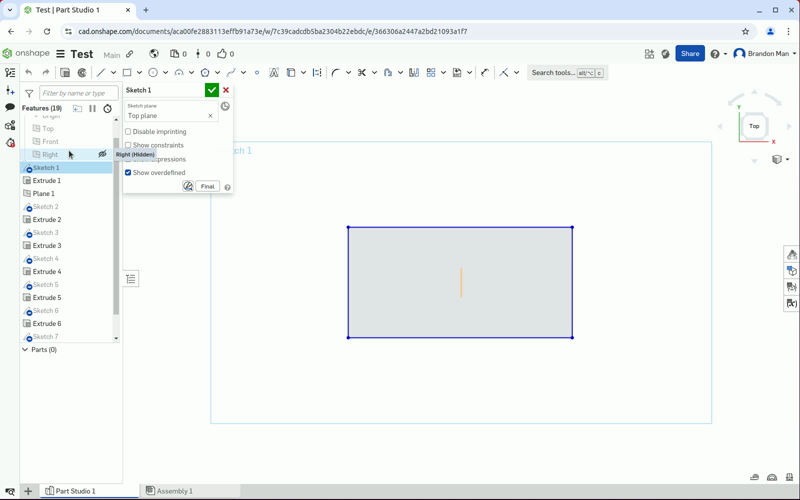
mouse_move(229, 92)
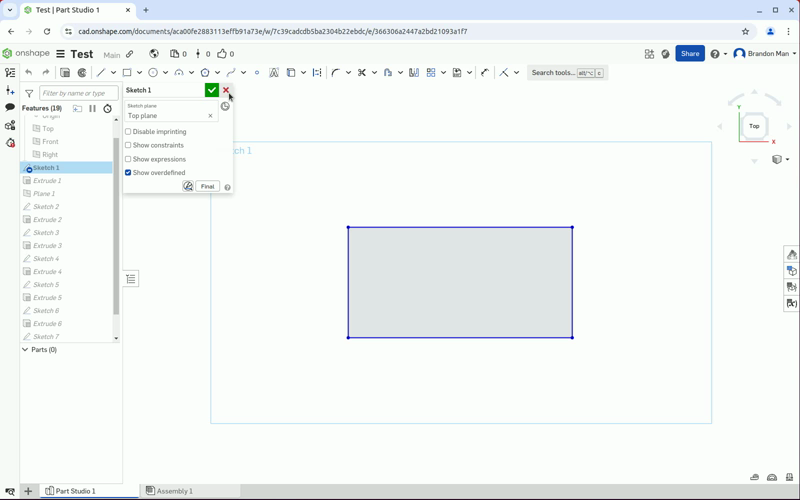
click(229, 92)
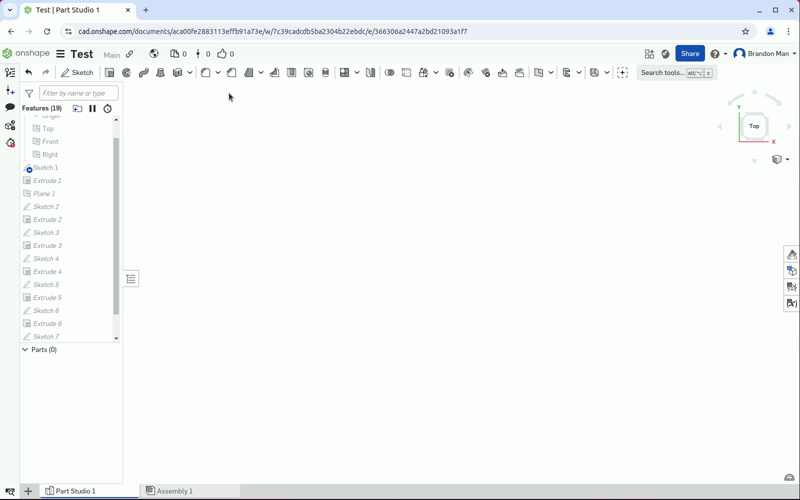
key(shift+s)
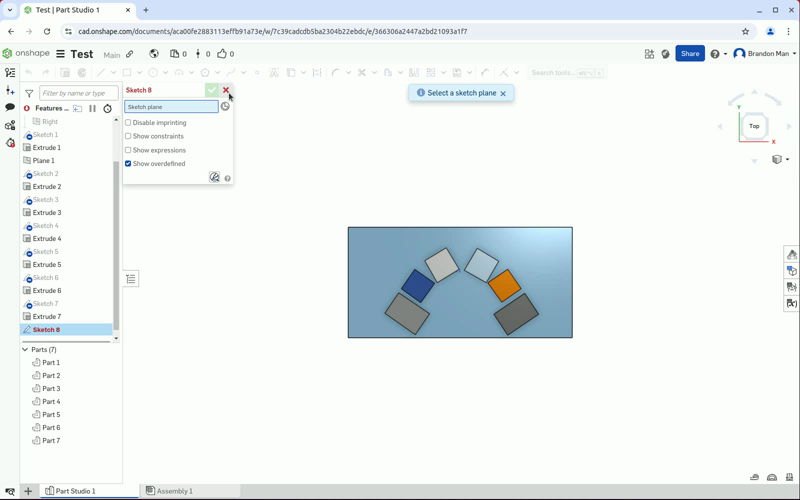
mouse_move(69, 163)
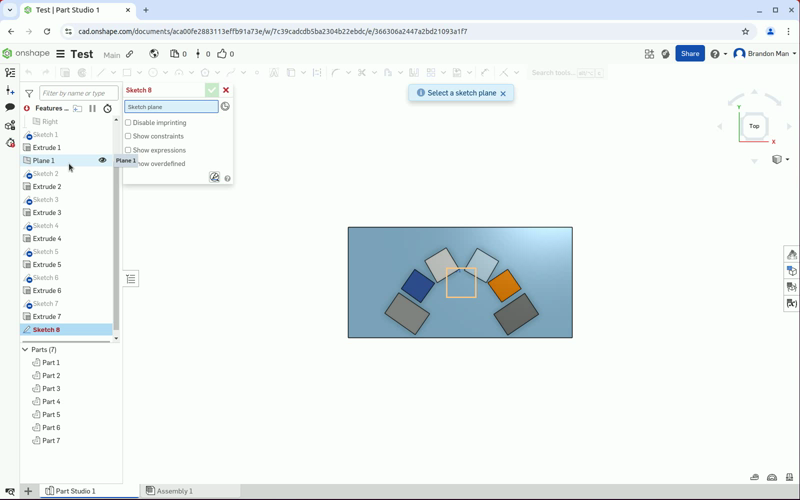
click(69, 163)
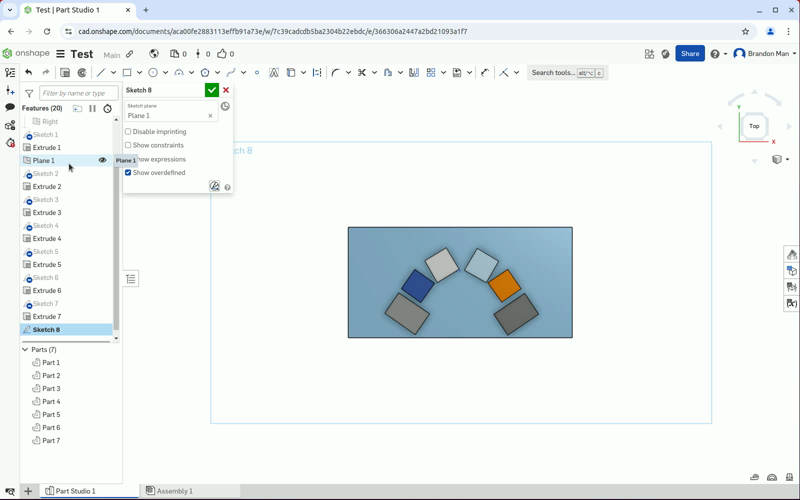
mouse_move(73, 352)
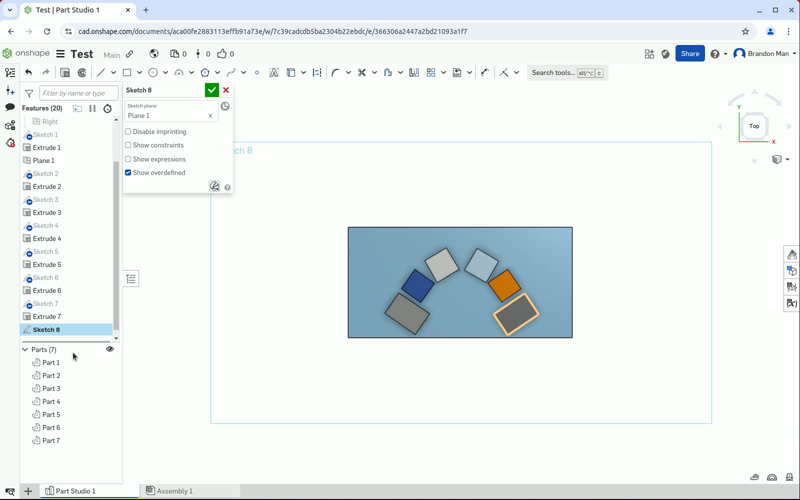
key(y)
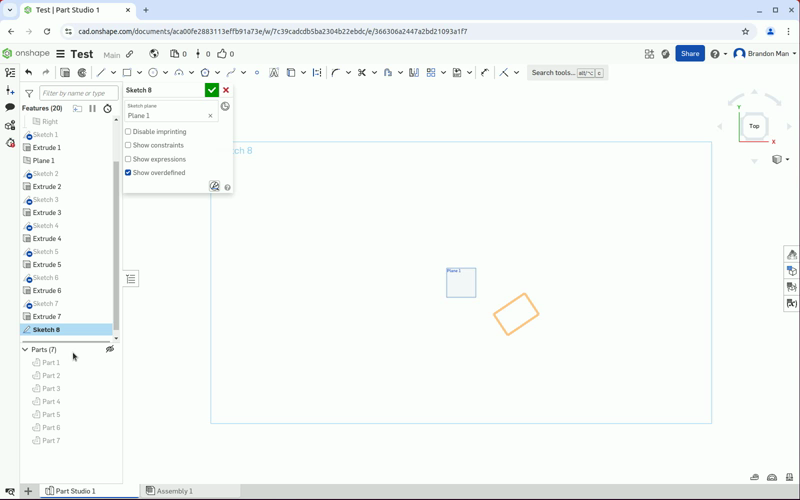
key(l)
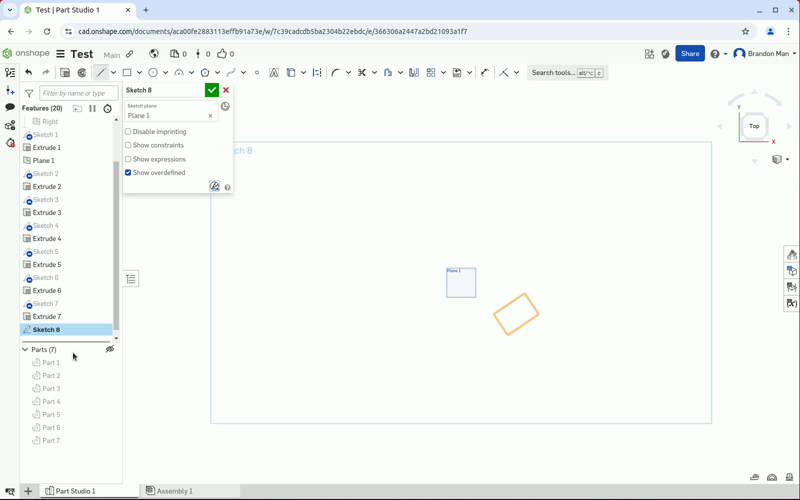
key_down(shift)
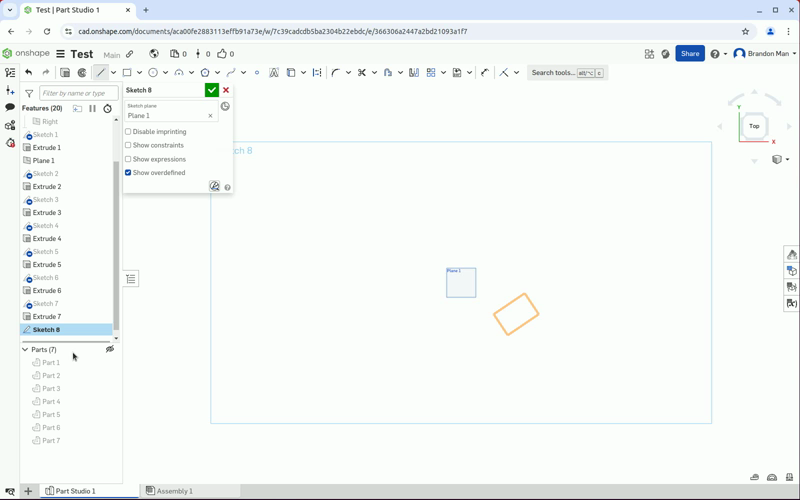
mouse_move(460, 315)
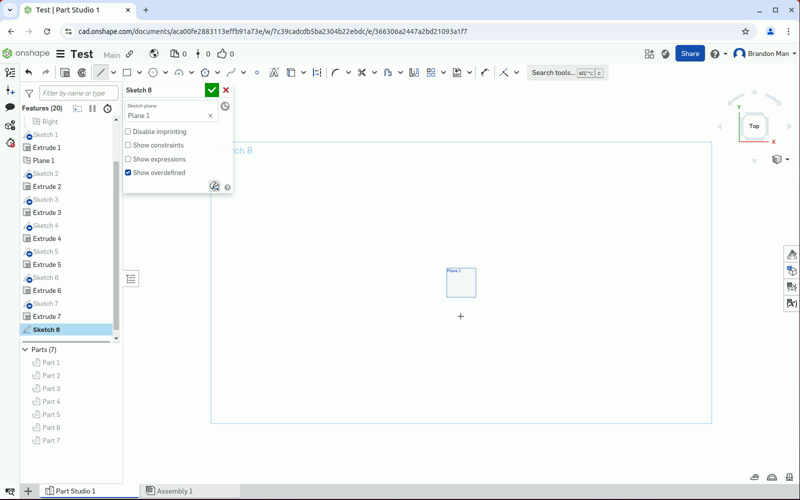
click(460, 315)
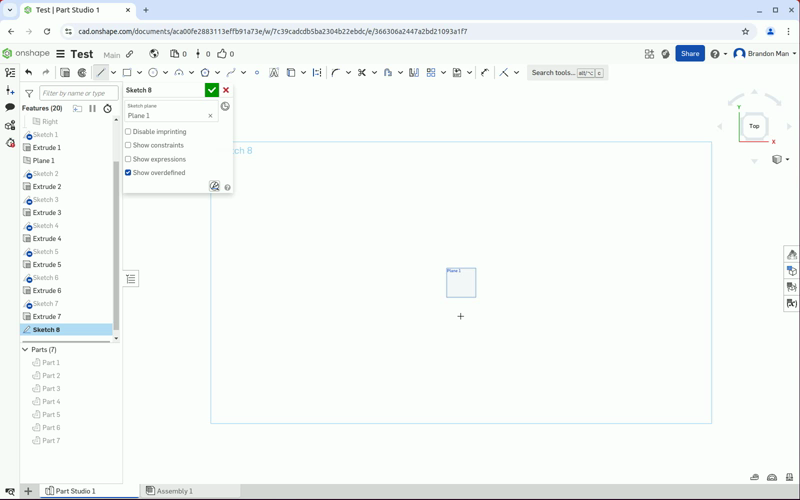
key_up(shift)
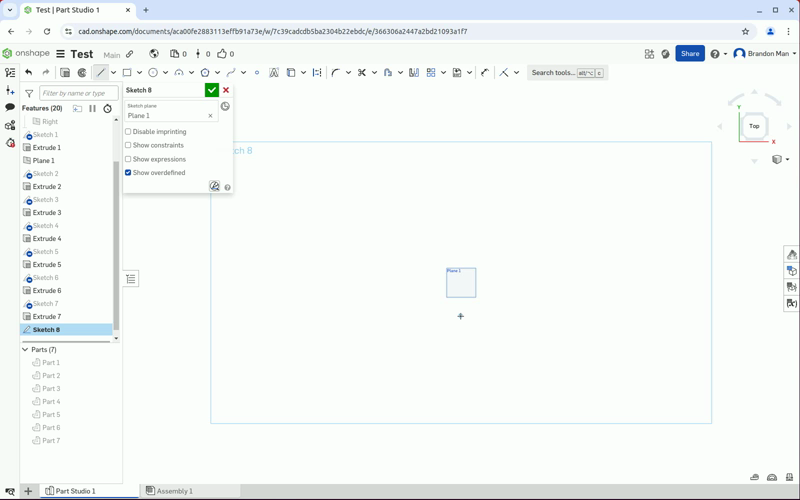
key_down(shift)
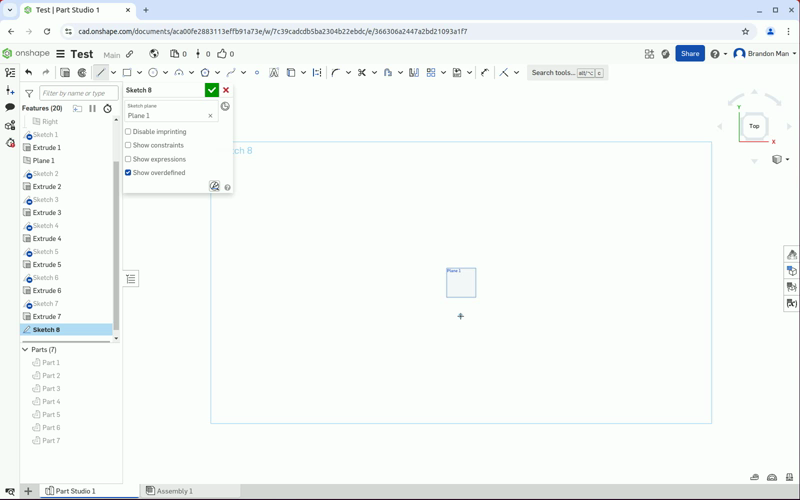
mouse_move(490, 315)
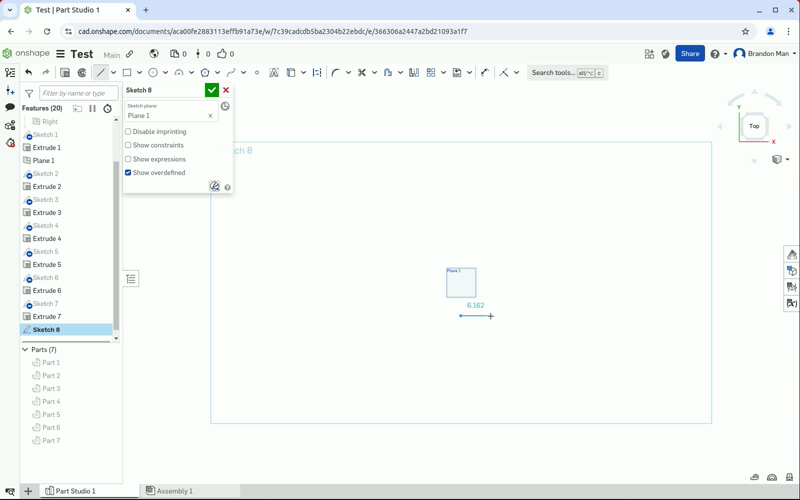
mouse_move(489, 315)
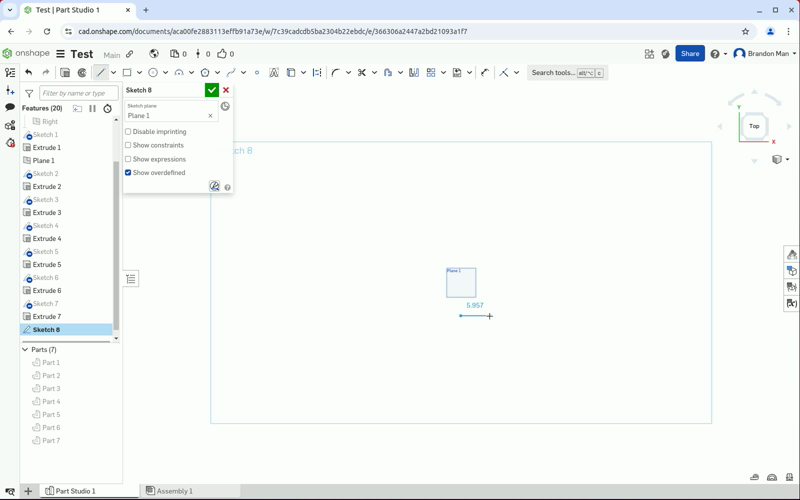
click(489, 315)
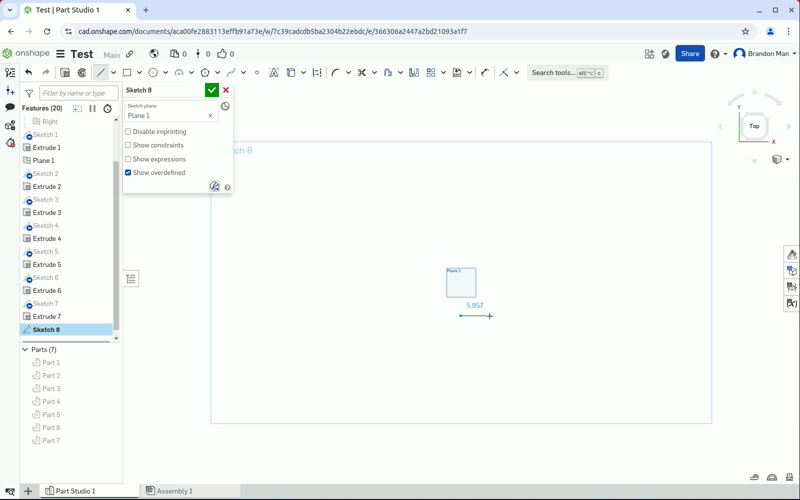
key_up(shift)
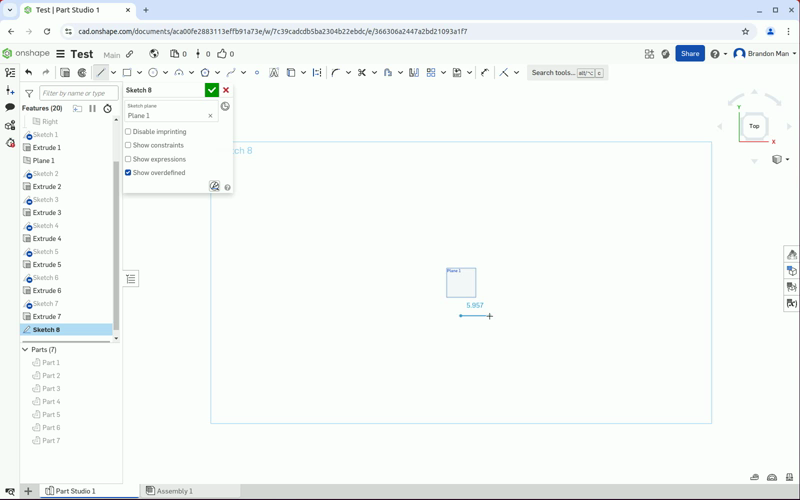
key_down(shift)
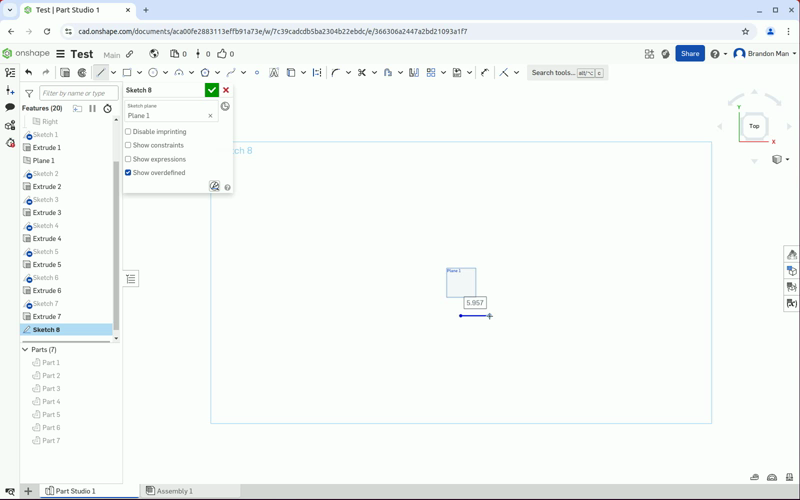
mouse_move(519, 315)
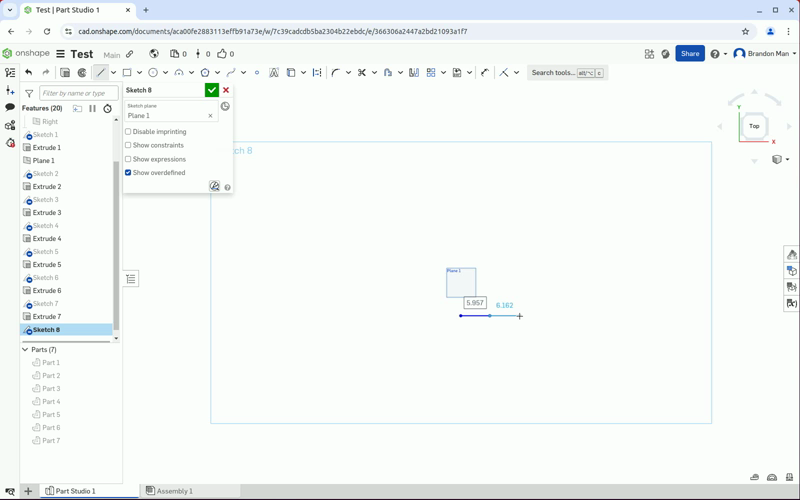
mouse_move(489, 294)
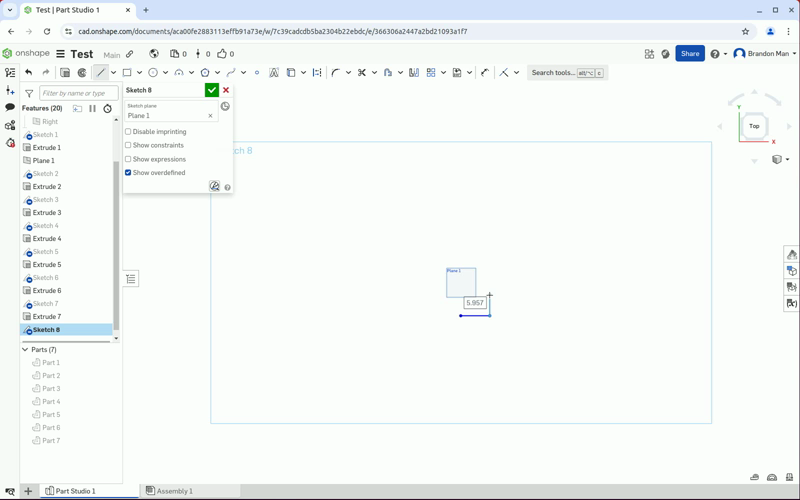
click(489, 294)
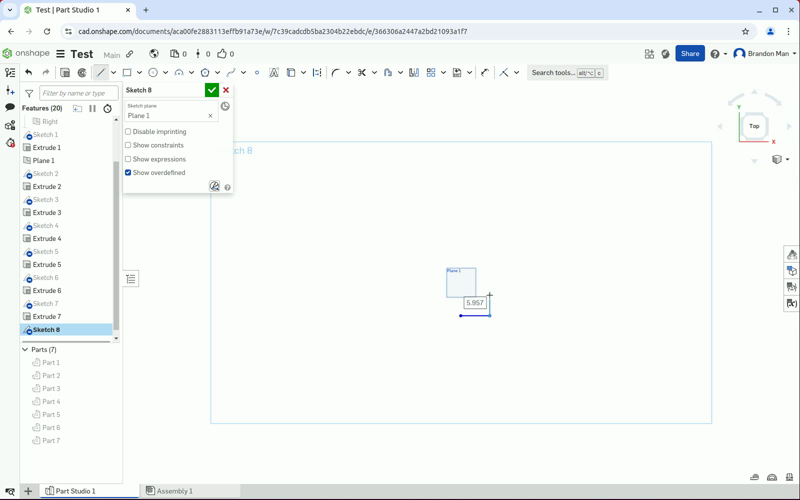
key_up(shift)
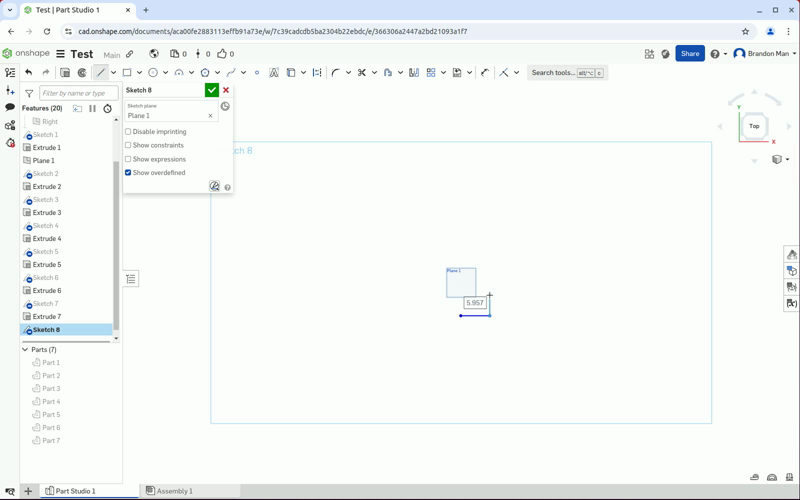
key_down(shift)
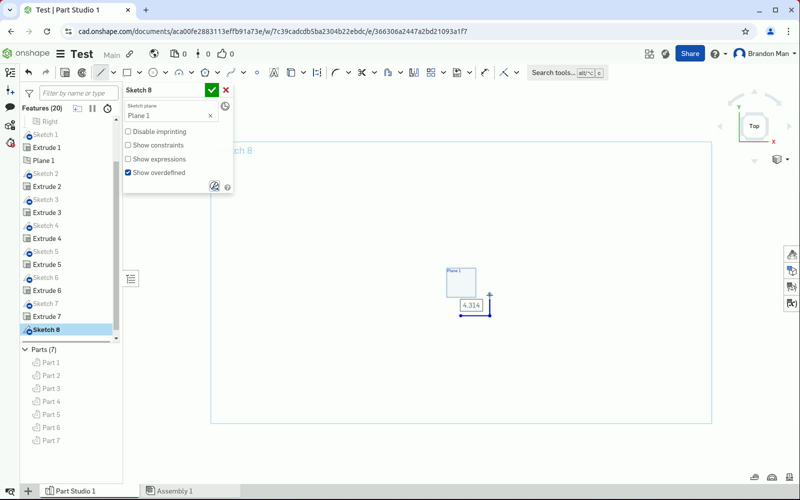
mouse_move(519, 294)
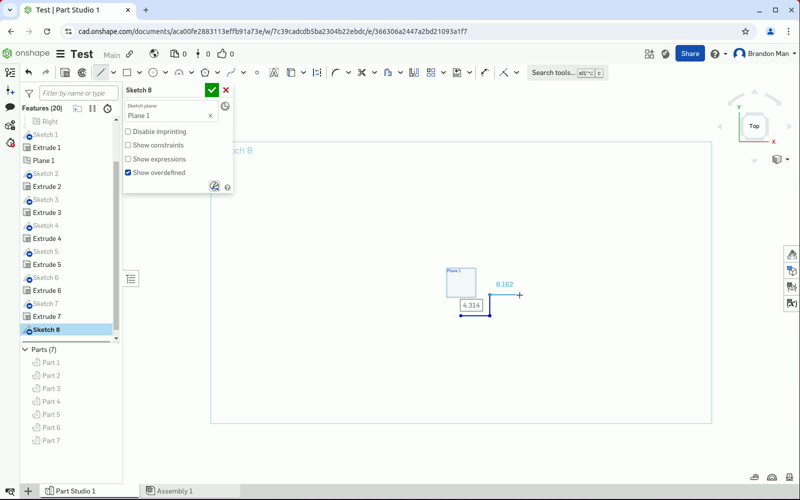
mouse_move(460, 294)
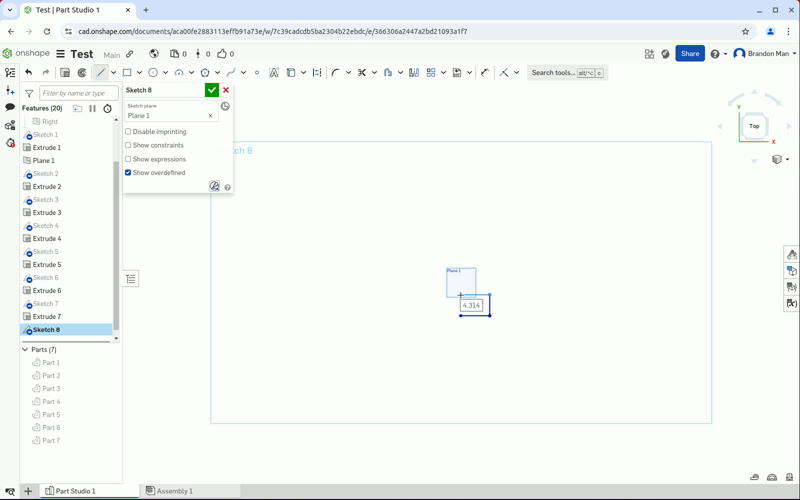
click(460, 294)
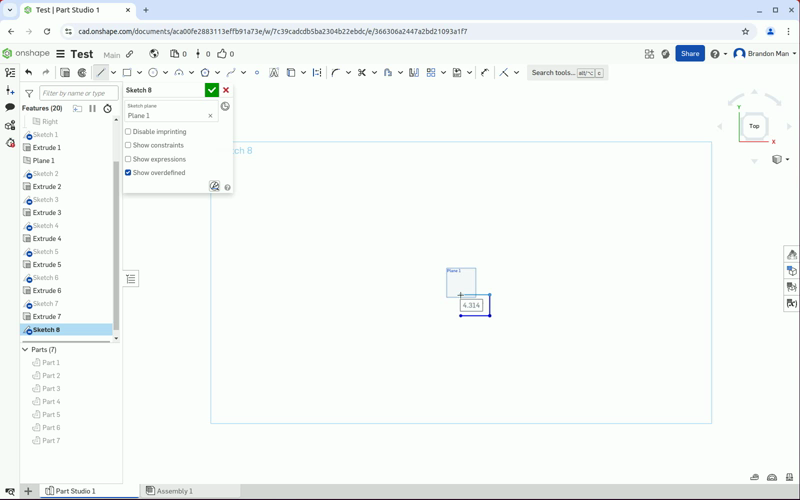
key_up(shift)
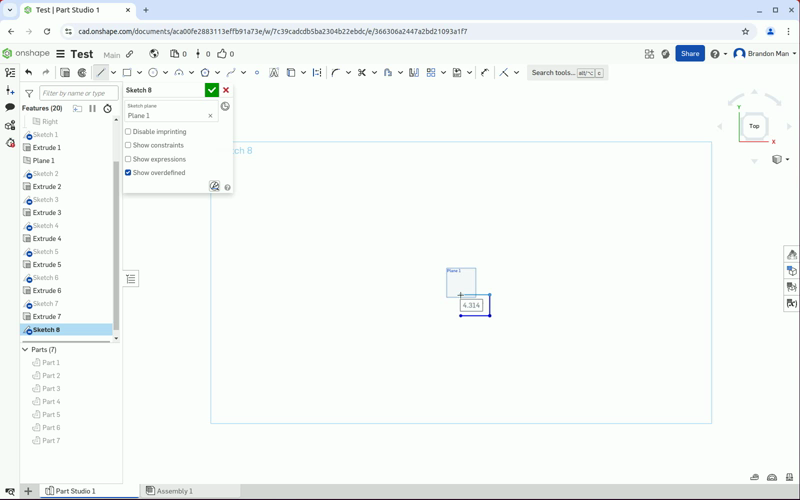
mouse_move(490, 294)
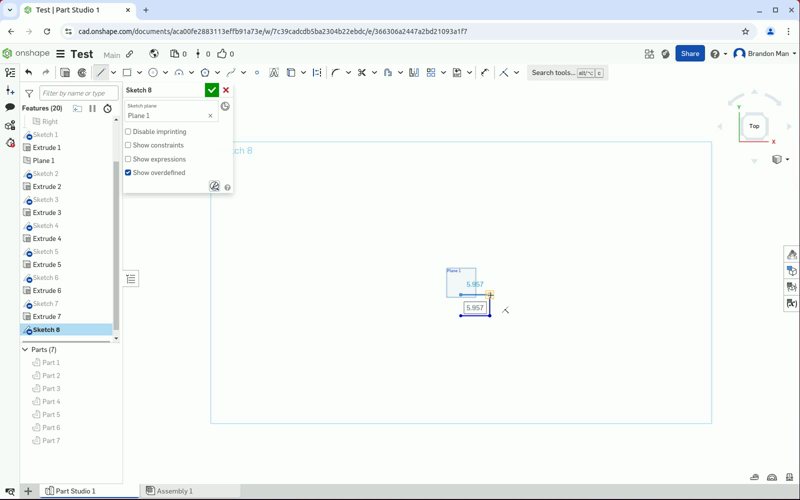
key_down(shift)
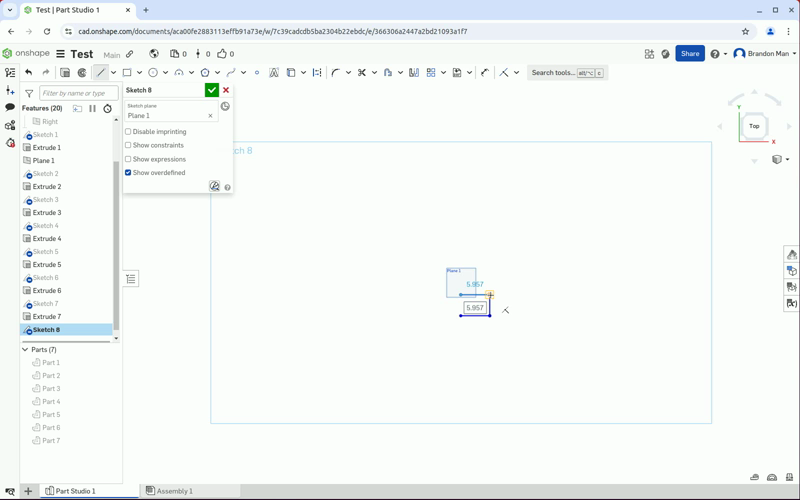
mouse_move(460, 315)
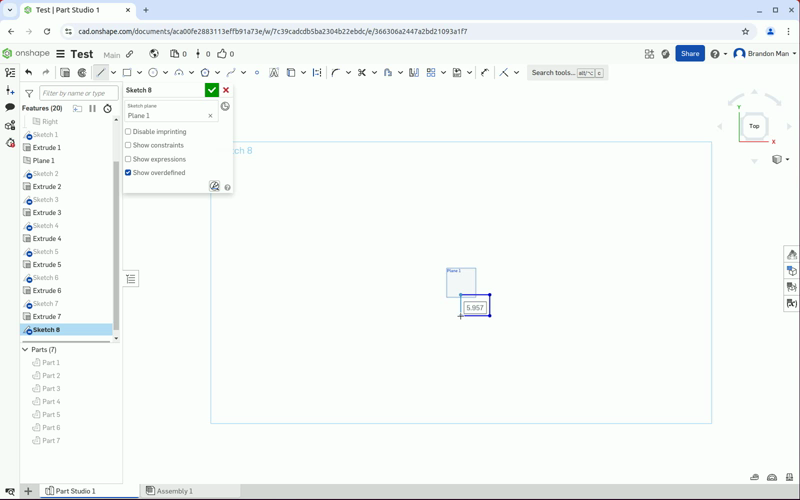
key_up(shift)
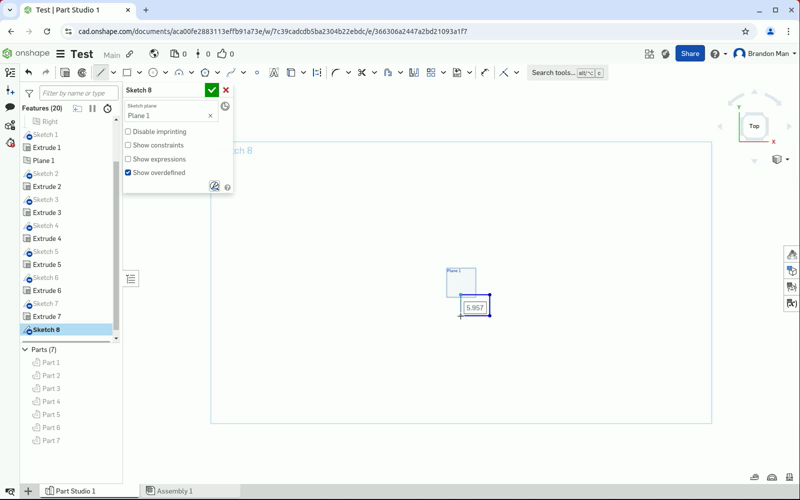
click(460, 315)
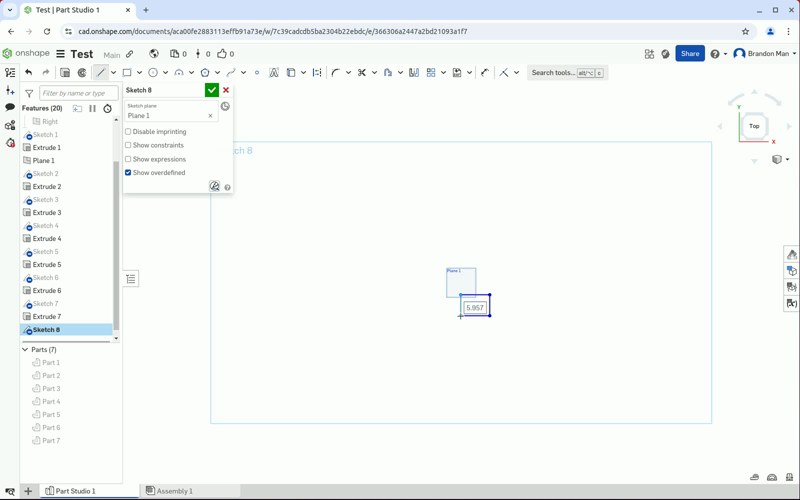
key(esc)
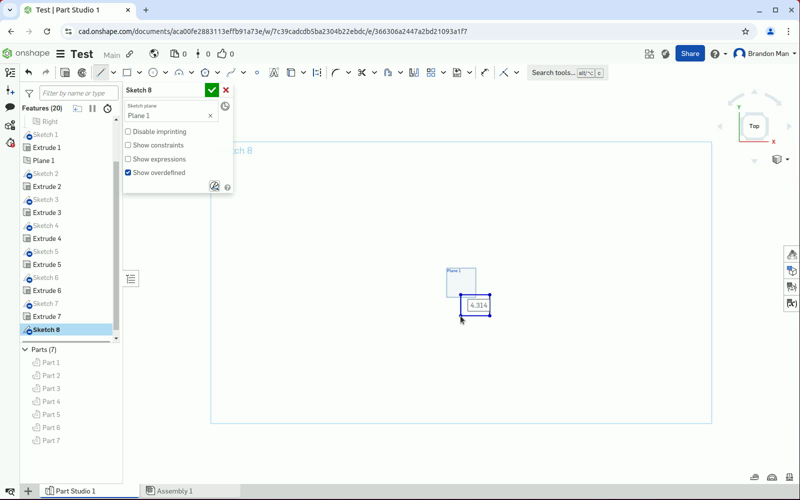
mouse_move(483, 299)
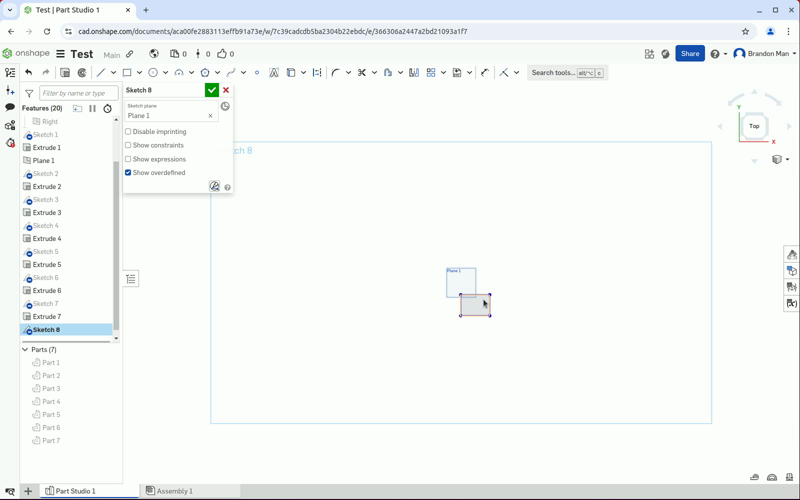
scroll(6)
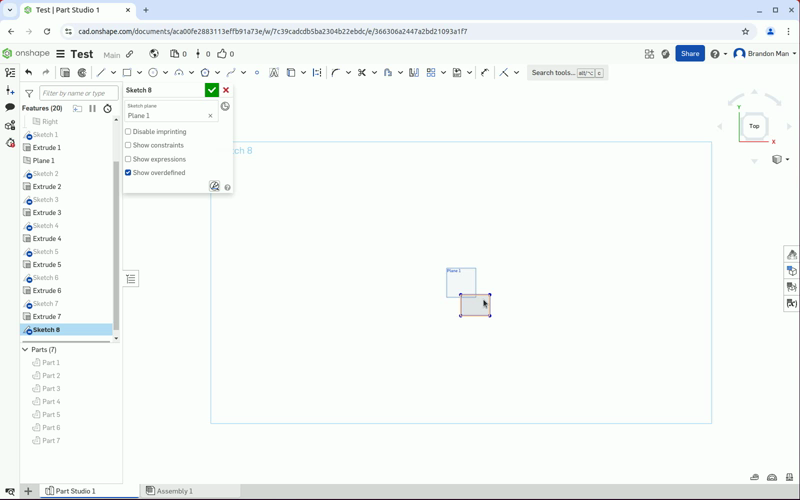
scroll(6)
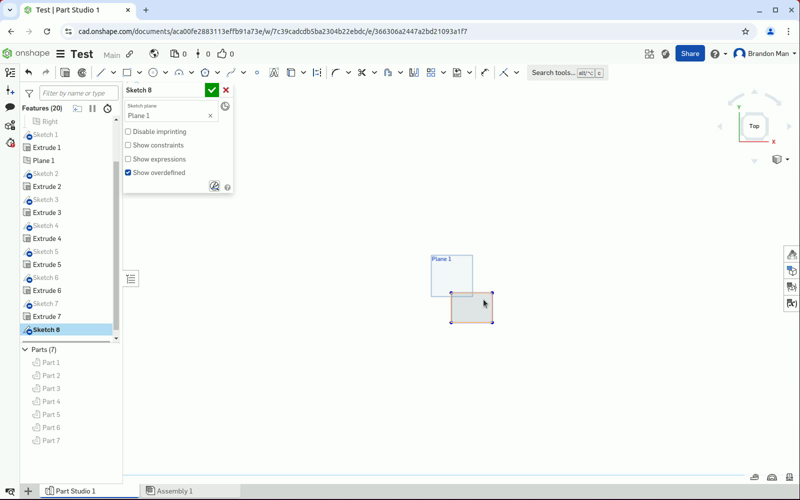
scroll(6)
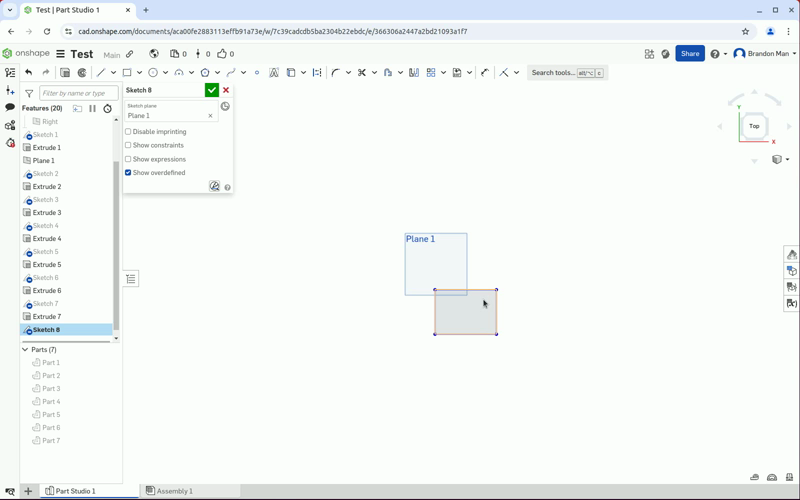
scroll(6)
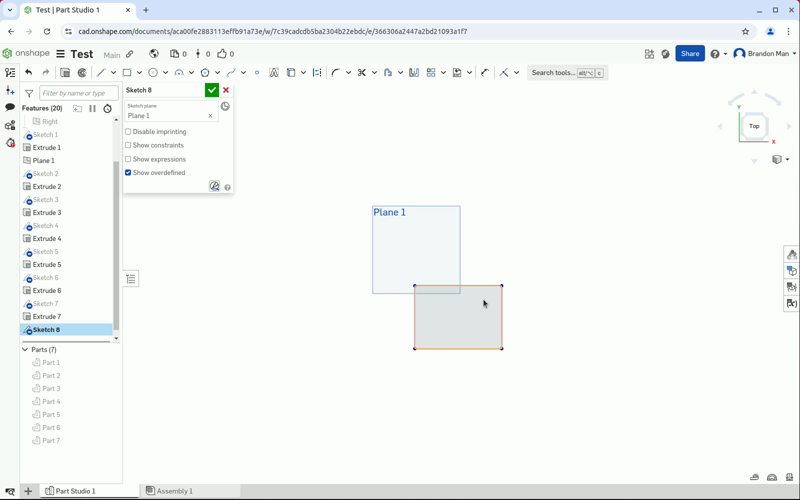
scroll(6)
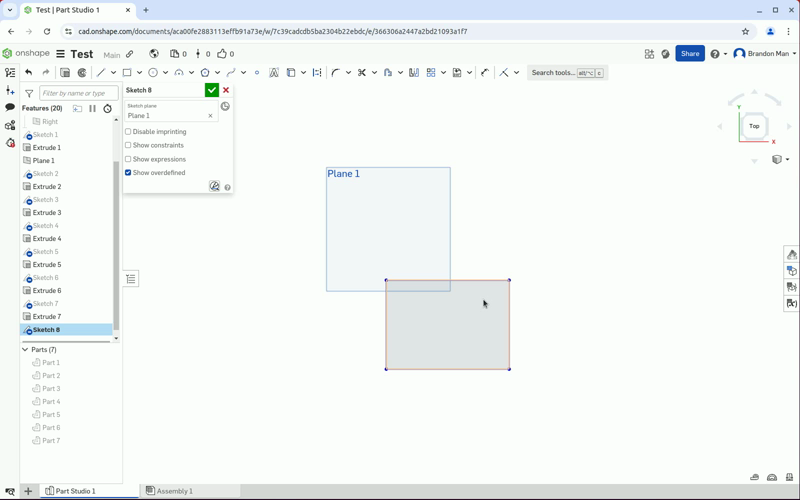
scroll(6)
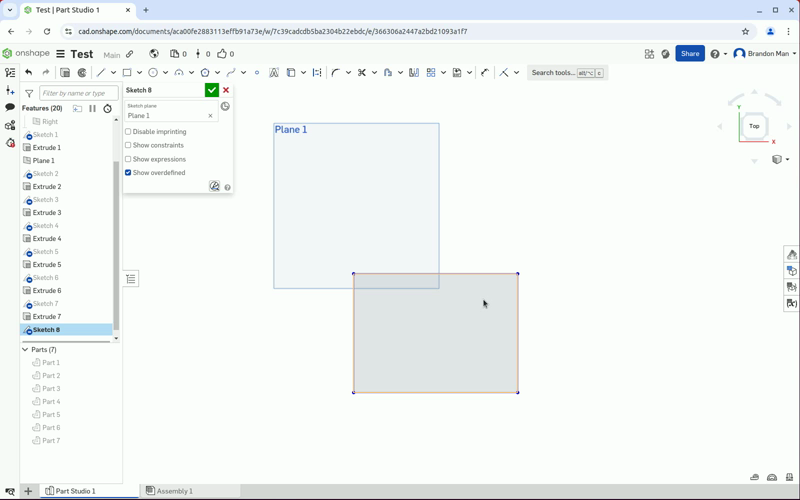
scroll(6)
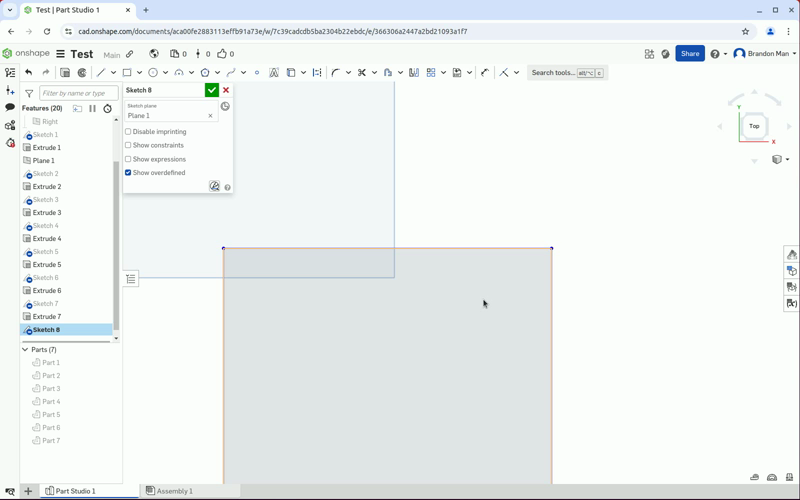
click(483, 299)
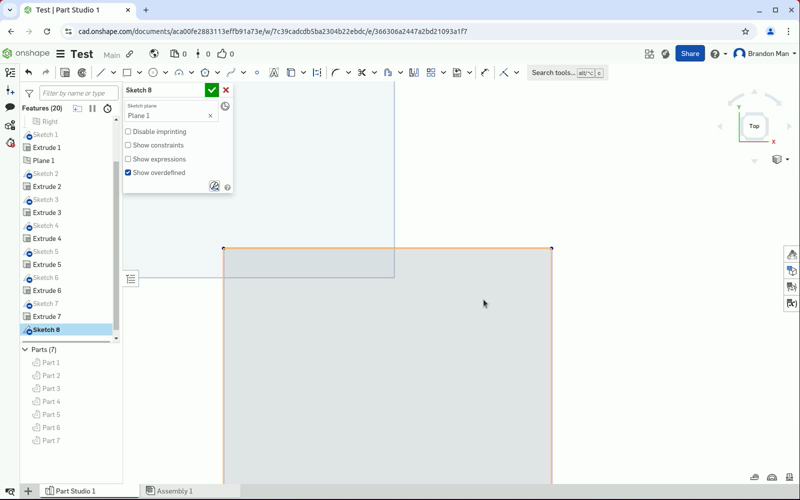
scroll(-6)
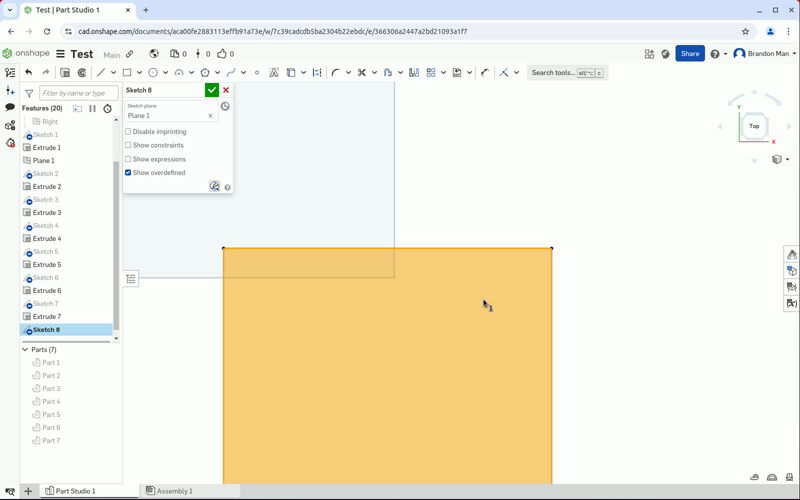
scroll(-6)
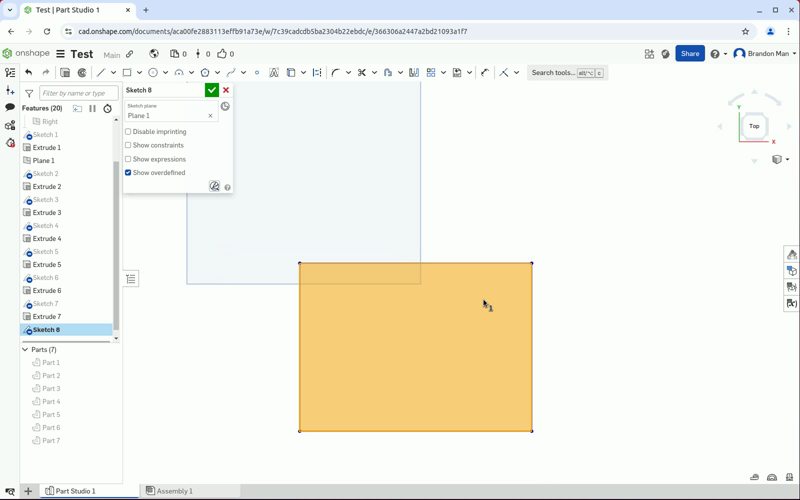
scroll(-6)
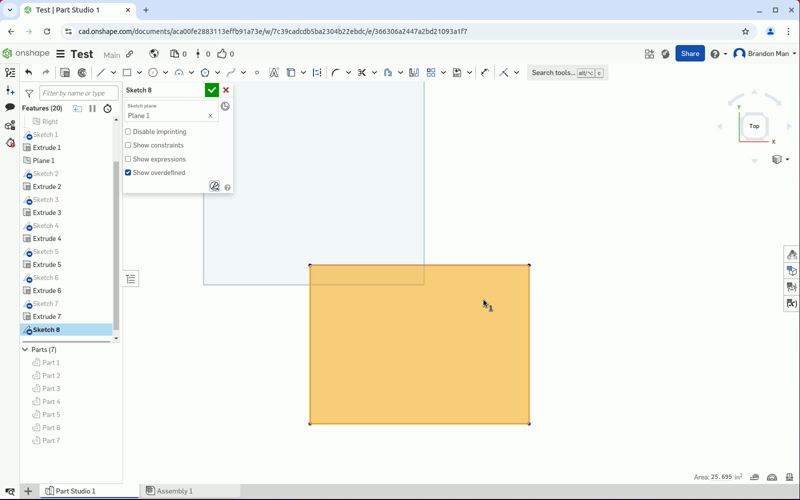
scroll(-6)
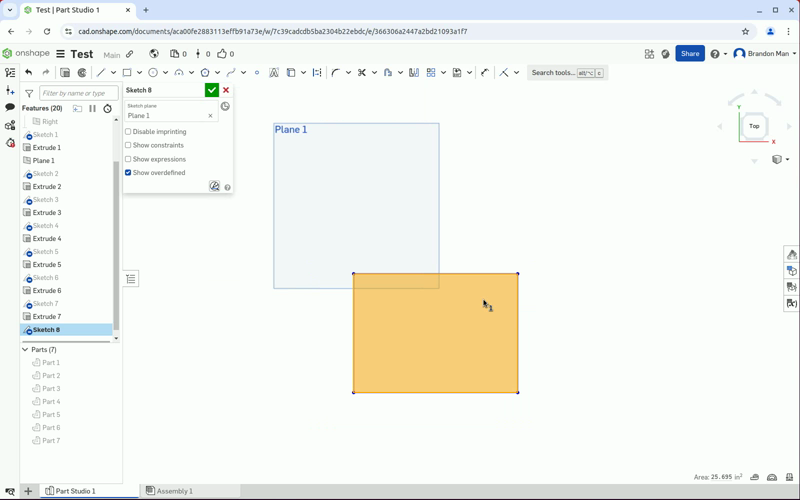
scroll(-6)
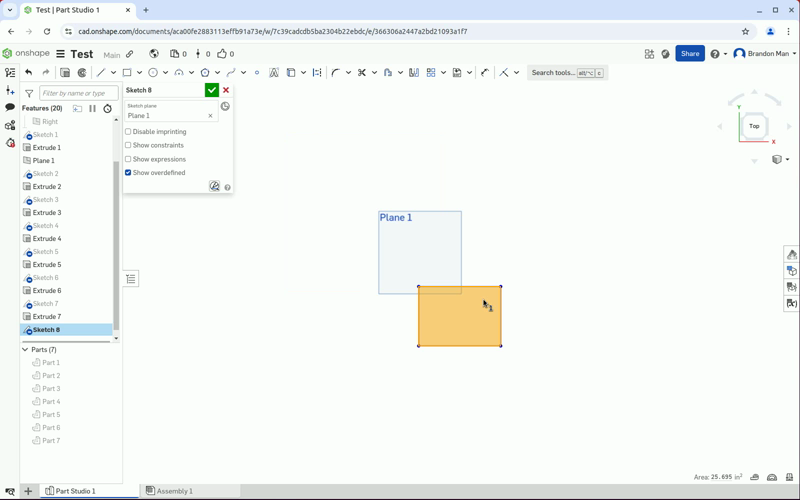
scroll(-6)
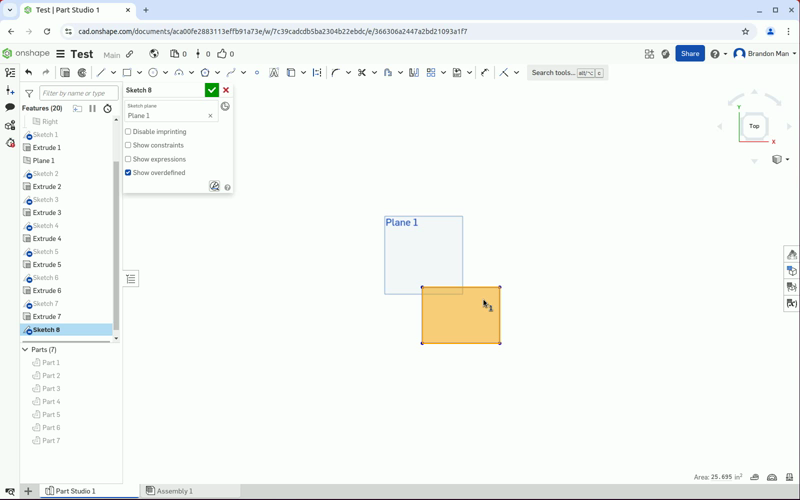
scroll(-6)
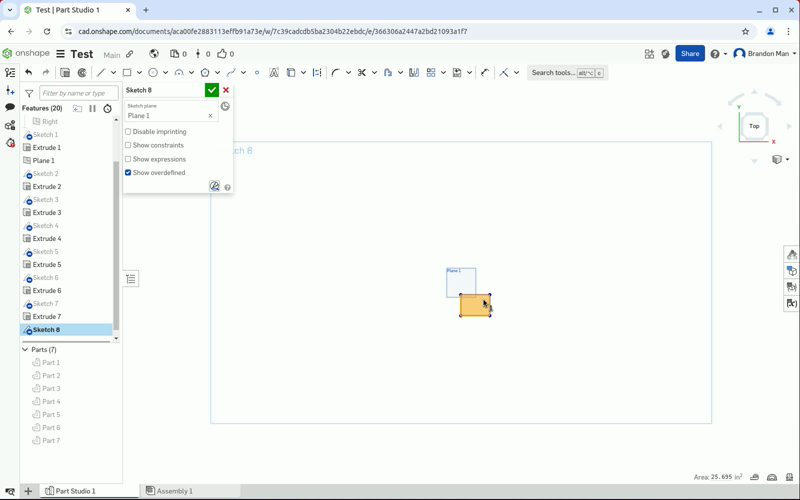
mouse_move(73, 352)
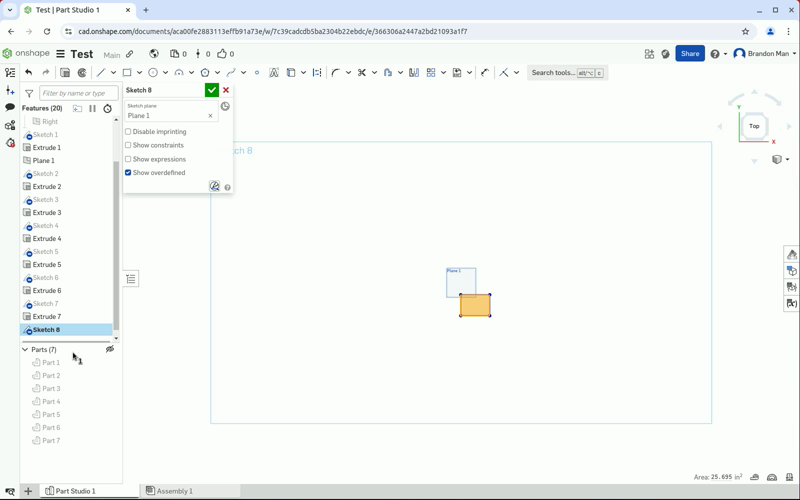
key(shift+y)
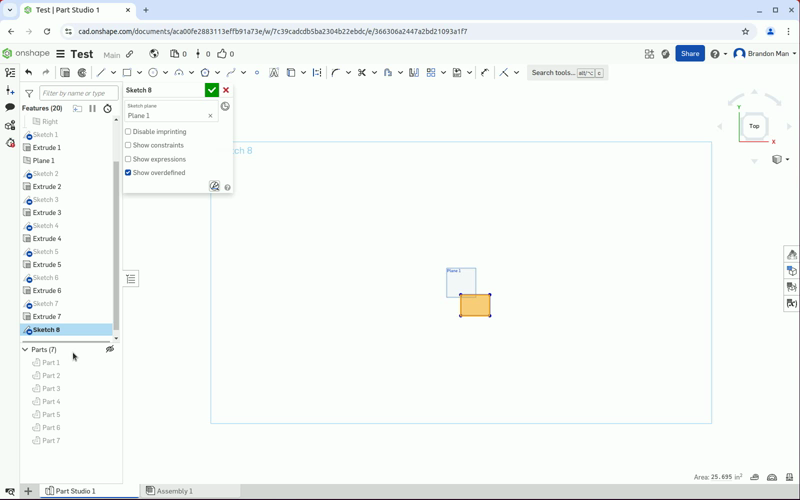
key(shift+e)
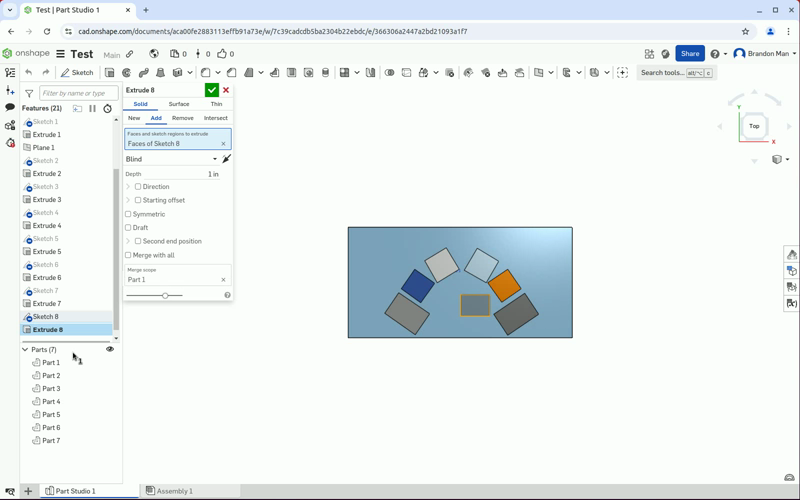
mouse_move(143, 106)
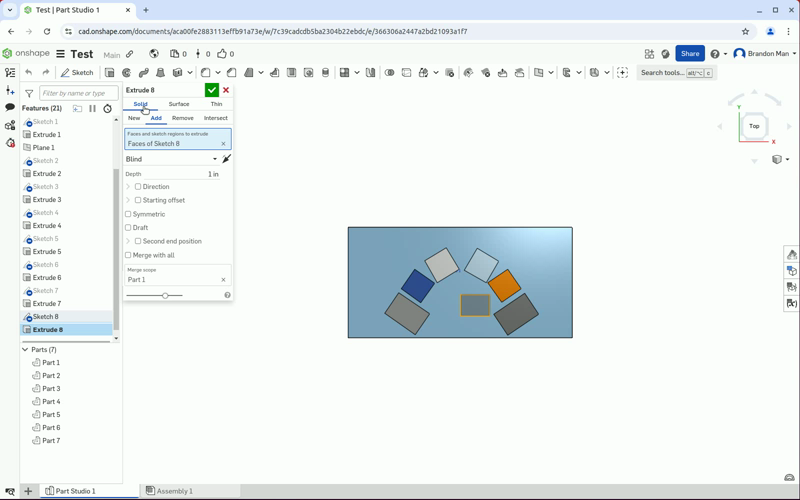
click(143, 106)
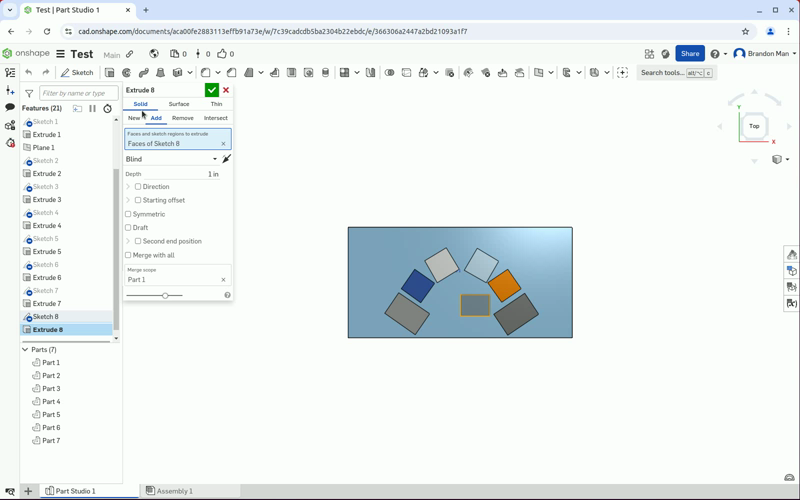
mouse_move(137, 120)
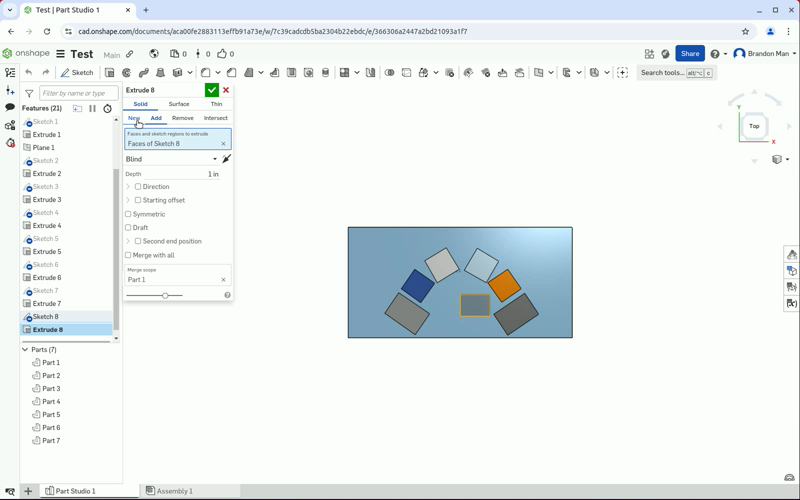
click(137, 120)
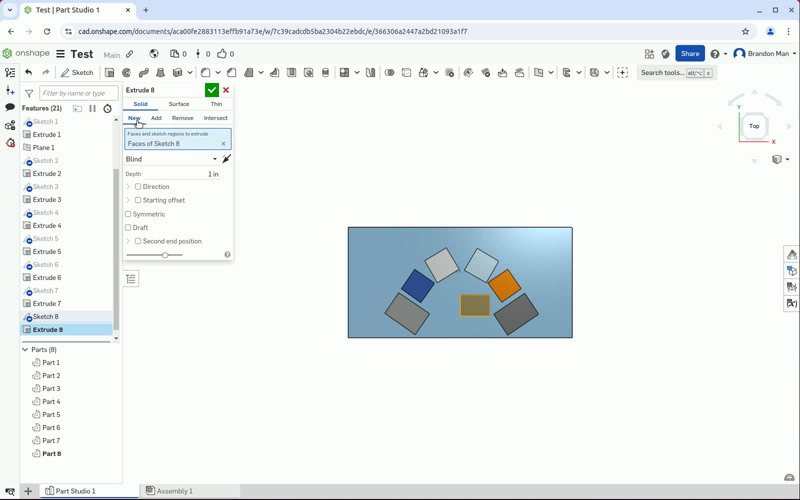
key(tab, 4)
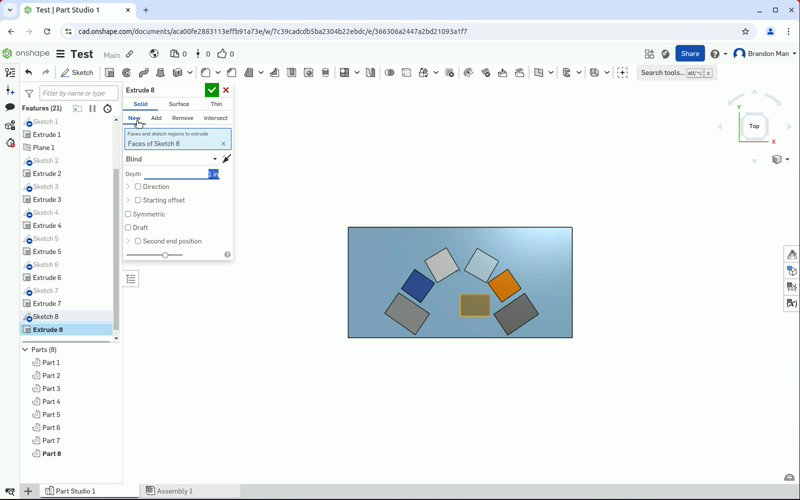
text(0.722)
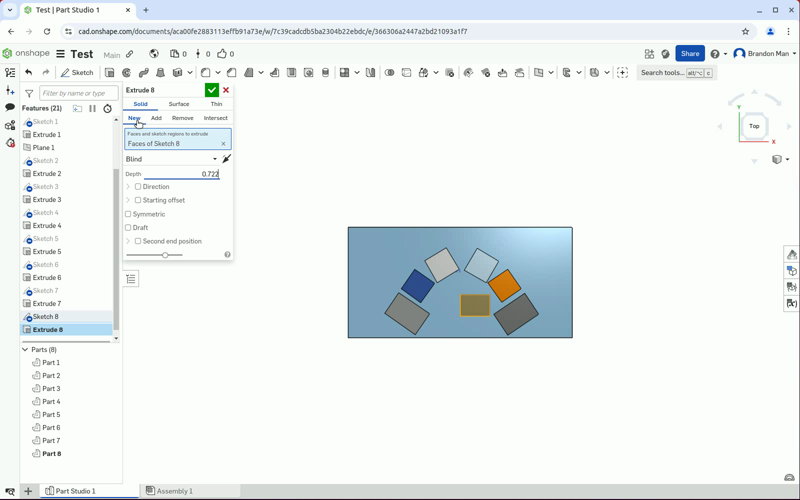
key(enter)
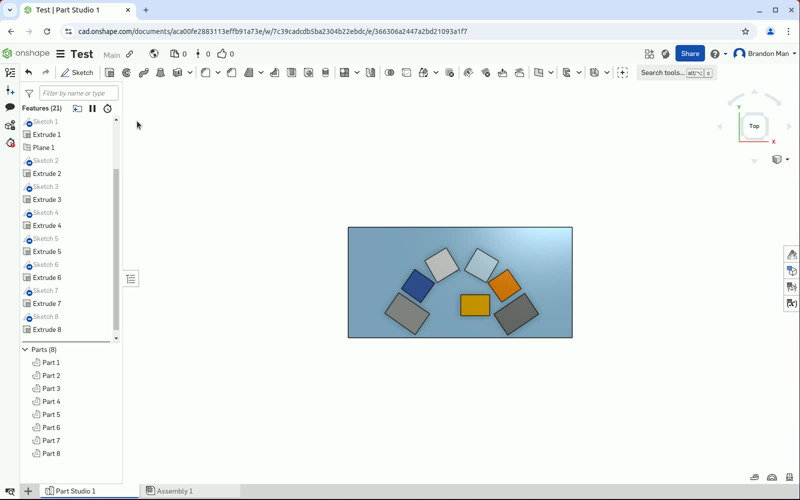
key(shift+h)
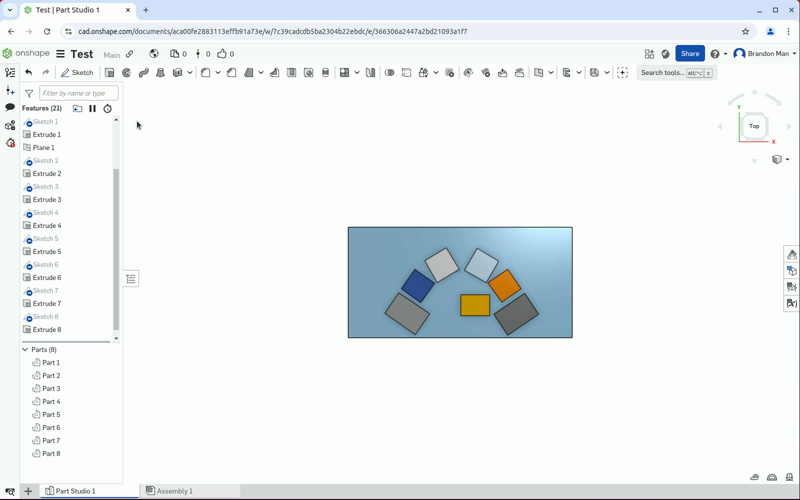
key(shift+h)
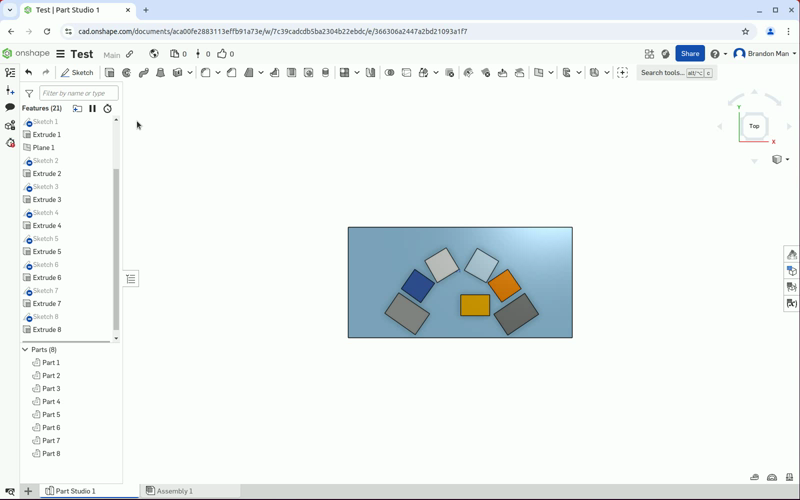
mouse_move(69, 124)
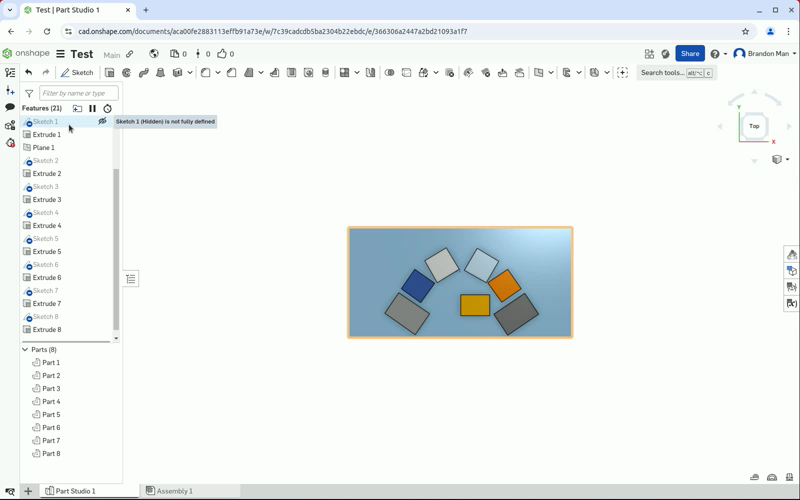
click(69, 124)
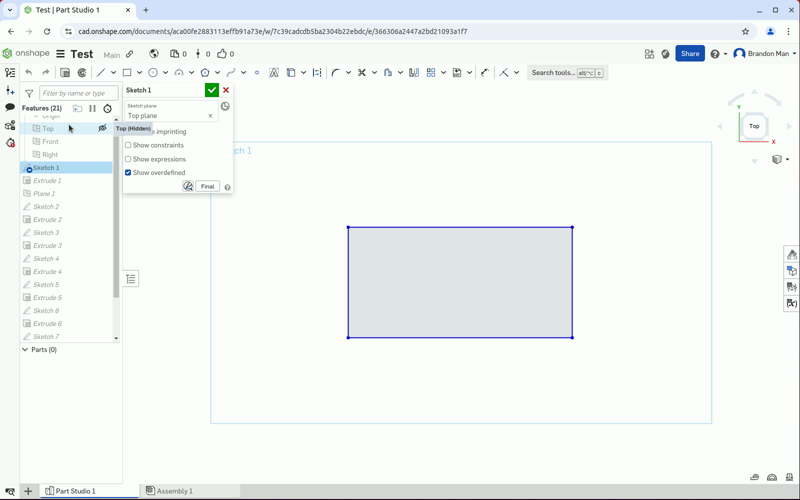
mouse_move(229, 92)
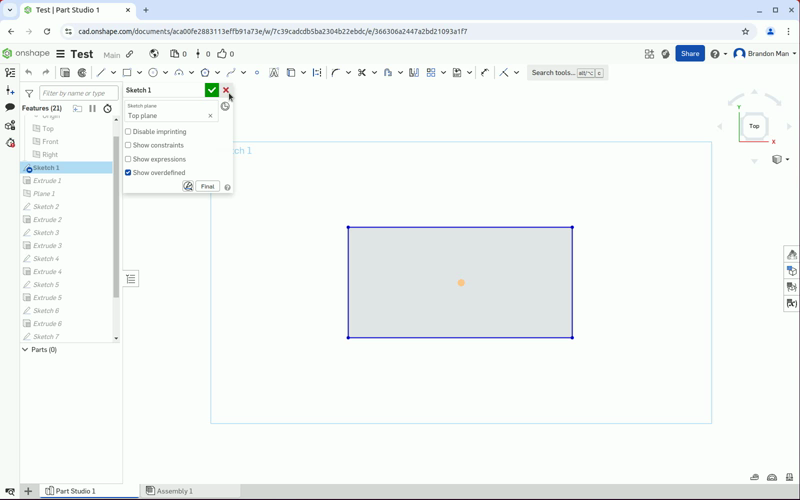
click(229, 92)
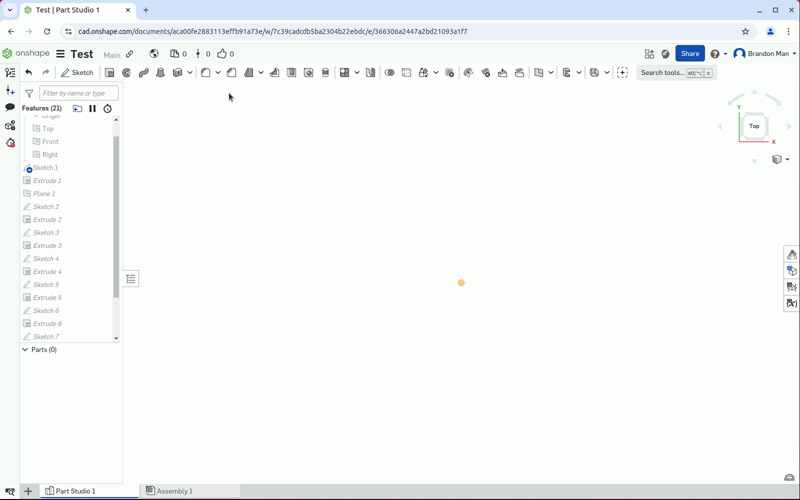
key(shift+s)
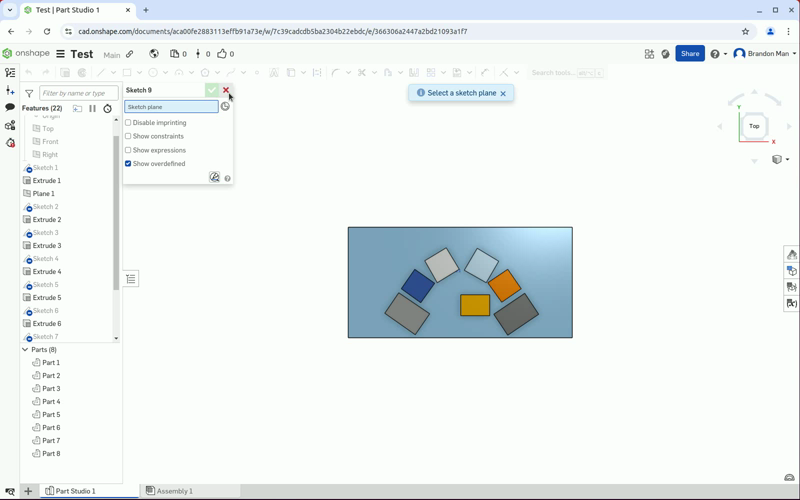
mouse_move(69, 137)
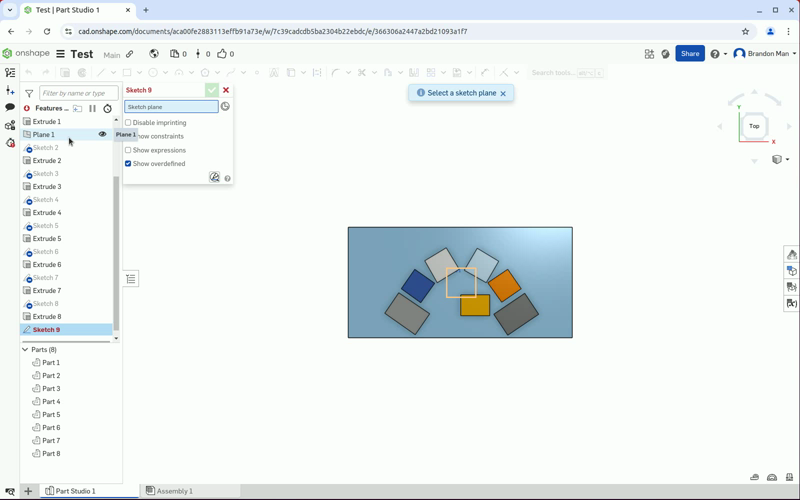
click(69, 137)
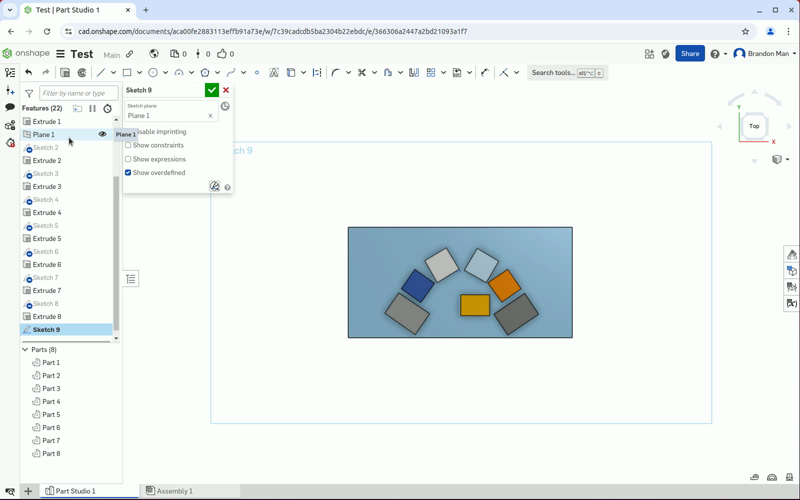
mouse_move(73, 352)
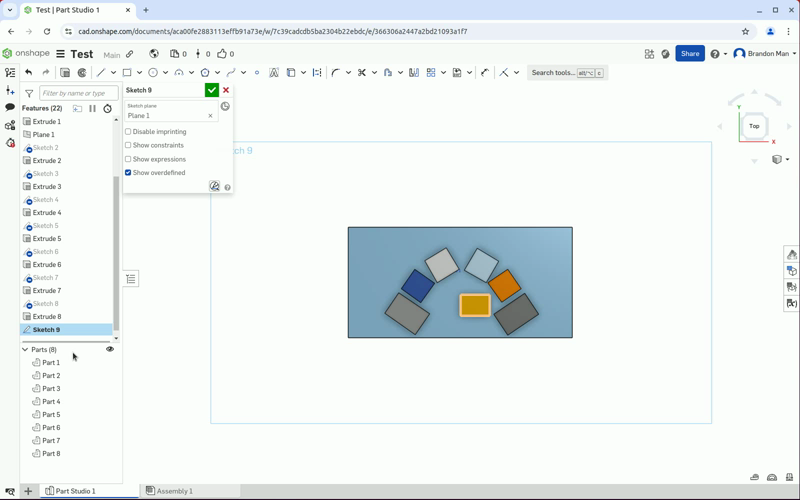
key(y)
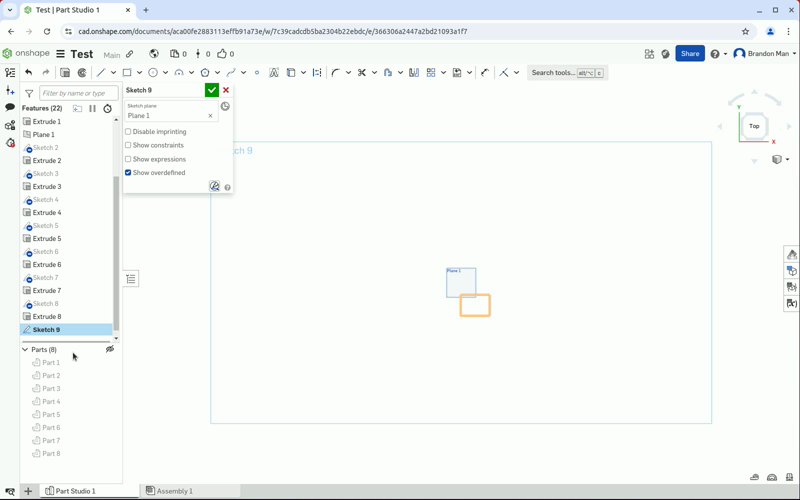
key(l)
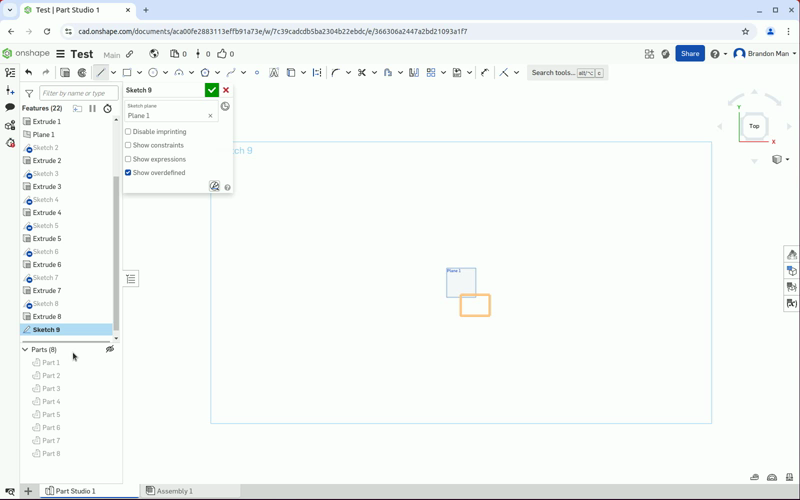
key_down(shift)
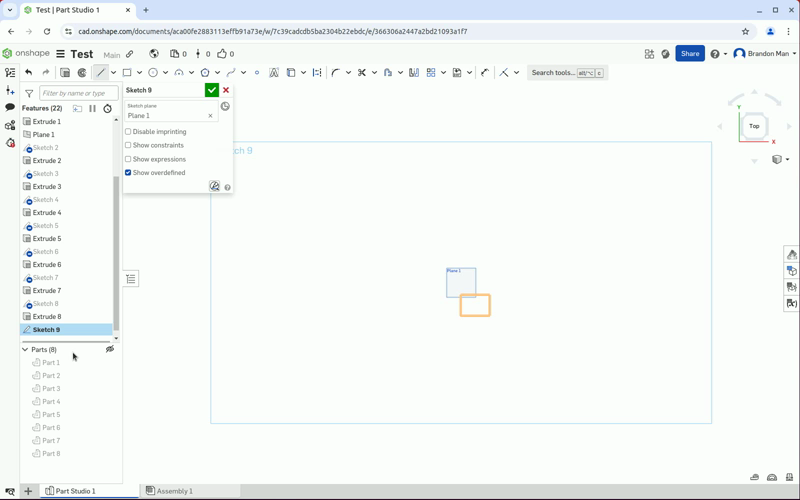
mouse_move(432, 315)
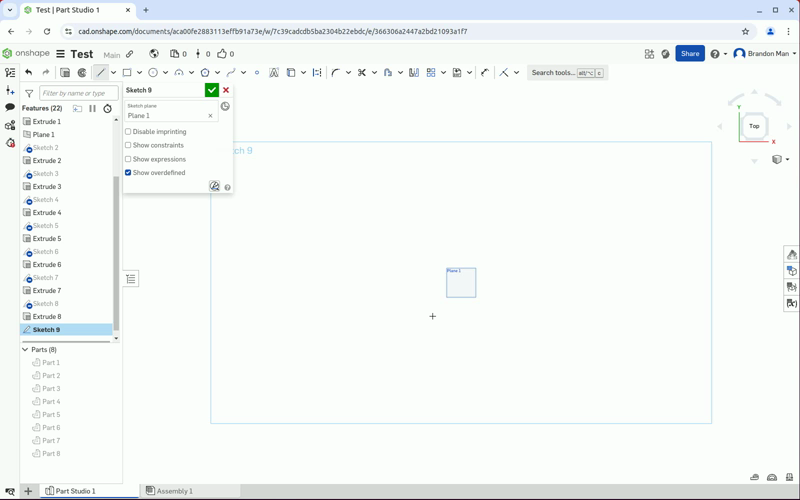
click(432, 315)
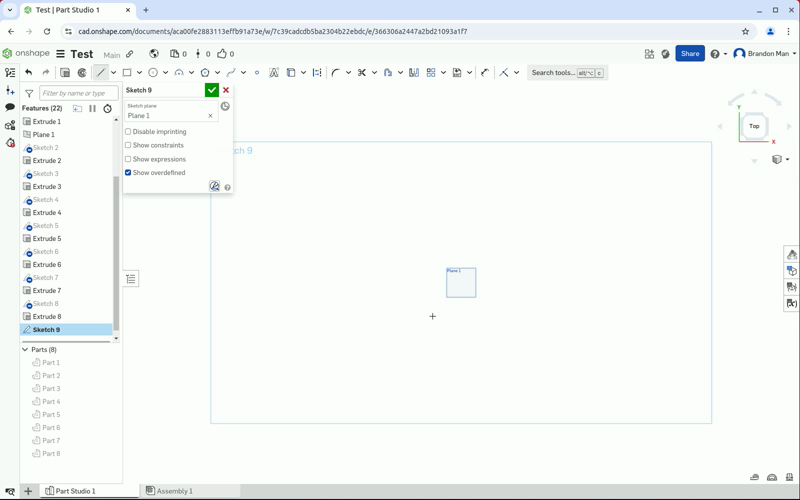
key_up(shift)
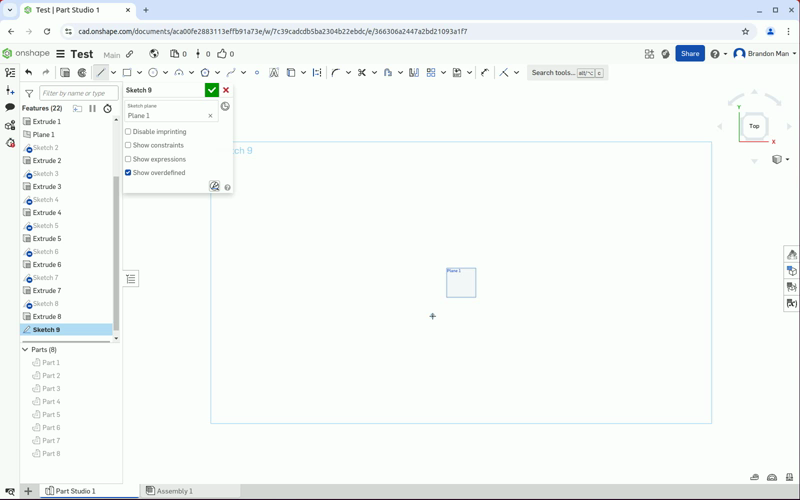
key_down(shift)
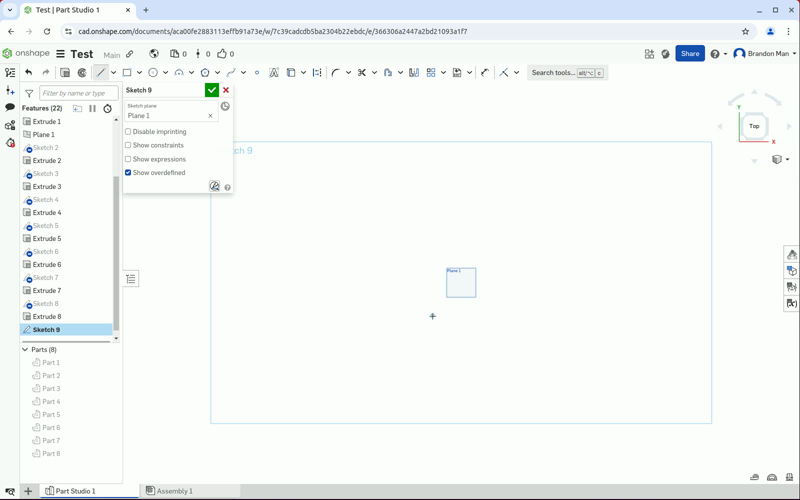
mouse_move(462, 315)
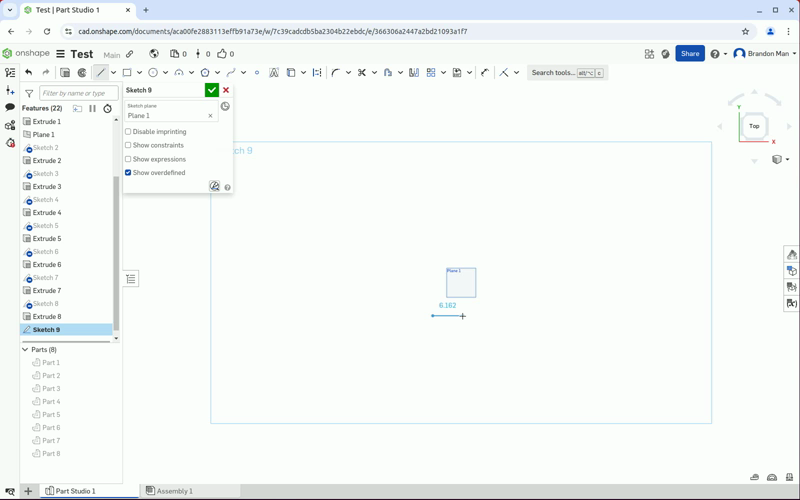
mouse_move(462, 315)
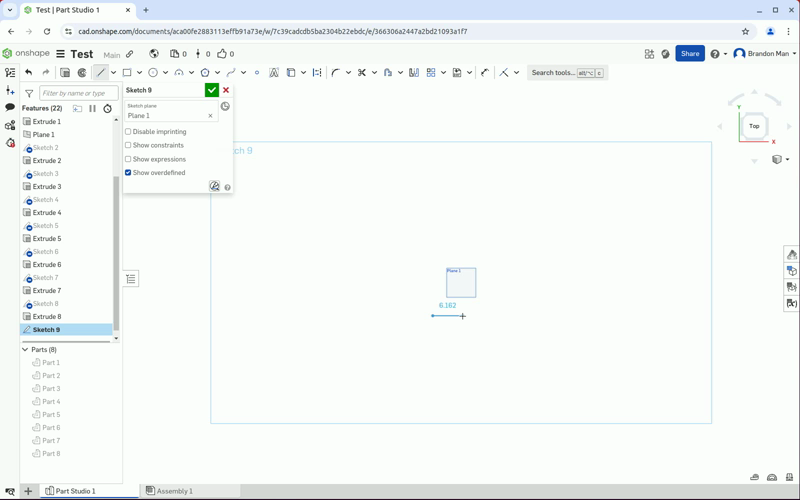
click(462, 315)
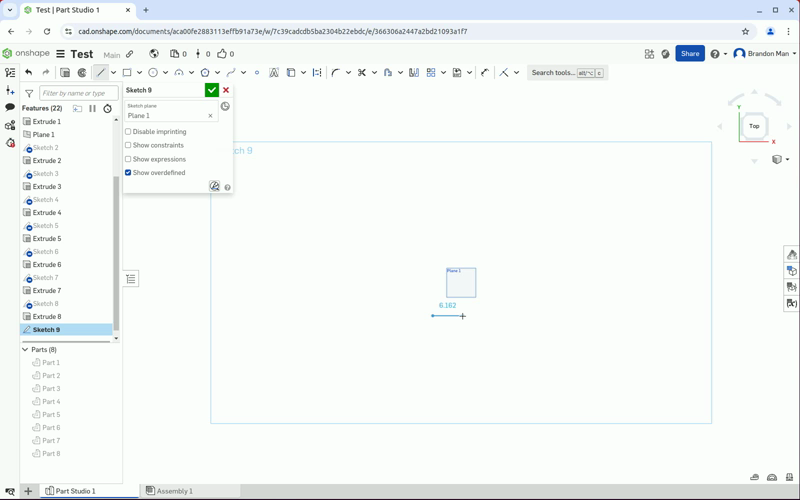
key_up(shift)
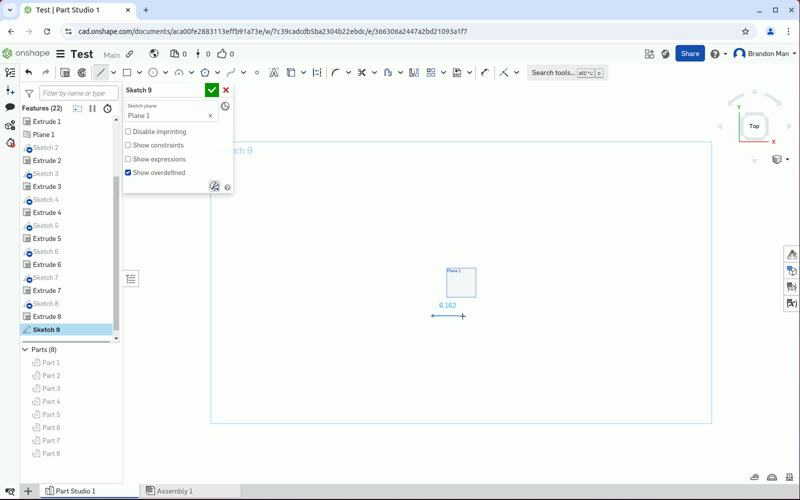
key_down(shift)
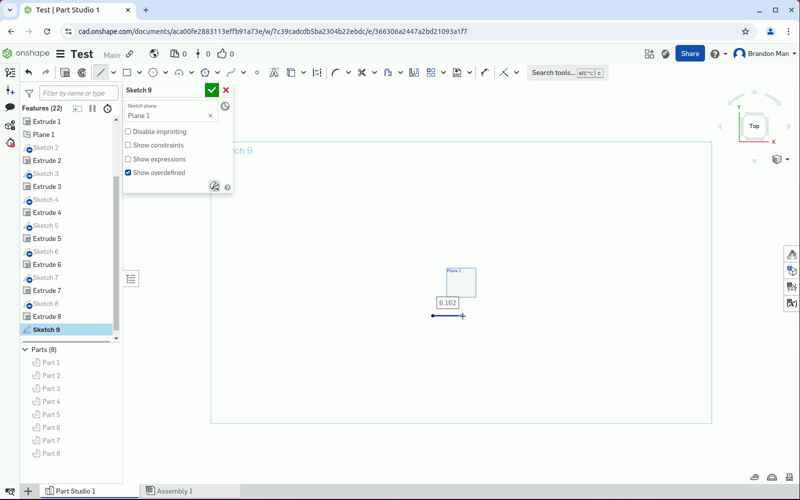
mouse_move(492, 315)
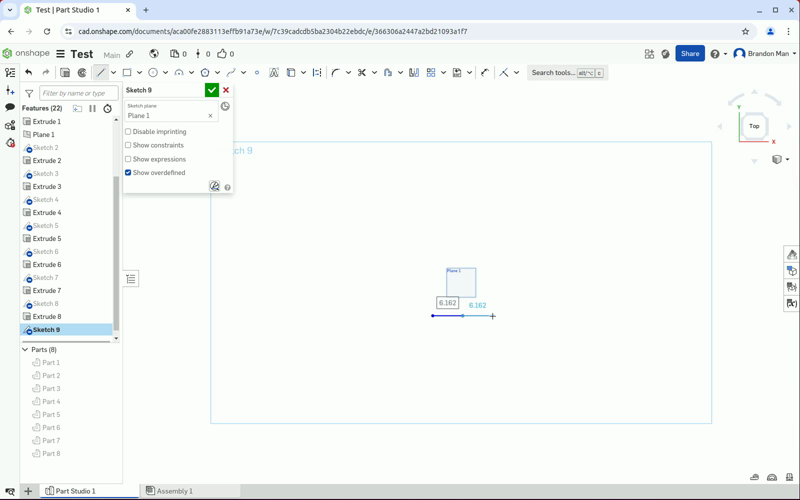
mouse_move(462, 294)
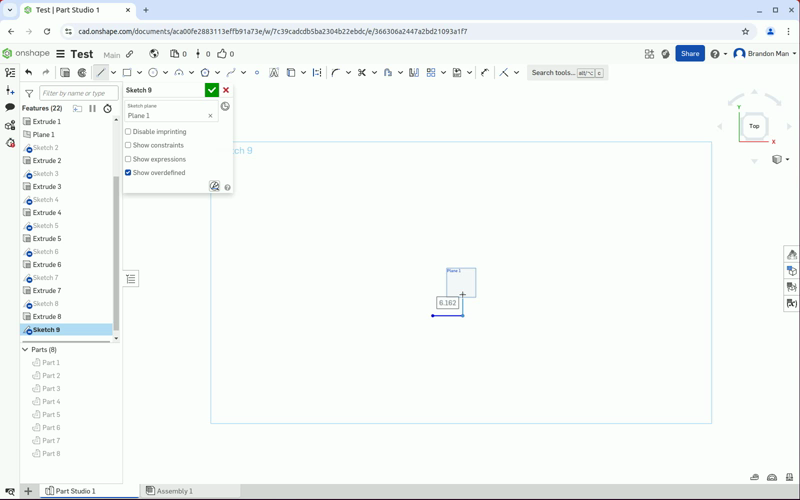
click(462, 294)
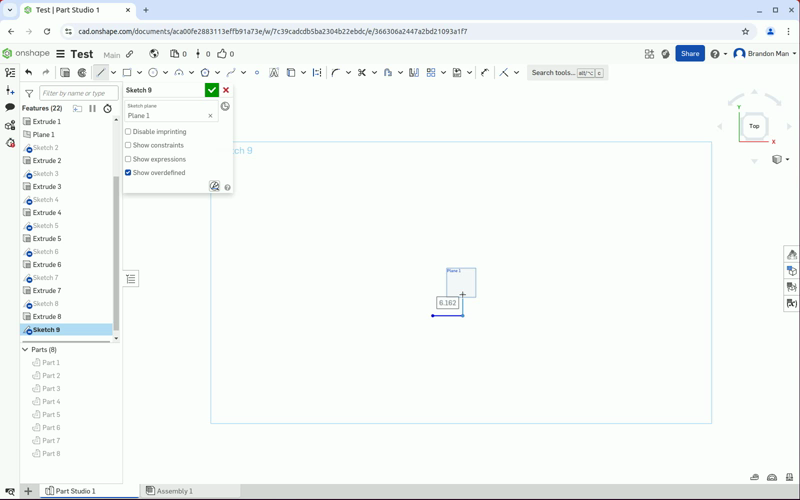
key_up(shift)
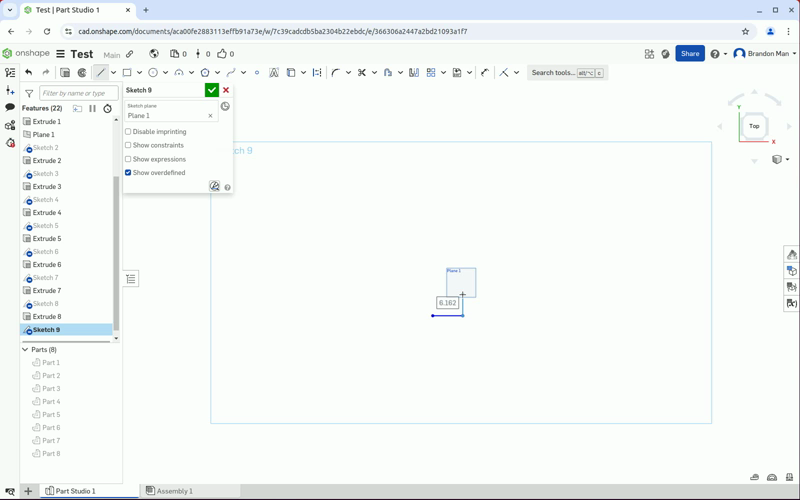
key_down(shift)
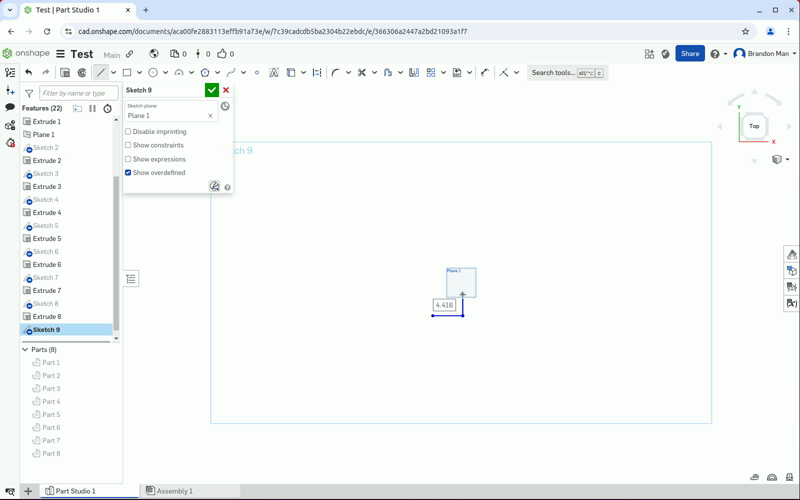
mouse_move(492, 294)
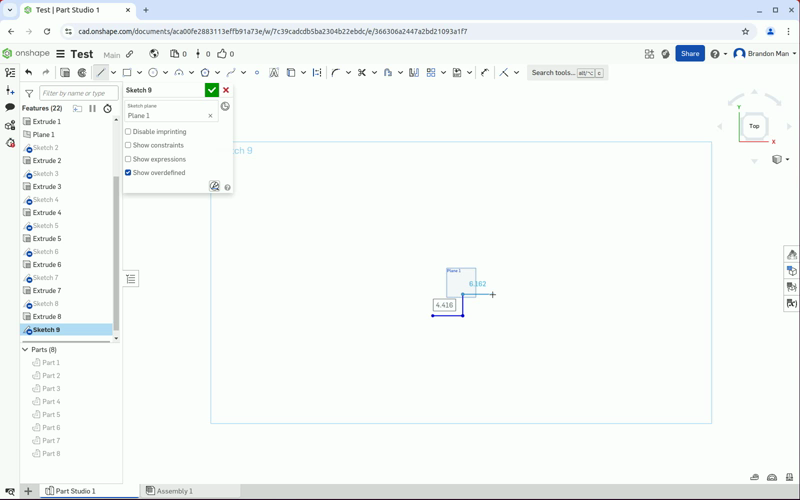
mouse_move(432, 294)
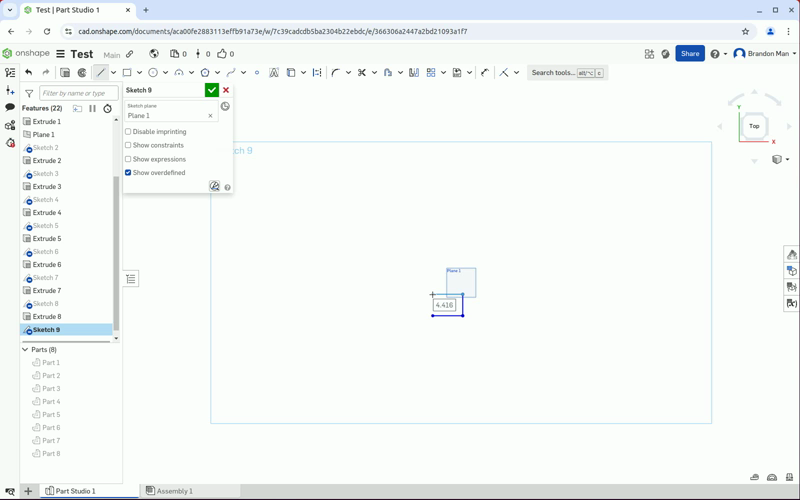
click(432, 294)
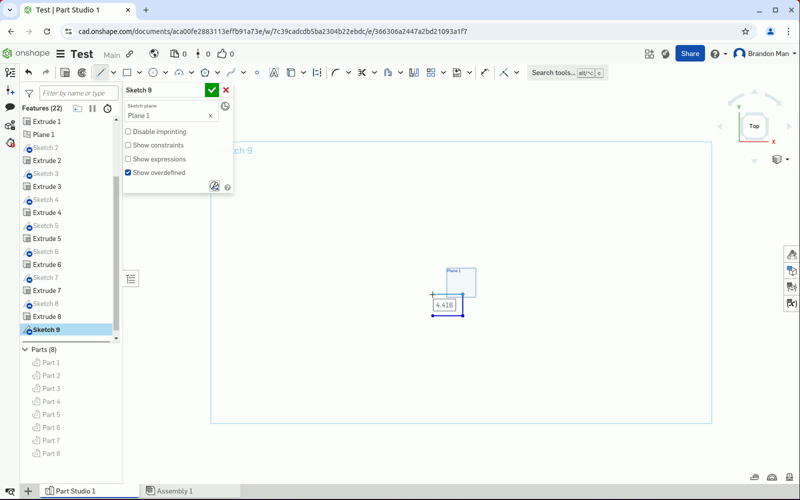
key_up(shift)
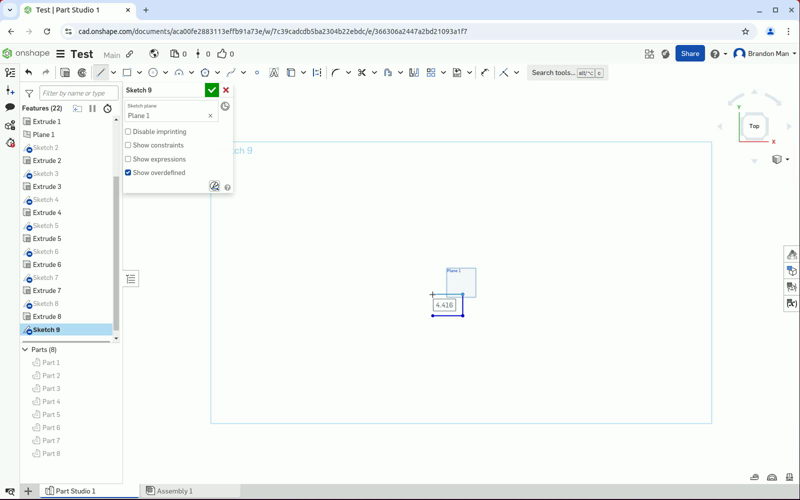
mouse_move(462, 294)
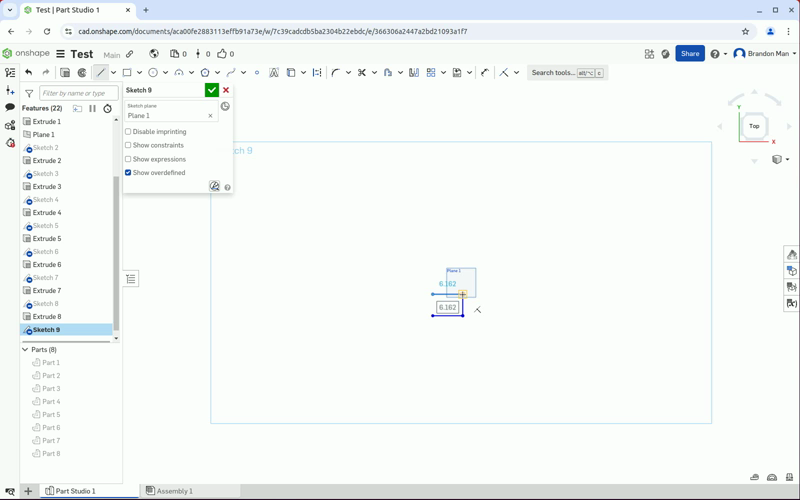
key_down(shift)
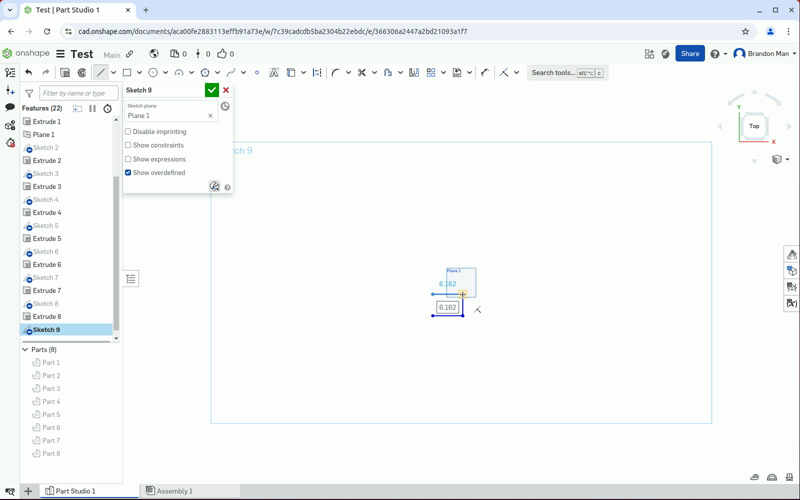
mouse_move(432, 315)
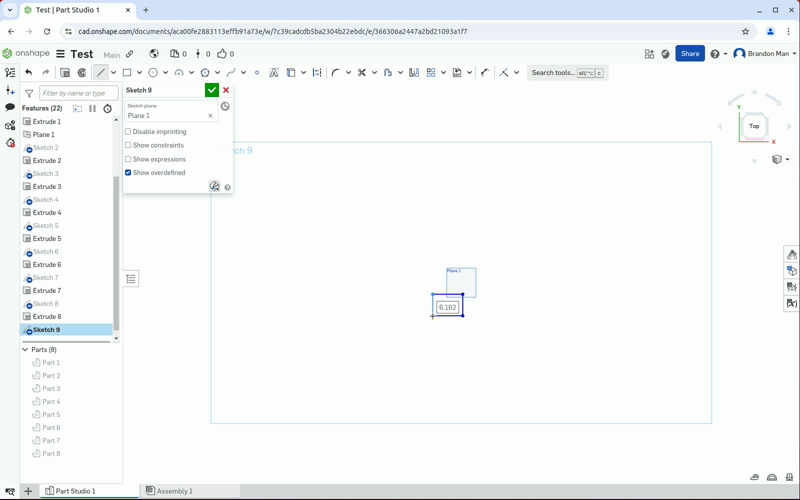
key_up(shift)
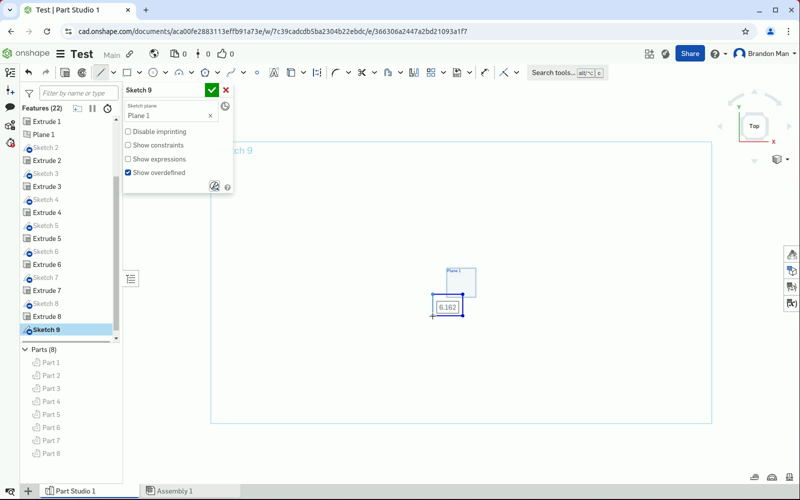
click(432, 315)
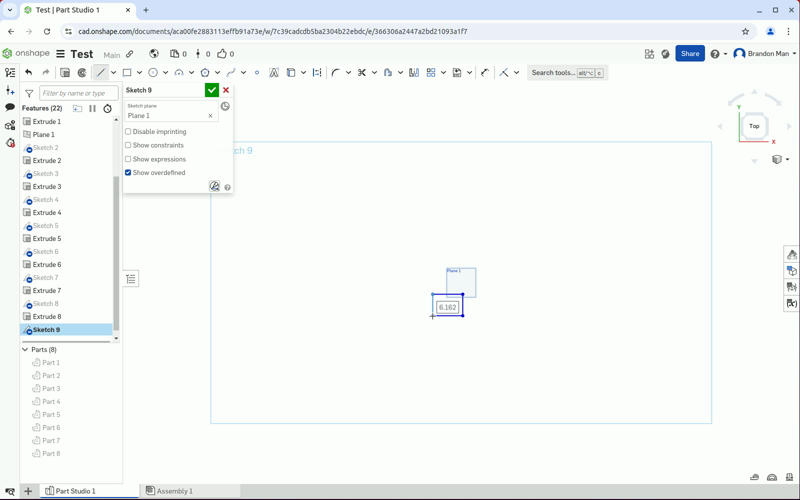
key(esc)
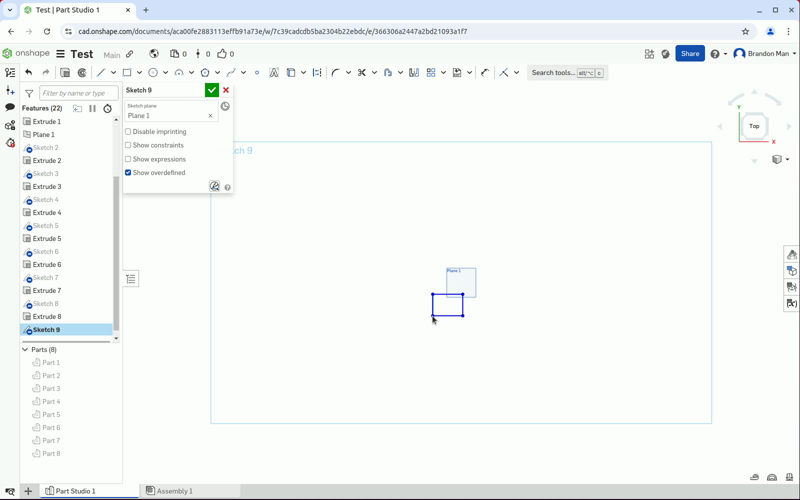
mouse_move(443, 297)
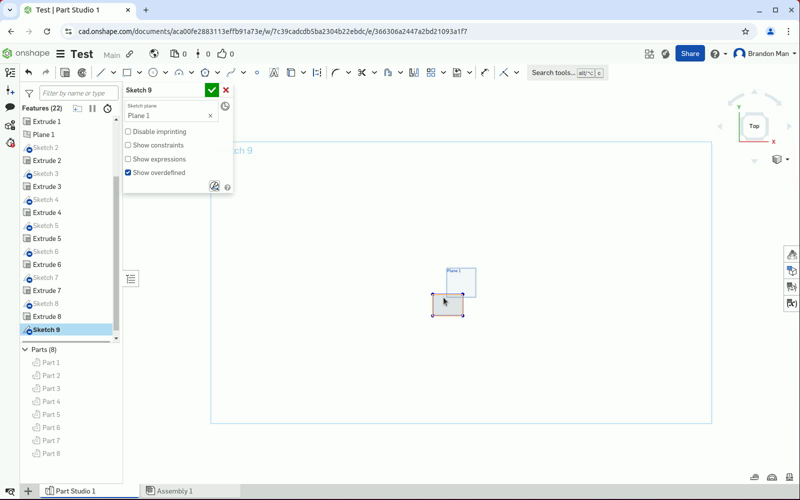
scroll(6)
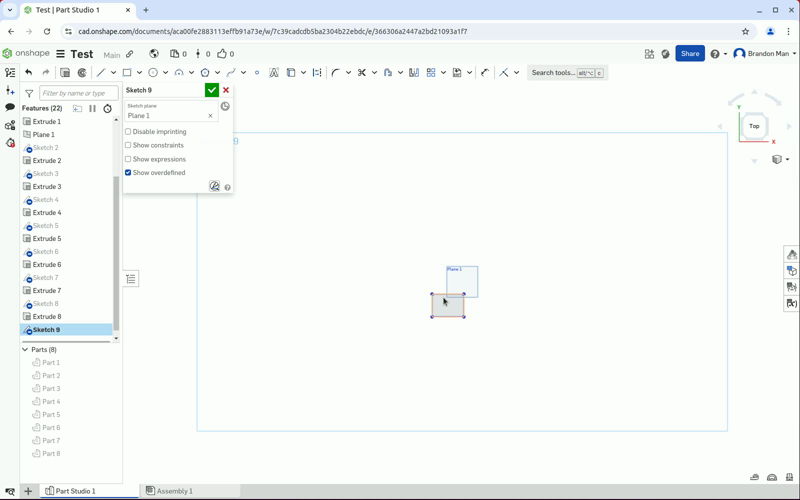
scroll(6)
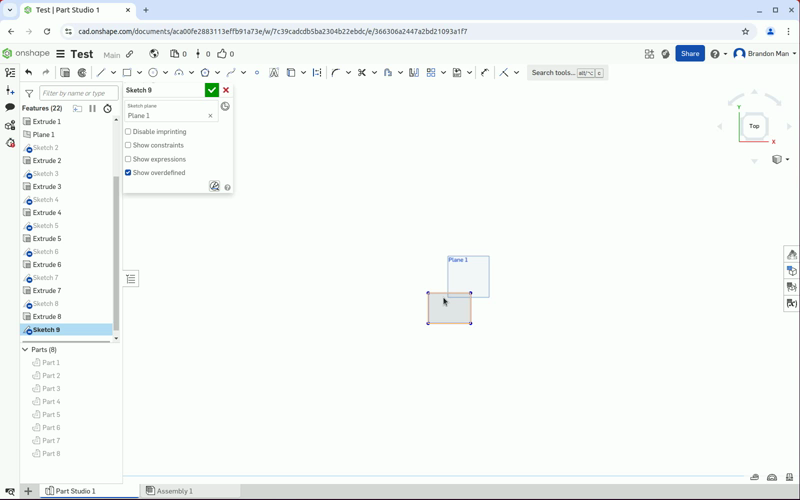
scroll(6)
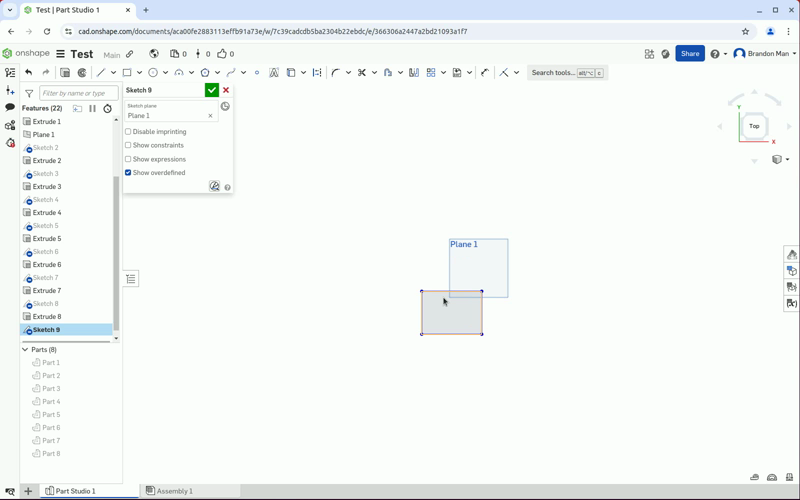
scroll(6)
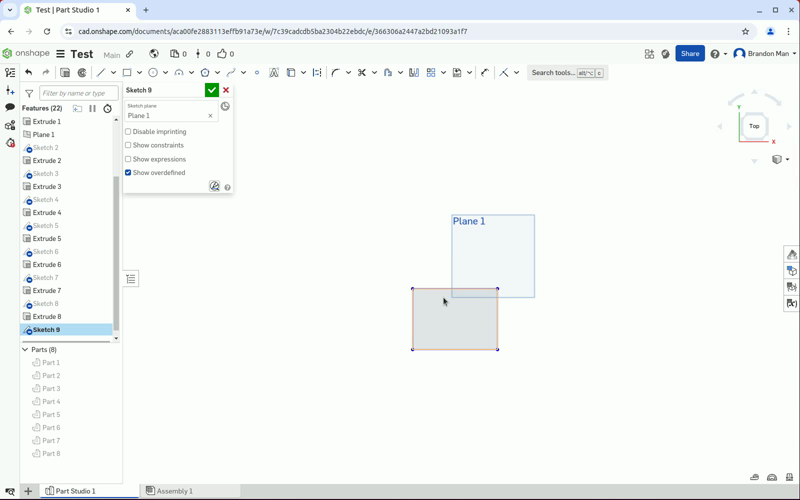
scroll(6)
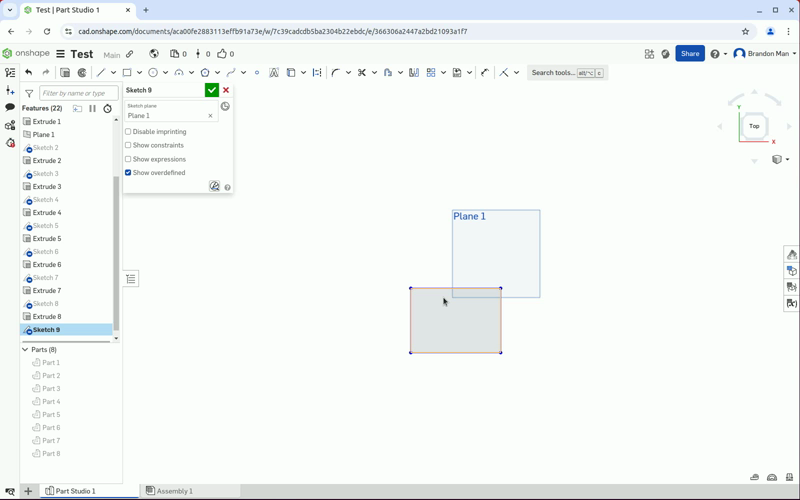
scroll(6)
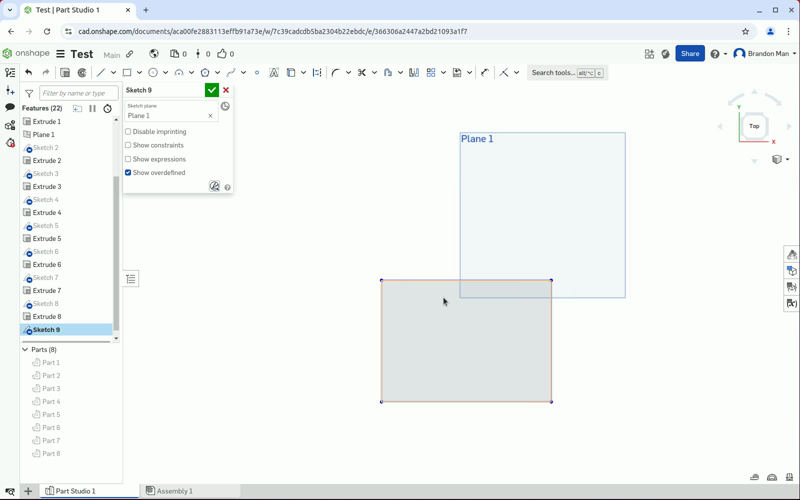
scroll(6)
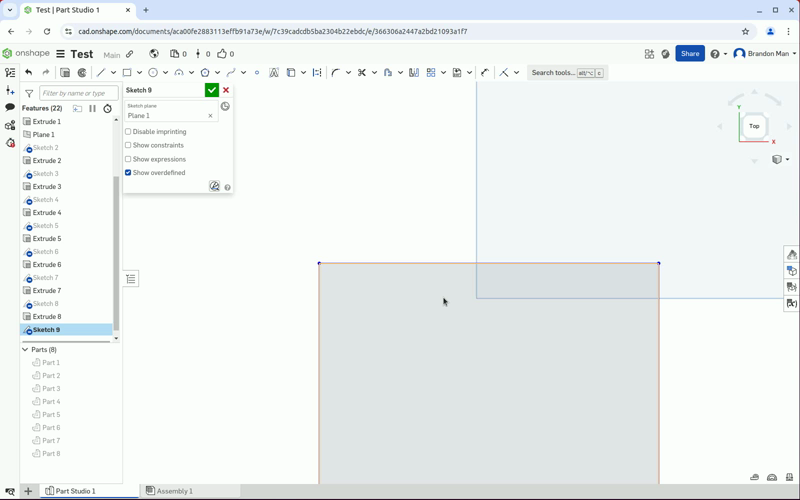
click(443, 297)
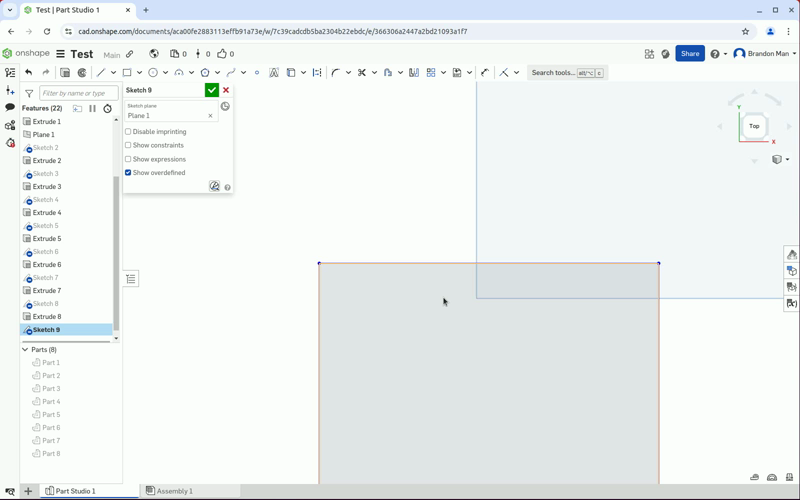
scroll(-6)
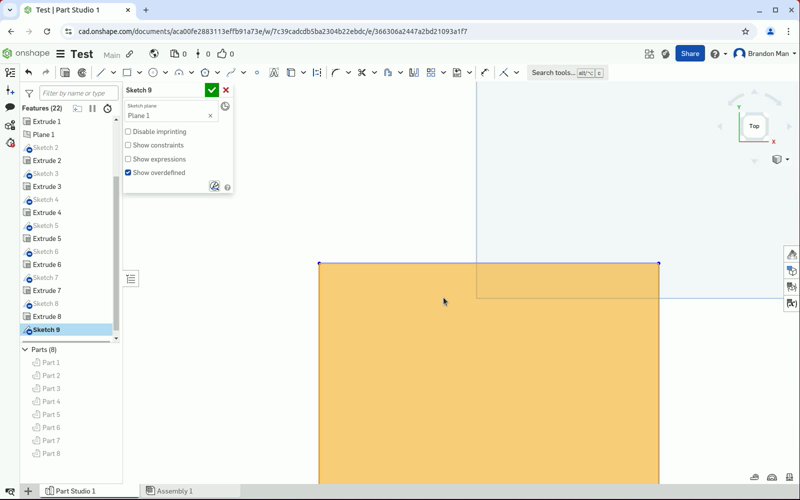
scroll(-6)
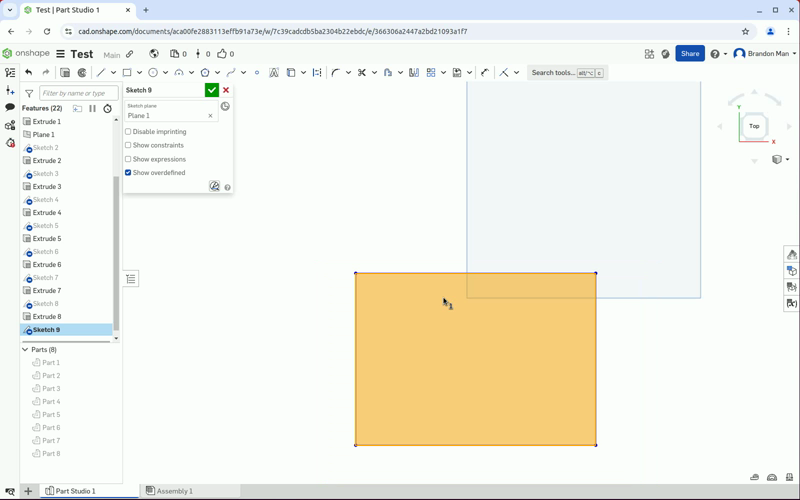
scroll(-6)
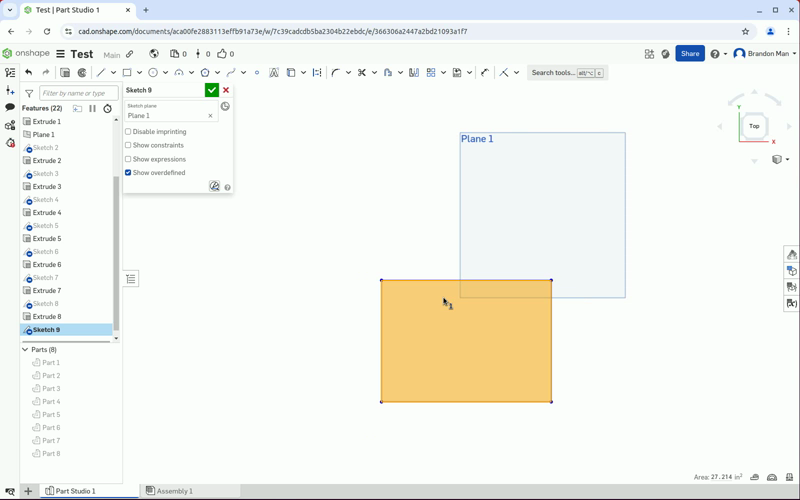
scroll(-6)
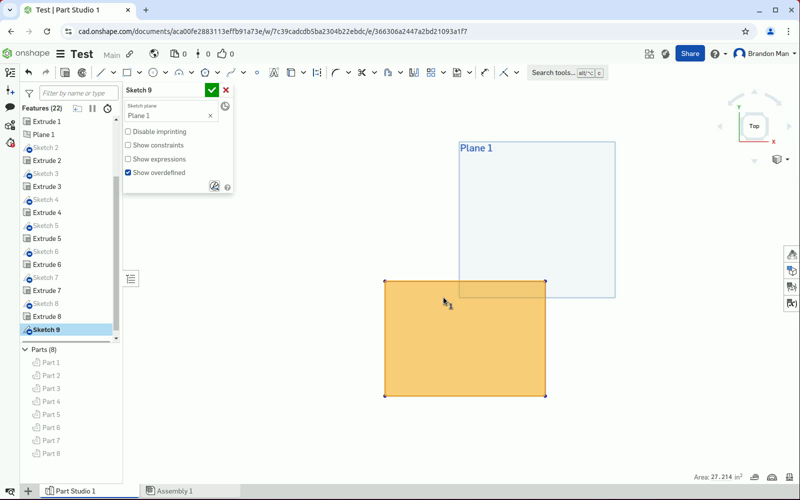
scroll(-6)
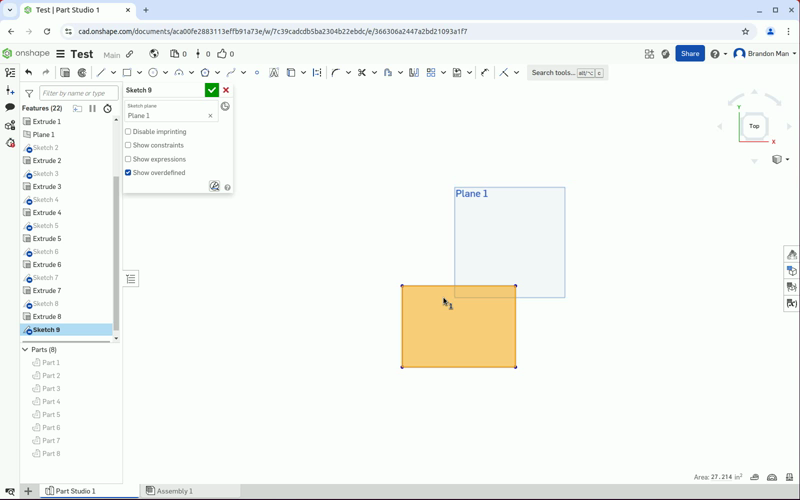
scroll(-6)
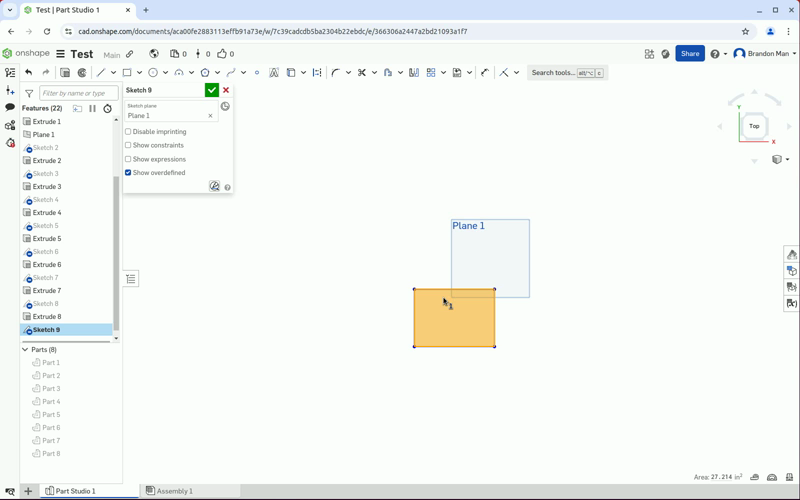
scroll(-6)
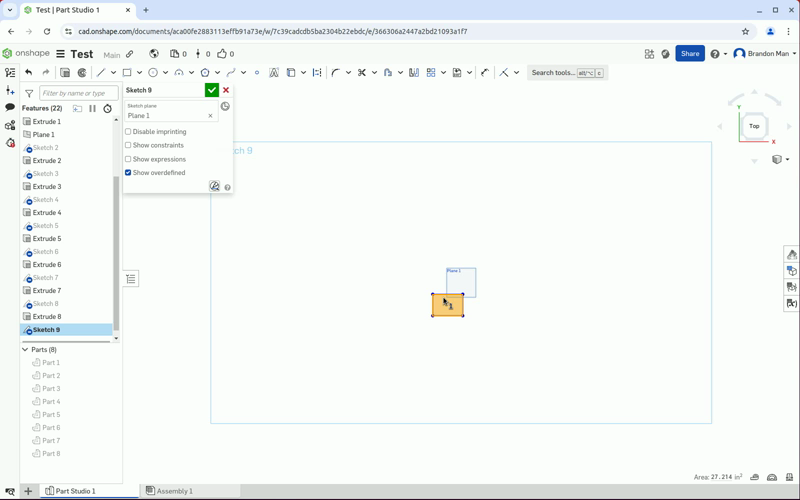
mouse_move(73, 352)
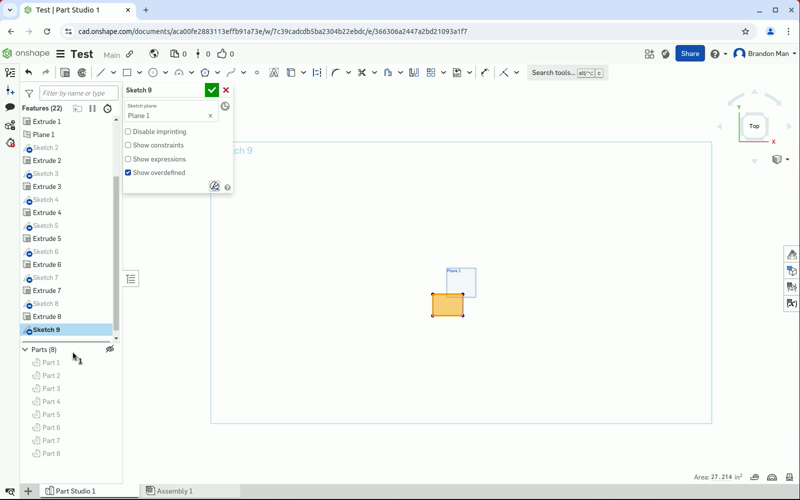
key(shift+y)
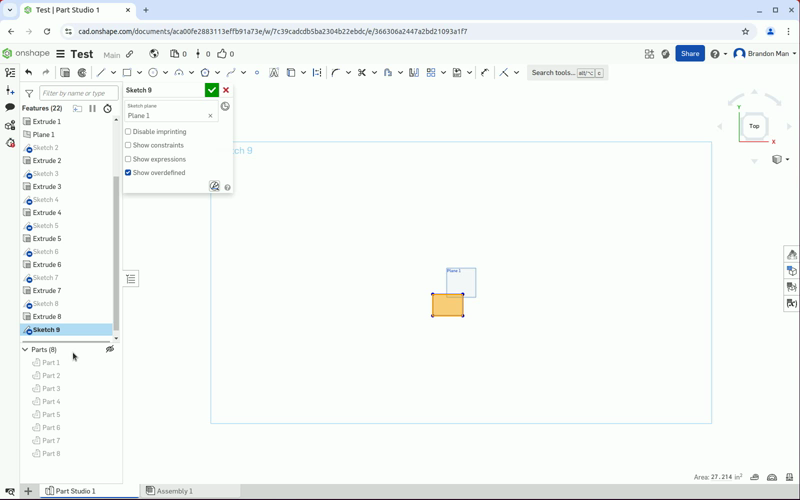
key(shift+e)
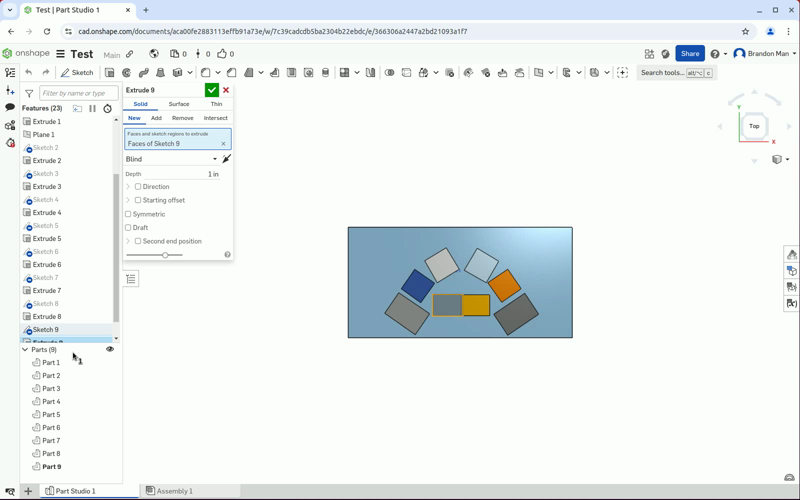
mouse_move(143, 106)
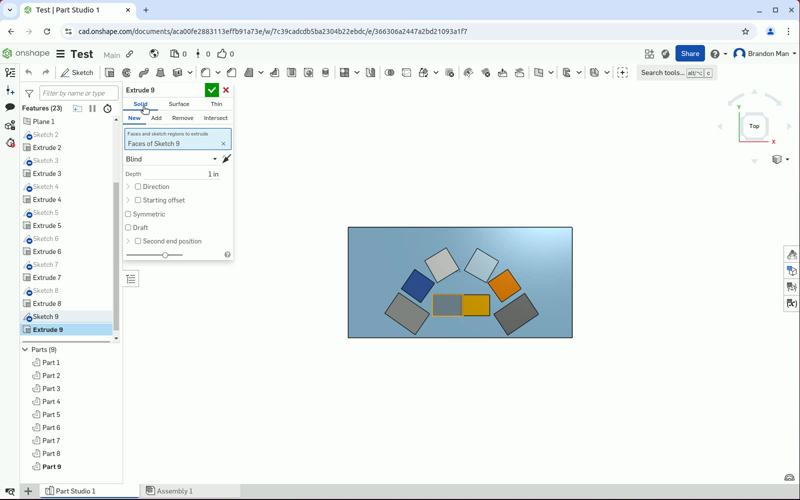
click(143, 106)
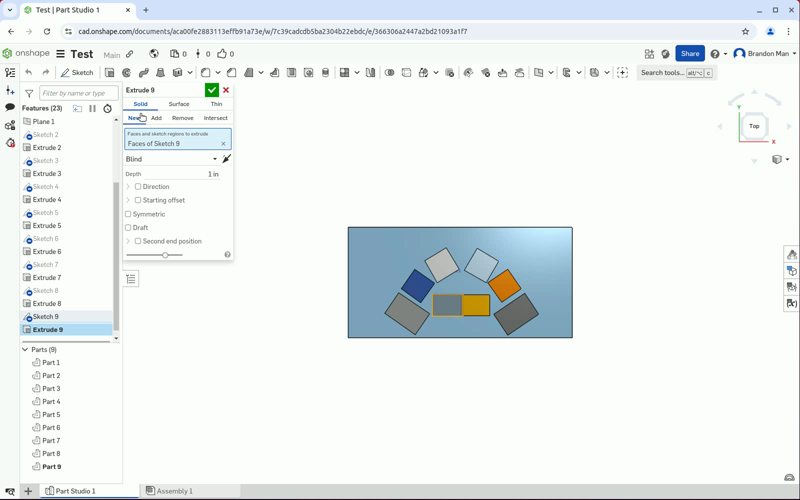
mouse_move(137, 120)
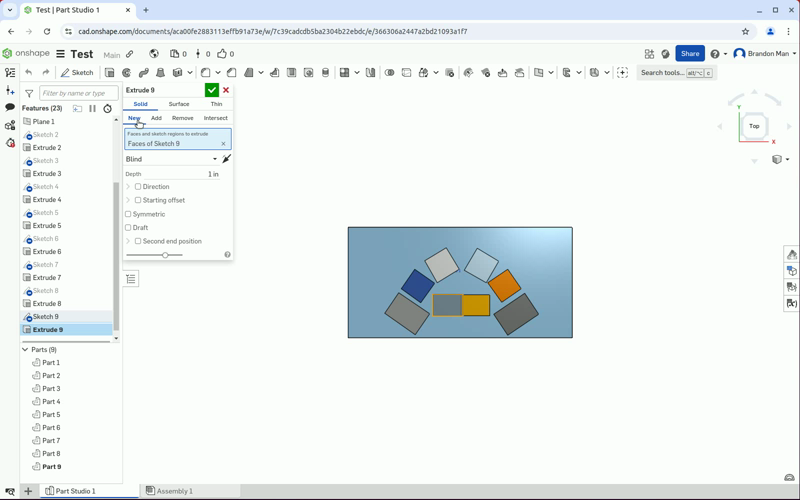
click(137, 120)
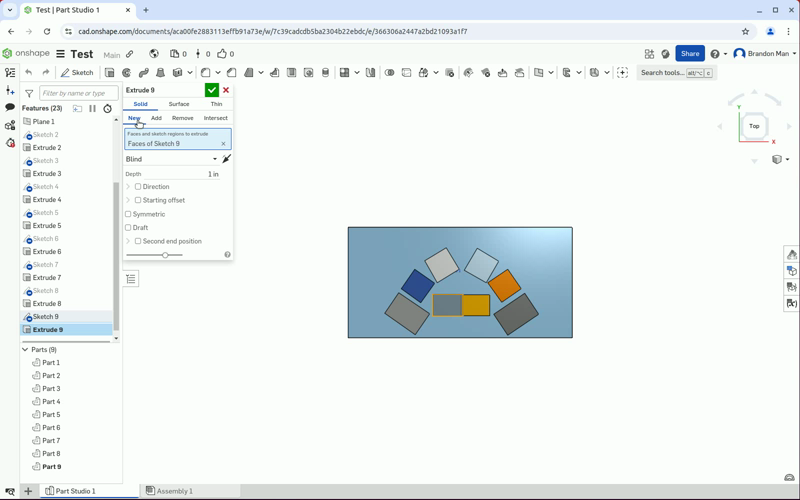
key(tab, 4)
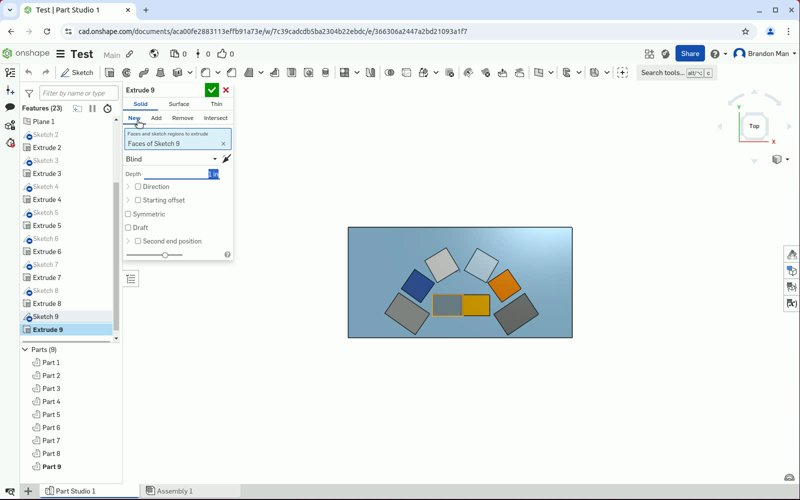
text(0.722)
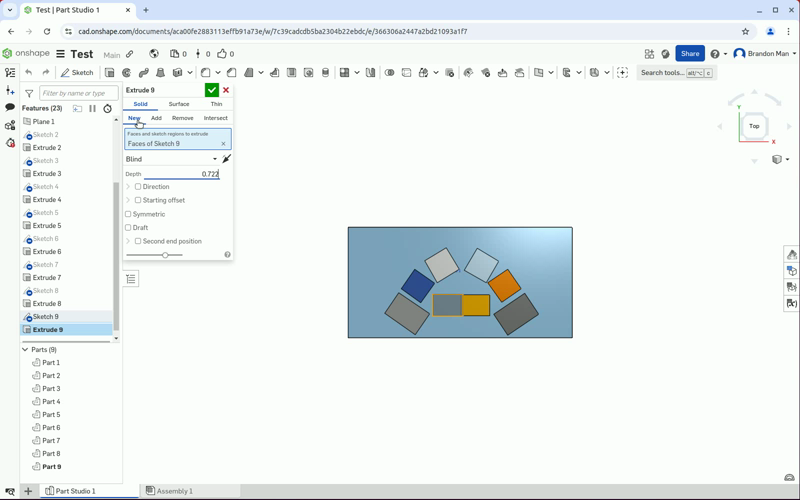
key(enter)
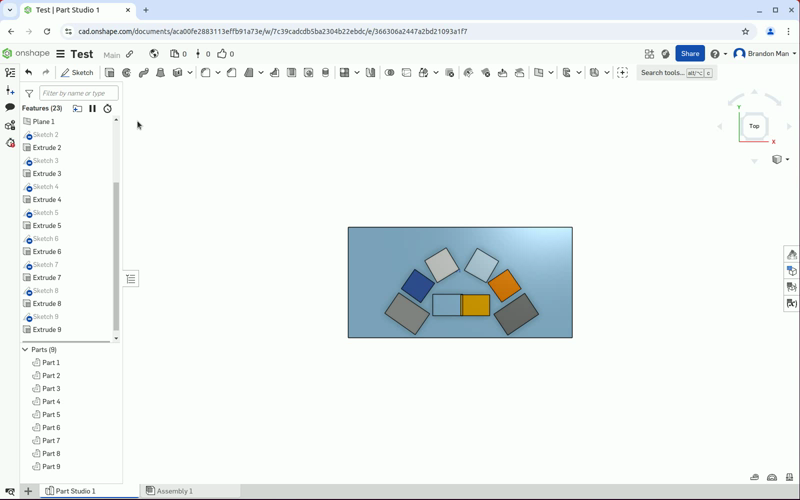
key(shift+h)
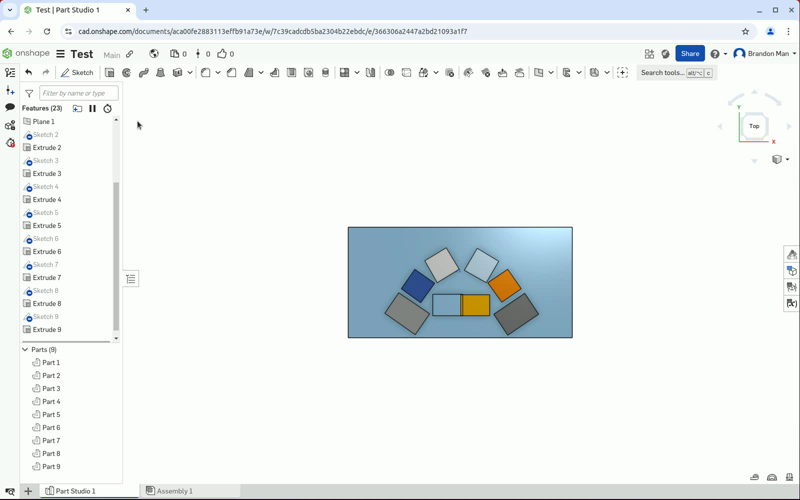
key(shift+h)
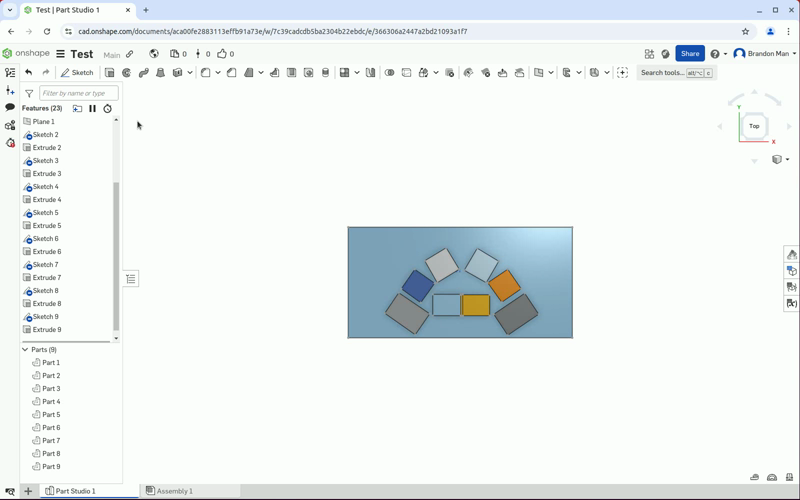
key(shift+7)
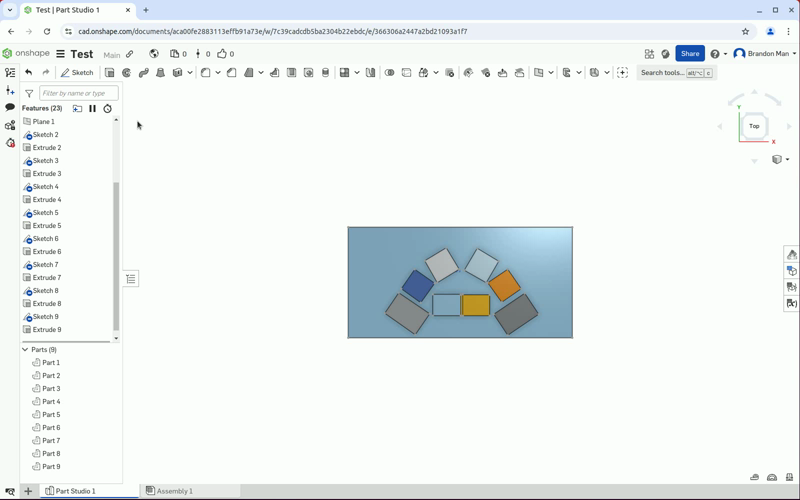
key(up, 3)
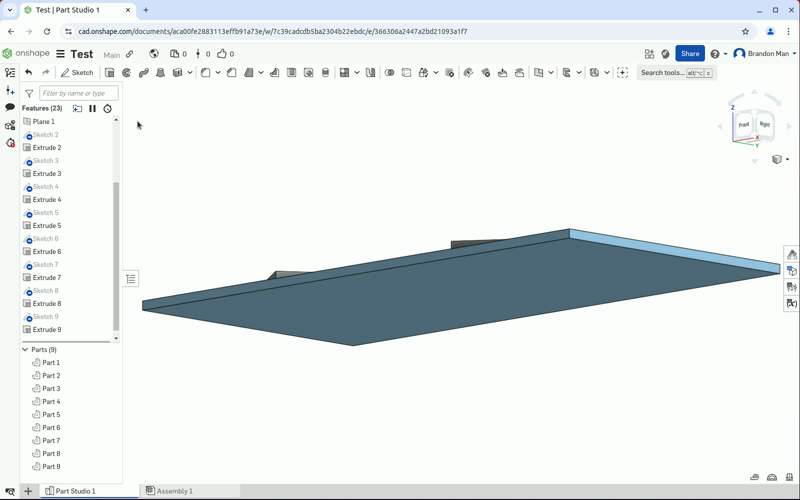
key(left, 3)
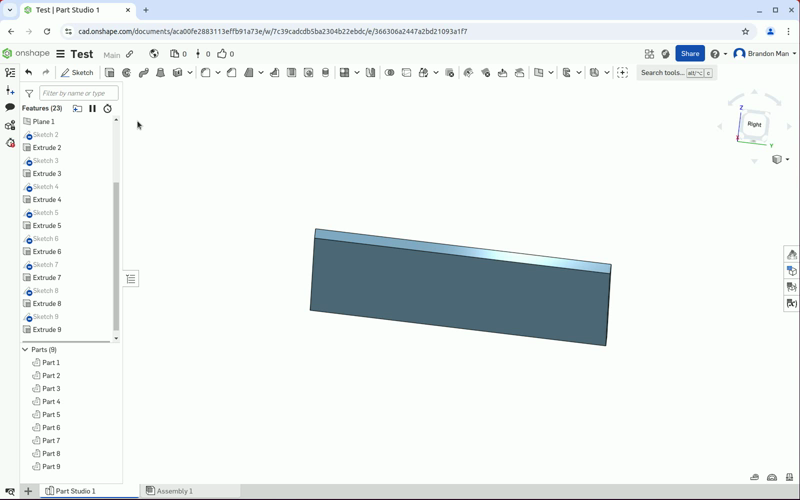
key(right, 3)
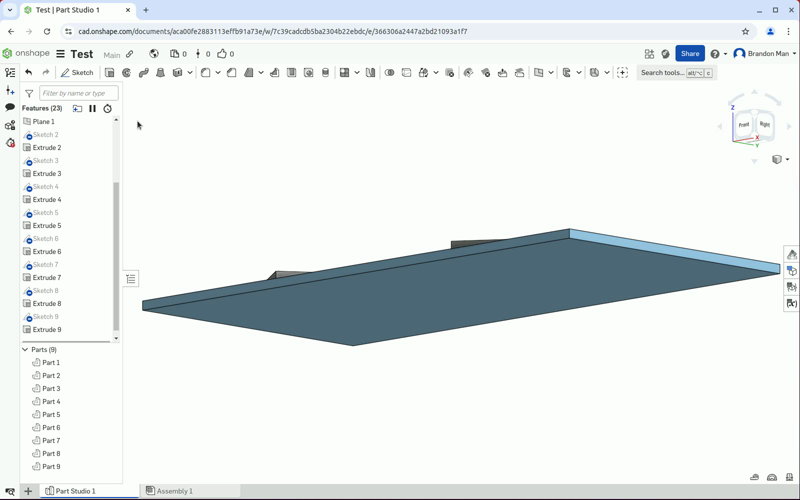
key(down, 3)
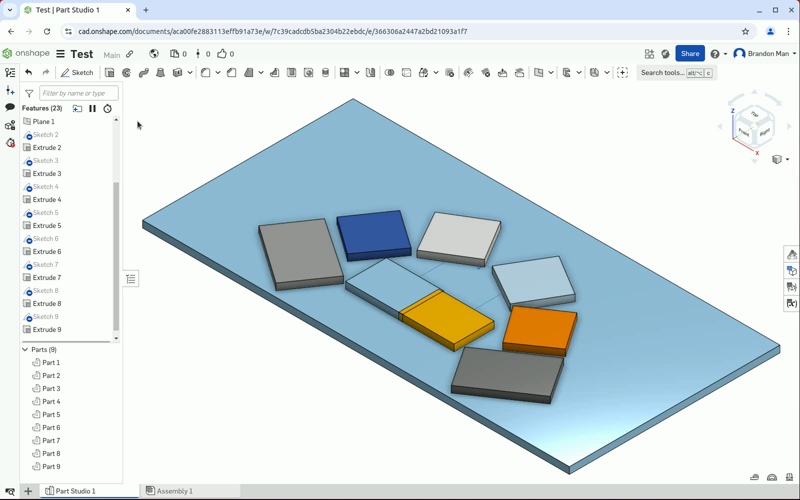
mouse_move(69, 98)
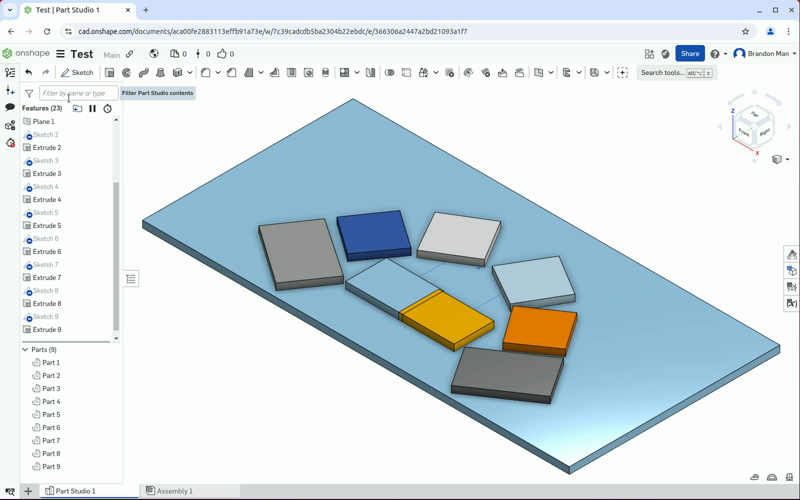
click(69, 98)